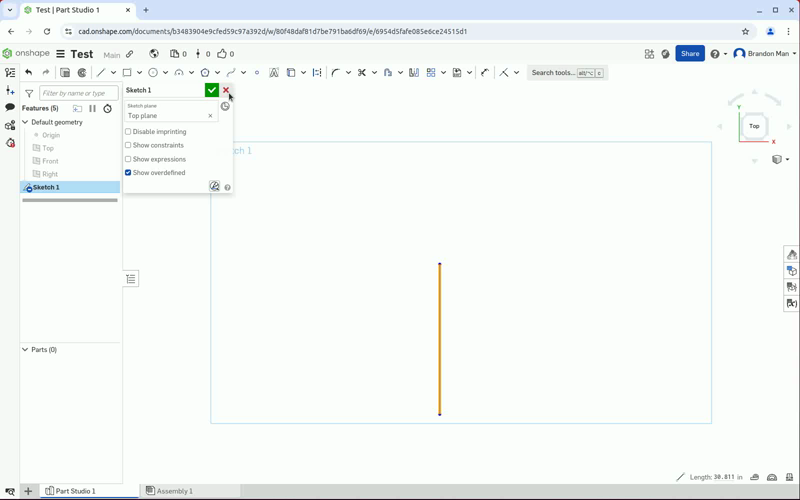
key(shift+h)
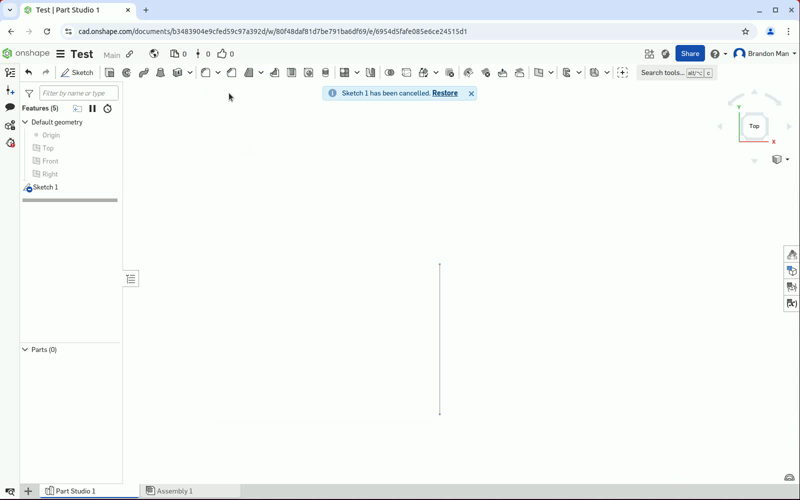
key(shift+s)
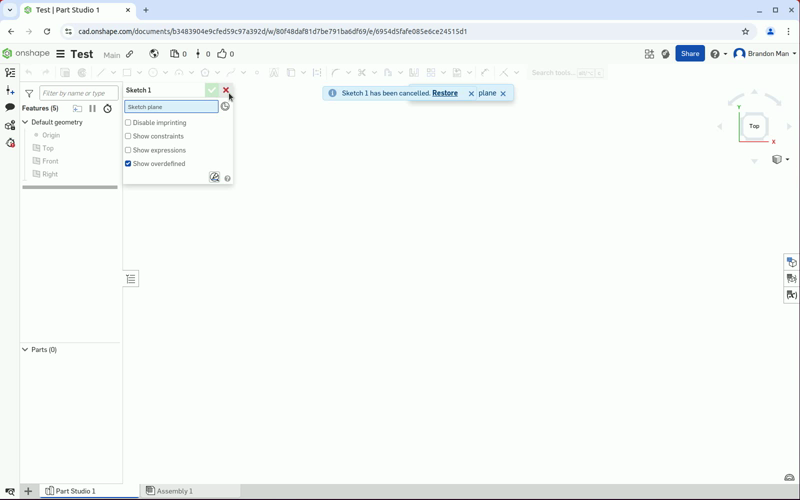
mouse_move(73, 150)
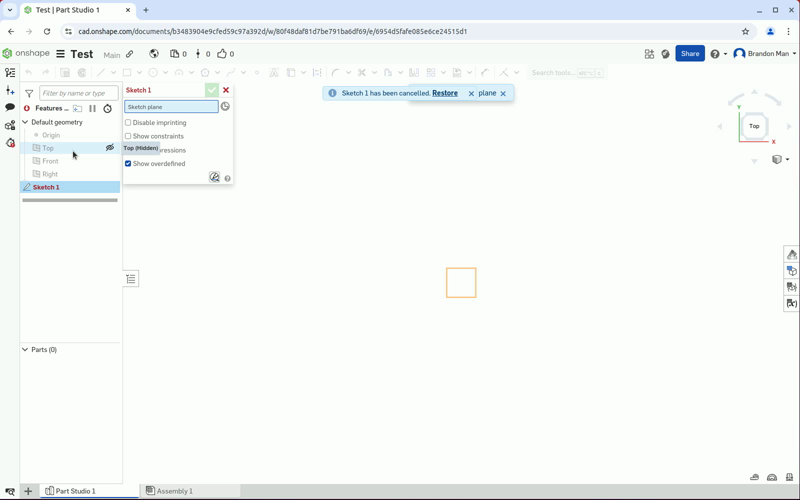
click(73, 150)
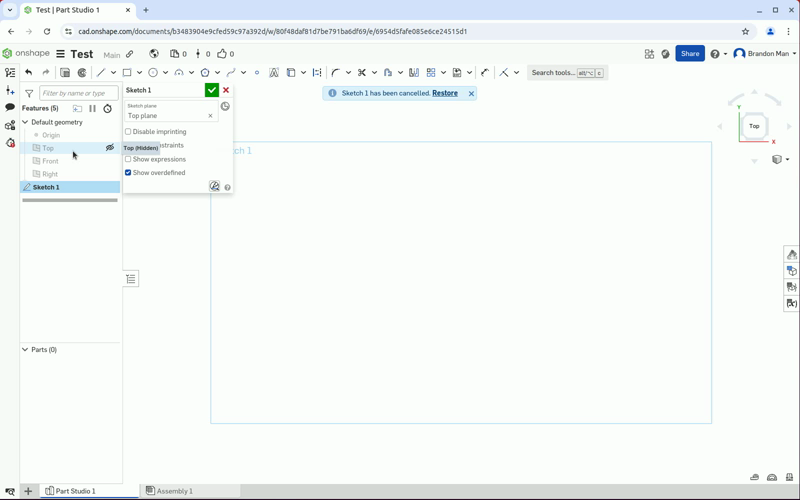
mouse_move(73, 352)
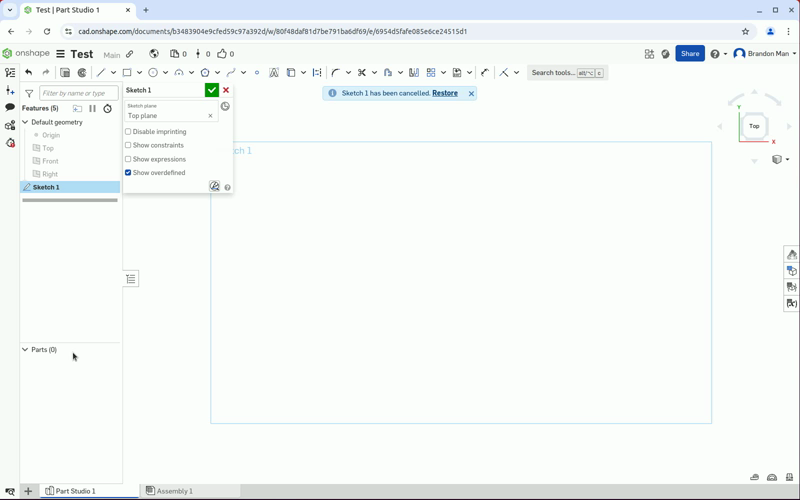
key(y)
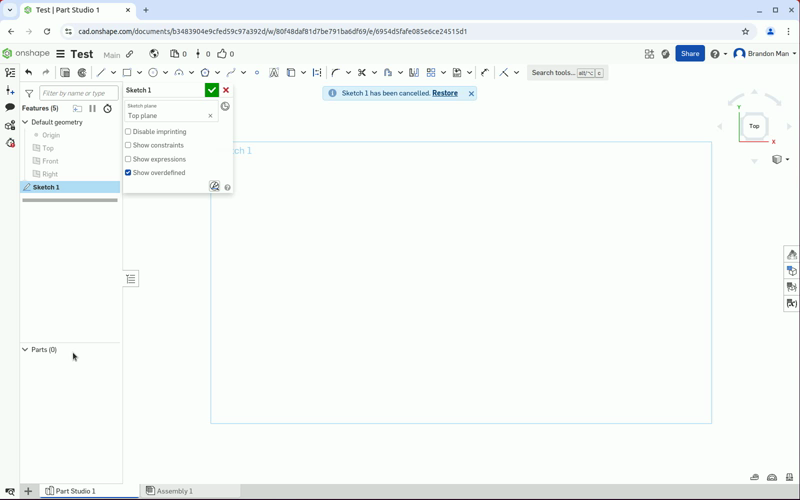
key(l)
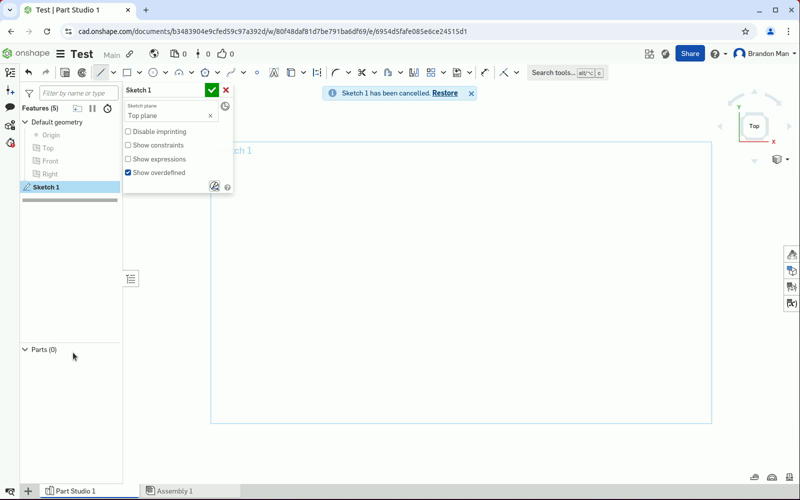
key_down(shift)
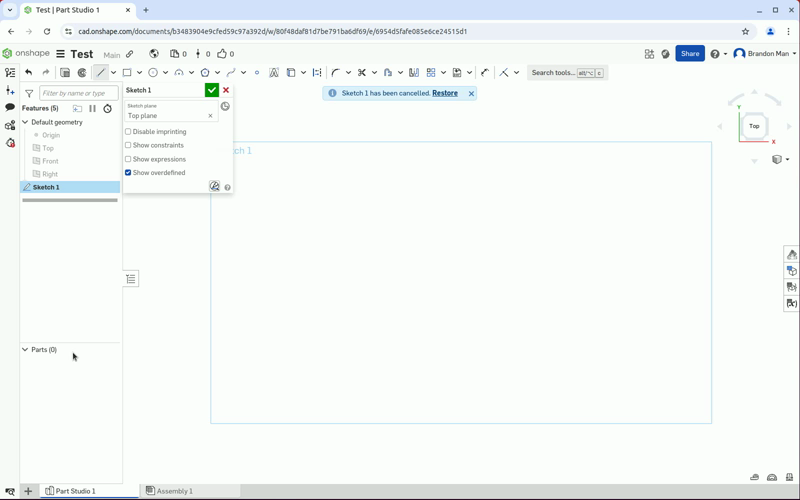
mouse_move(374, 316)
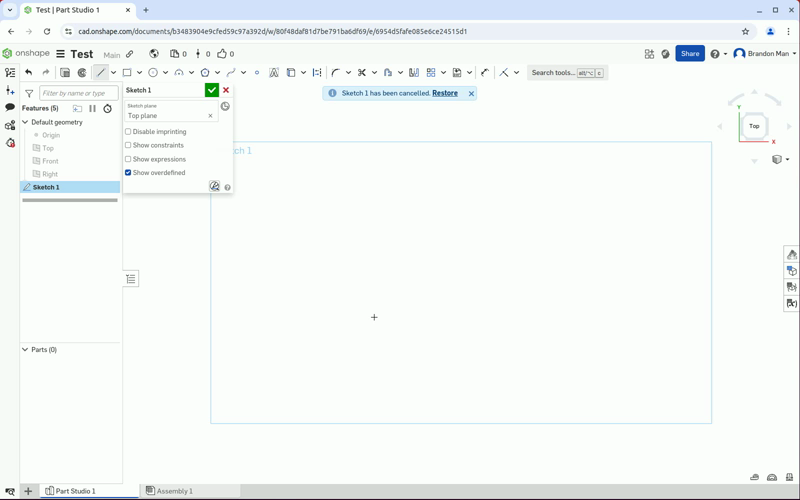
click(374, 316)
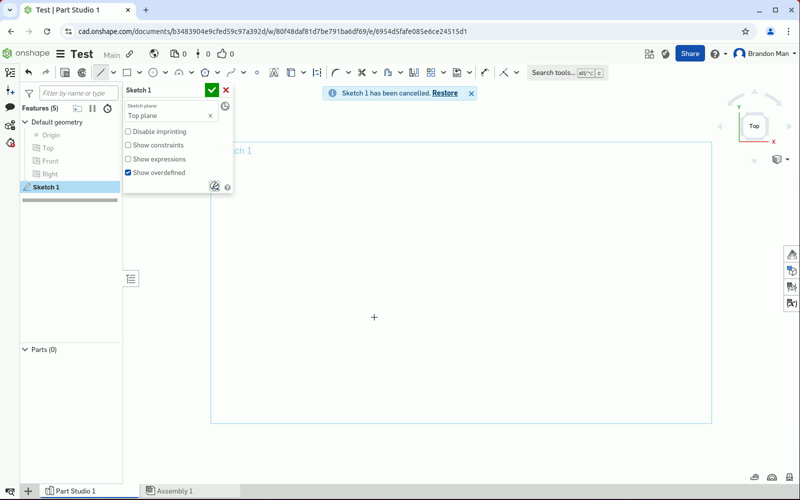
key_up(shift)
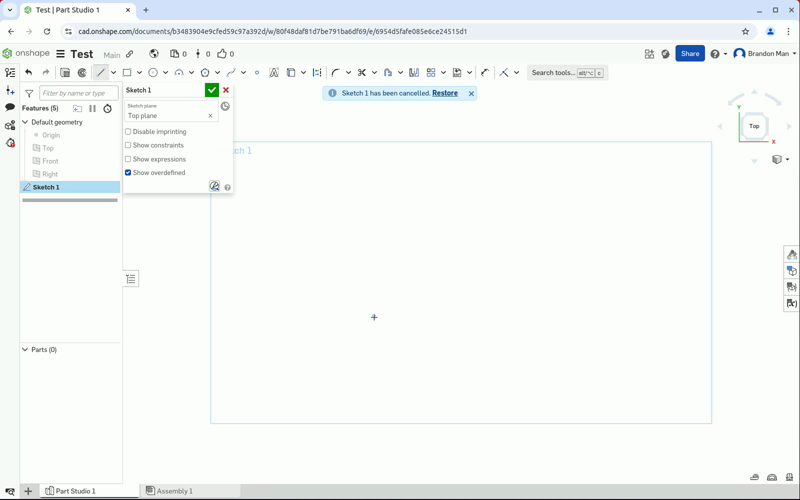
key_down(shift)
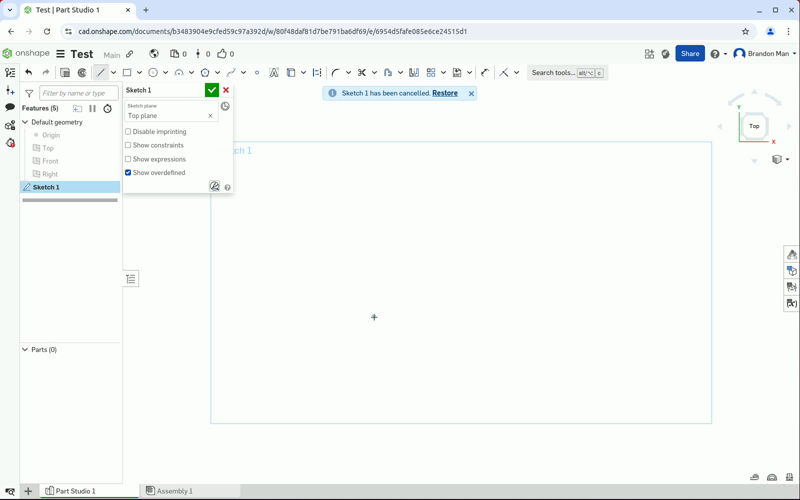
mouse_move(404, 316)
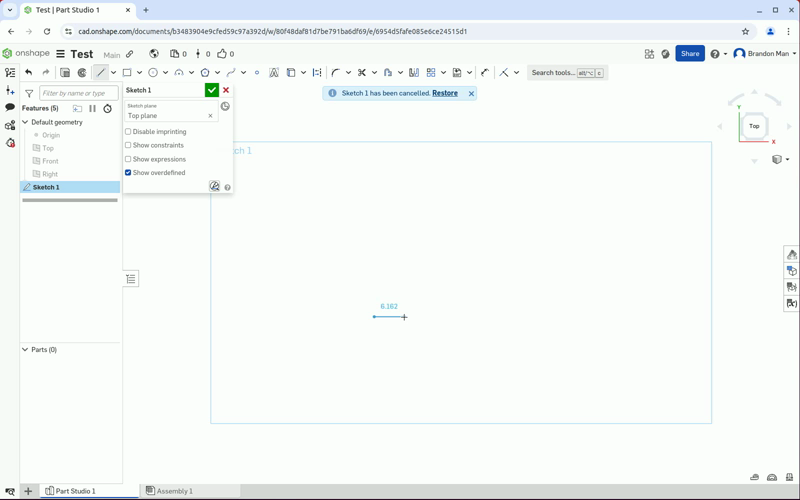
mouse_move(398, 316)
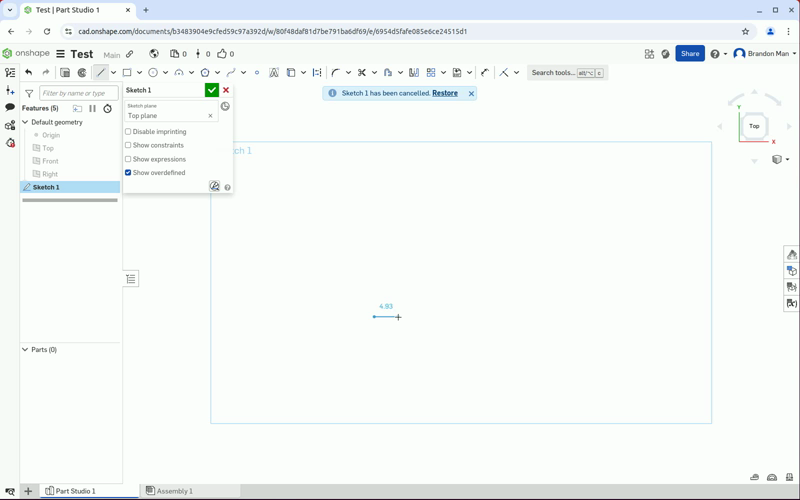
click(398, 316)
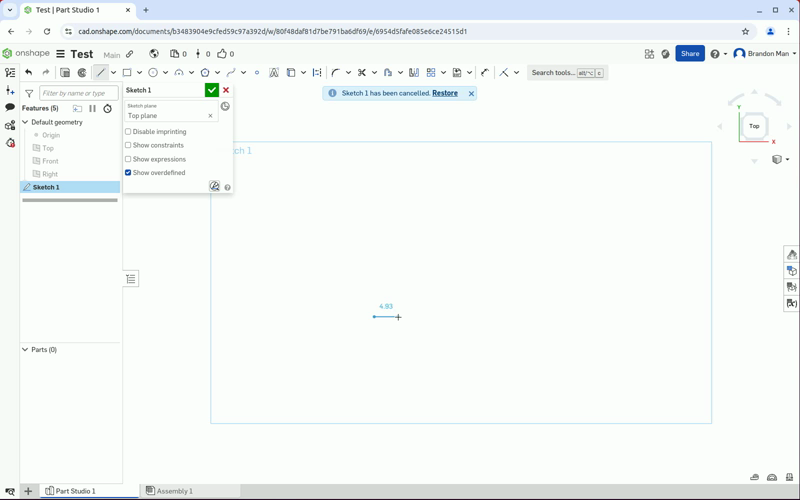
key_up(shift)
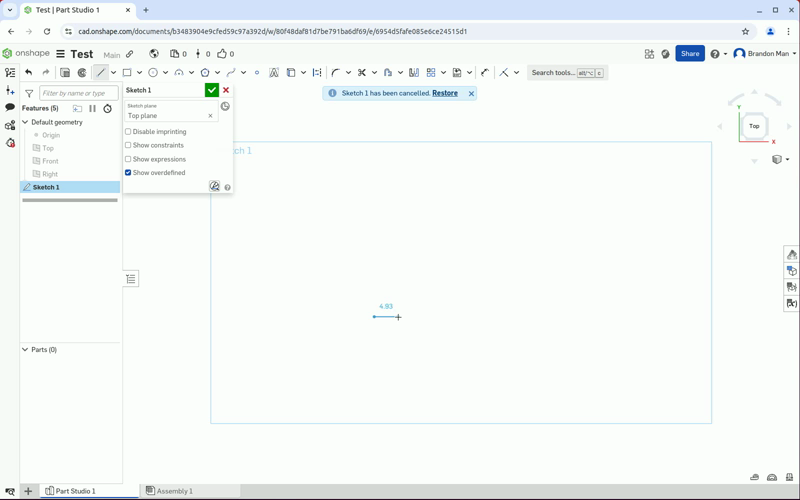
key_down(shift)
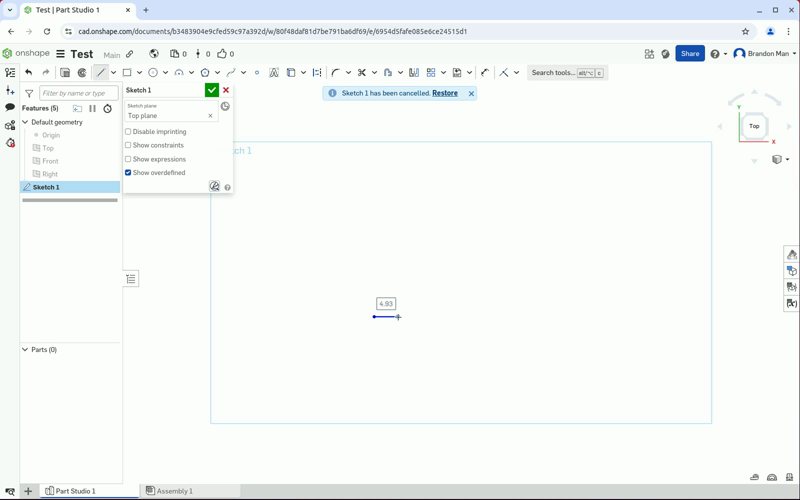
mouse_move(428, 316)
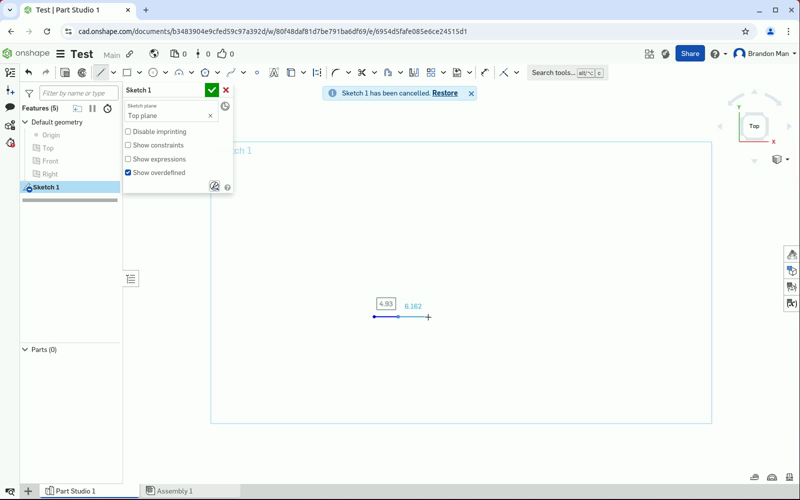
mouse_move(398, 294)
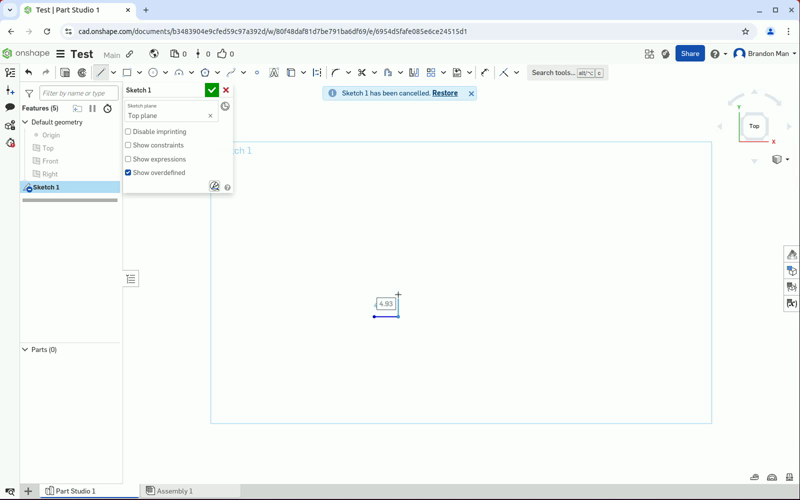
click(398, 294)
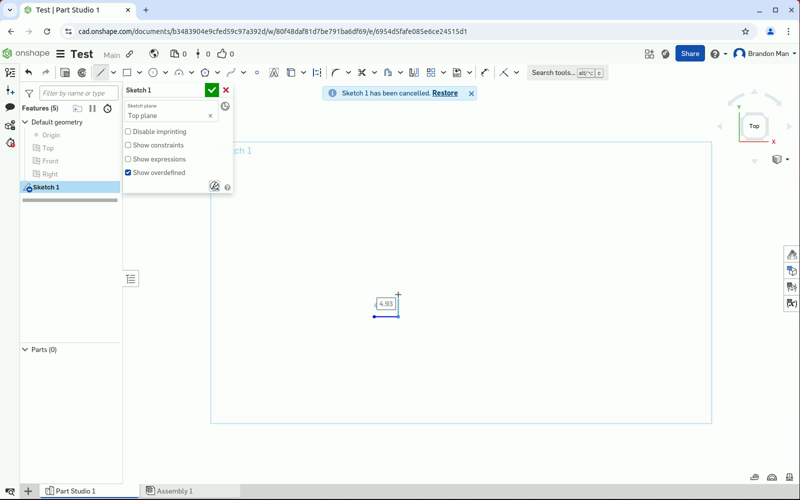
key_up(shift)
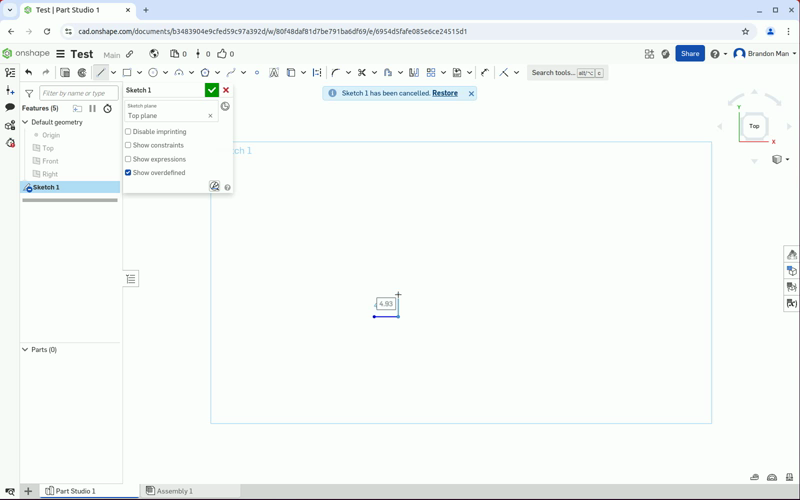
key_down(shift)
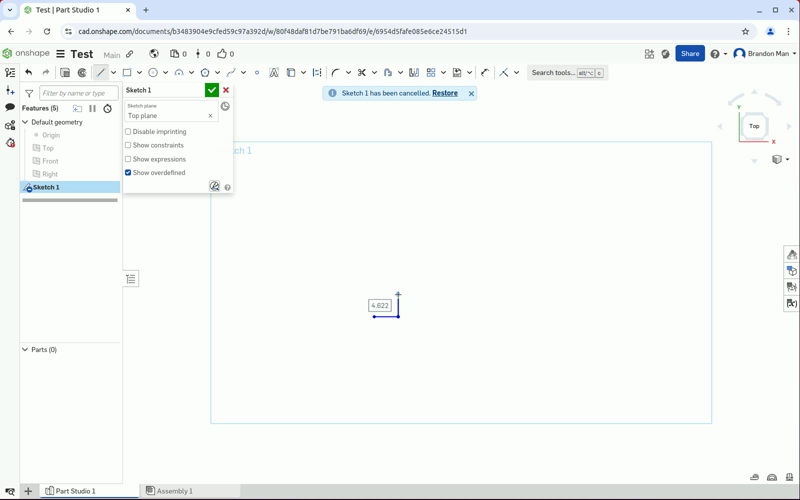
mouse_move(428, 294)
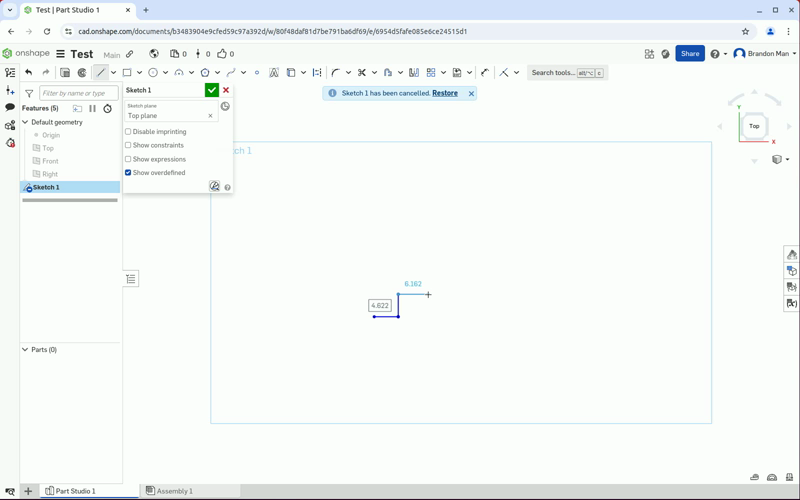
mouse_move(374, 294)
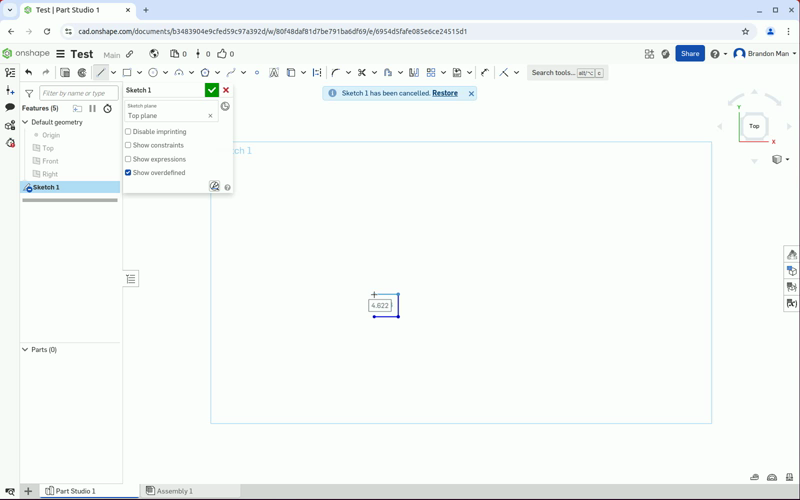
click(374, 294)
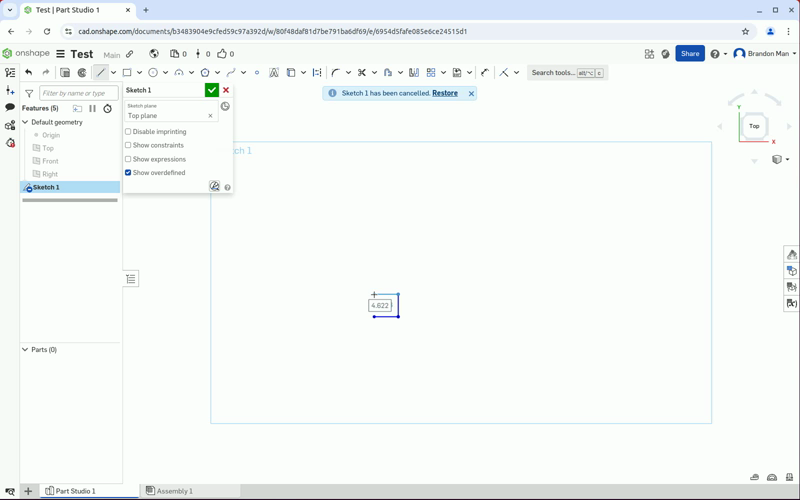
key_up(shift)
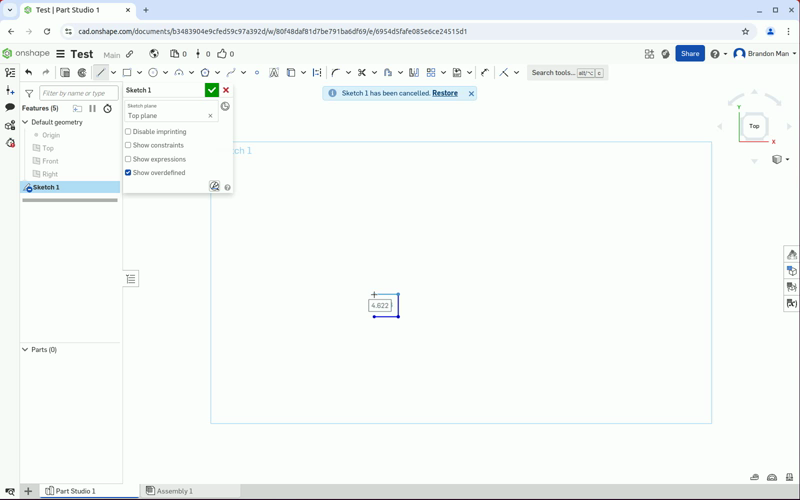
mouse_move(404, 294)
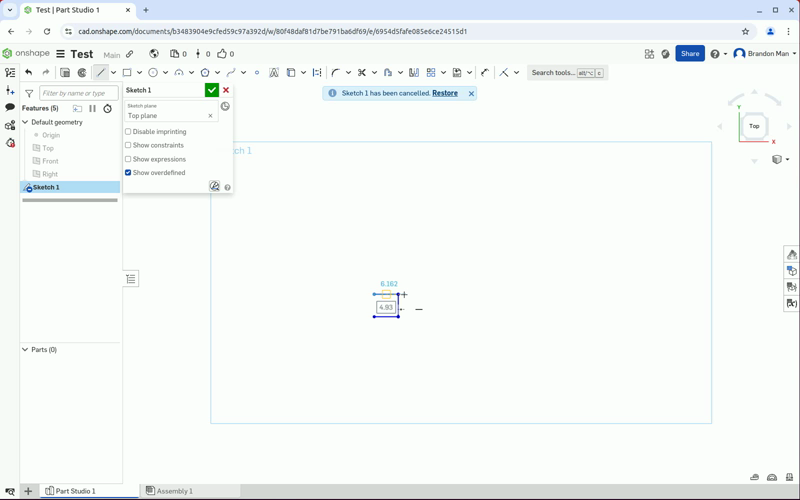
key_down(shift)
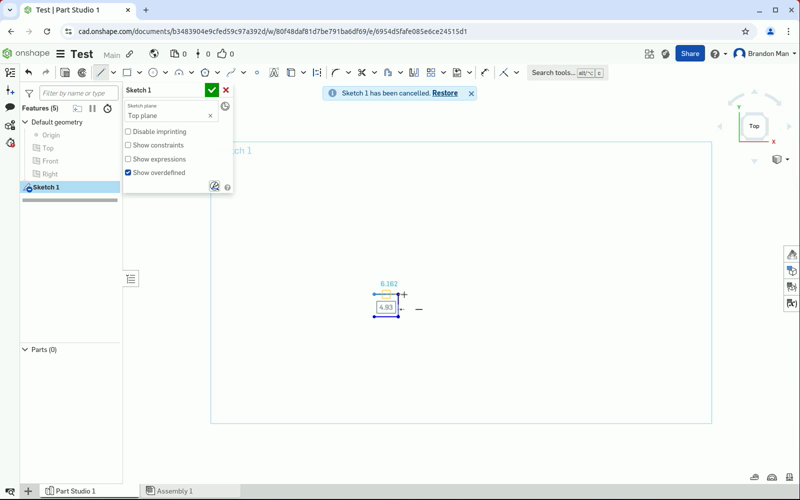
mouse_move(374, 316)
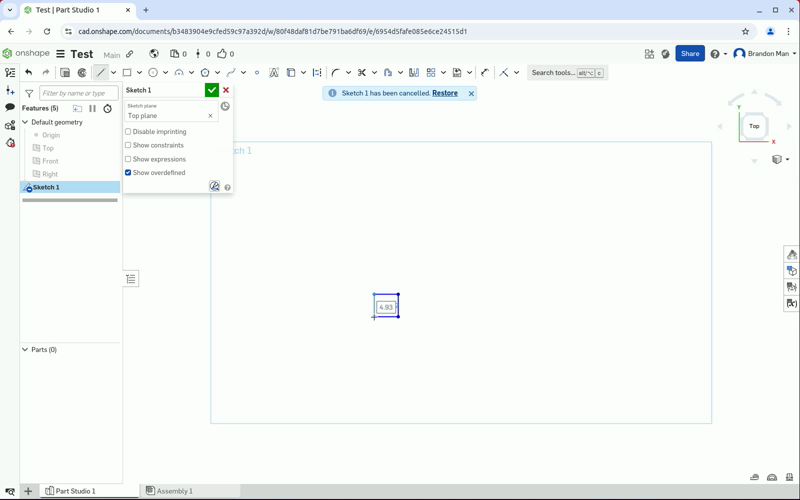
key_up(shift)
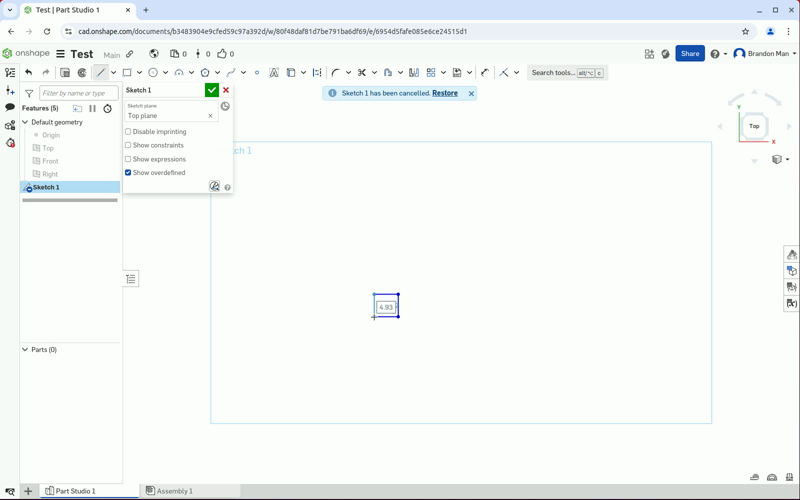
click(374, 316)
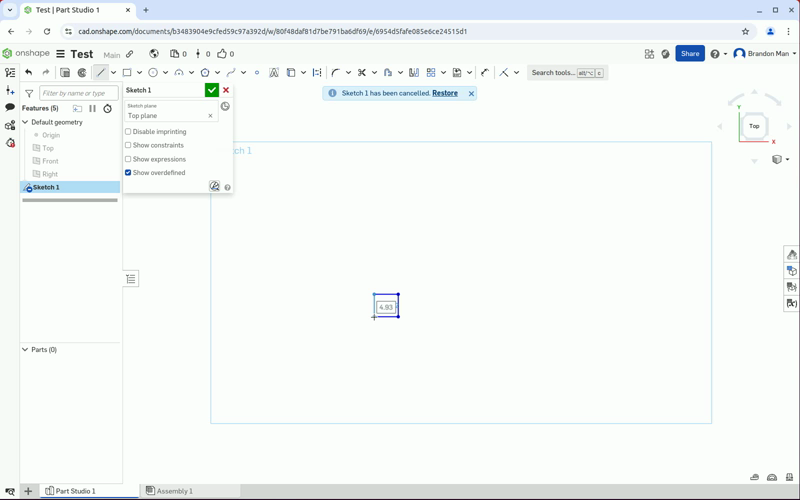
key(esc)
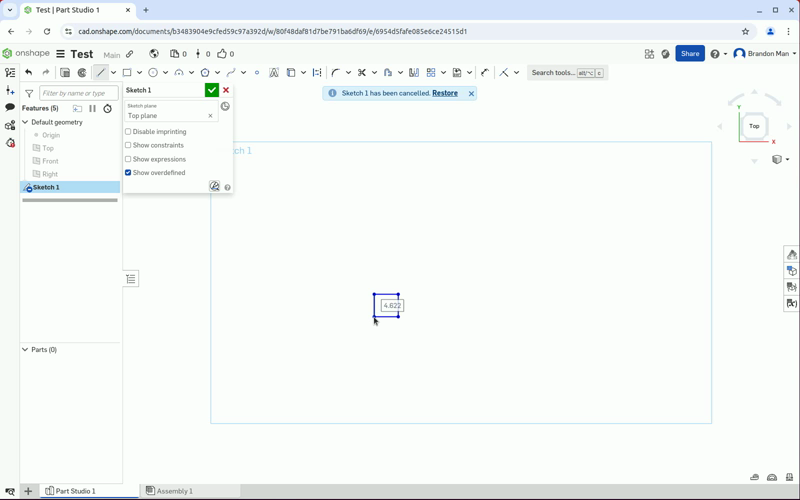
mouse_move(395, 311)
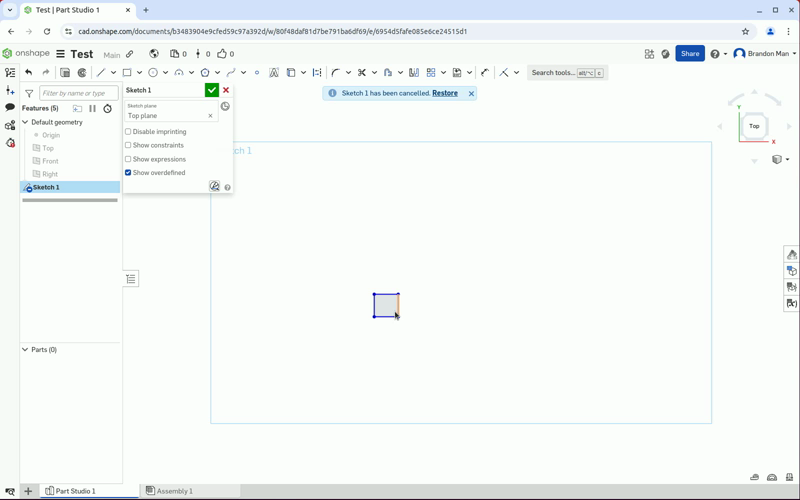
scroll(6)
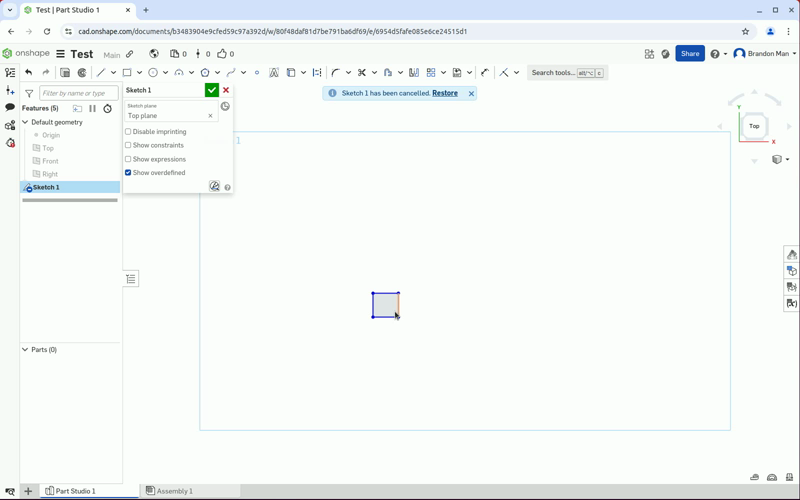
scroll(6)
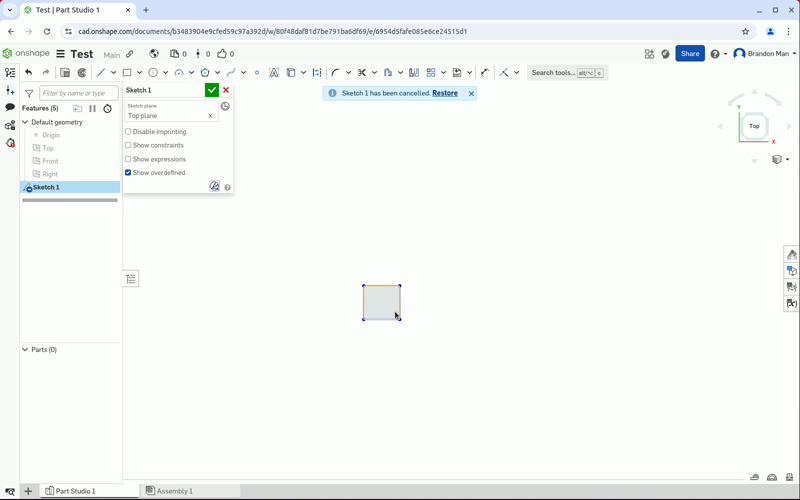
scroll(6)
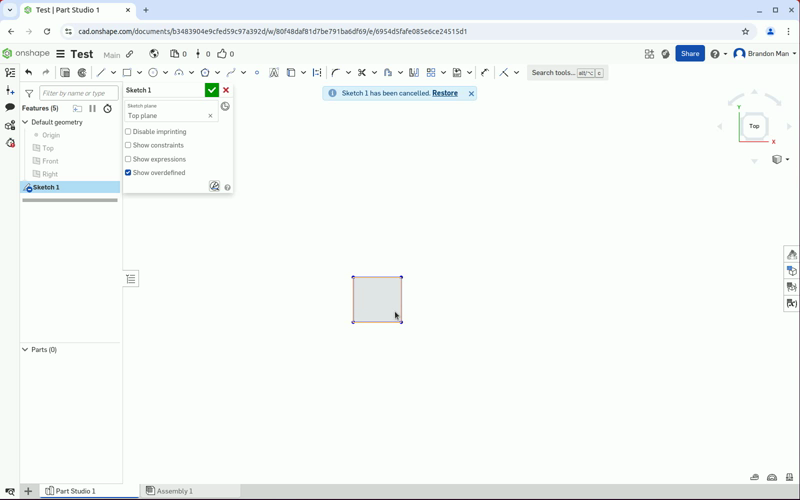
scroll(6)
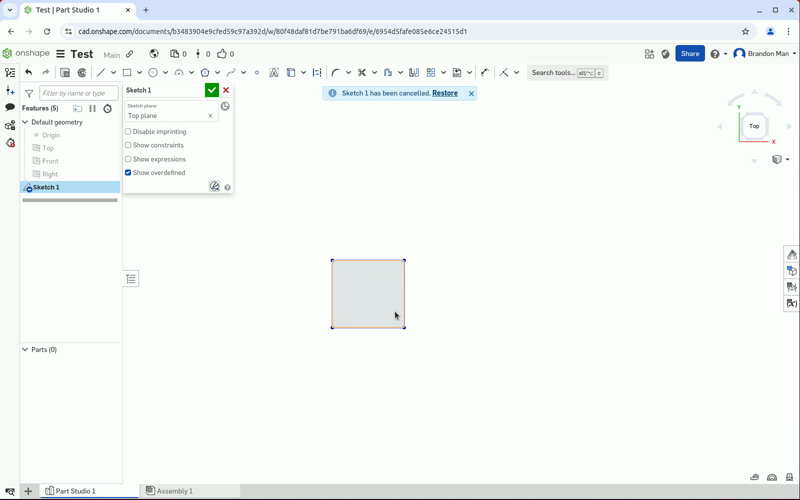
scroll(6)
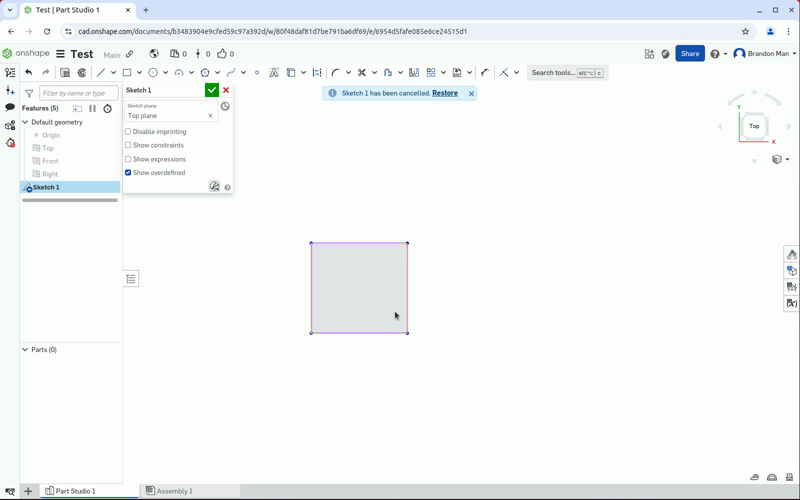
scroll(6)
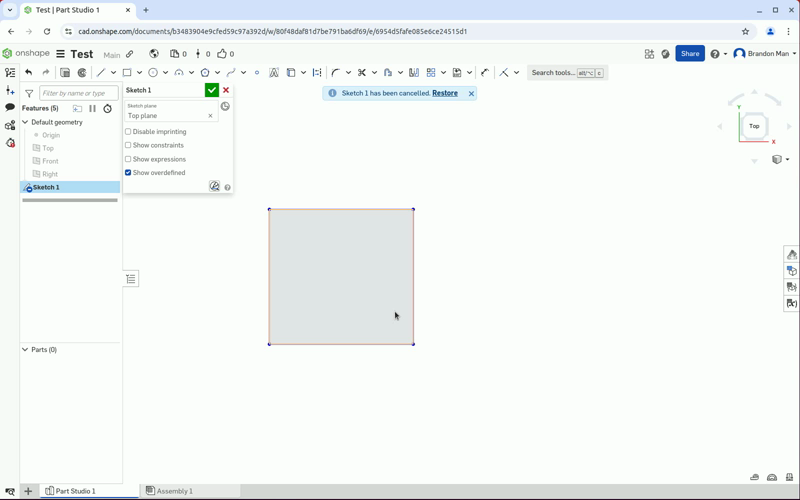
scroll(6)
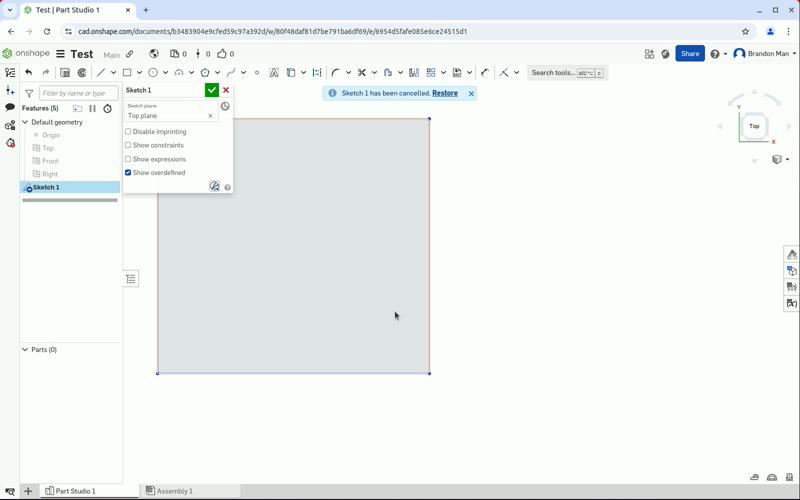
click(395, 311)
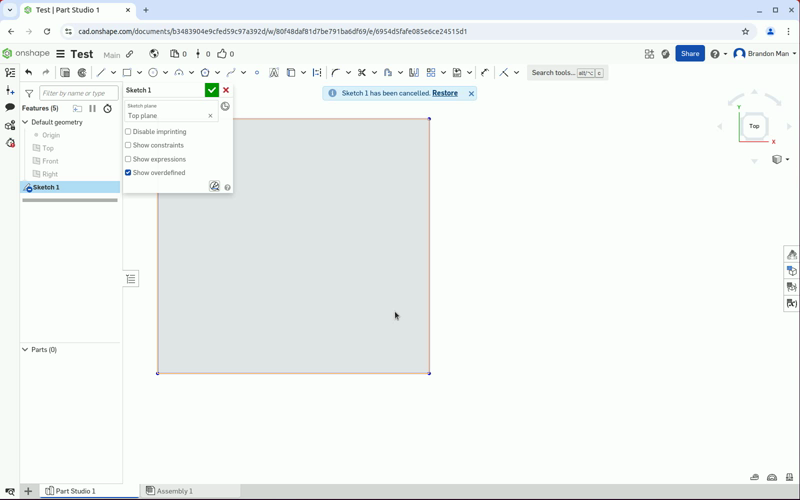
scroll(-6)
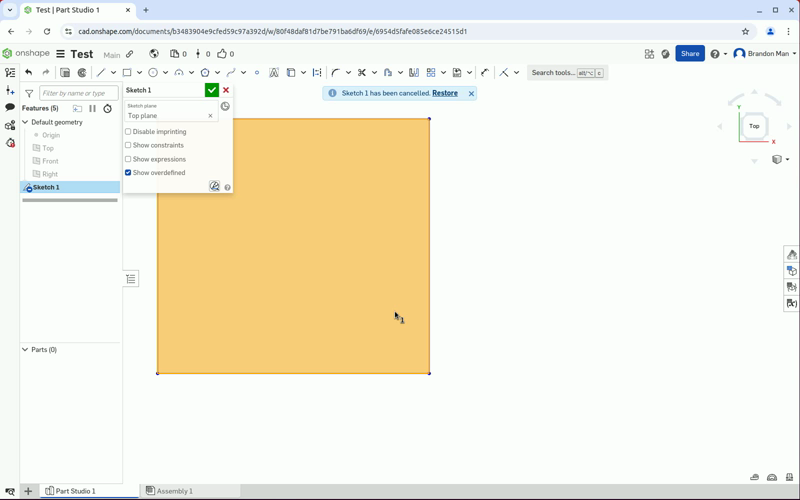
scroll(-6)
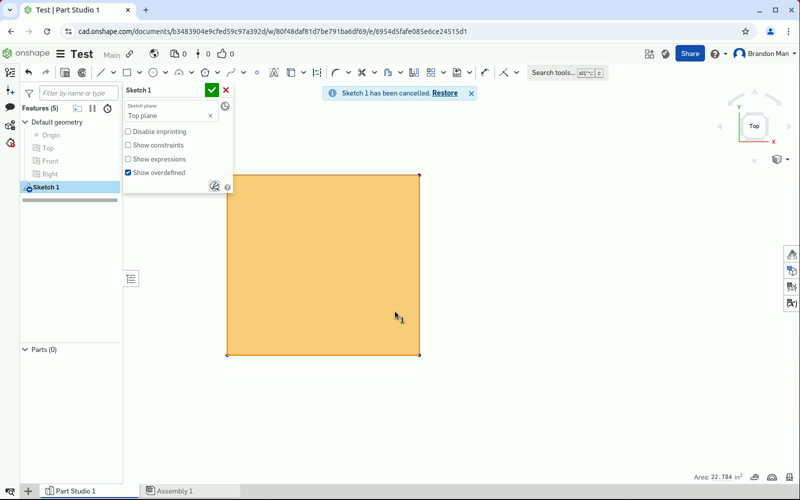
scroll(-6)
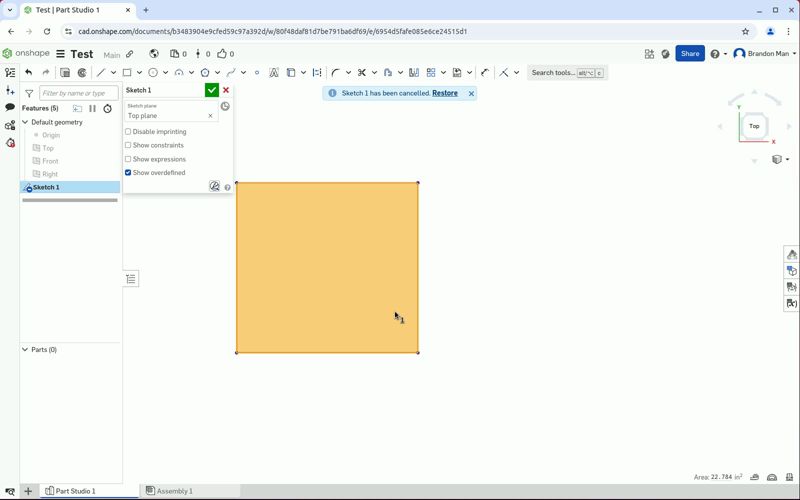
scroll(-6)
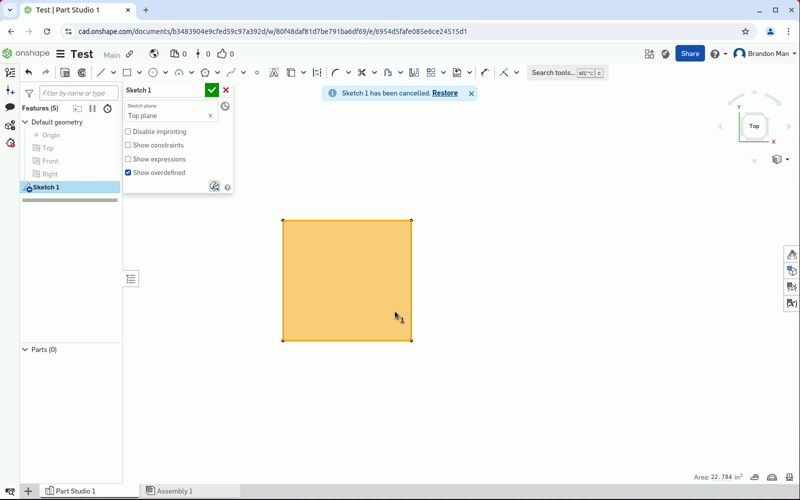
scroll(-6)
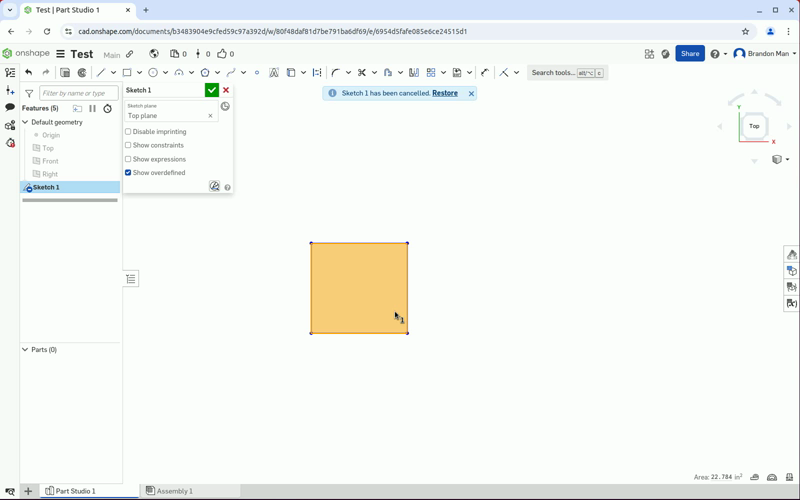
scroll(-6)
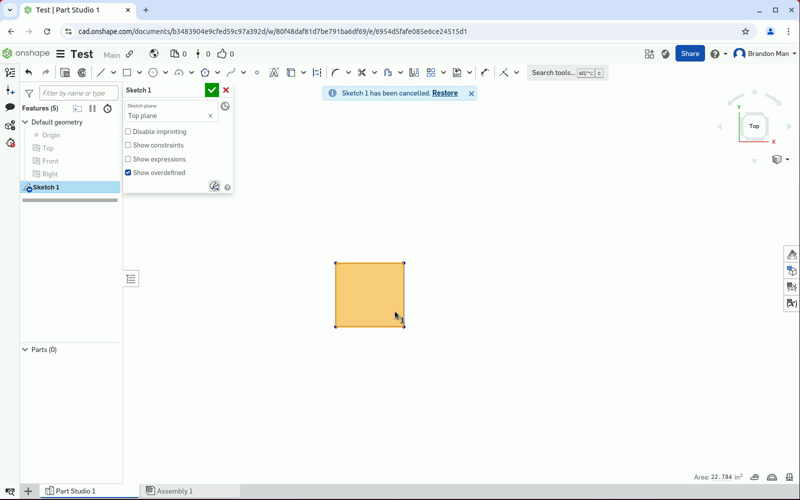
scroll(-6)
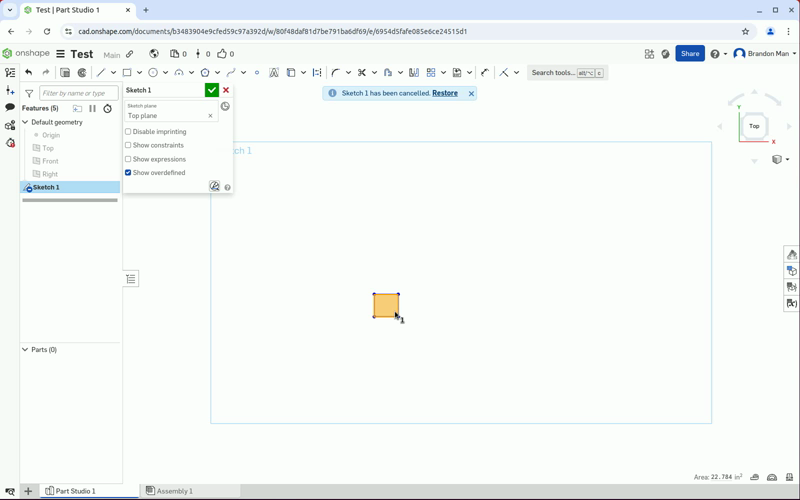
mouse_move(73, 352)
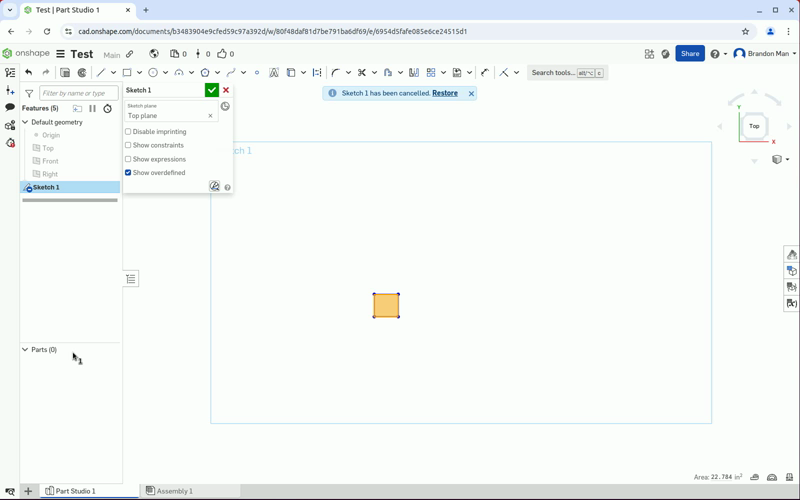
key(shift+y)
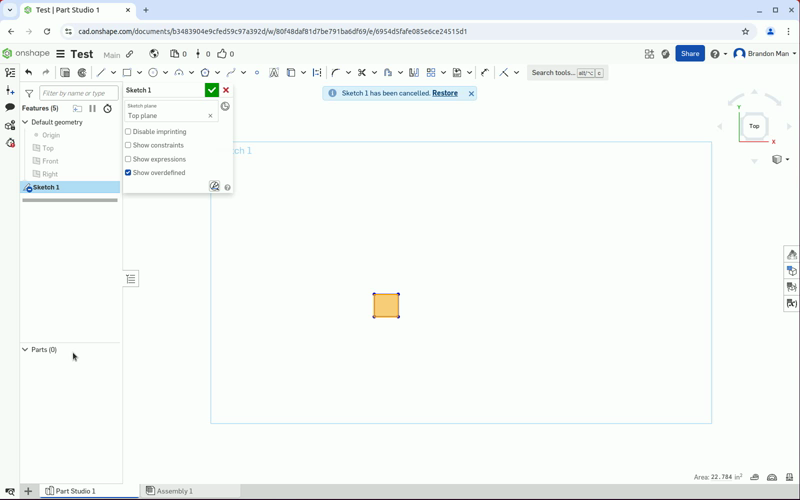
key(shift+e)
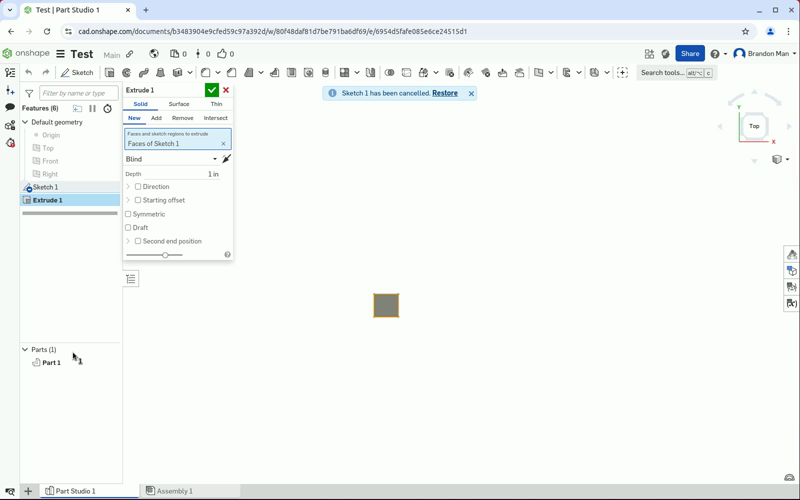
mouse_move(143, 106)
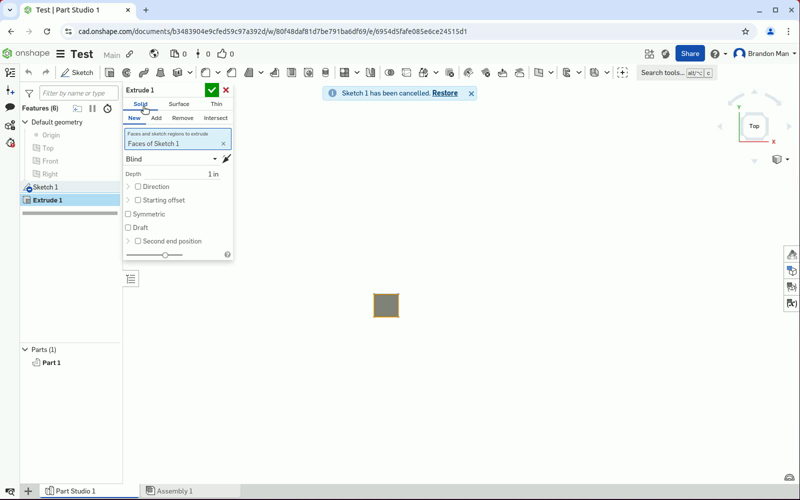
click(143, 106)
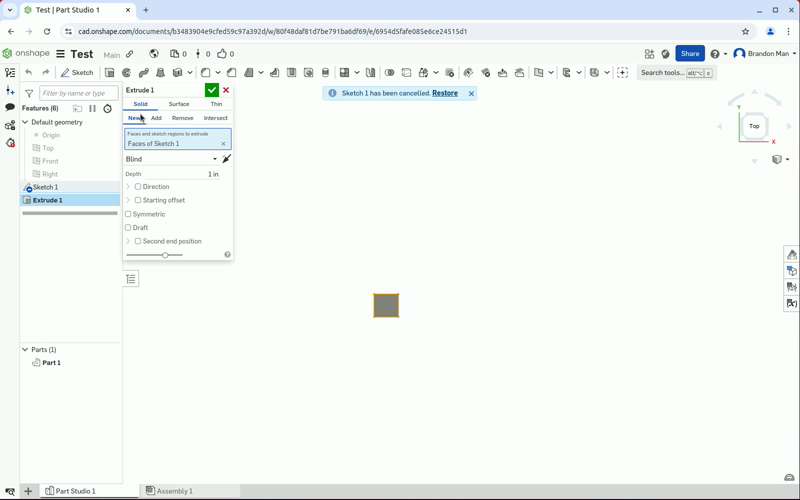
mouse_move(137, 120)
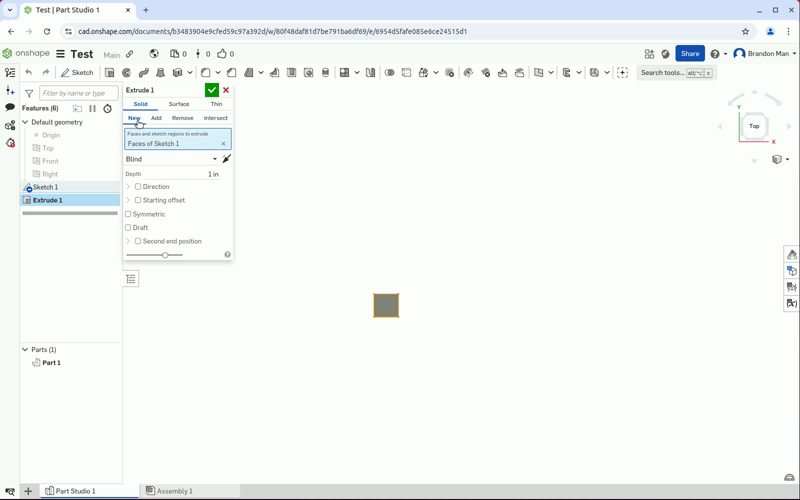
click(137, 120)
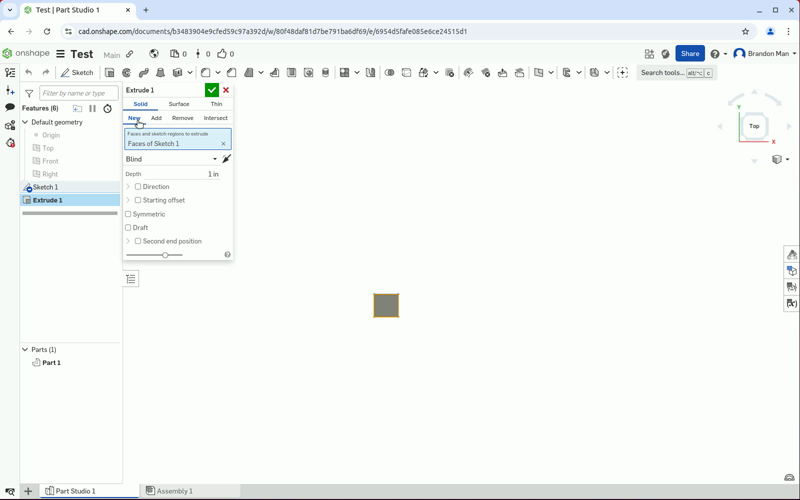
key(tab, 4)
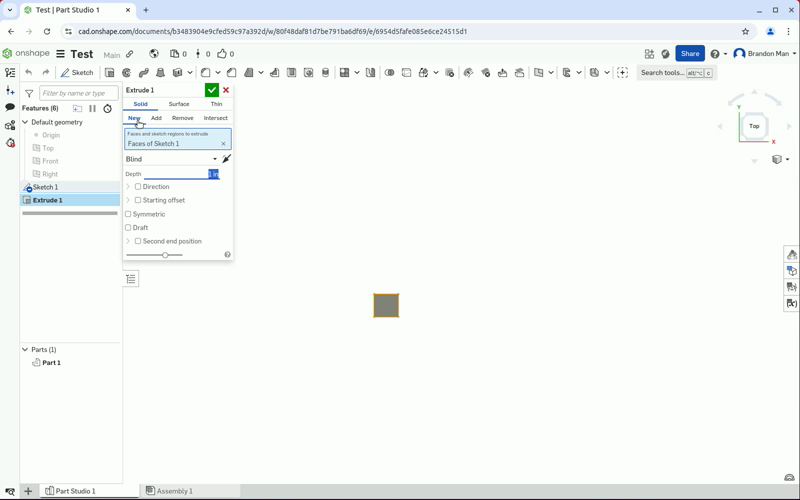
text(2.166)
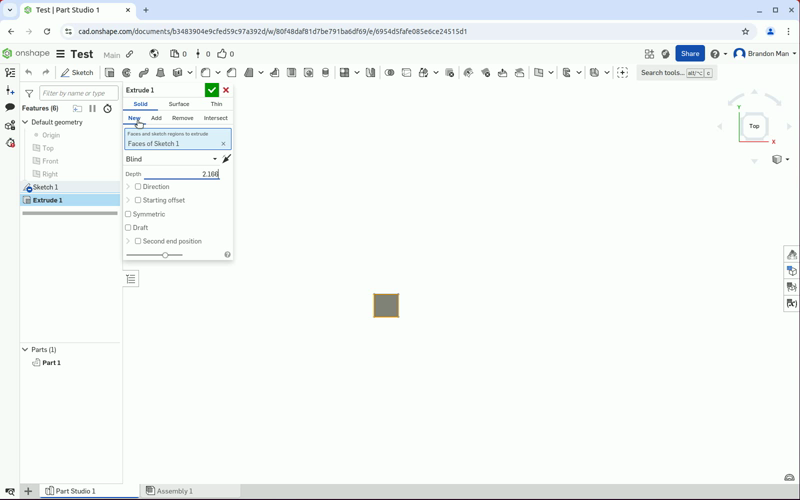
key(enter)
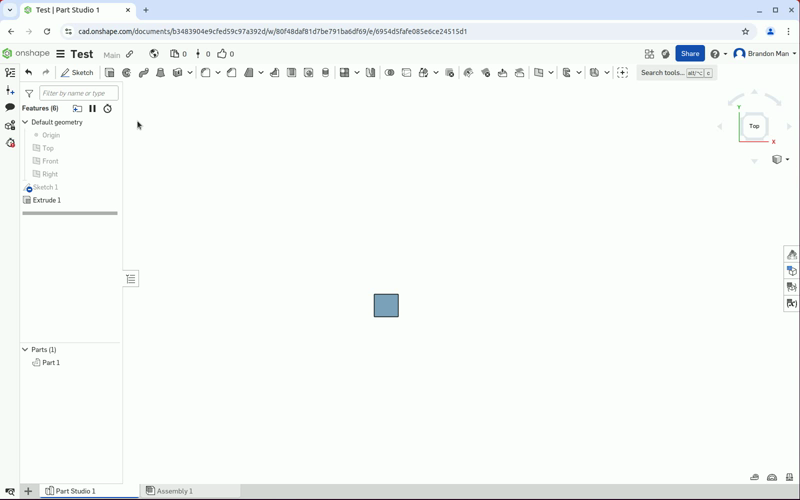
key(shift+h)
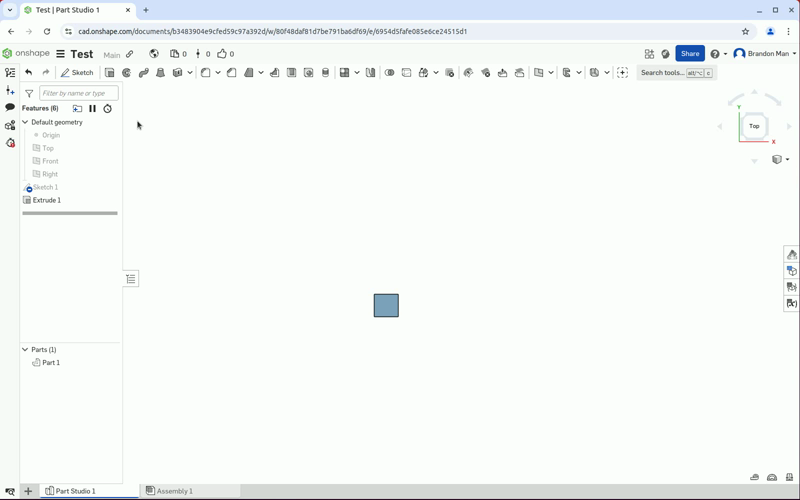
key(shift+h)
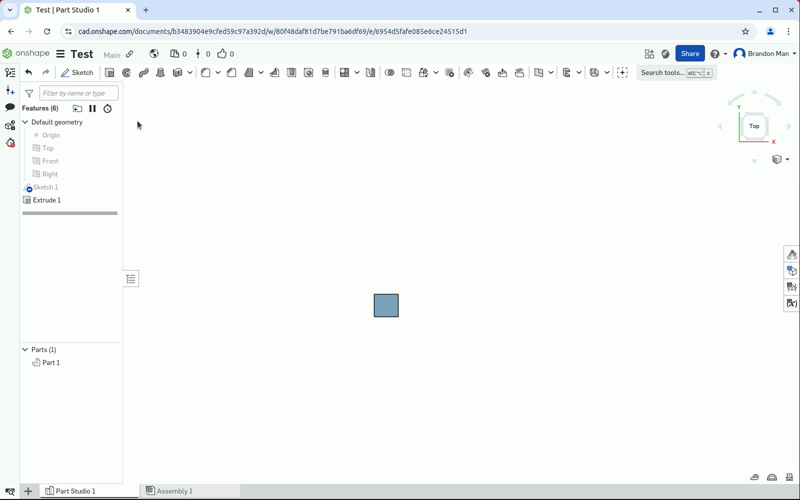
mouse_move(73, 189)
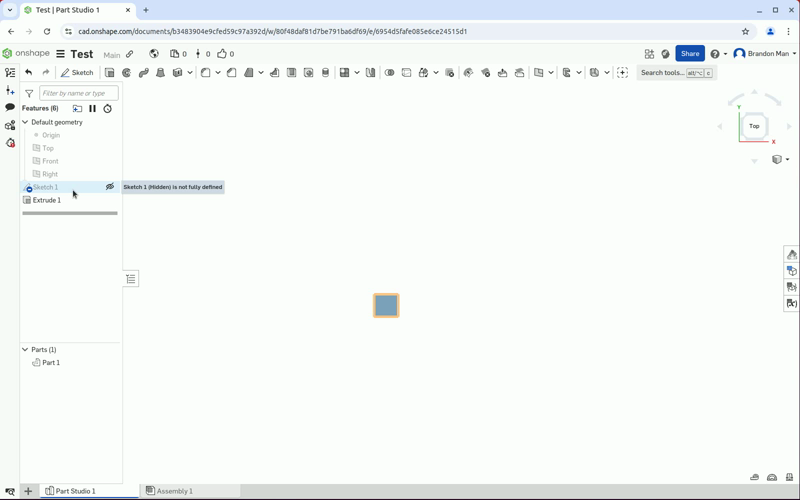
click(73, 189)
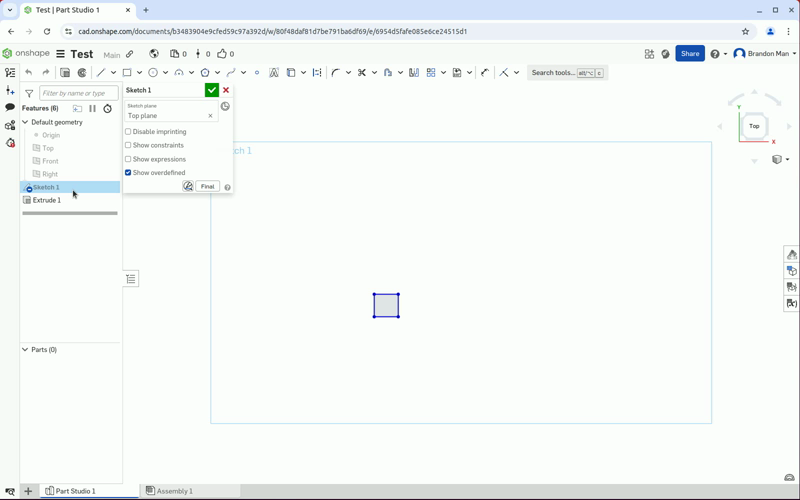
mouse_move(229, 92)
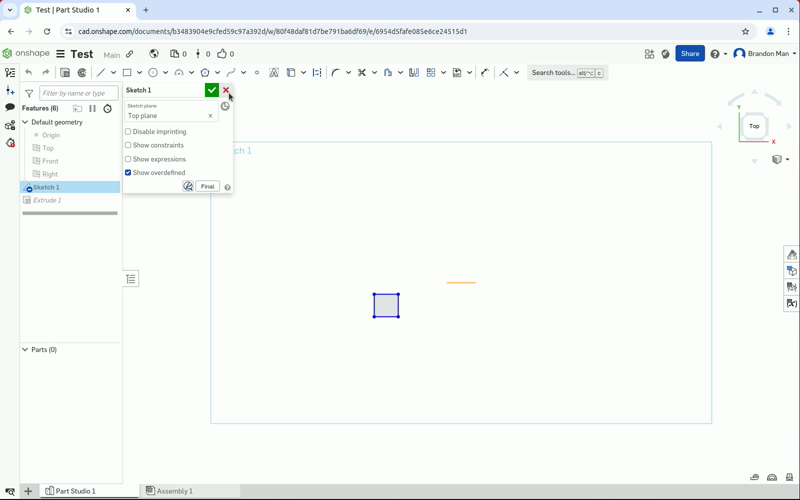
click(229, 92)
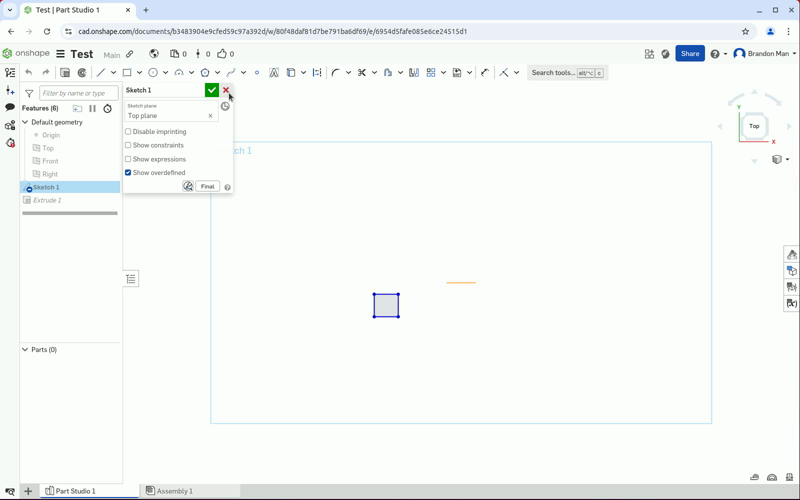
key(shift+s)
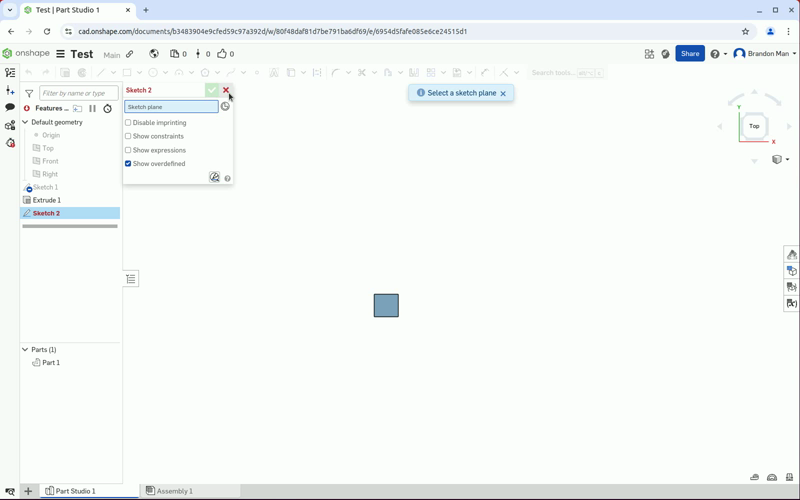
mouse_move(73, 150)
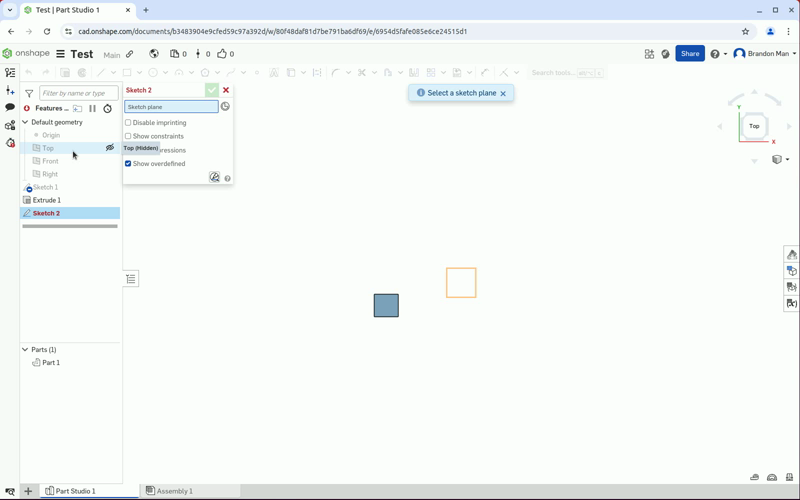
click(73, 150)
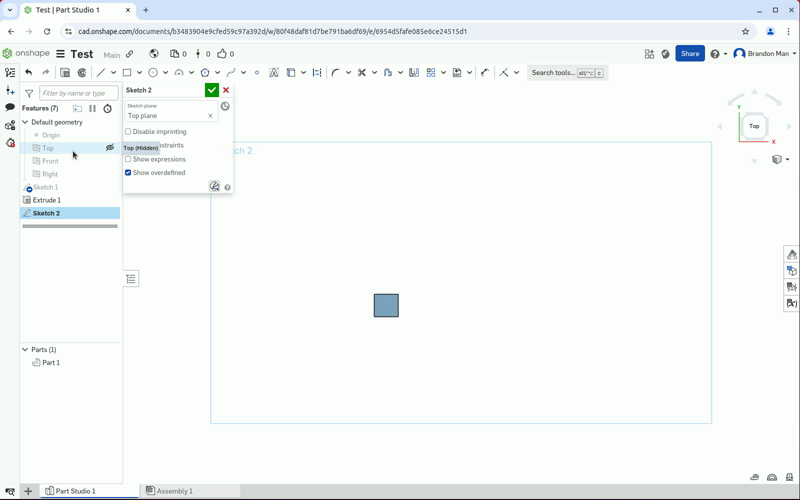
mouse_move(73, 352)
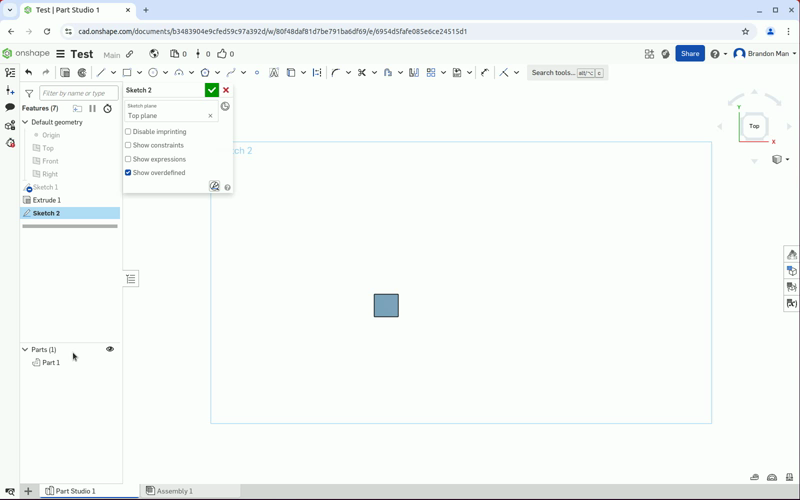
key(y)
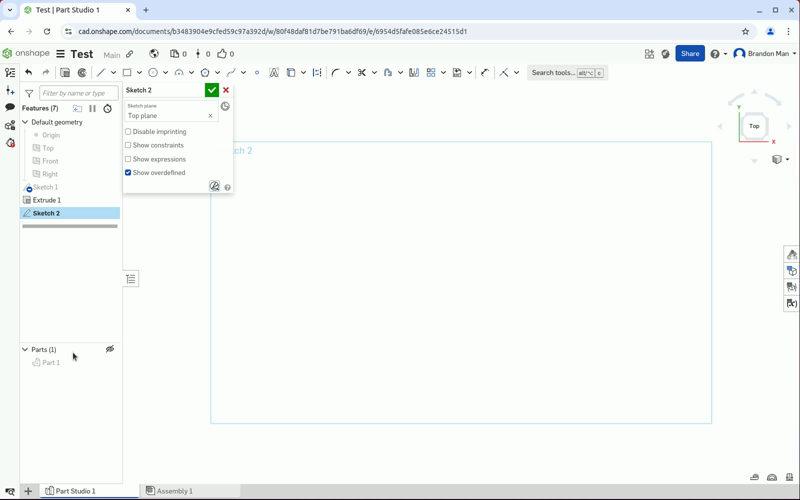
key(l)
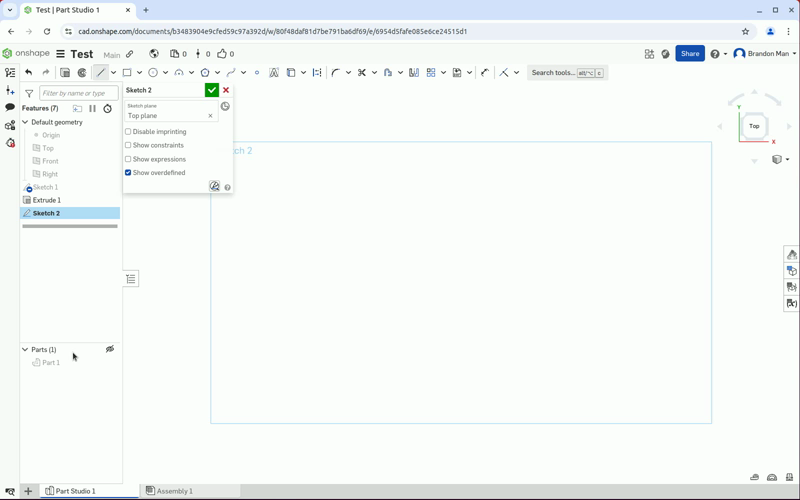
key_down(shift)
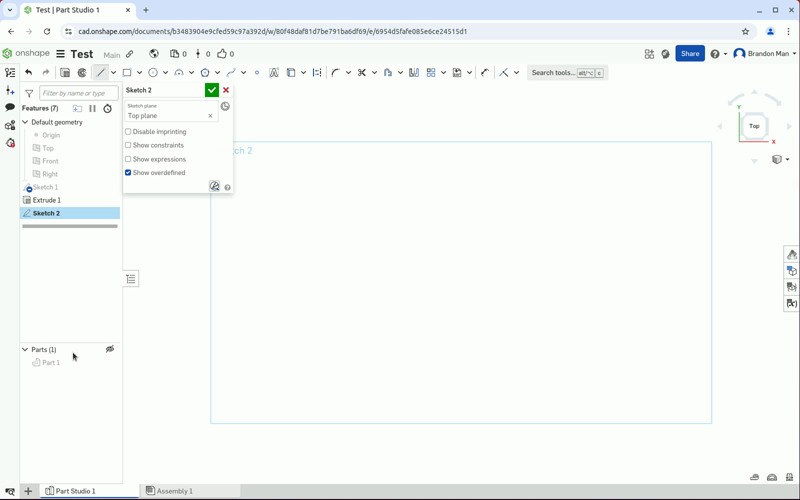
mouse_move(524, 316)
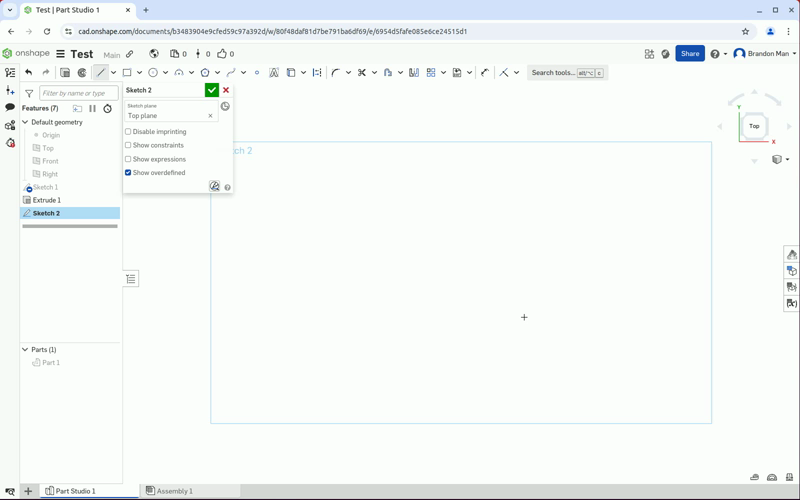
click(524, 316)
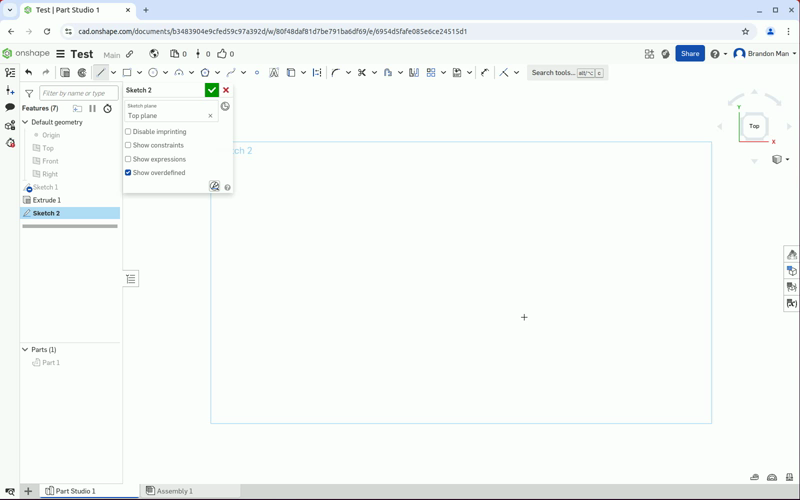
key_up(shift)
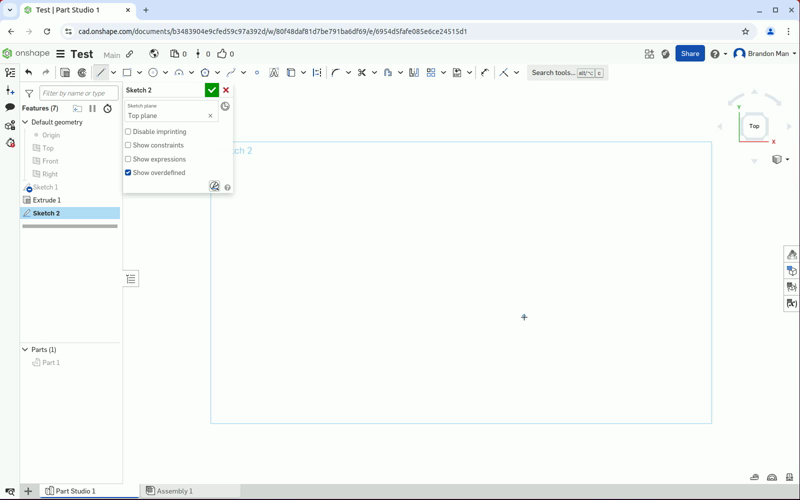
key_down(shift)
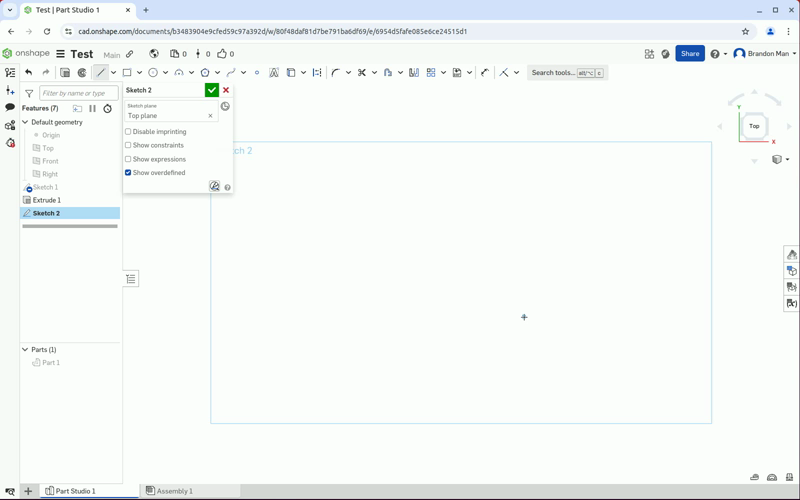
mouse_move(554, 316)
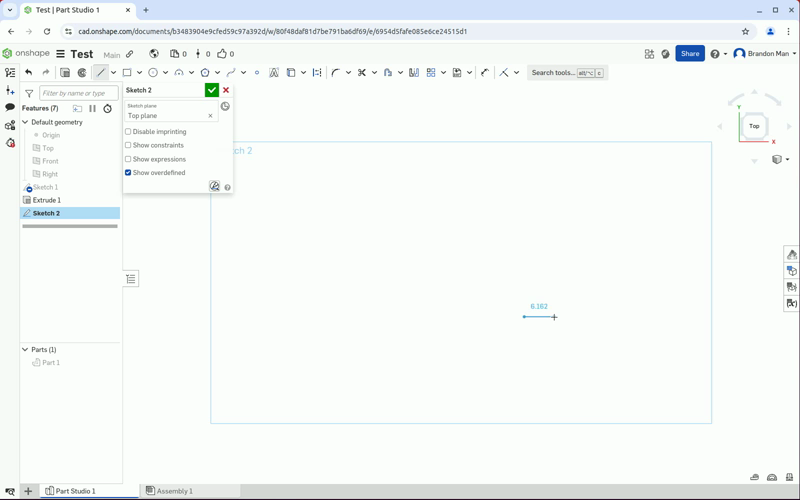
mouse_move(548, 316)
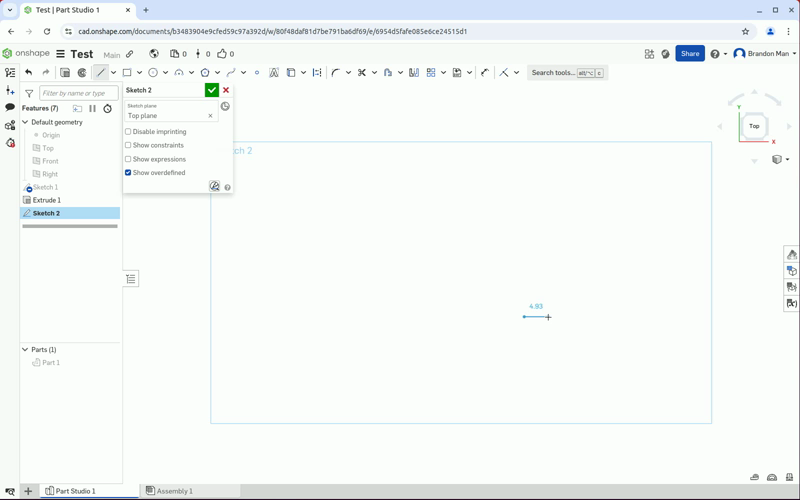
click(548, 316)
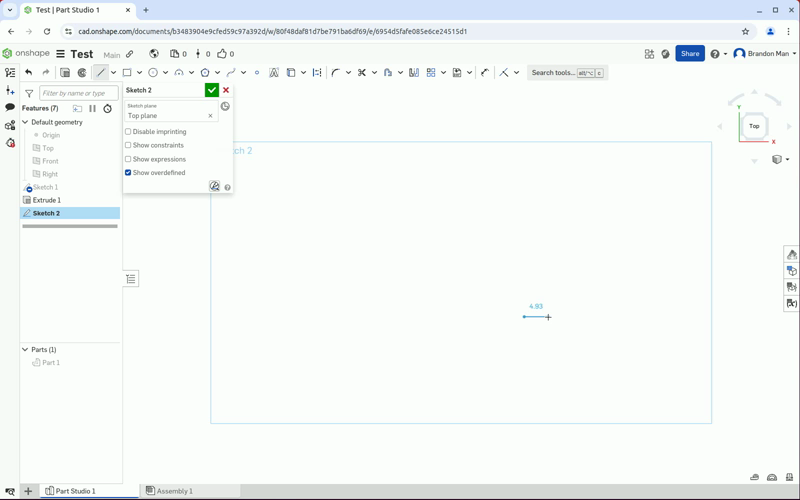
key_up(shift)
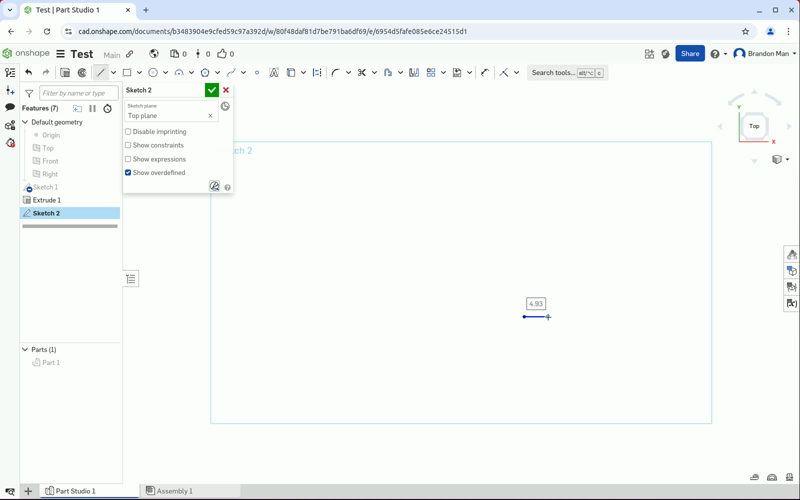
key_down(shift)
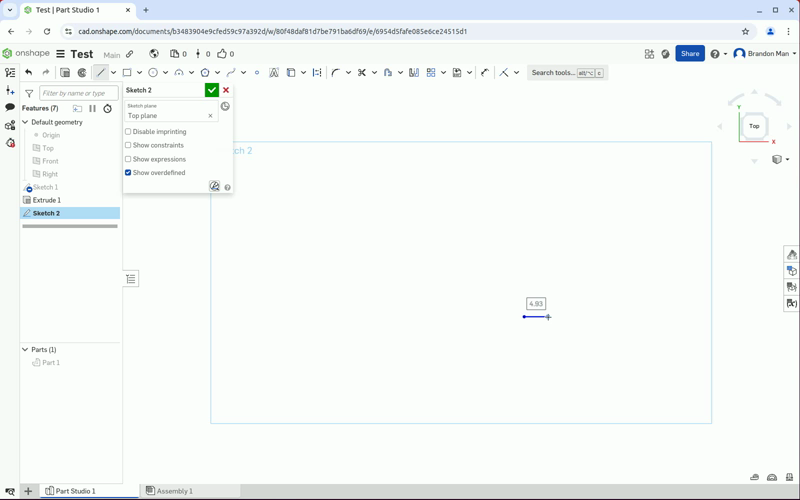
mouse_move(578, 316)
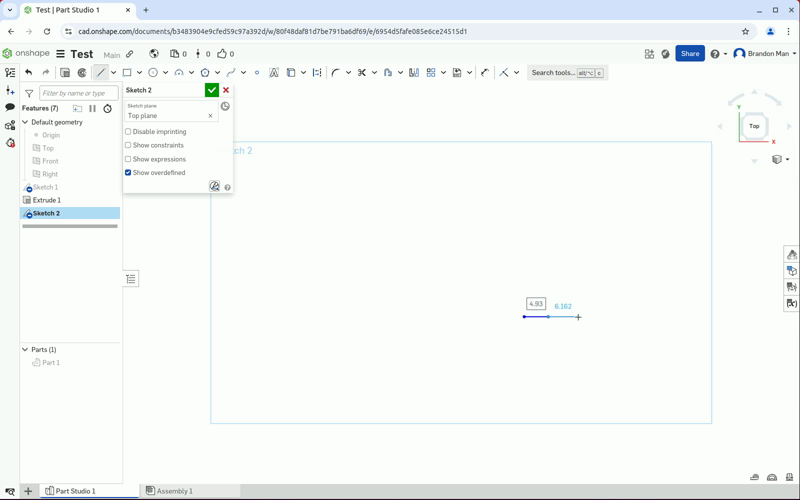
mouse_move(548, 294)
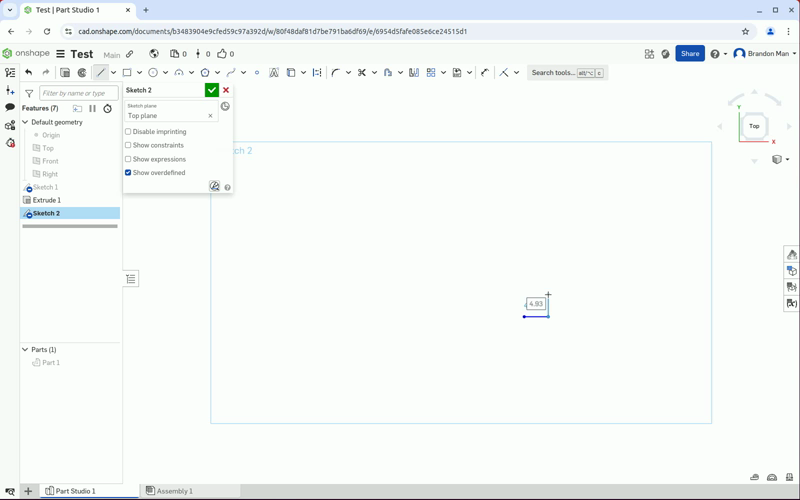
click(548, 294)
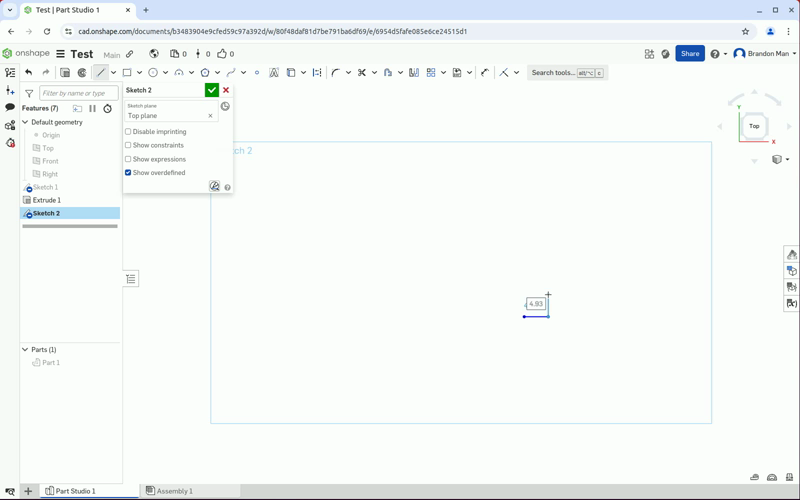
key_up(shift)
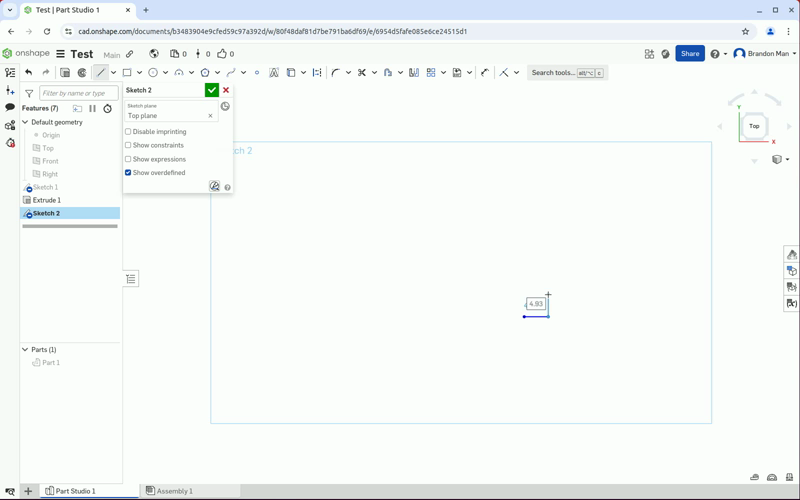
key_down(shift)
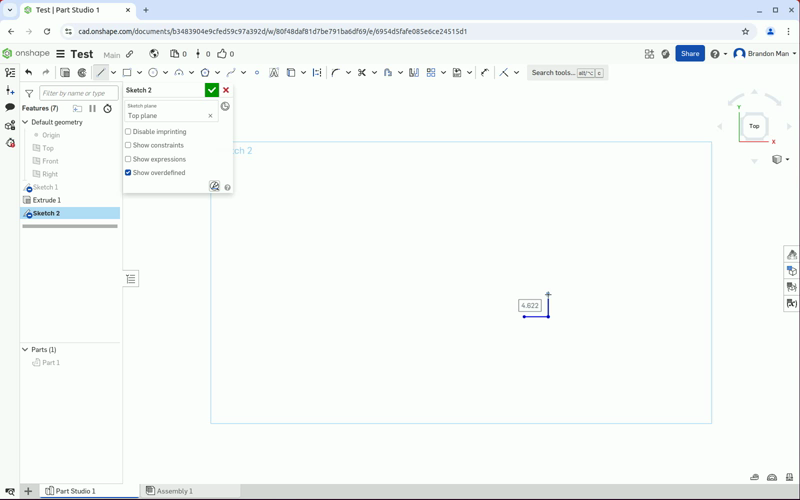
mouse_move(578, 294)
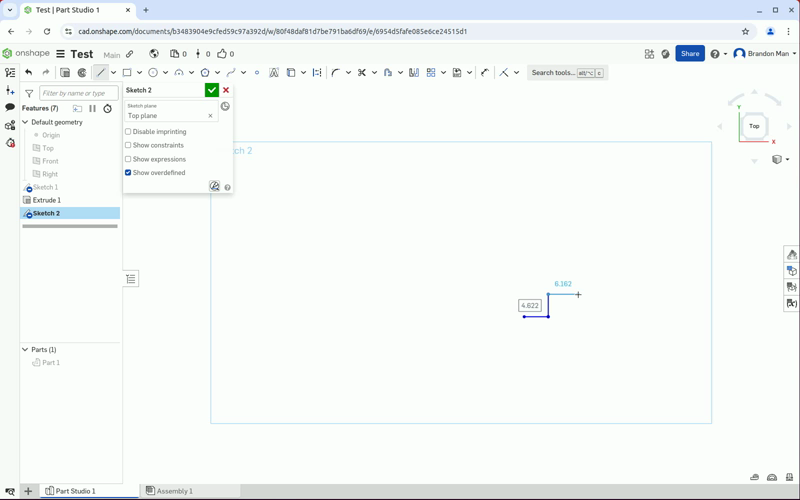
mouse_move(524, 294)
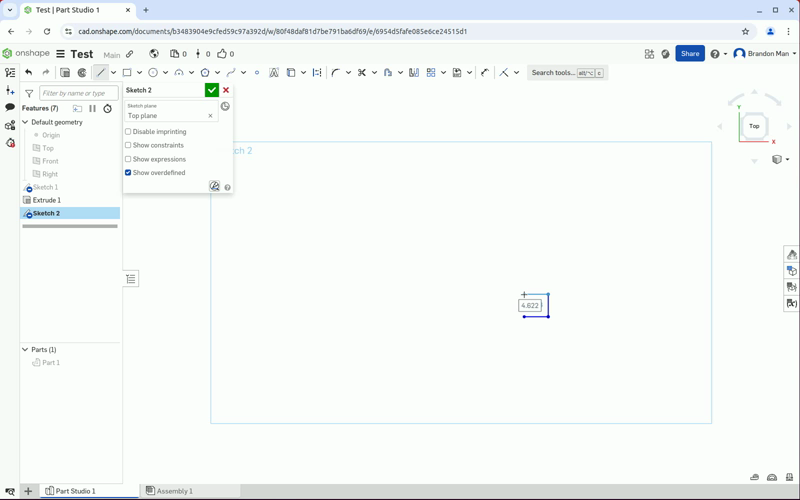
click(524, 294)
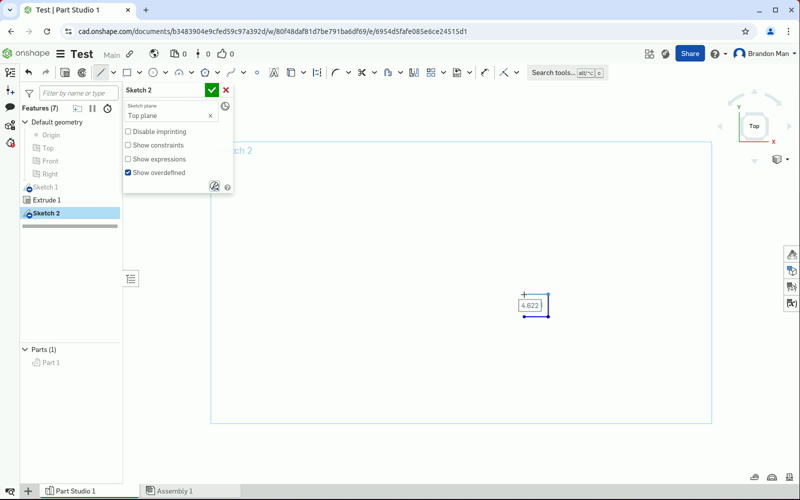
key_up(shift)
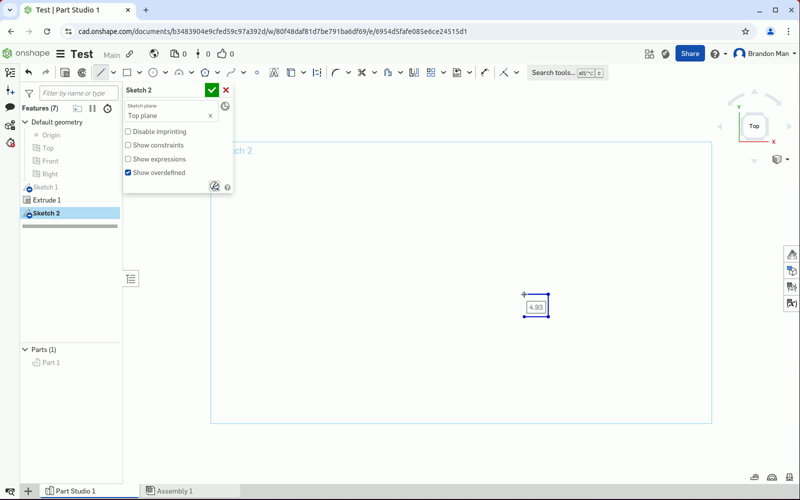
mouse_move(554, 294)
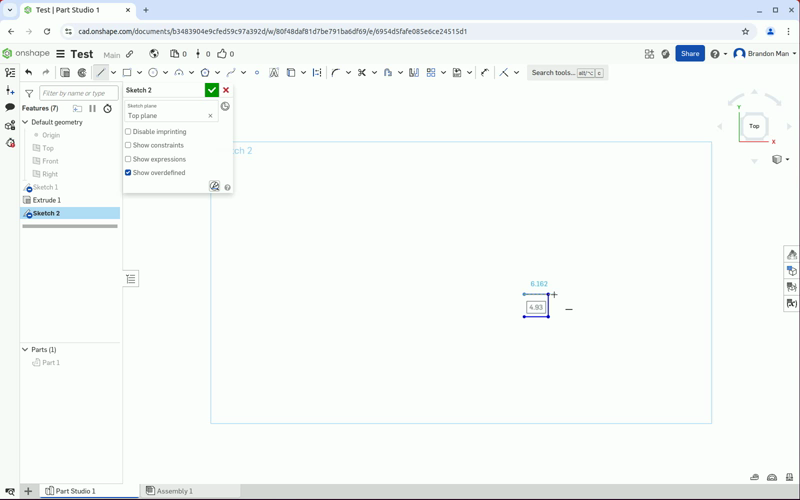
key_down(shift)
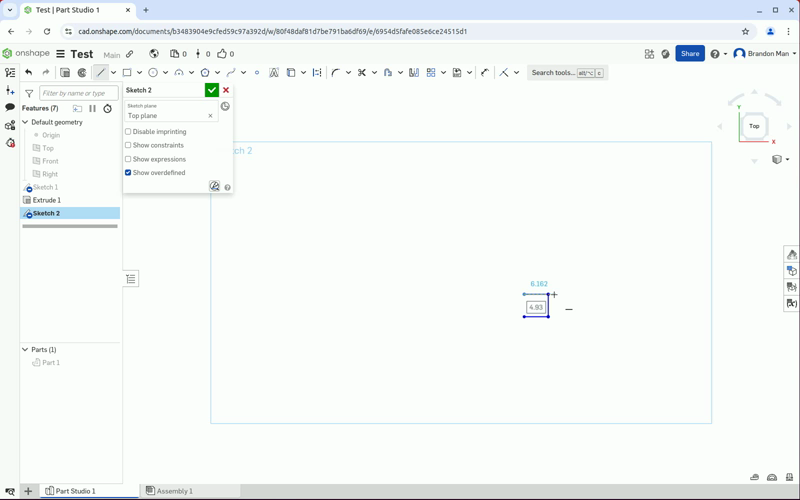
mouse_move(524, 316)
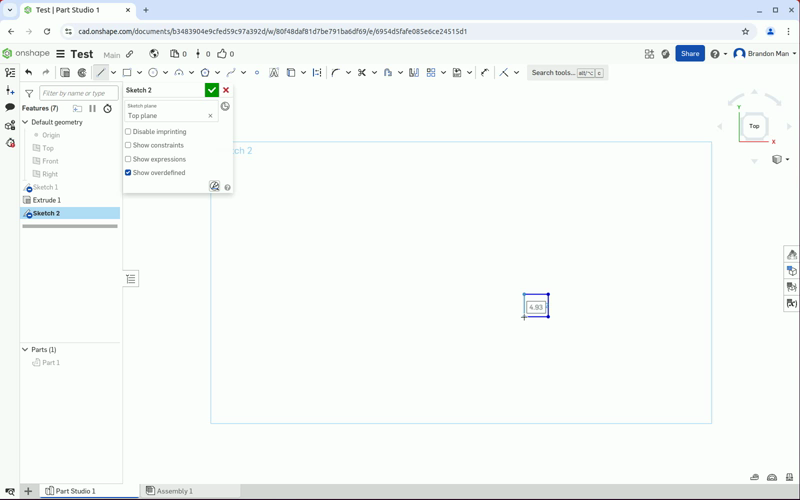
key_up(shift)
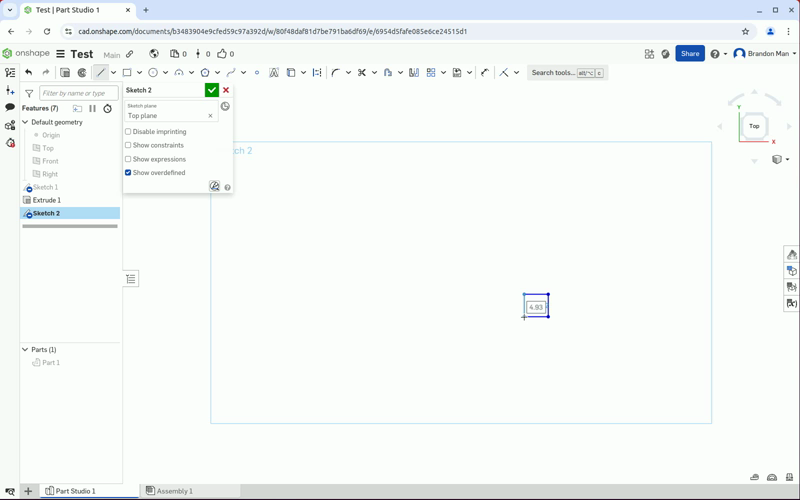
click(524, 316)
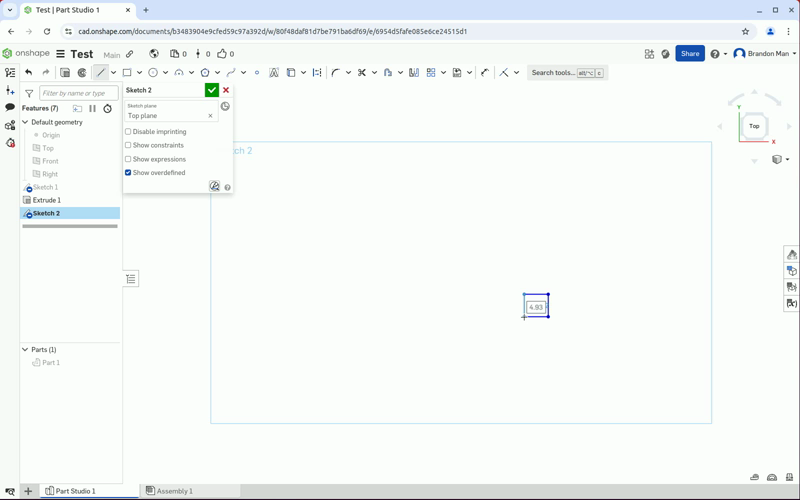
key(esc)
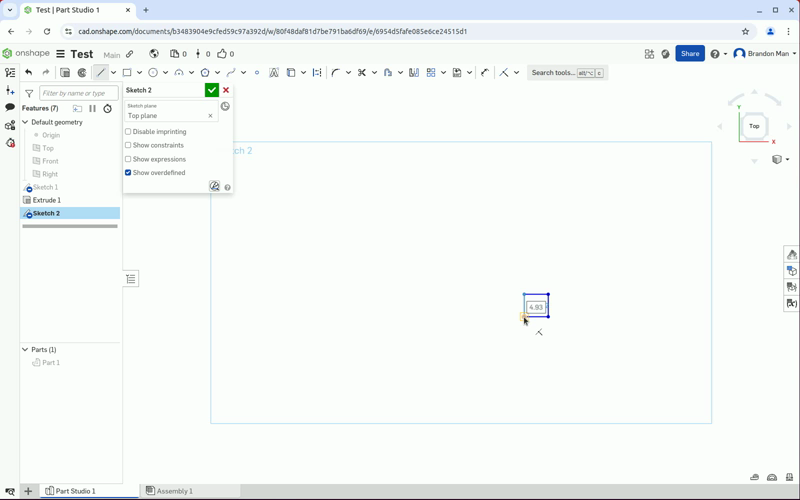
mouse_move(538, 316)
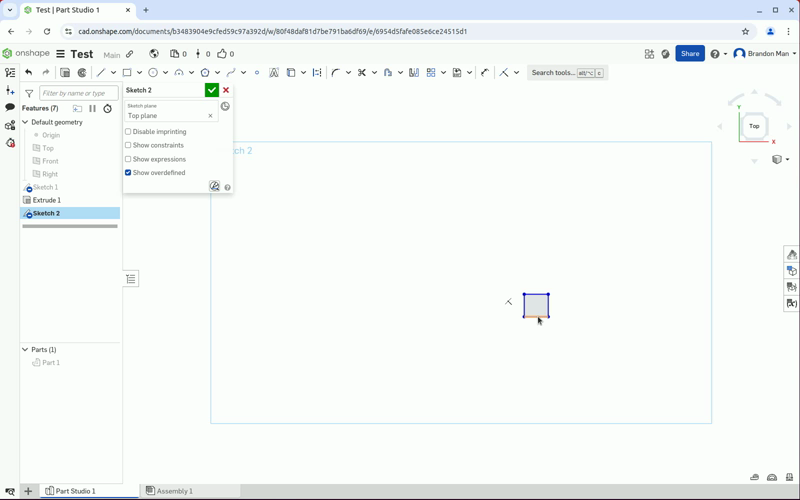
scroll(6)
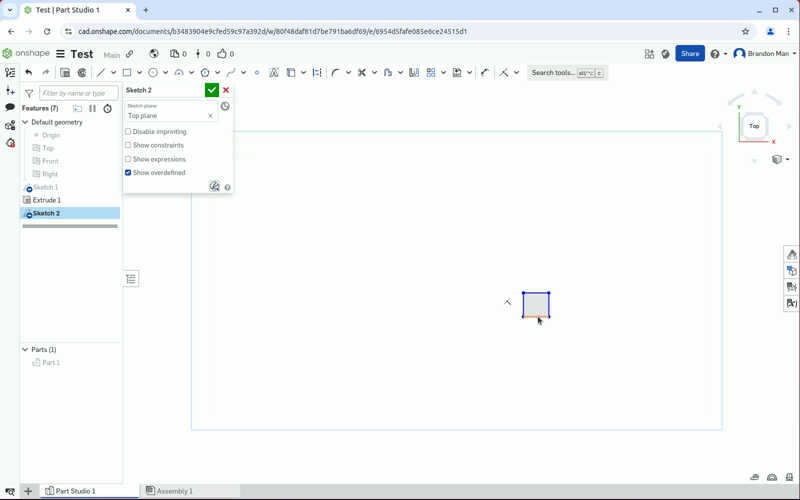
scroll(6)
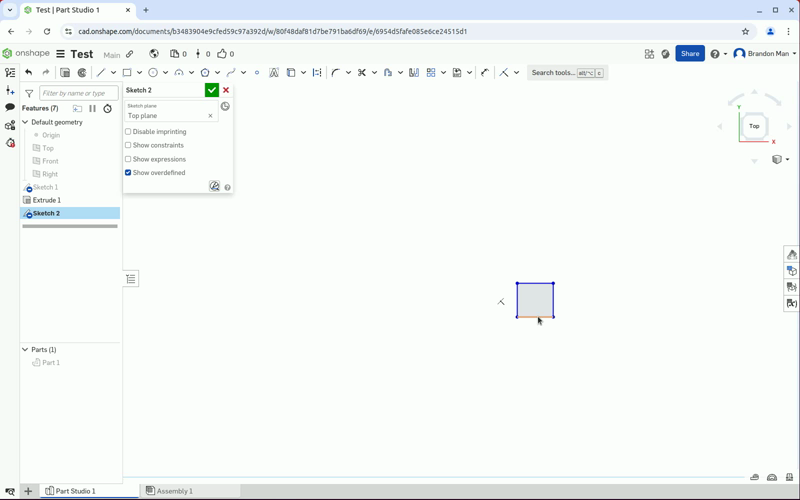
scroll(6)
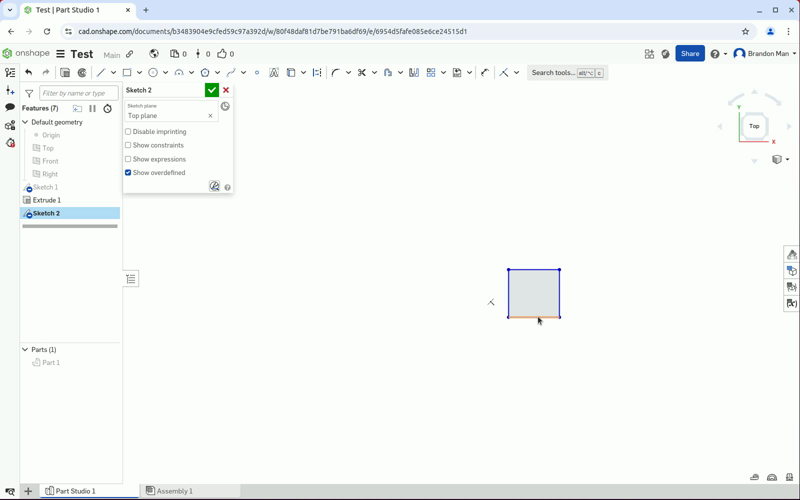
scroll(6)
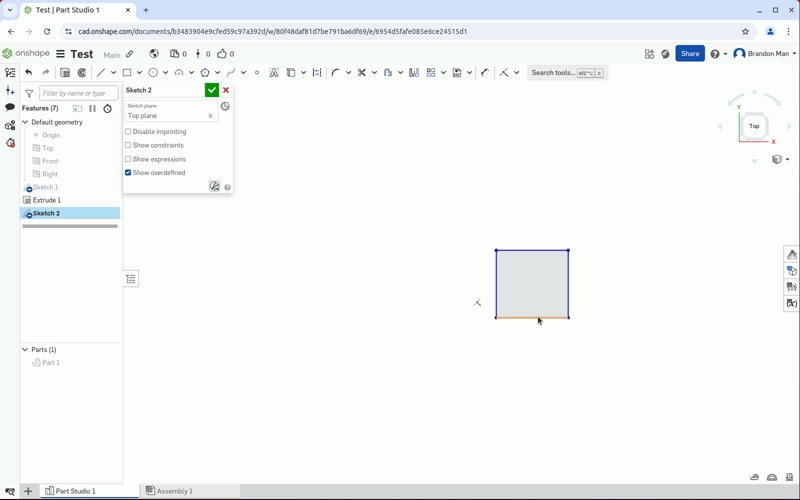
scroll(6)
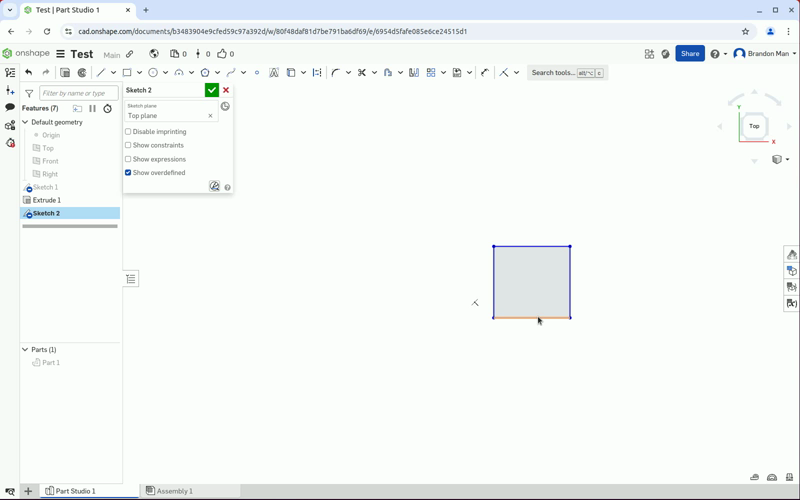
scroll(6)
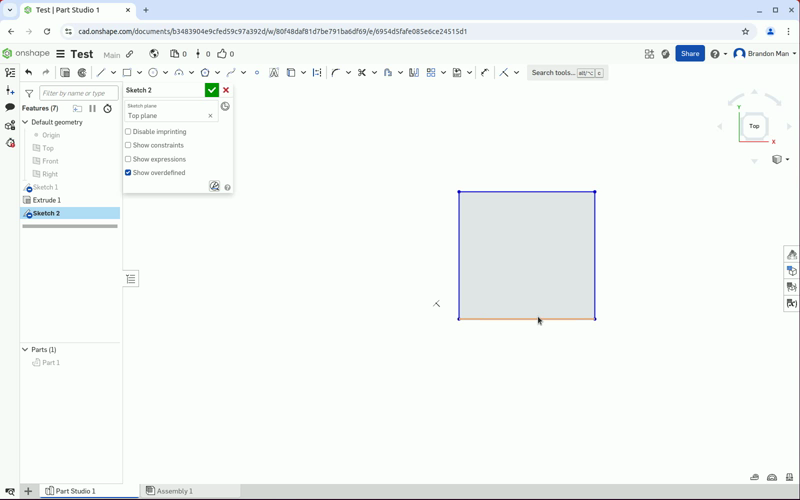
scroll(6)
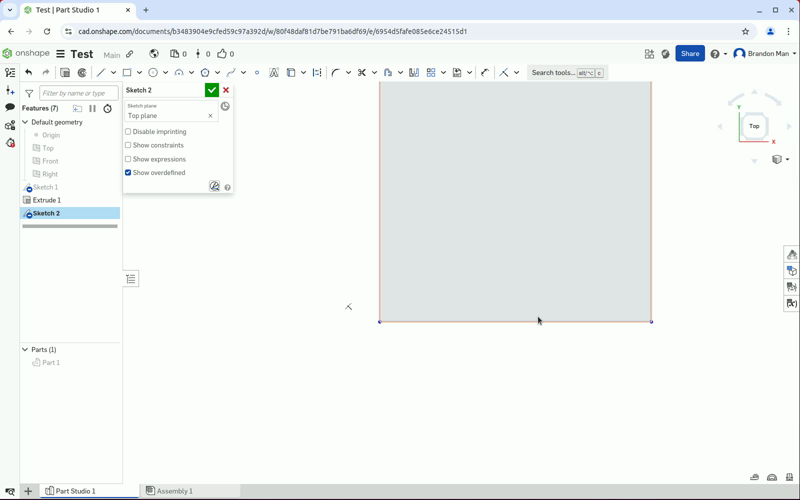
click(538, 316)
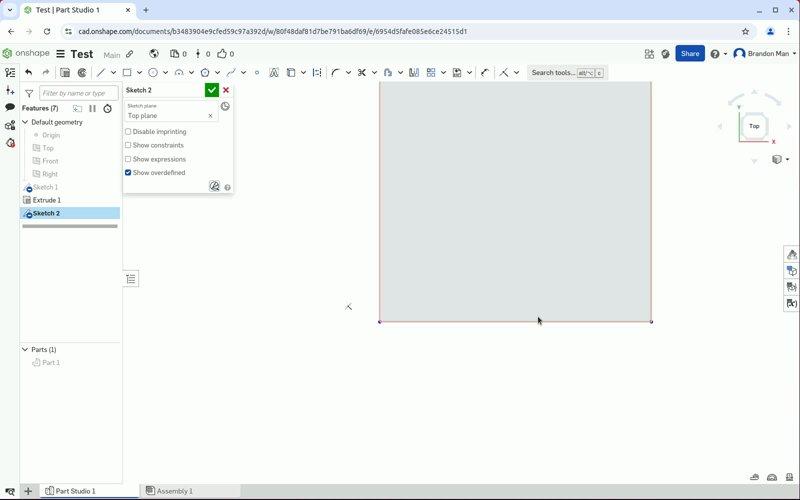
scroll(-6)
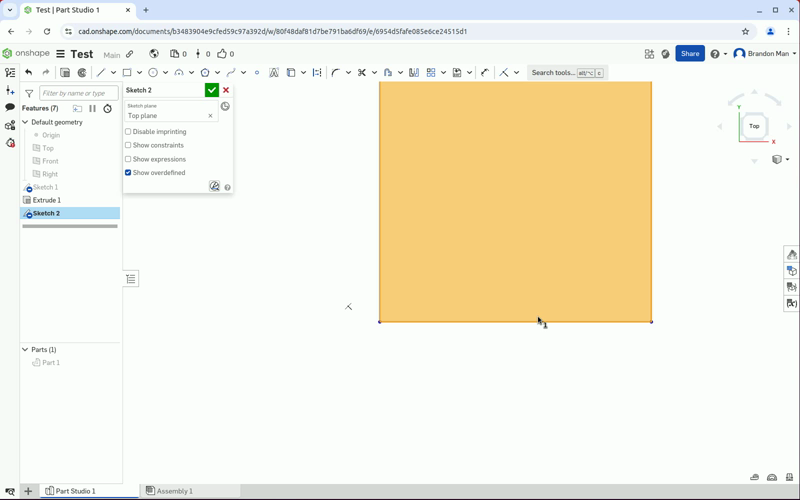
scroll(-6)
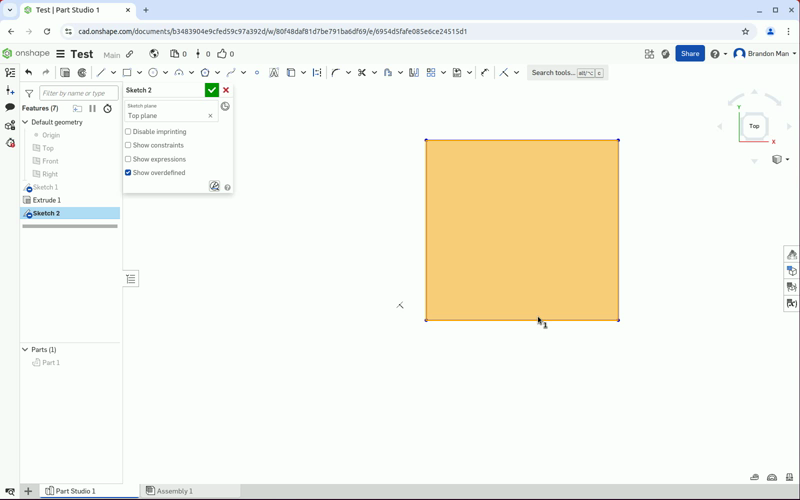
scroll(-6)
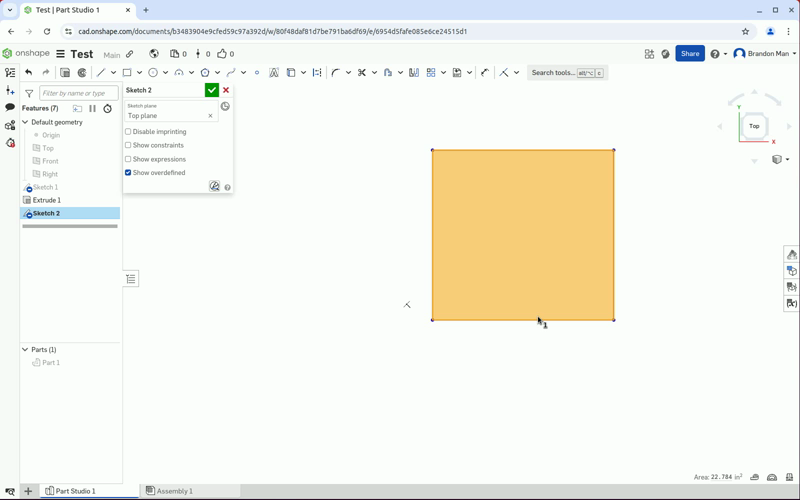
scroll(-6)
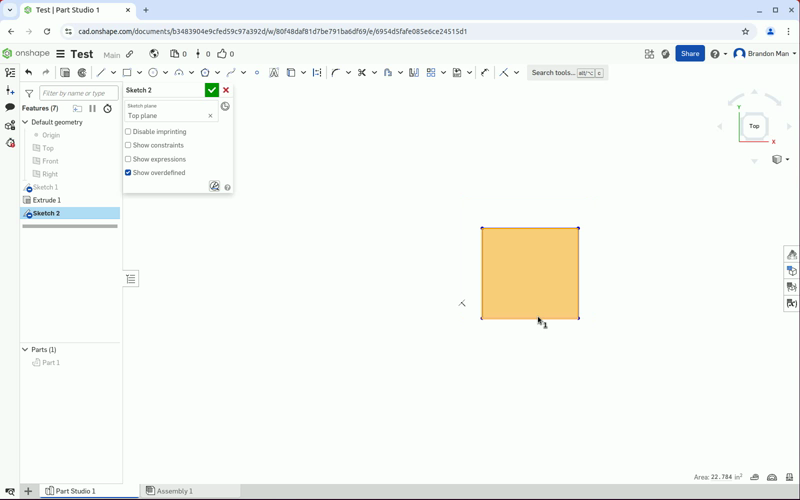
scroll(-6)
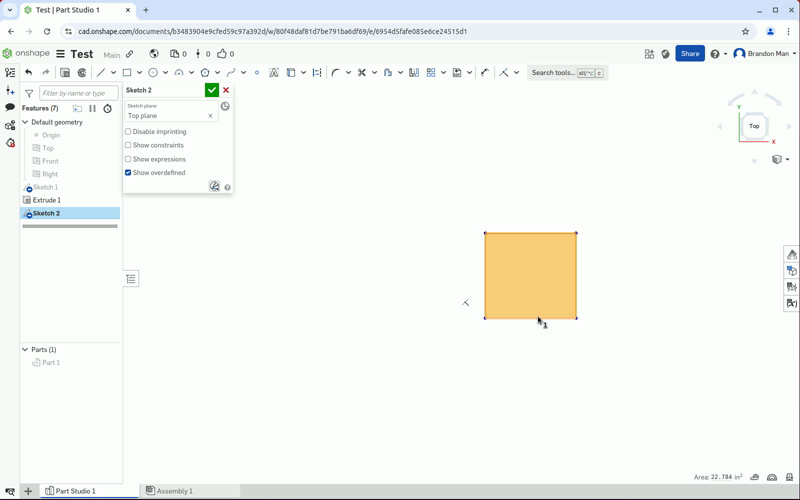
scroll(-6)
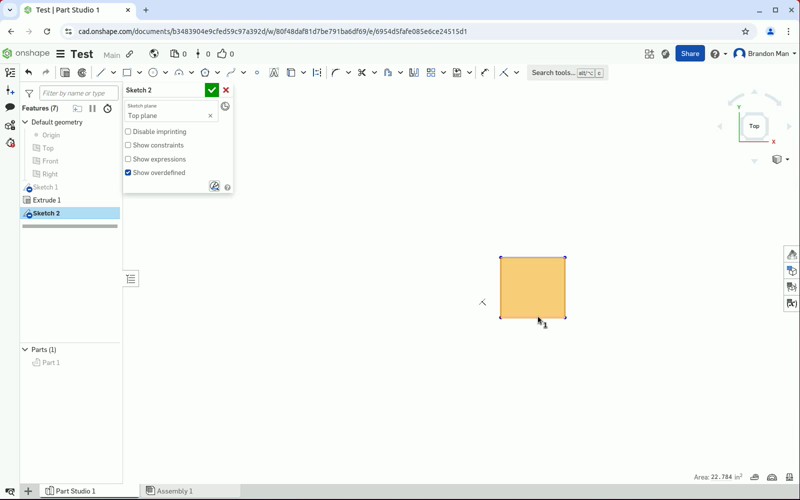
scroll(-6)
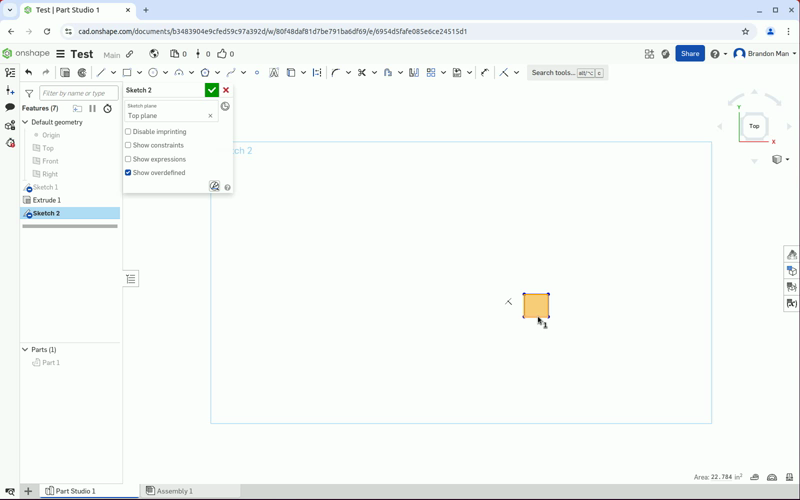
mouse_move(73, 352)
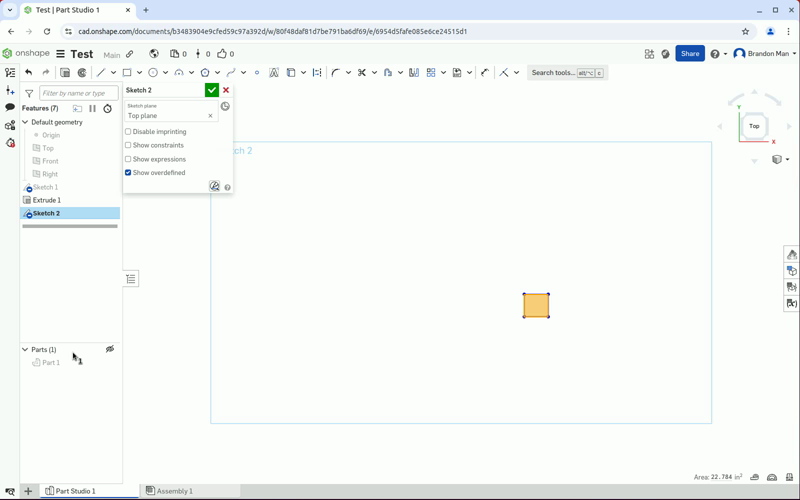
key(shift+y)
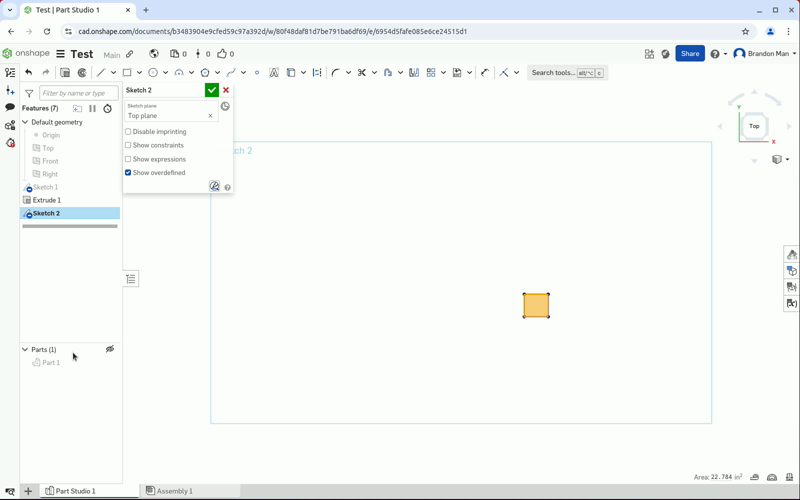
key(shift+e)
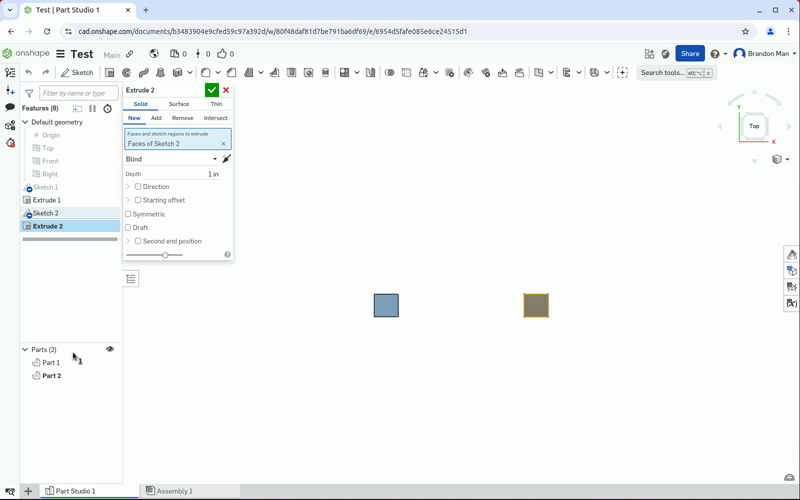
mouse_move(143, 106)
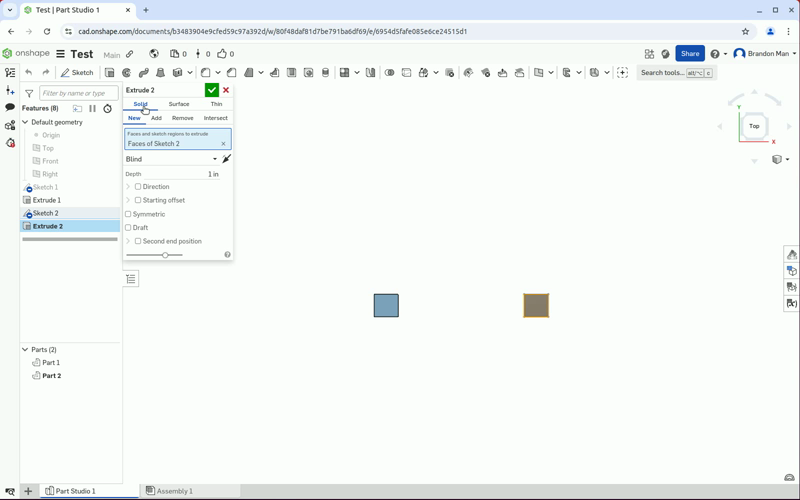
click(143, 106)
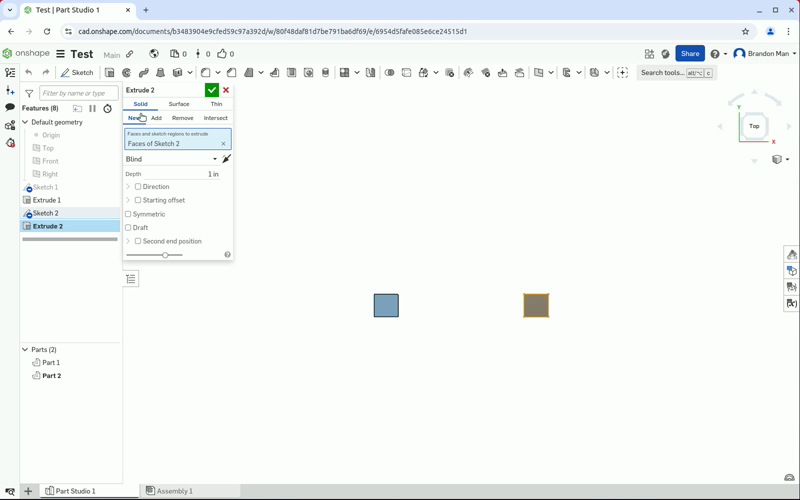
mouse_move(137, 120)
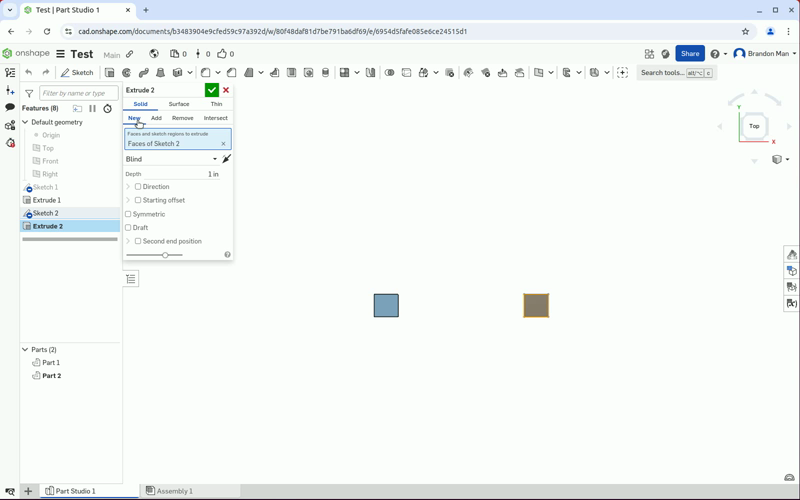
click(137, 120)
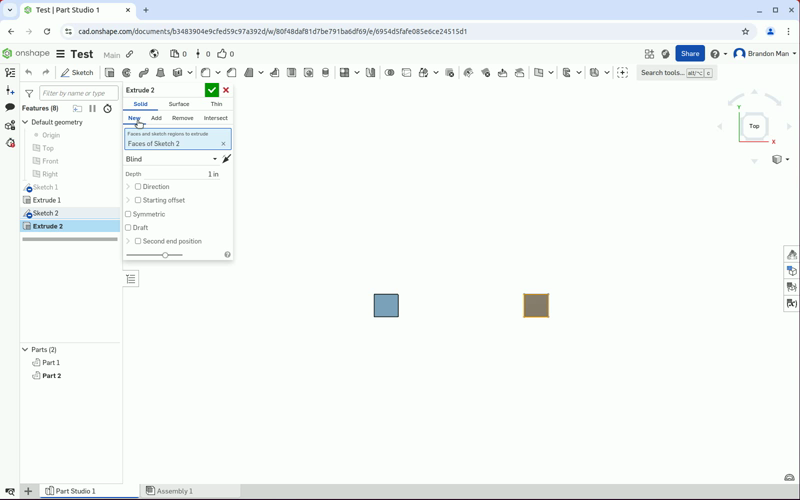
key(tab, 4)
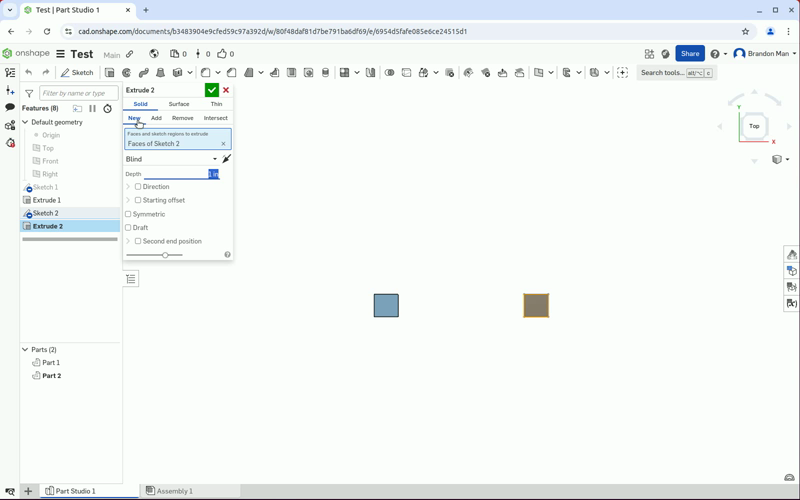
text(2.166)
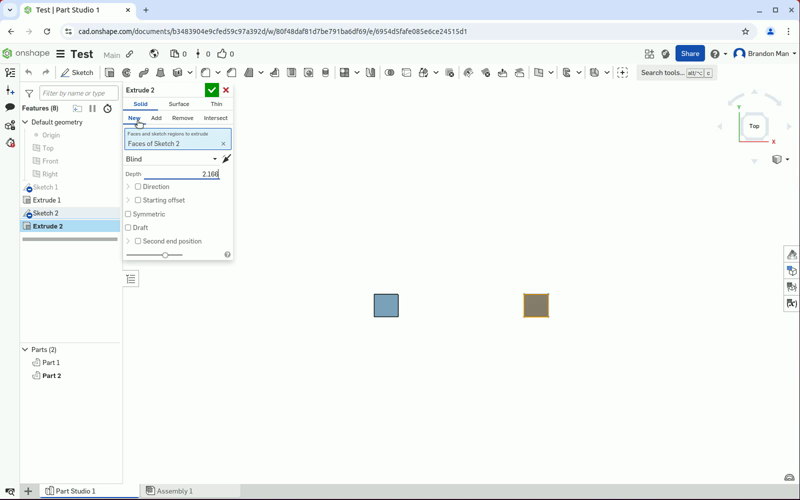
key(enter)
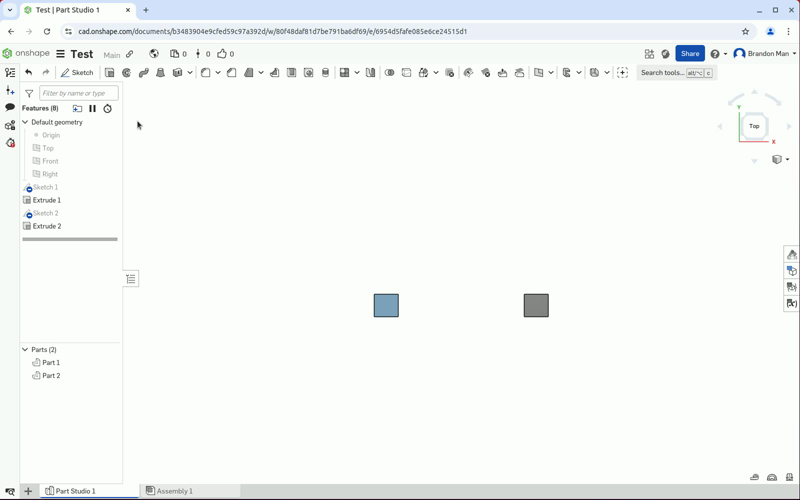
key(shift+h)
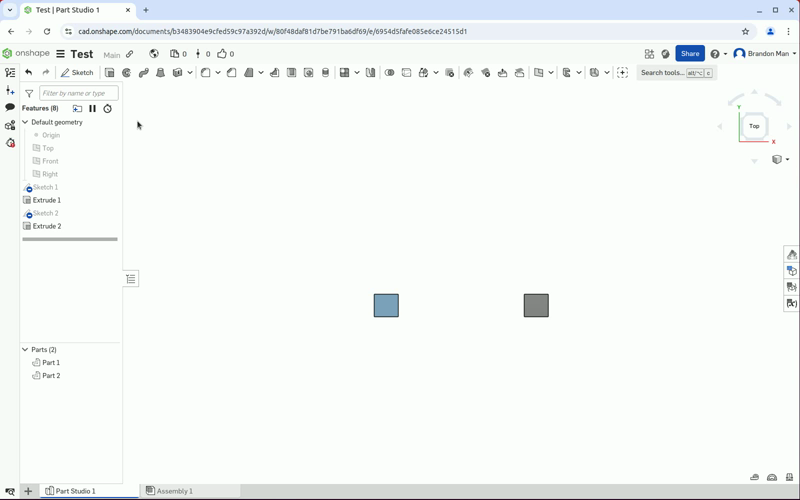
key(shift+h)
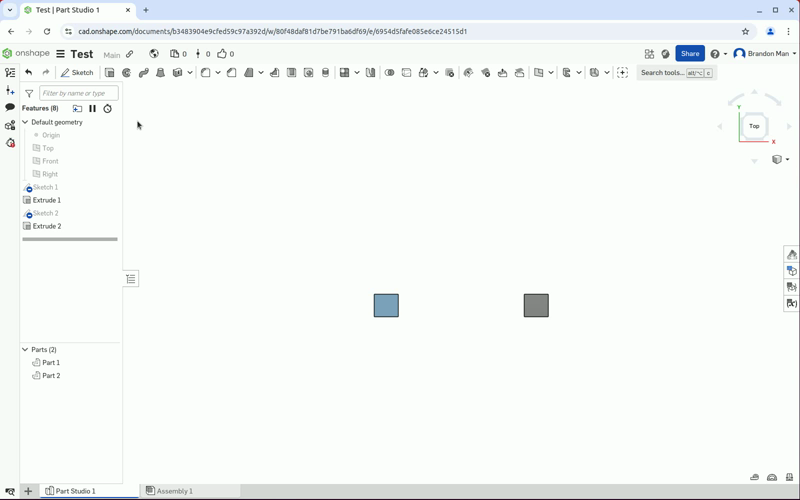
mouse_move(73, 189)
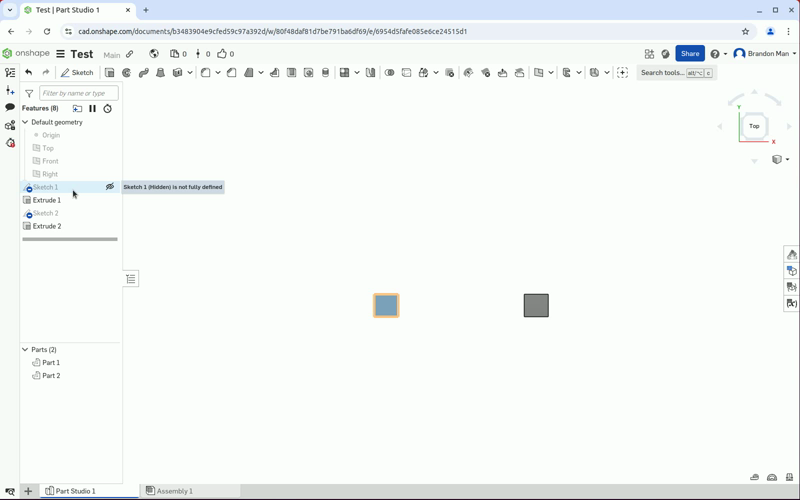
click(73, 189)
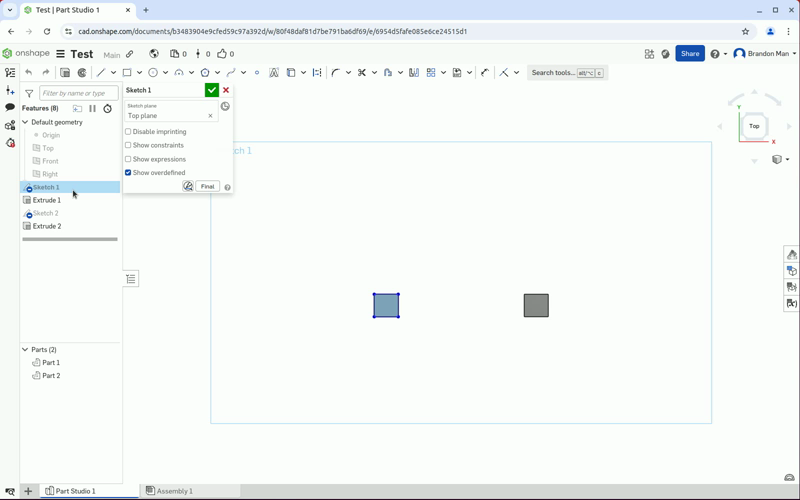
mouse_move(229, 92)
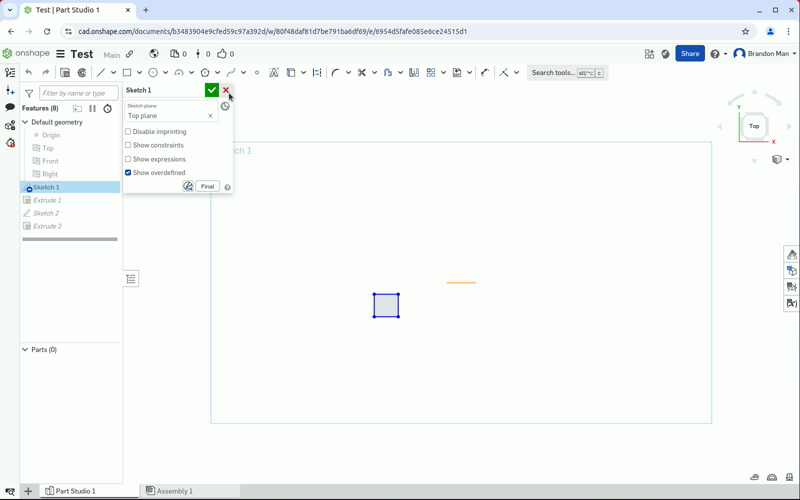
click(229, 92)
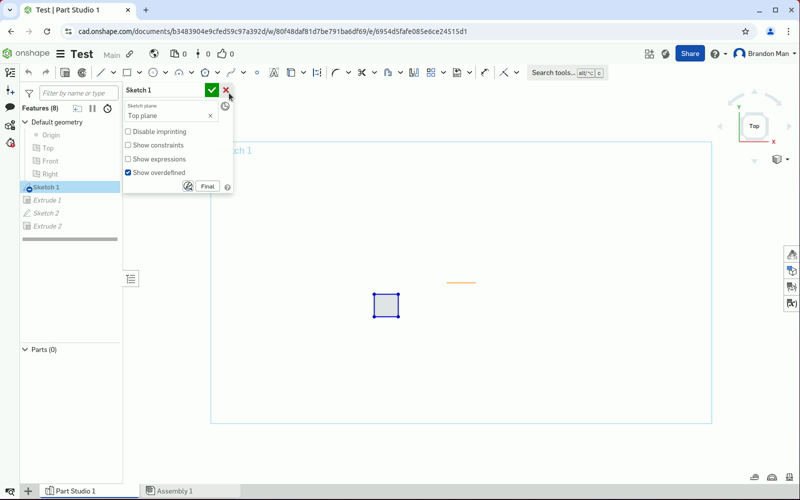
key(shift+s)
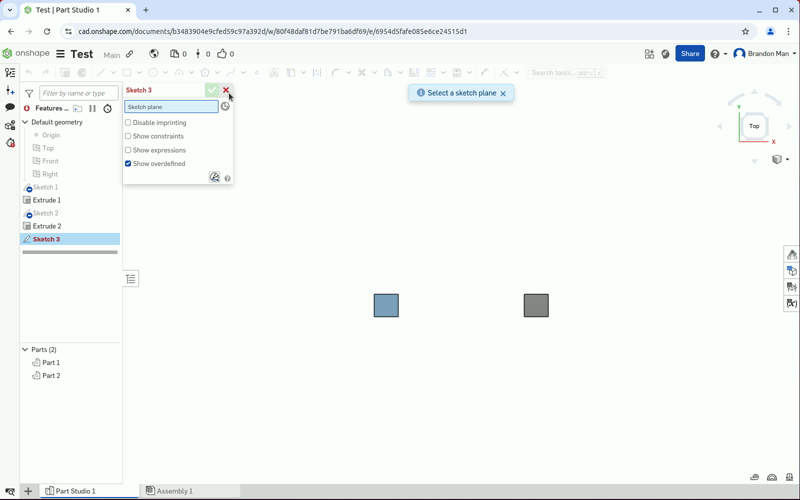
mouse_move(73, 150)
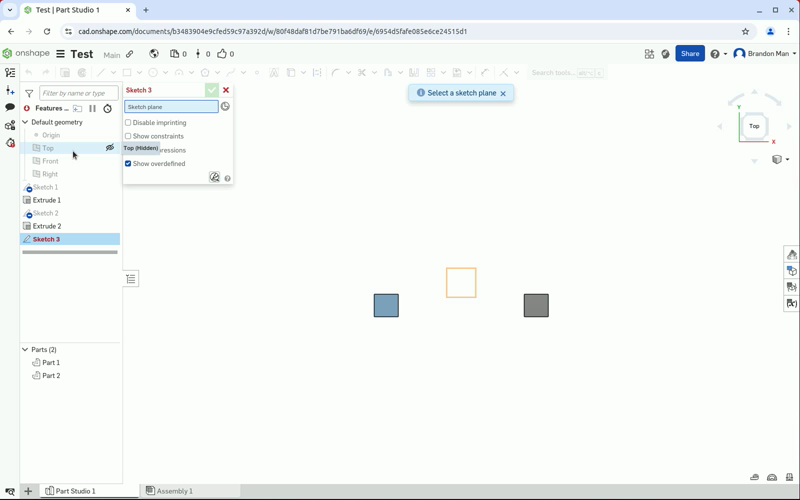
click(73, 150)
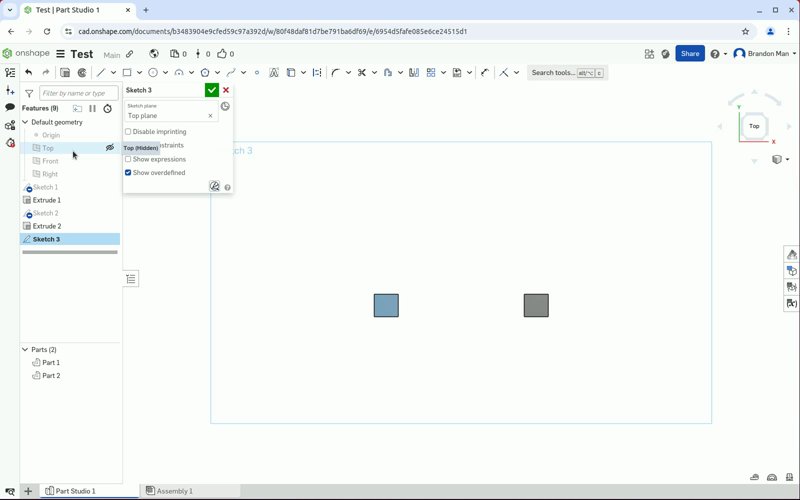
mouse_move(73, 352)
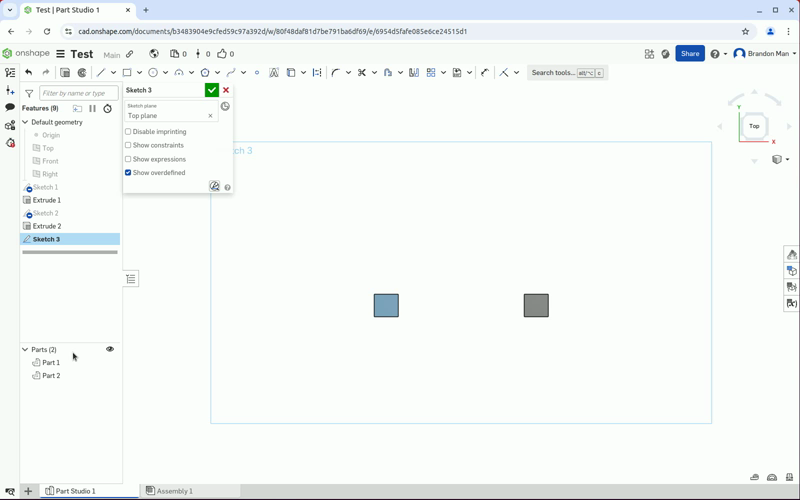
key(y)
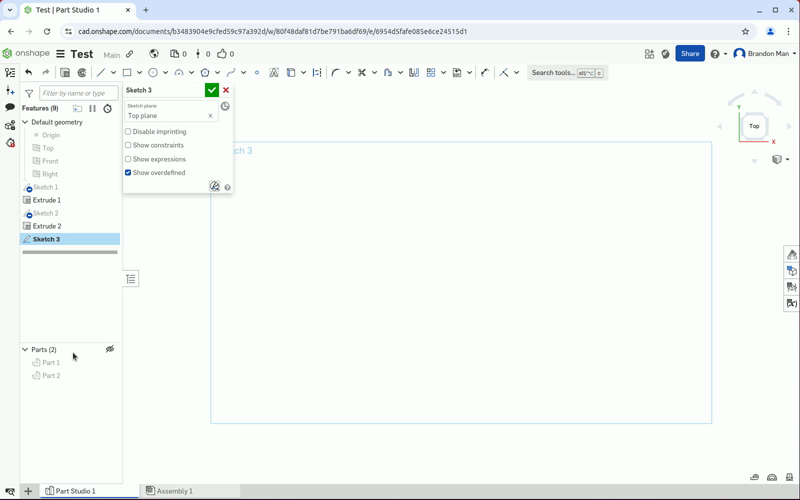
key(l)
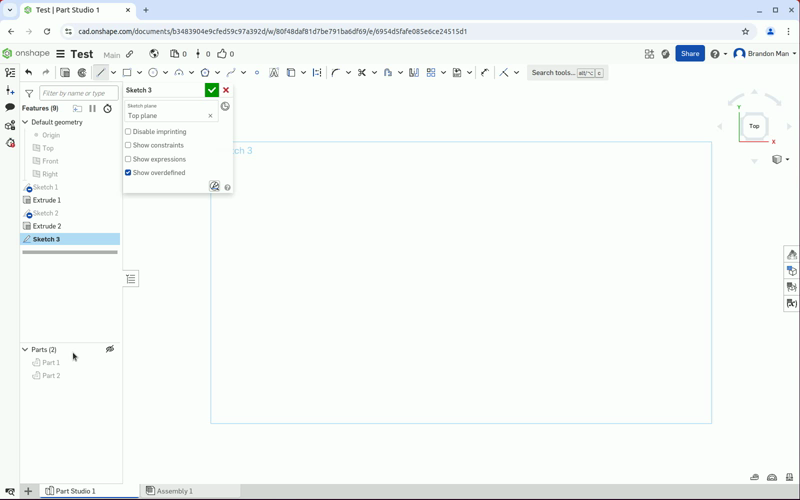
key_down(shift)
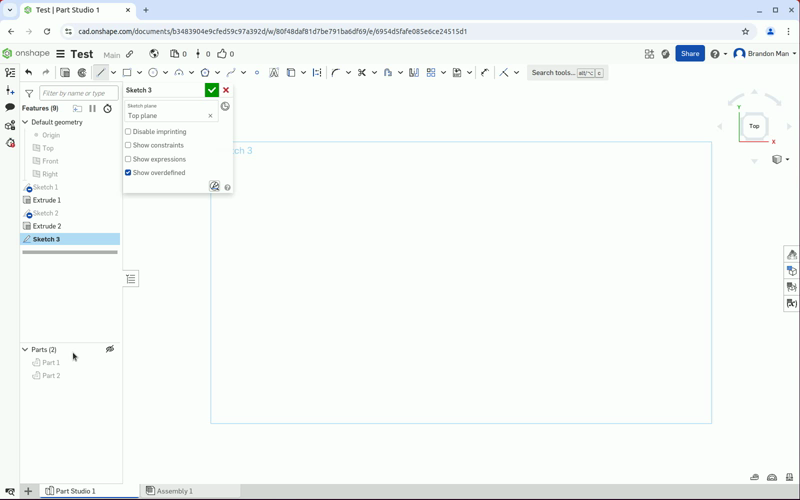
mouse_move(348, 322)
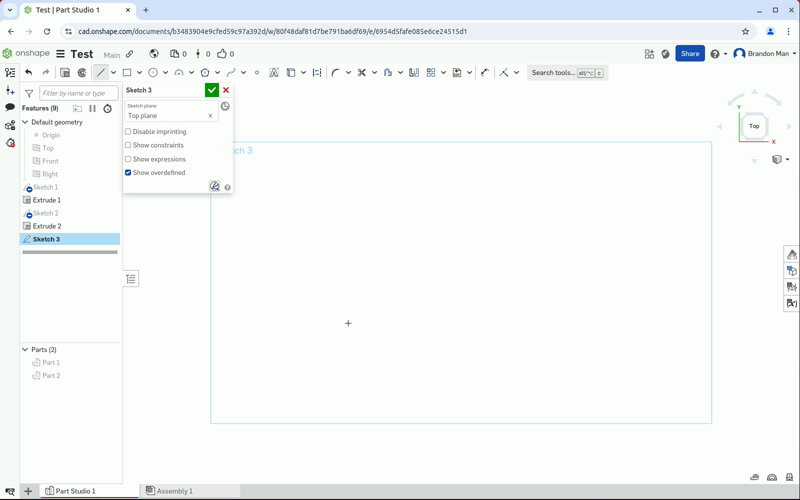
click(348, 322)
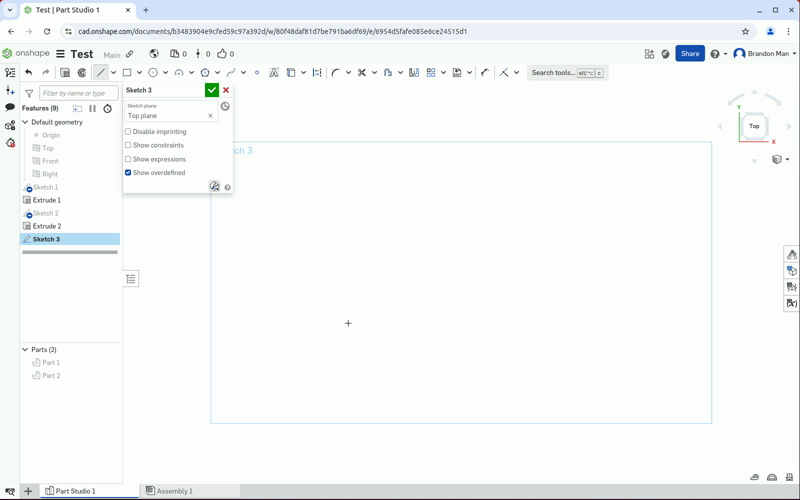
key_up(shift)
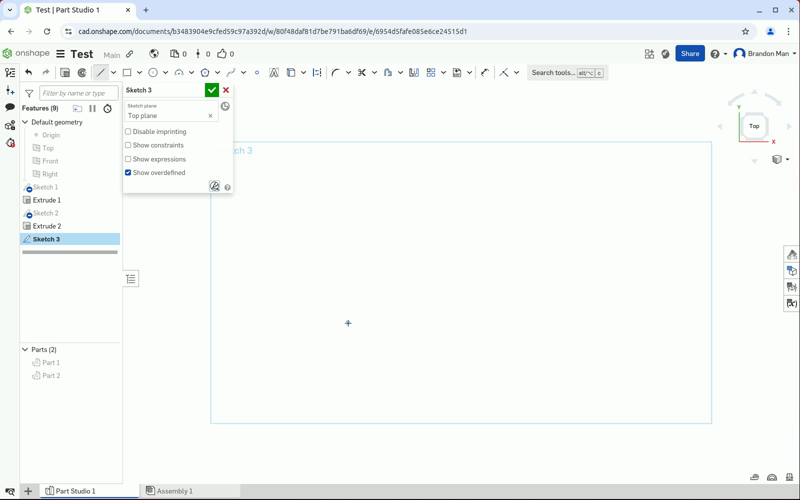
key_down(shift)
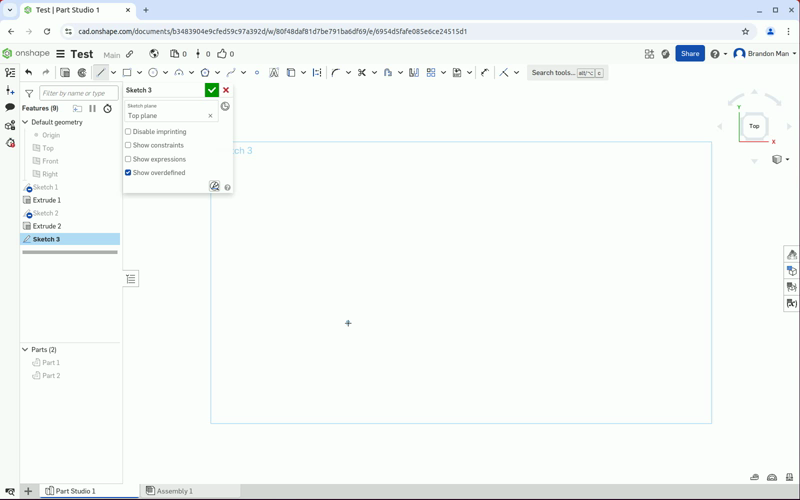
mouse_move(572, 322)
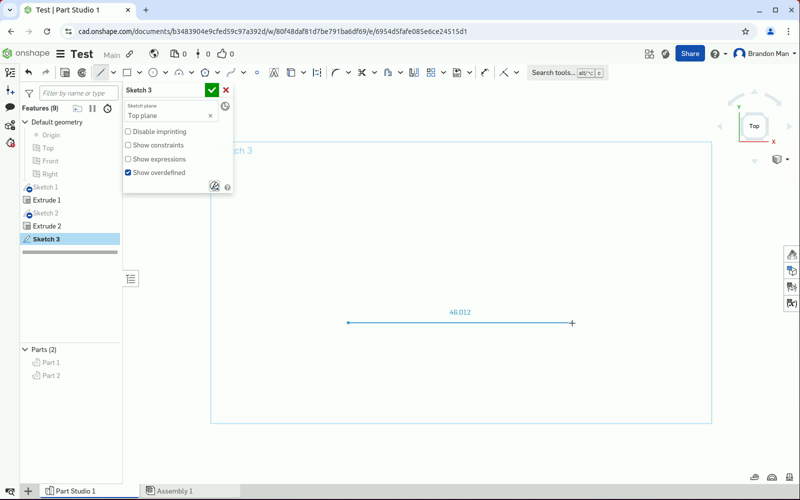
click(572, 322)
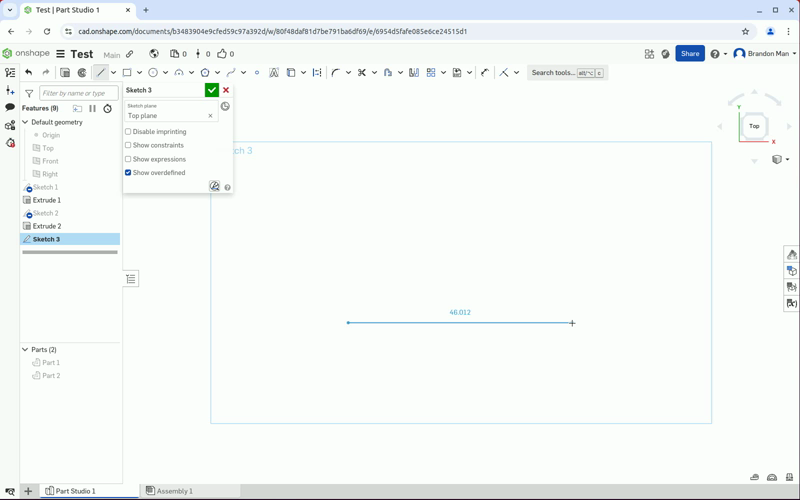
key_up(shift)
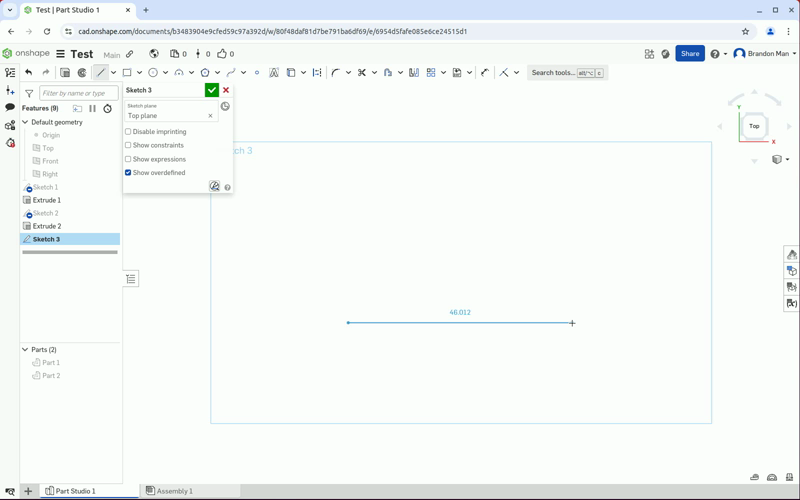
key_down(shift)
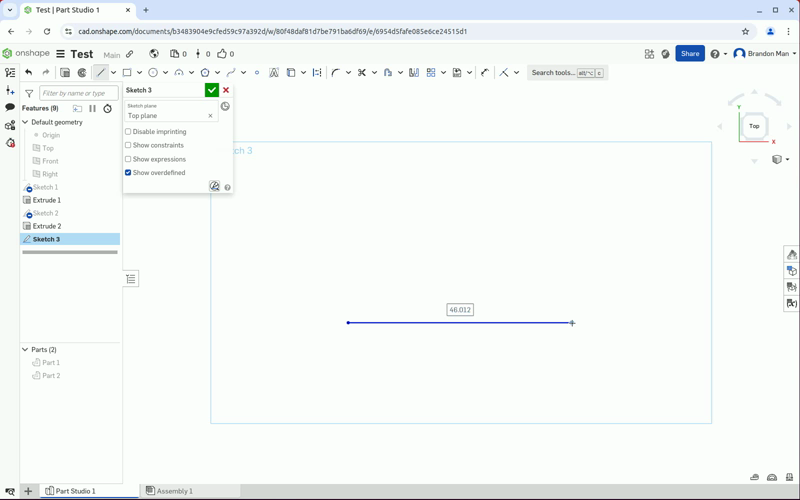
mouse_move(589, 322)
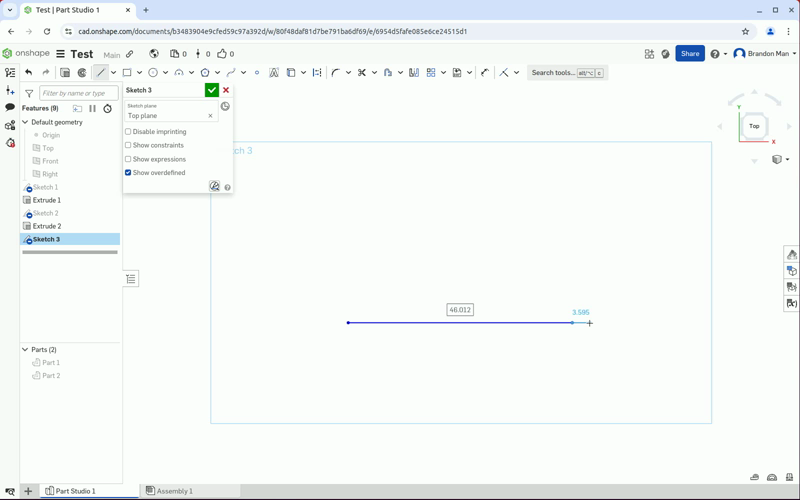
mouse_move(572, 315)
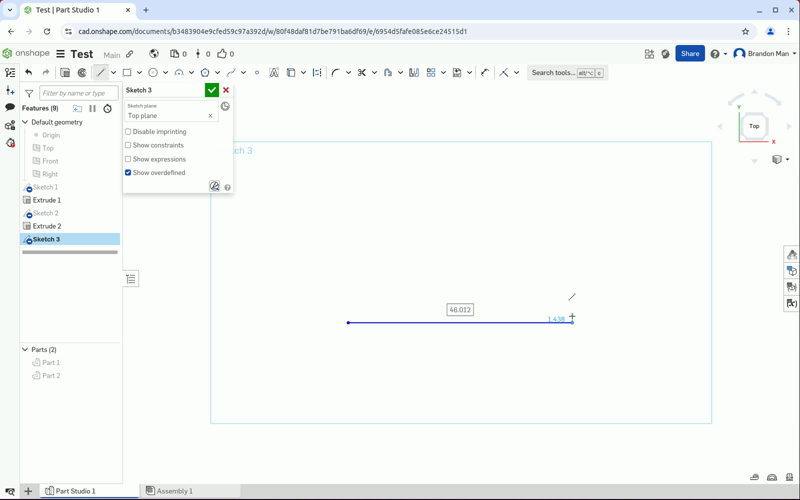
scroll(6)
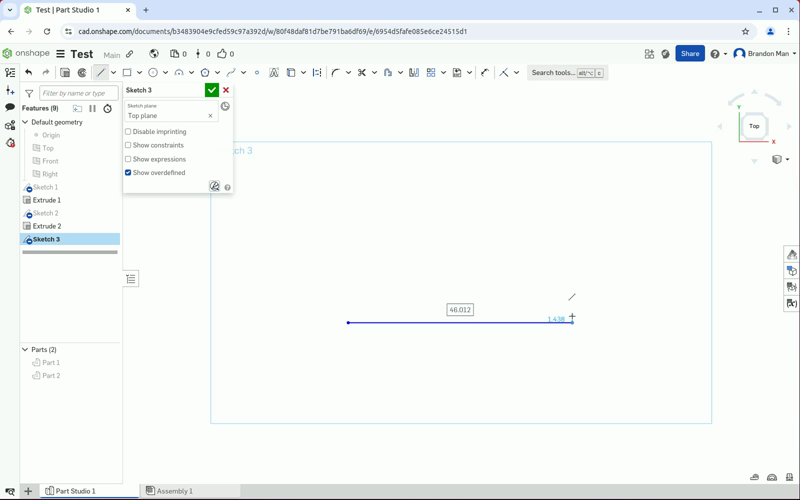
scroll(6)
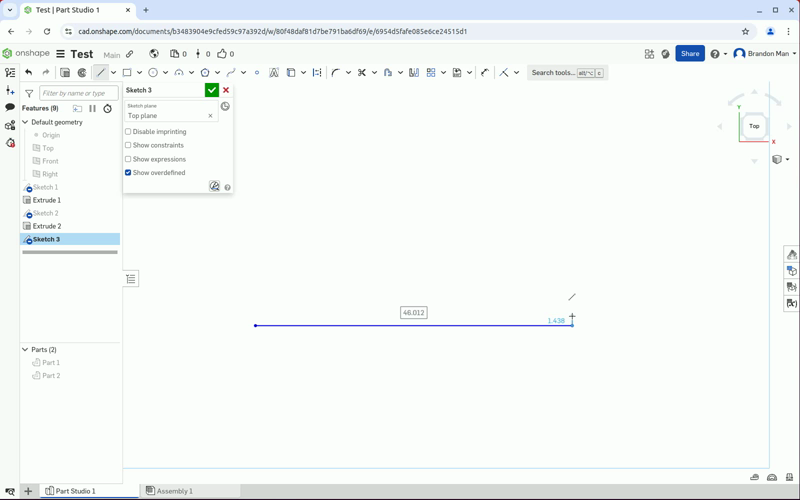
scroll(6)
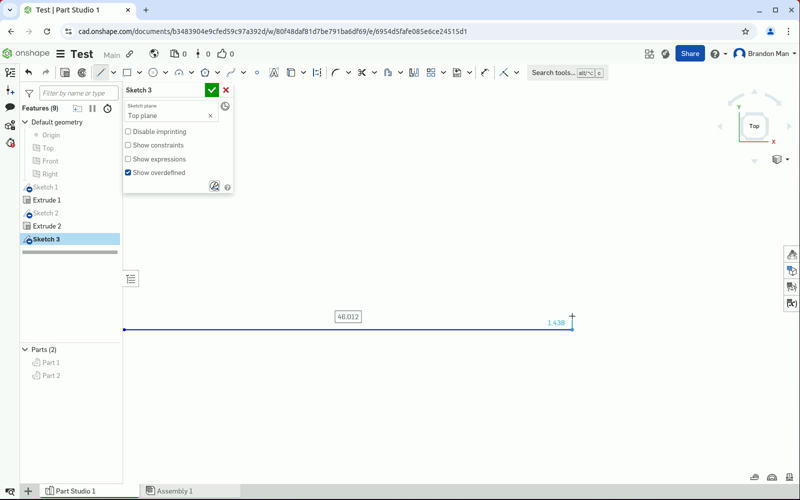
scroll(6)
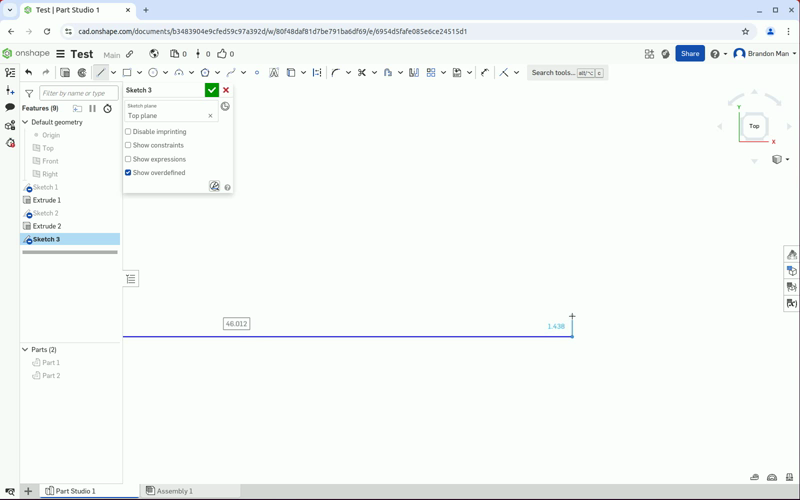
scroll(6)
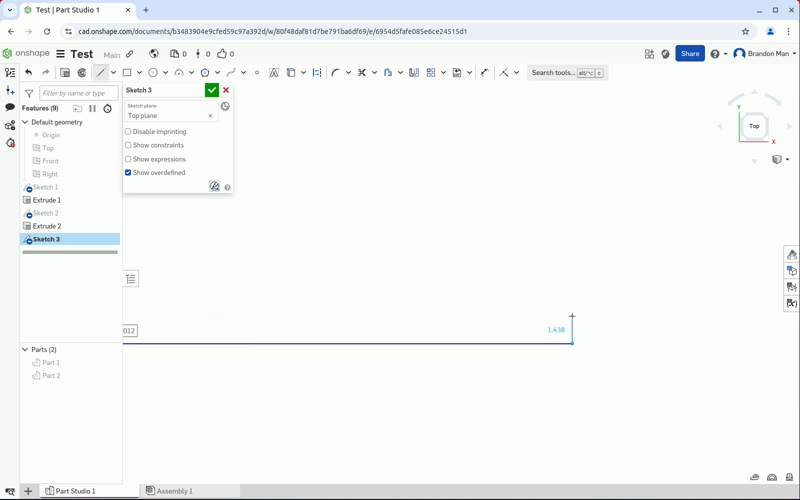
scroll(6)
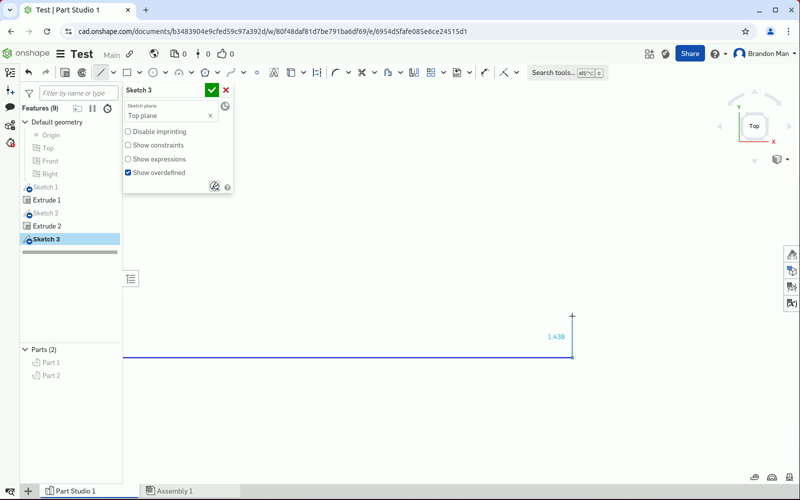
scroll(6)
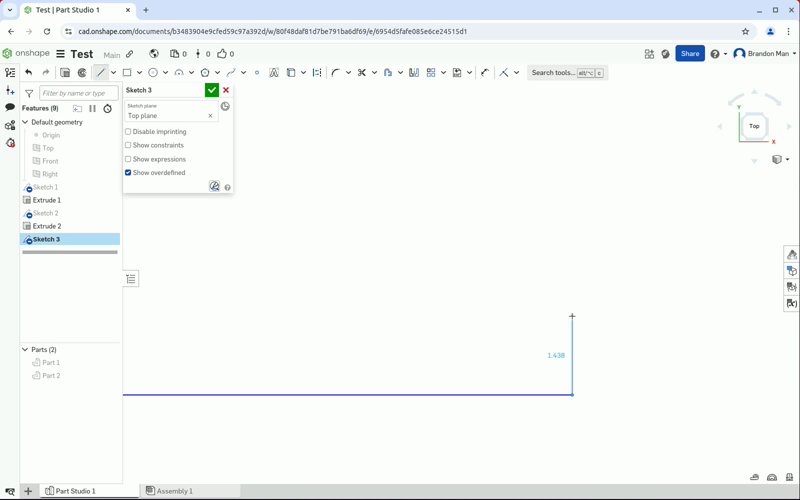
click(572, 315)
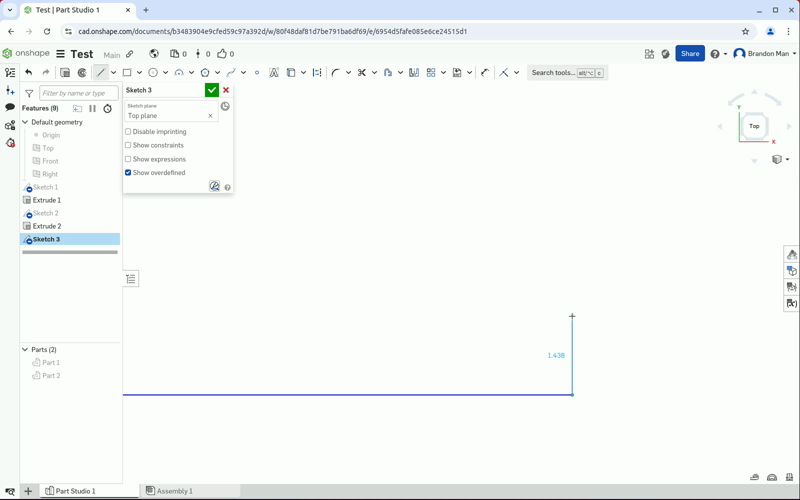
scroll(-6)
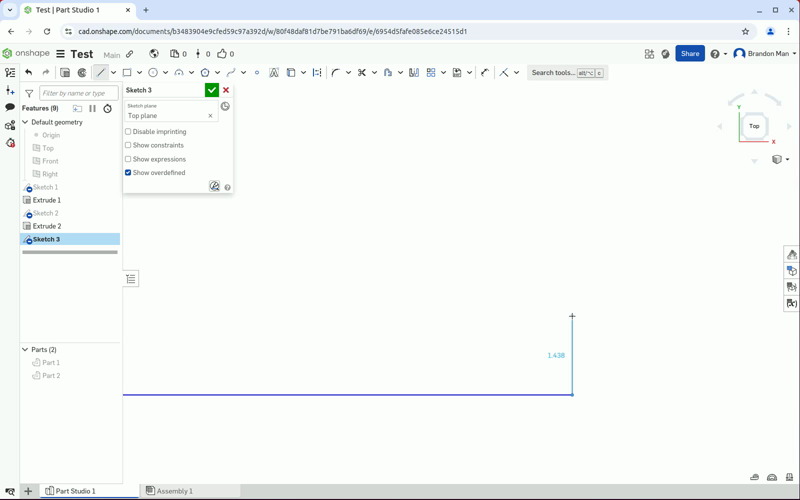
scroll(-6)
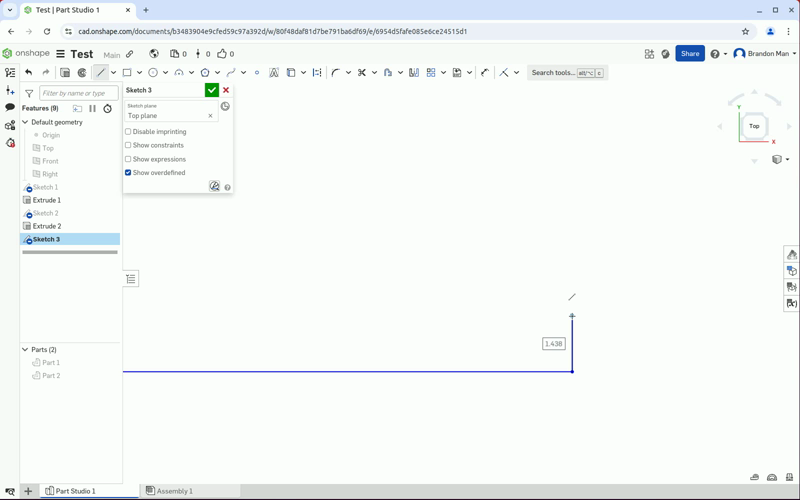
scroll(-6)
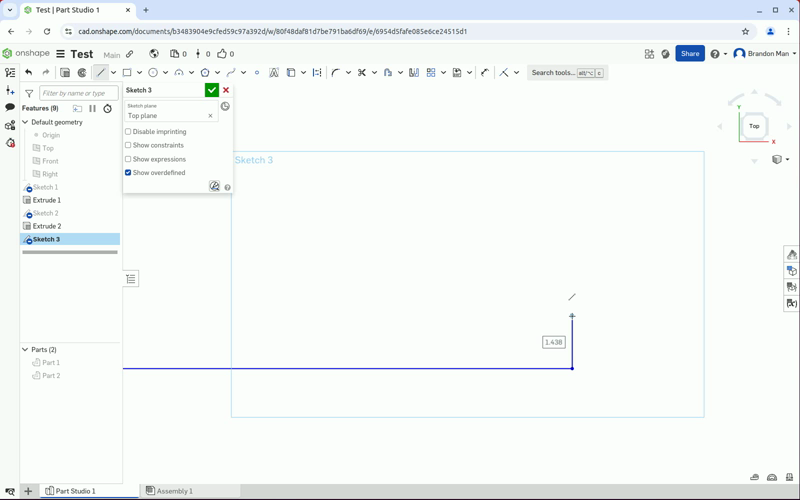
scroll(-6)
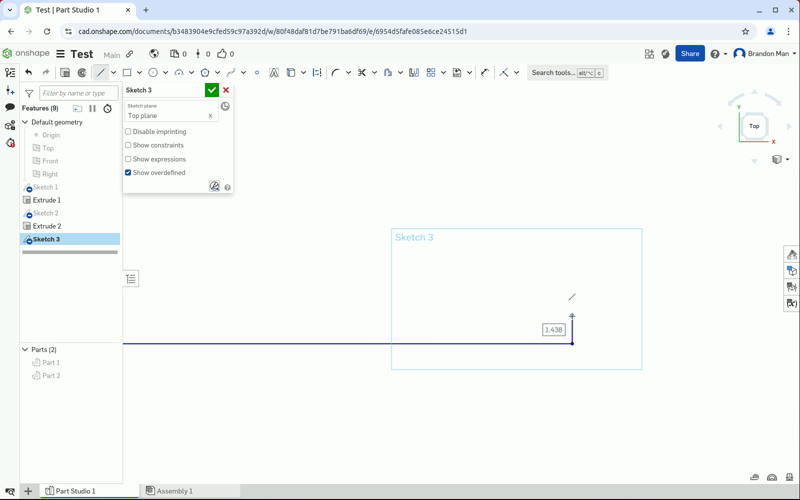
scroll(-6)
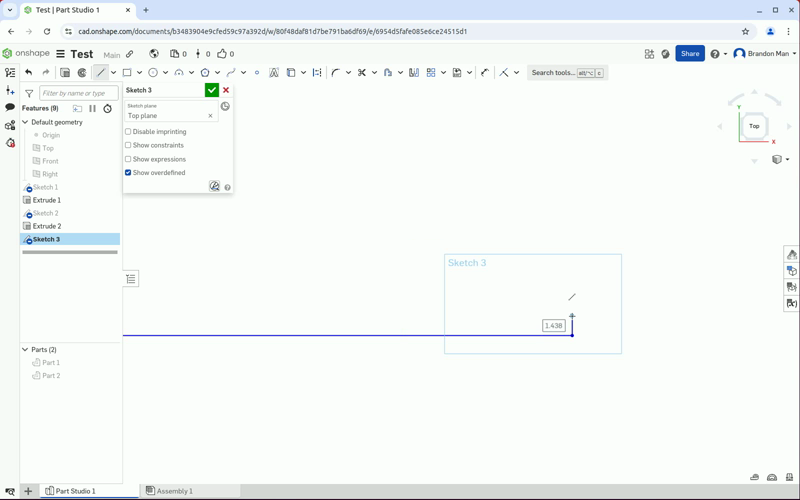
scroll(-6)
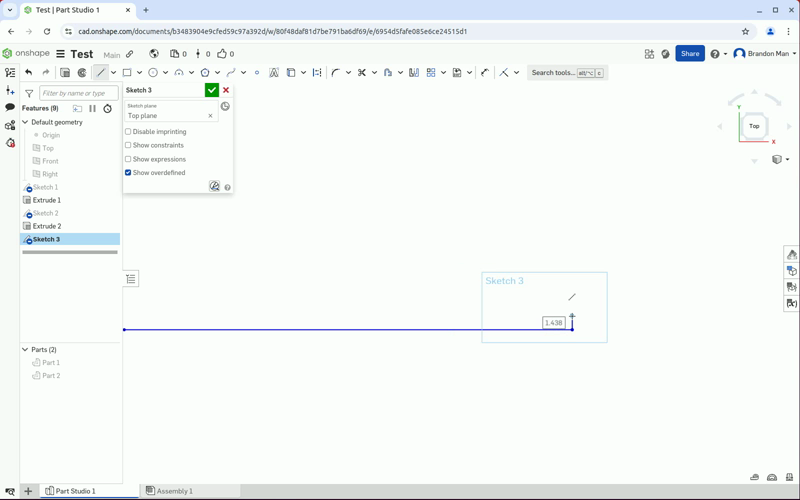
scroll(-6)
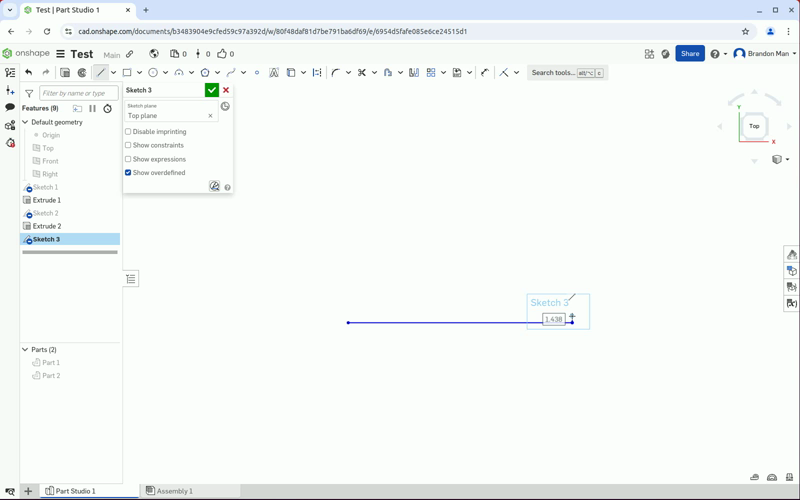
key_up(shift)
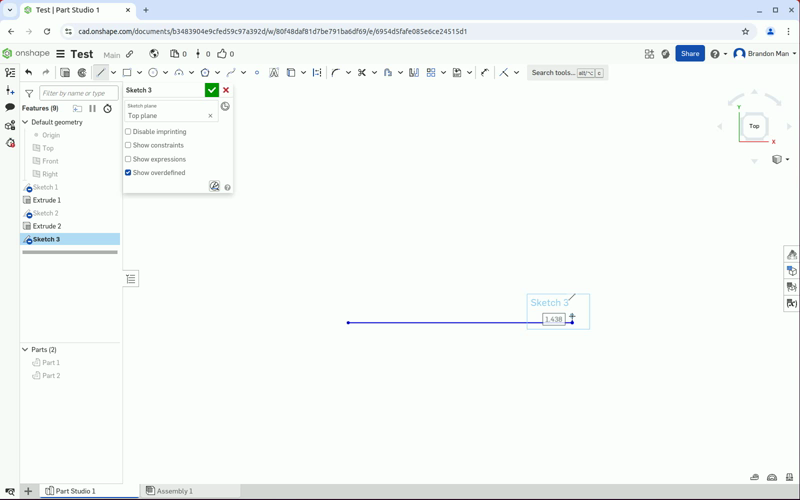
key_down(shift)
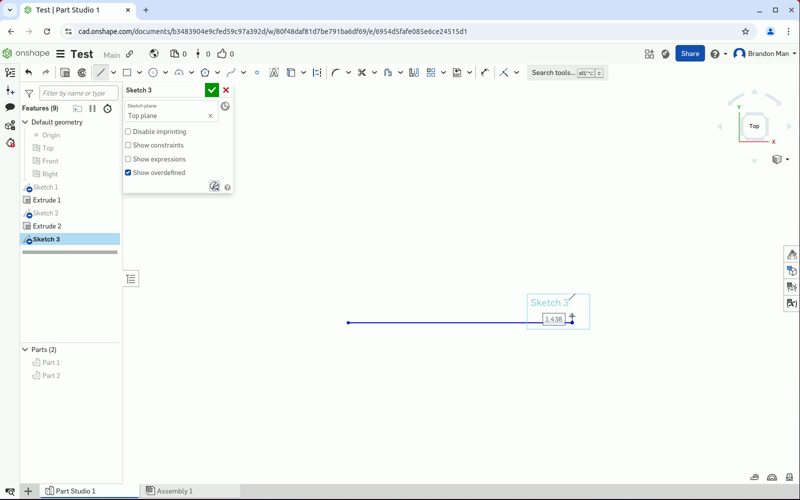
mouse_move(589, 315)
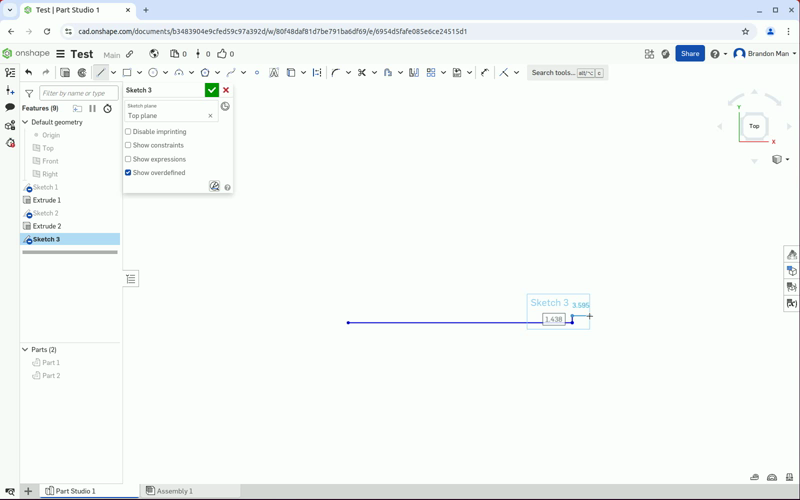
mouse_move(546, 315)
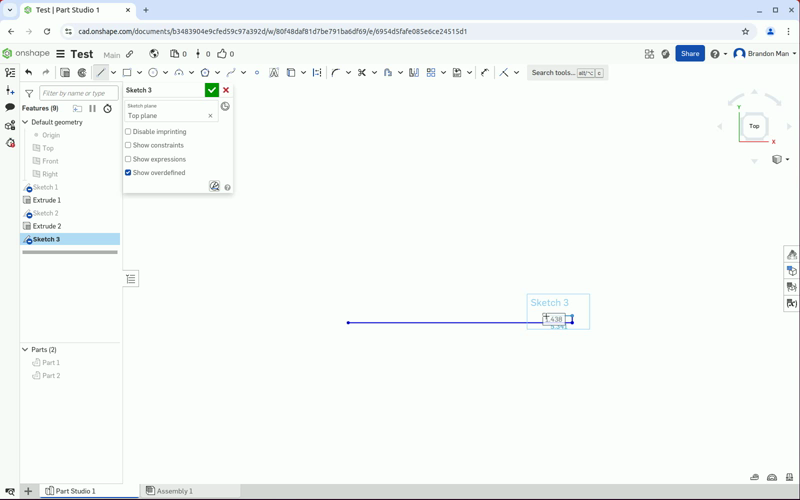
click(546, 315)
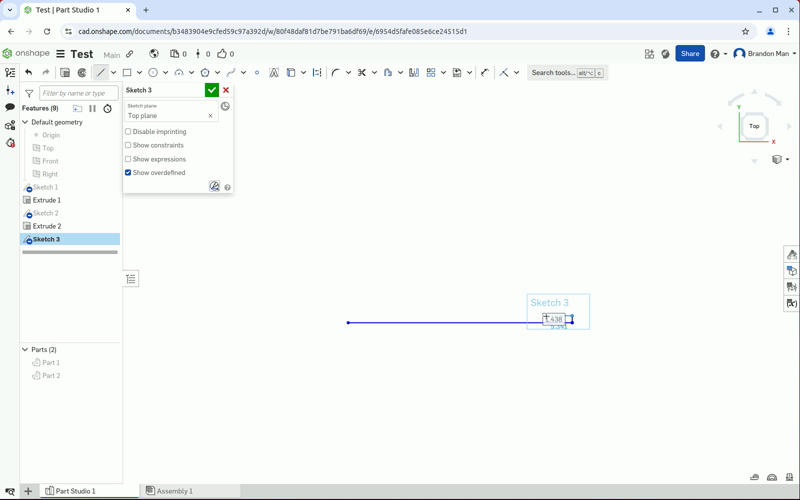
key_up(shift)
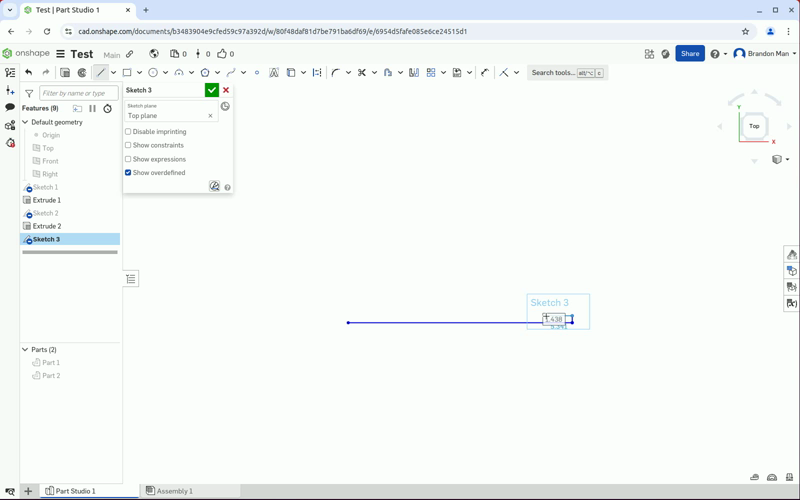
key_down(shift)
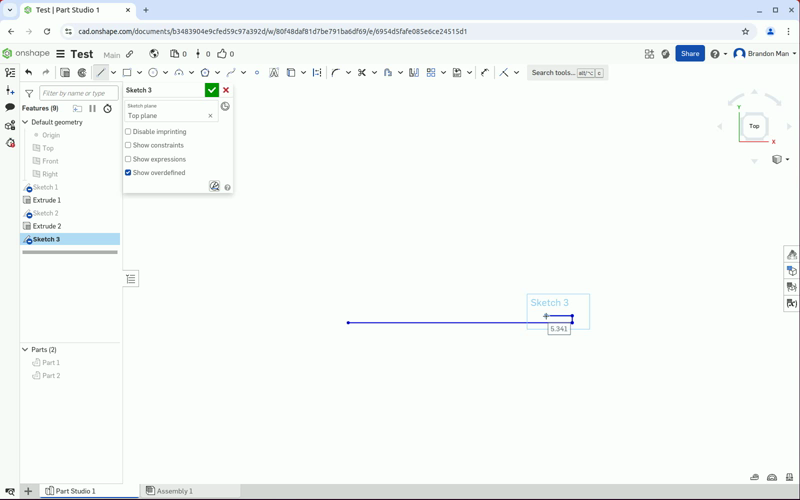
mouse_move(576, 315)
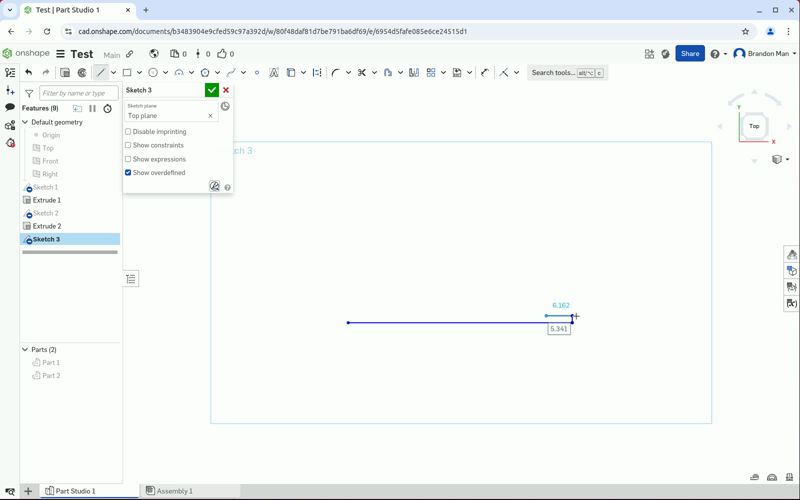
mouse_move(522, 315)
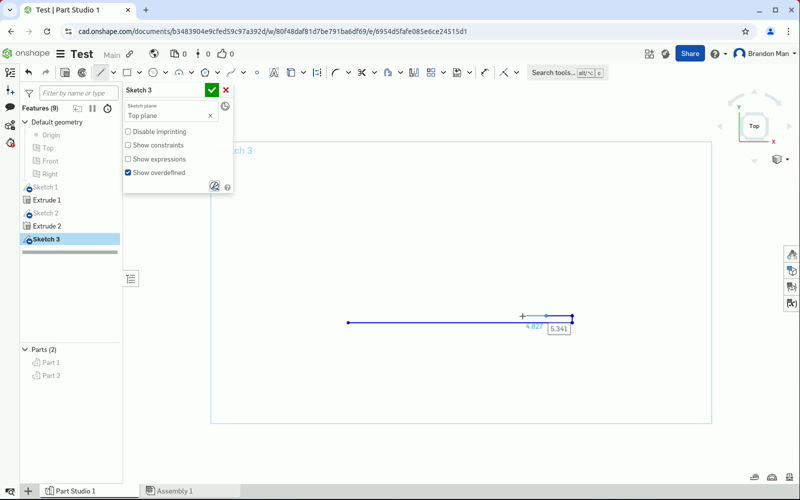
click(522, 315)
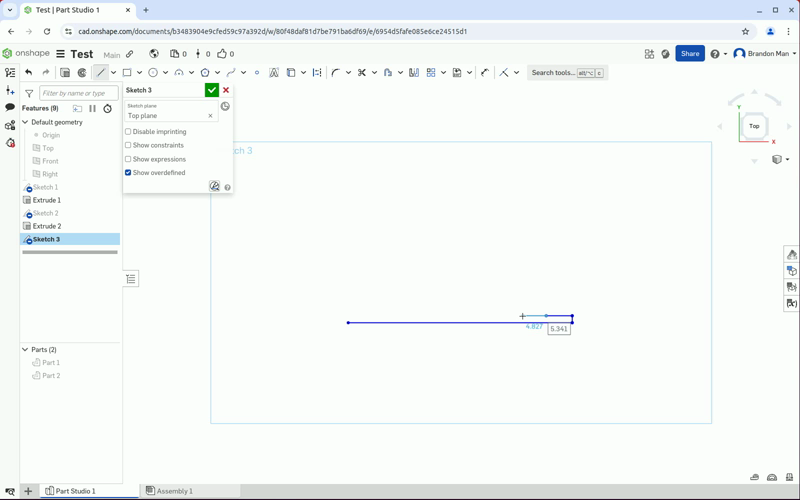
key_up(shift)
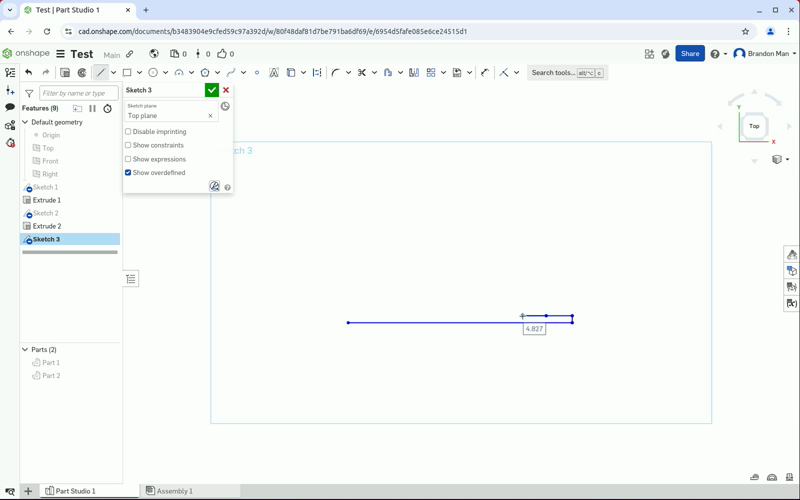
key_down(shift)
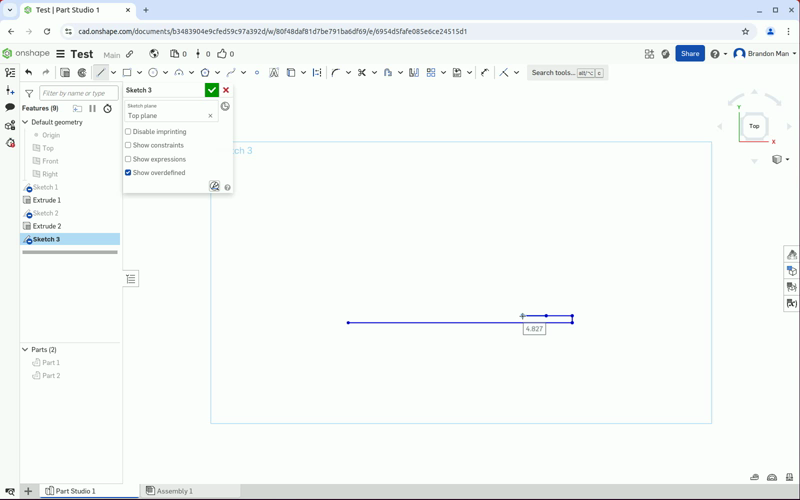
mouse_move(552, 315)
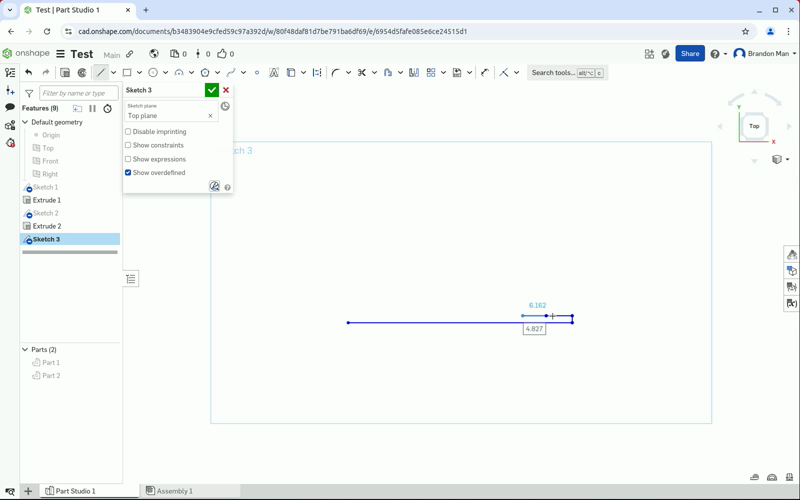
mouse_move(470, 315)
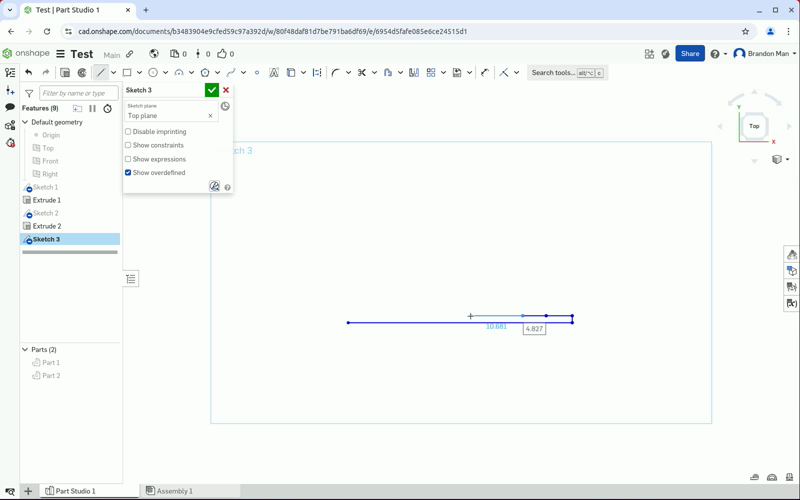
click(470, 315)
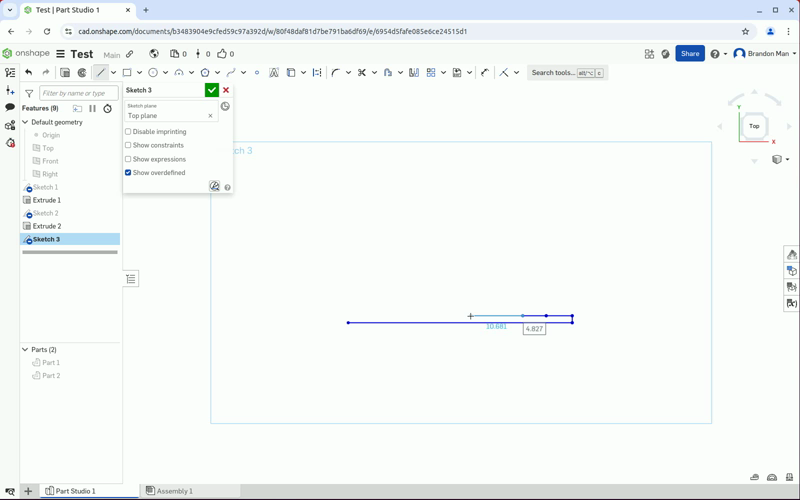
key_up(shift)
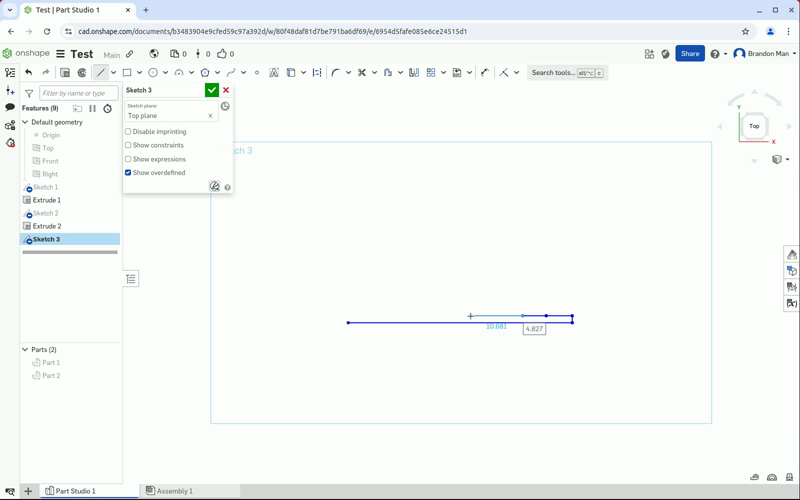
key_down(shift)
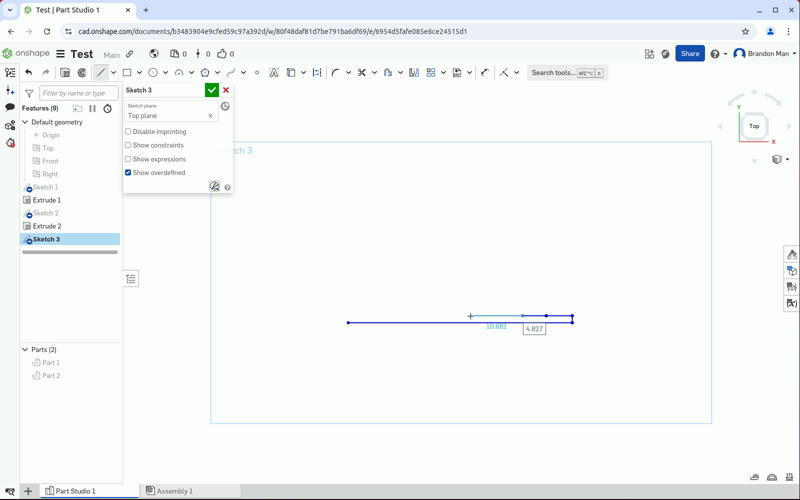
mouse_move(500, 315)
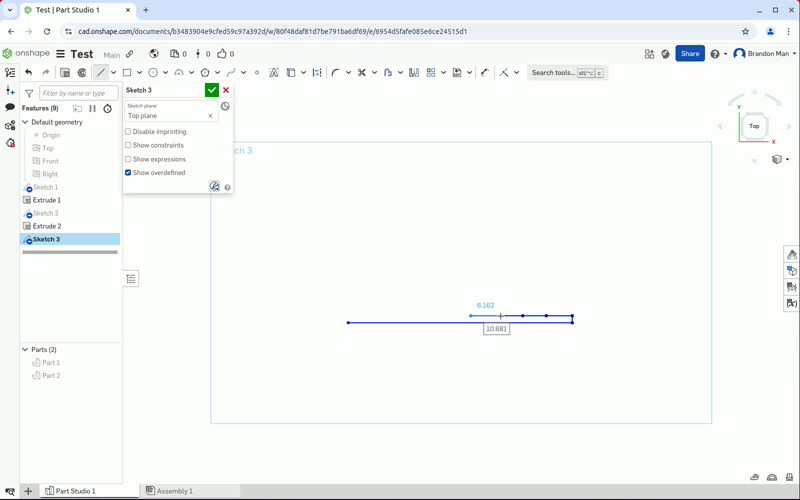
mouse_move(449, 315)
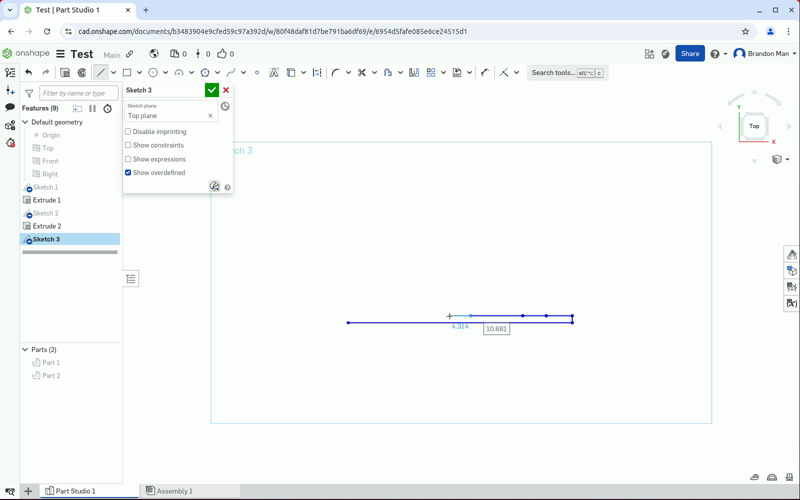
click(449, 315)
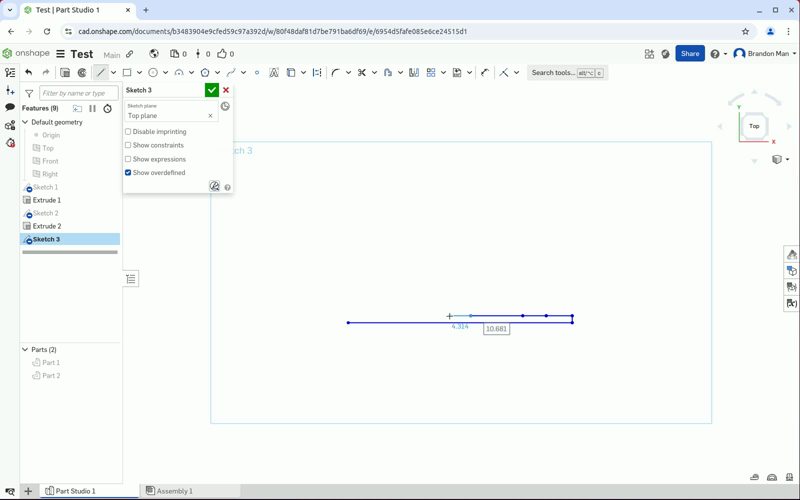
key_up(shift)
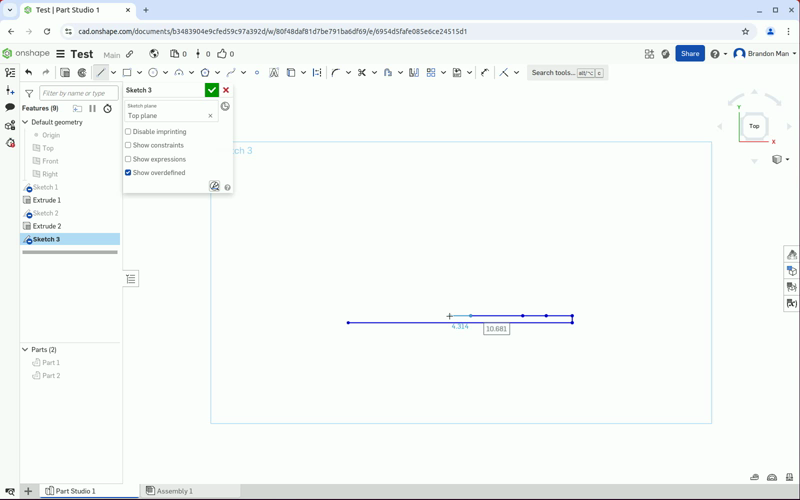
key_down(shift)
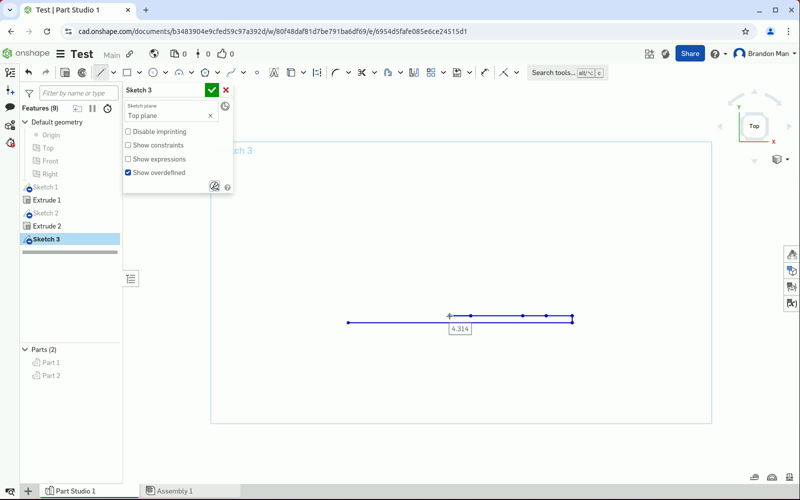
mouse_move(479, 315)
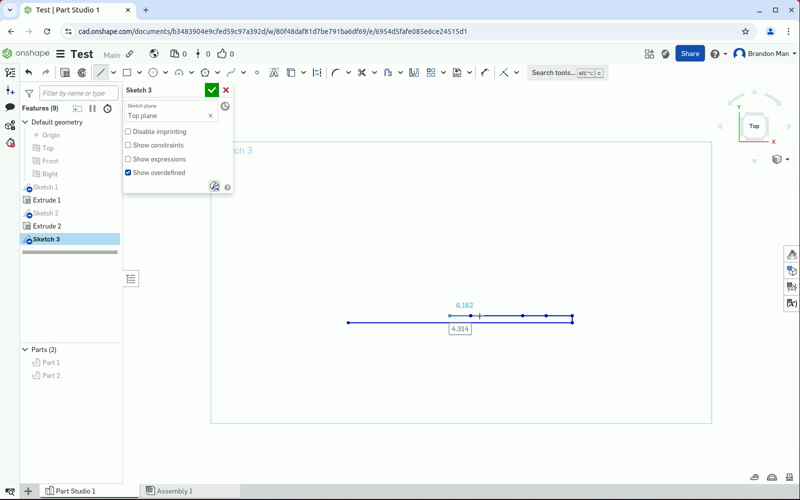
mouse_move(397, 315)
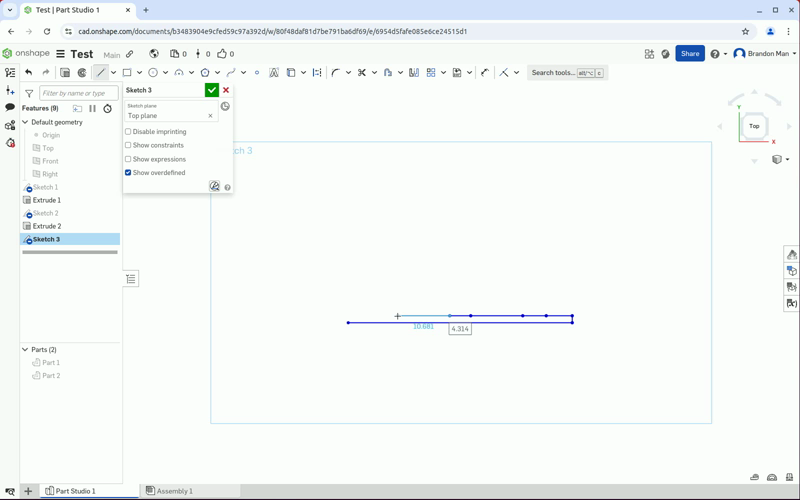
click(397, 315)
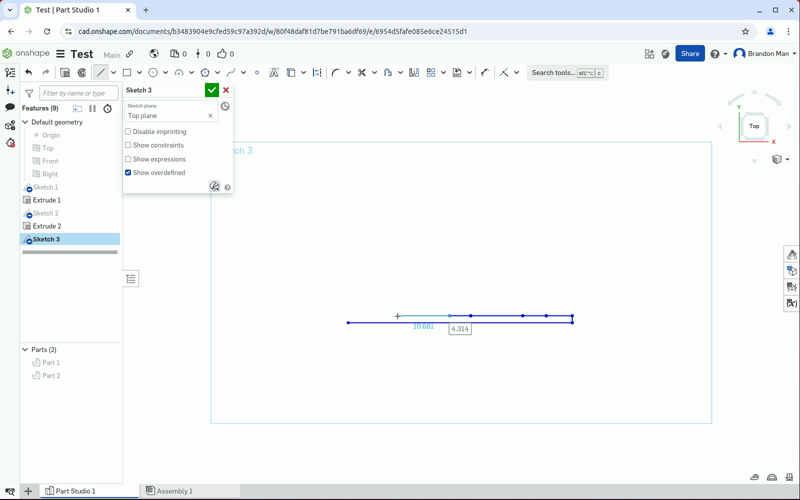
key_up(shift)
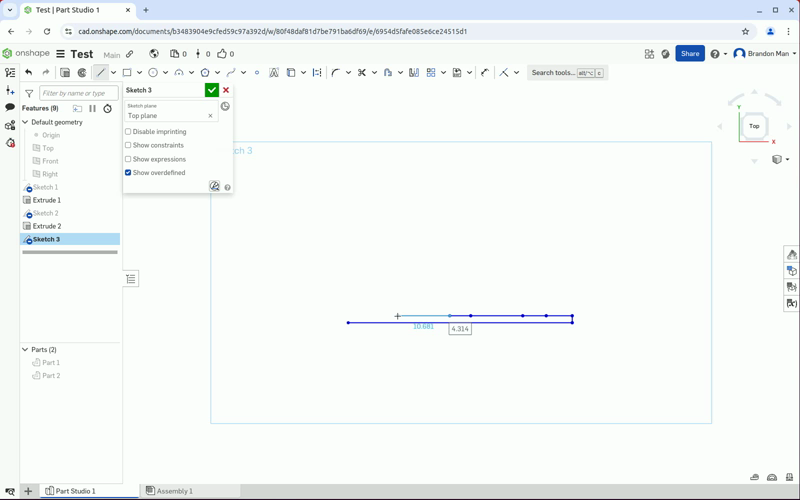
key_down(shift)
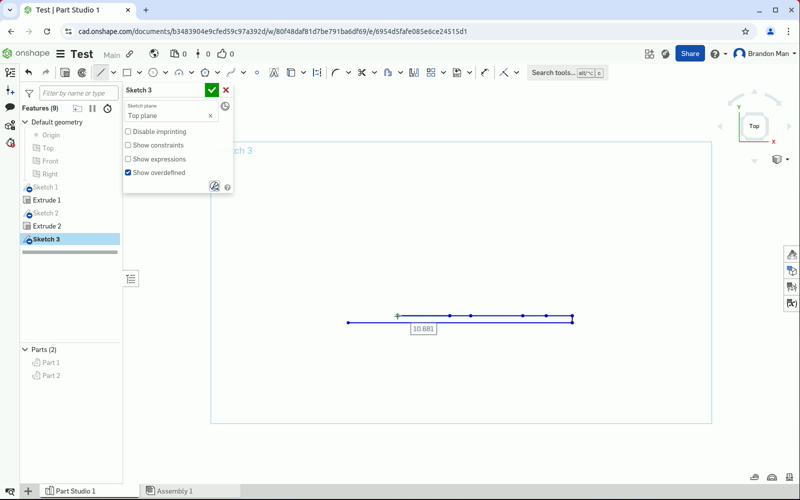
mouse_move(427, 315)
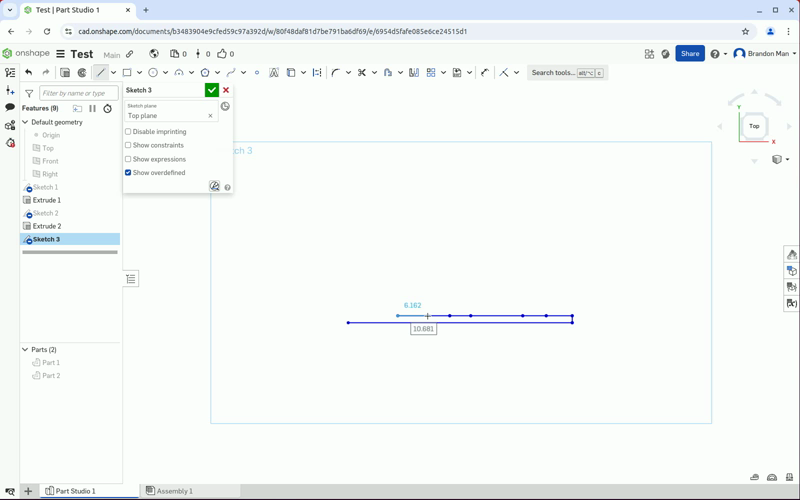
mouse_move(374, 315)
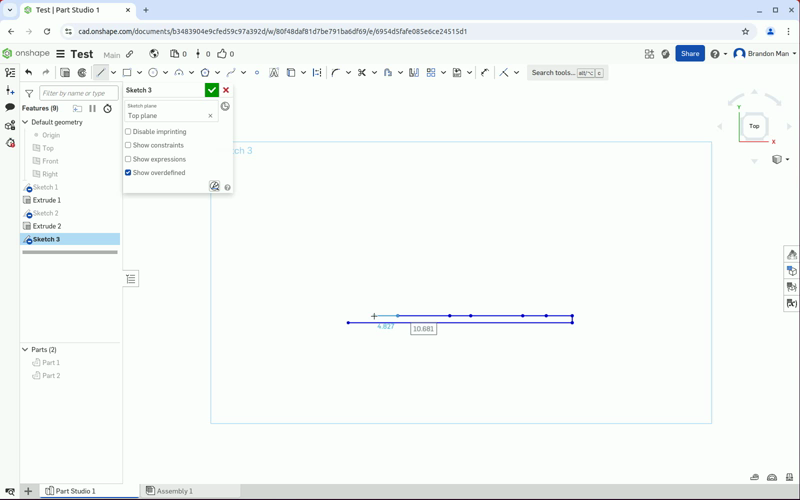
click(374, 315)
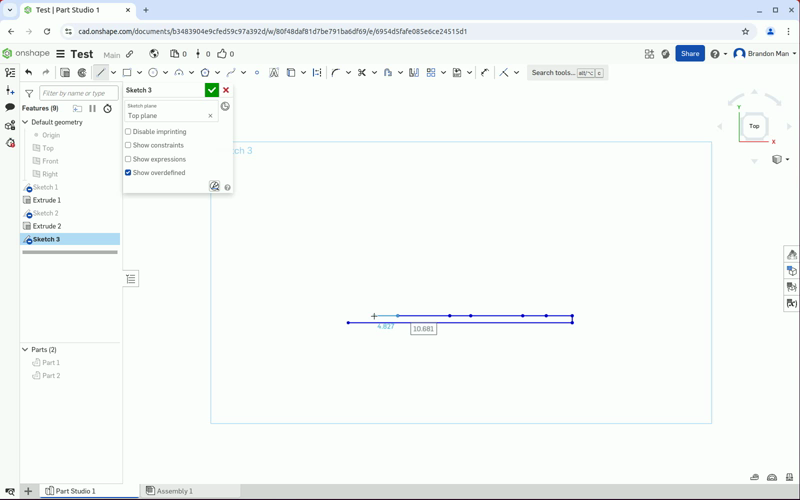
key_up(shift)
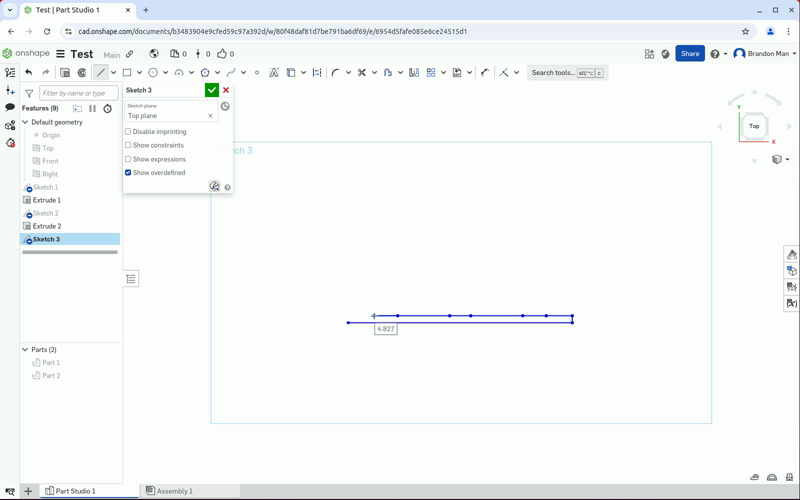
key_down(shift)
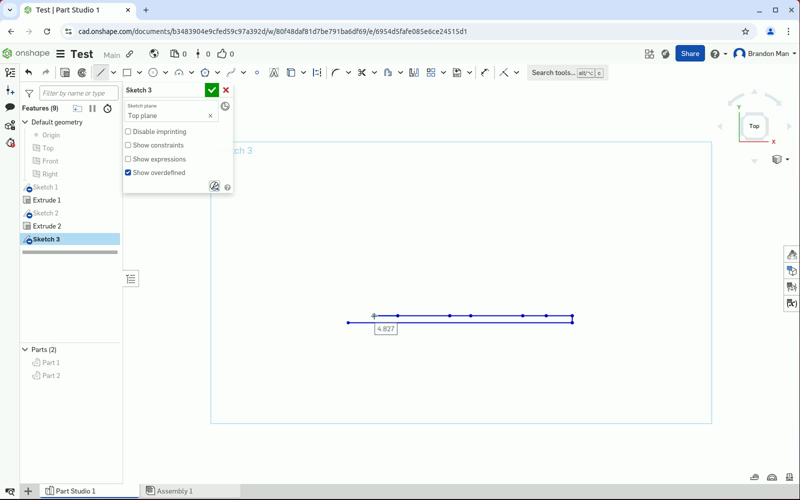
mouse_move(404, 315)
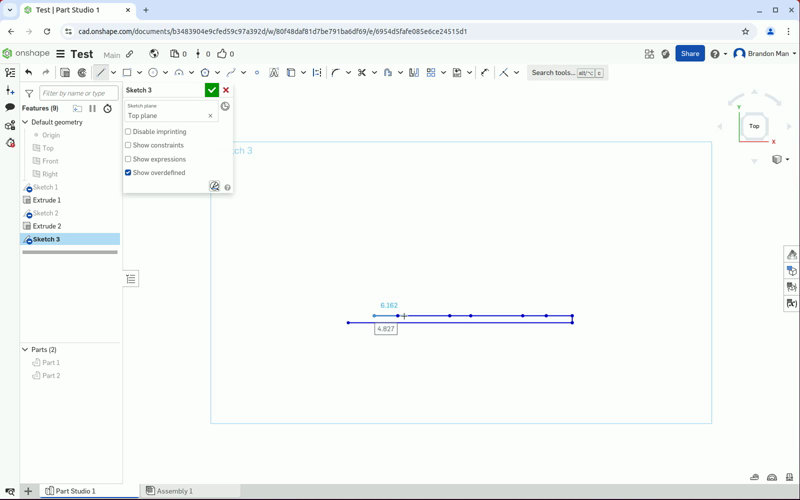
mouse_move(348, 315)
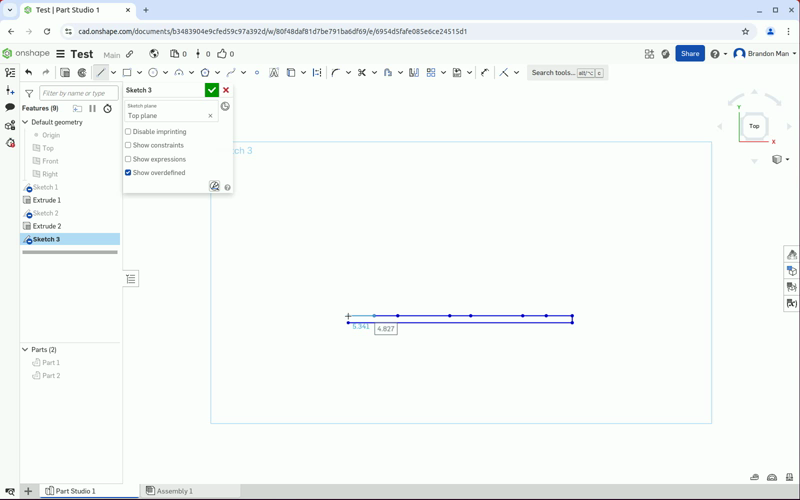
click(348, 315)
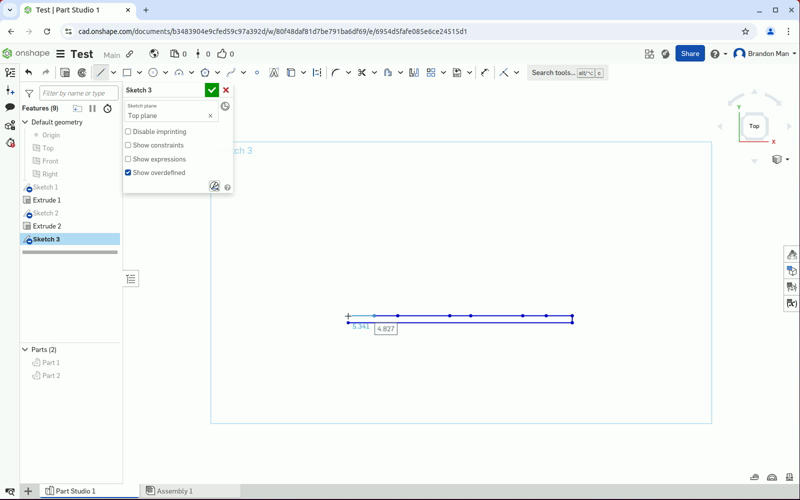
key_up(shift)
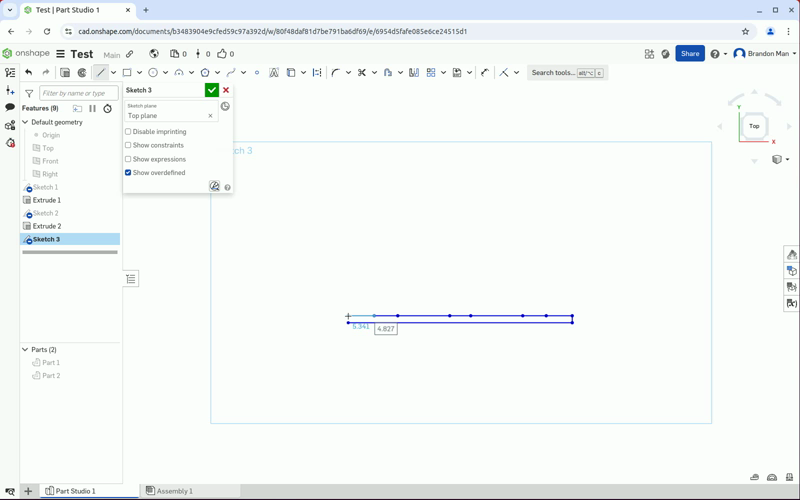
mouse_move(378, 315)
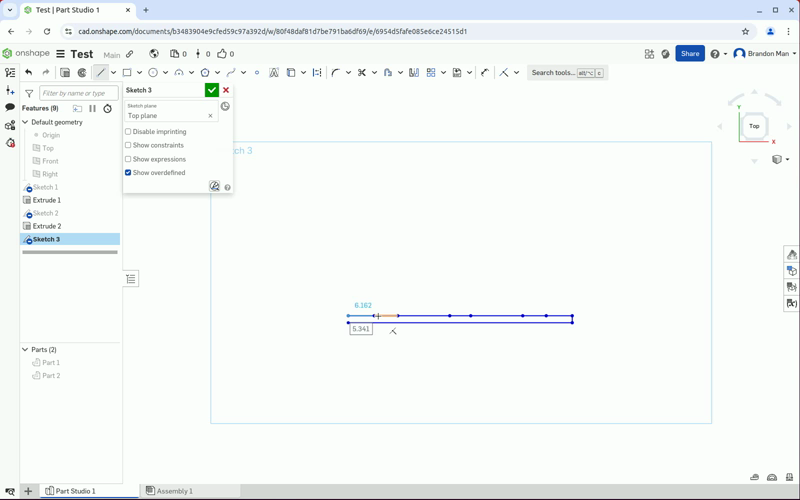
key_down(shift)
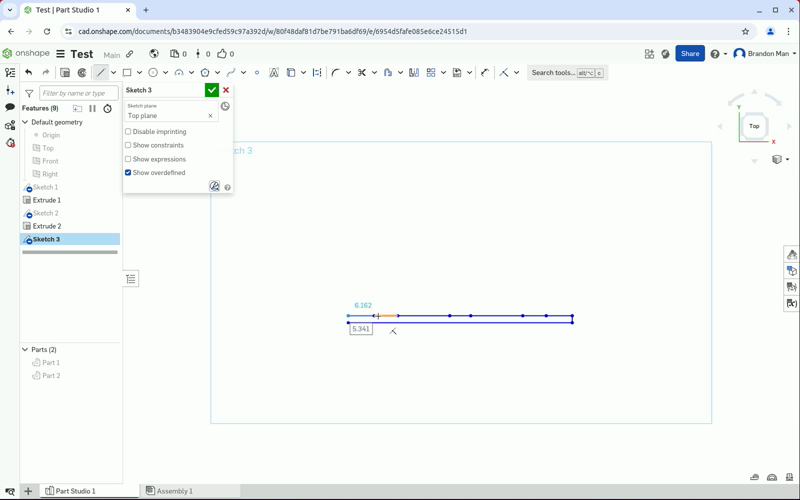
mouse_move(348, 322)
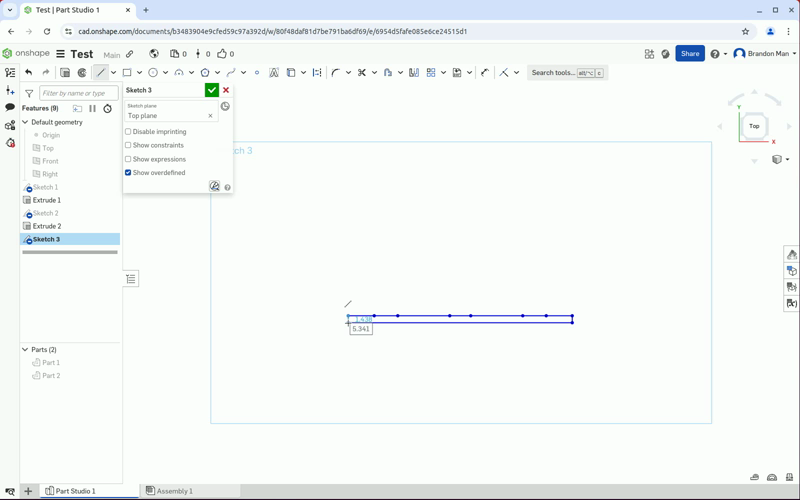
scroll(6)
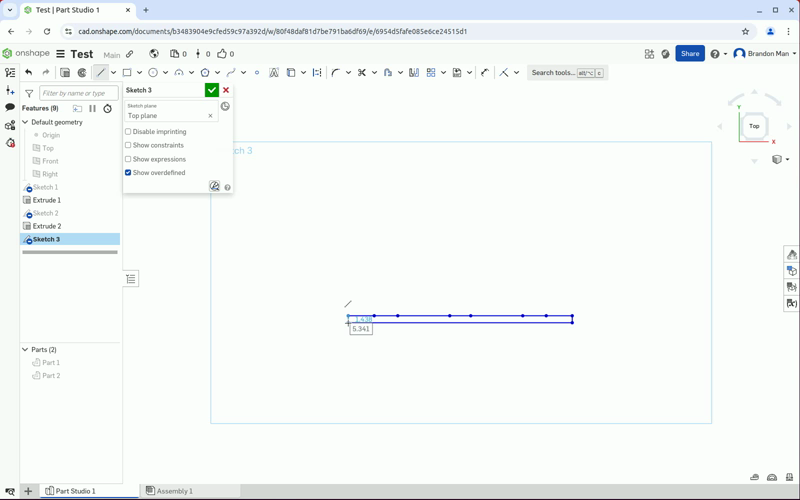
scroll(6)
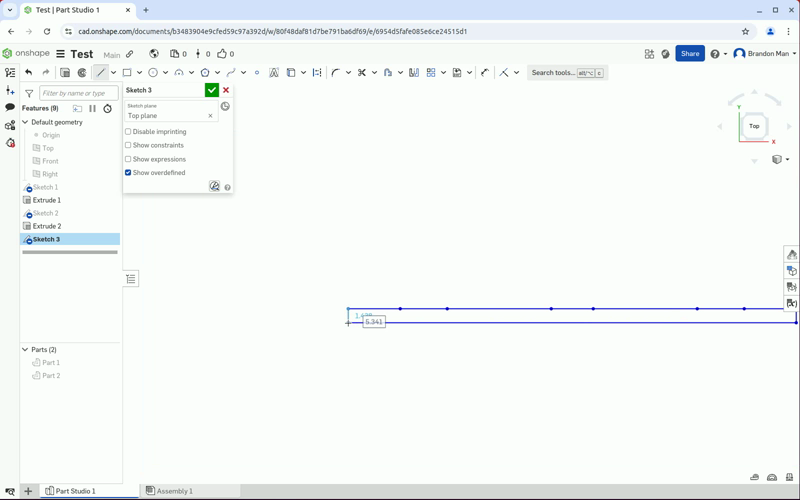
scroll(6)
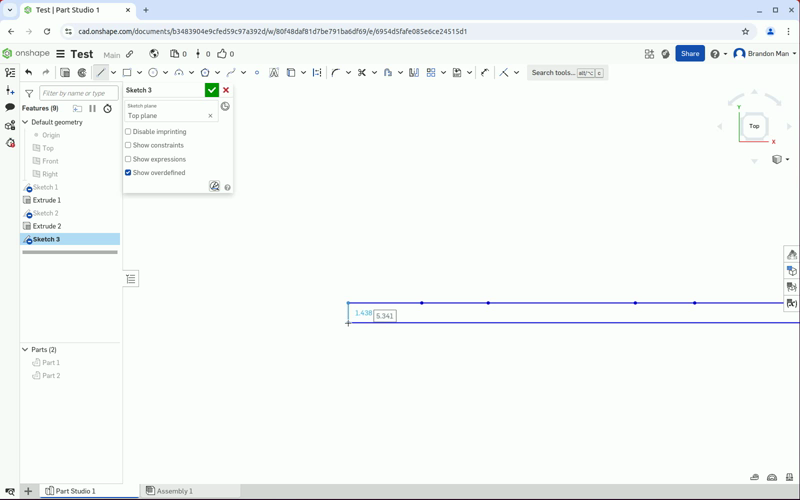
scroll(6)
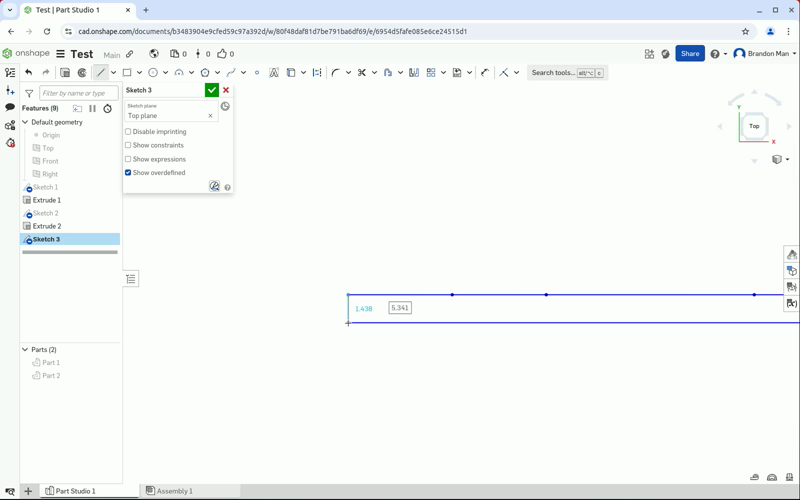
scroll(6)
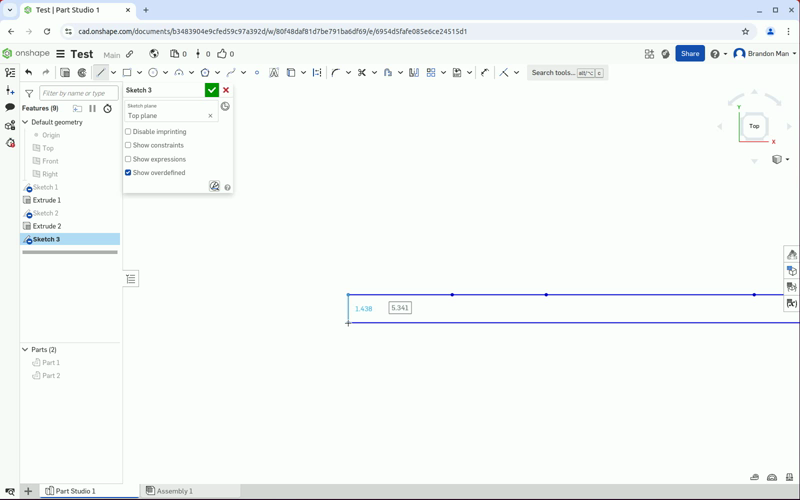
scroll(6)
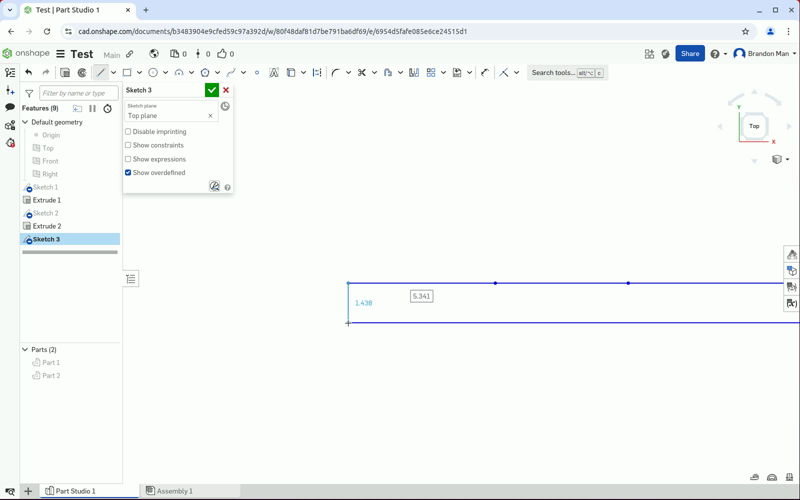
scroll(6)
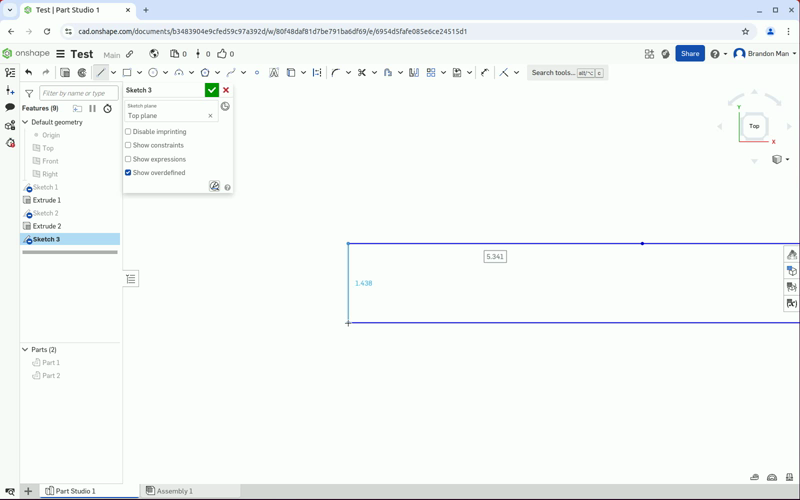
key_up(shift)
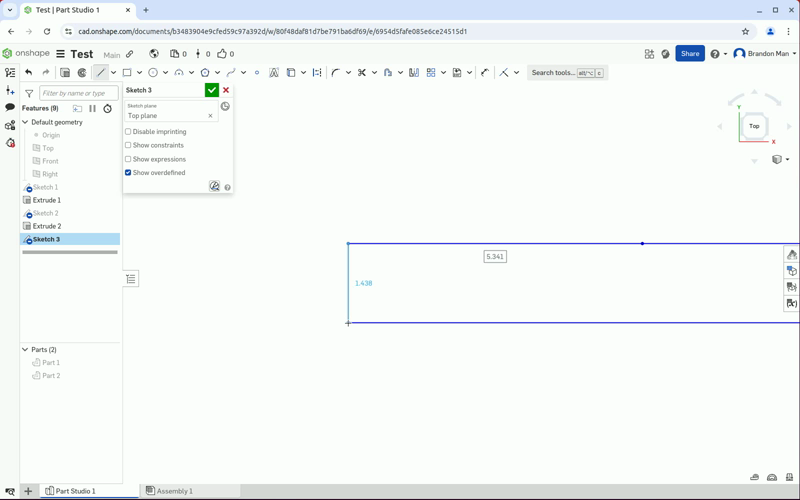
click(348, 322)
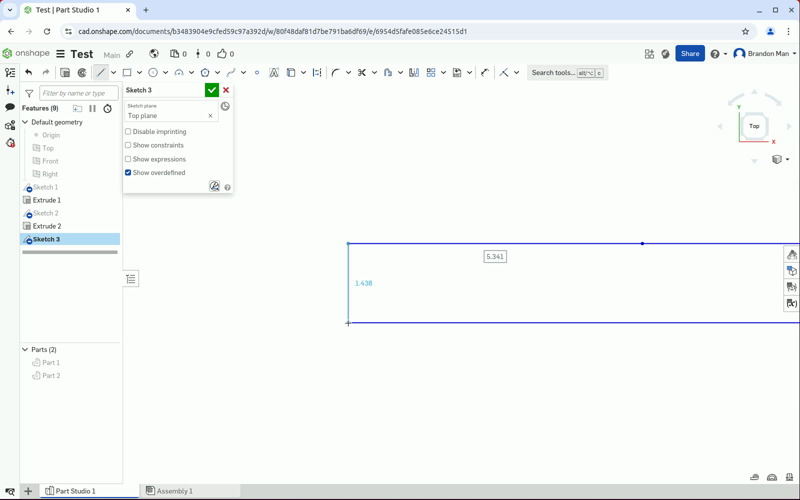
scroll(-6)
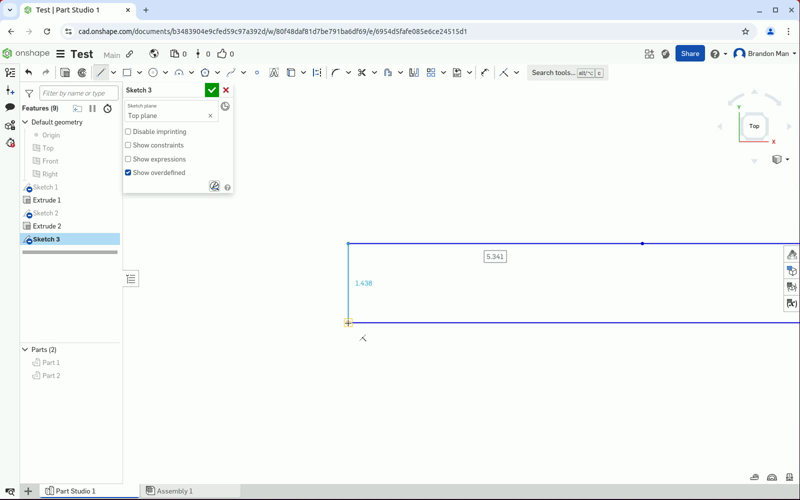
scroll(-6)
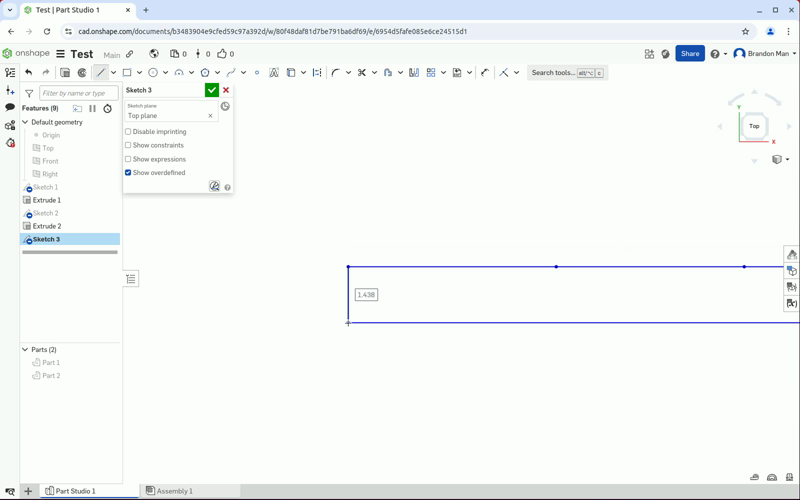
scroll(-6)
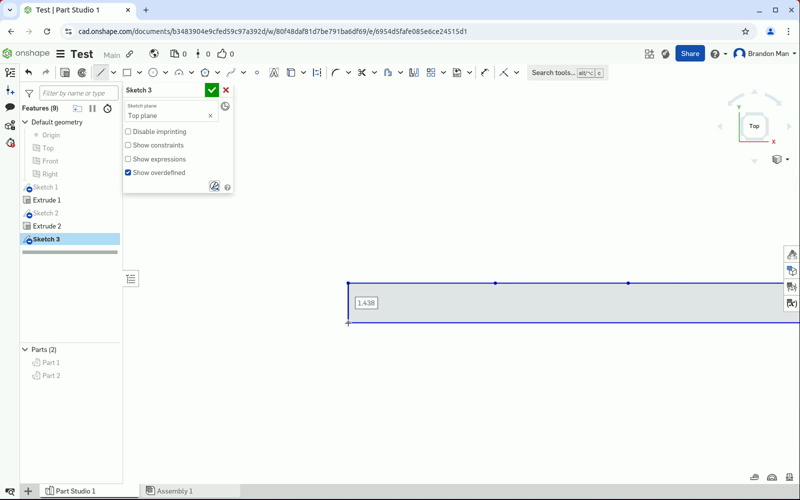
scroll(-6)
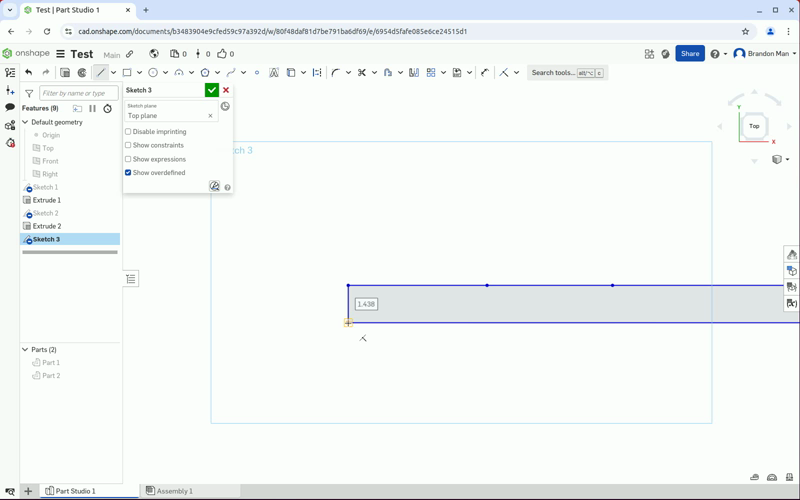
scroll(-6)
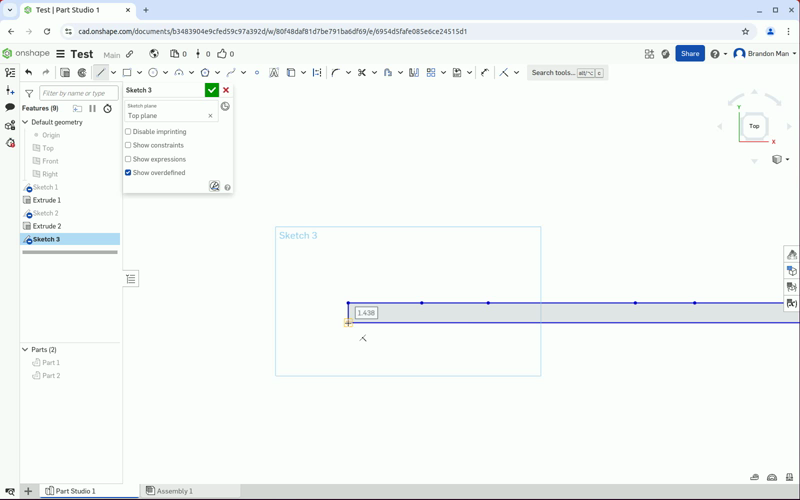
scroll(-6)
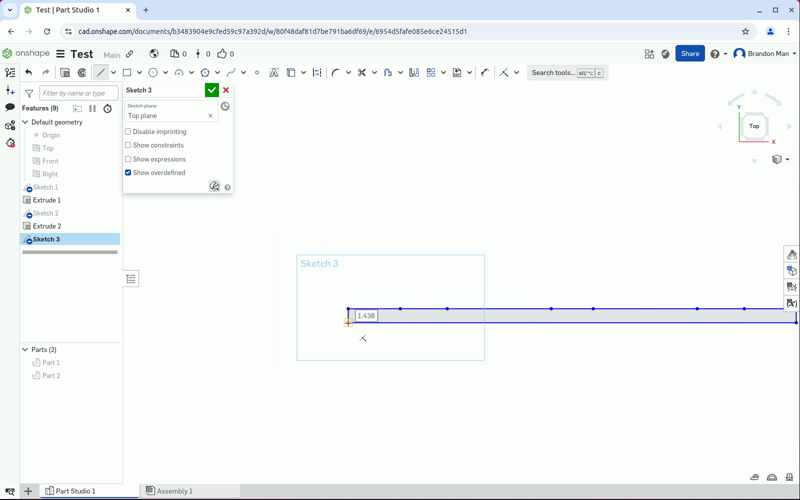
scroll(-6)
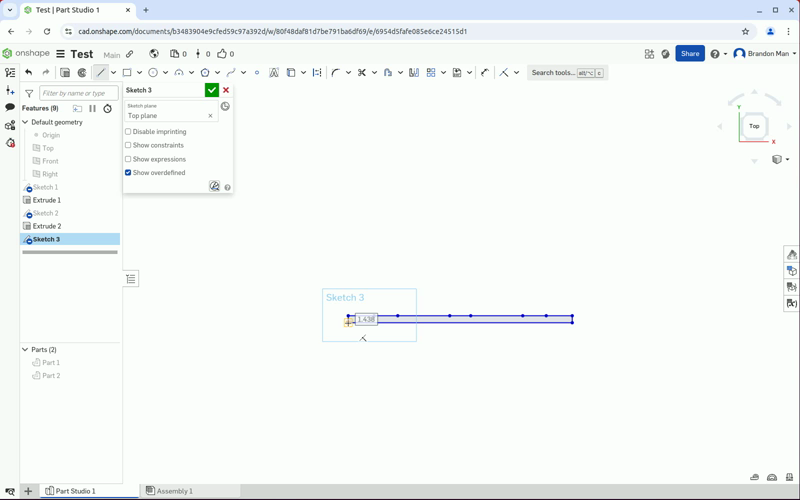
key(esc)
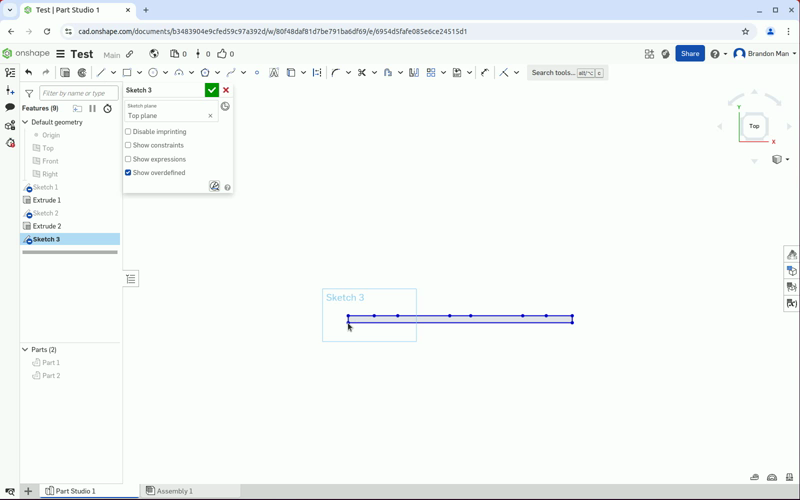
mouse_move(438, 319)
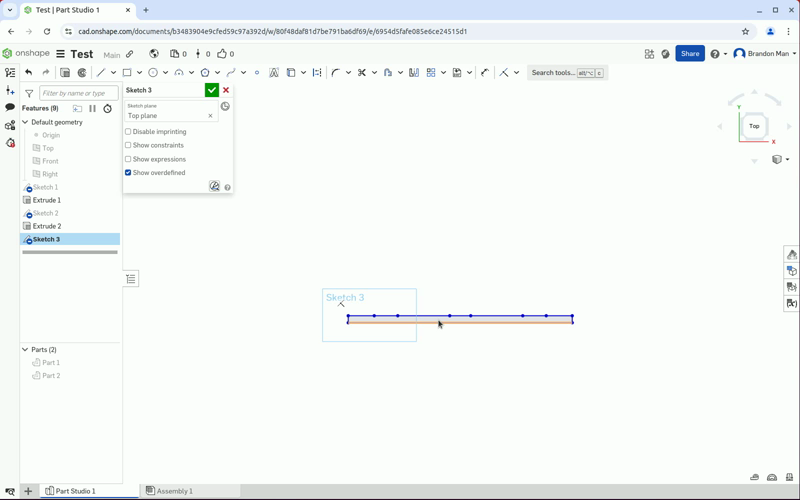
scroll(6)
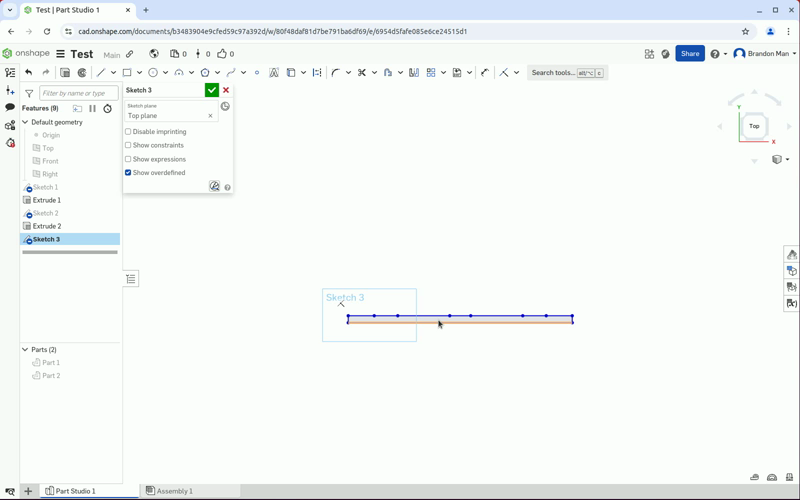
scroll(6)
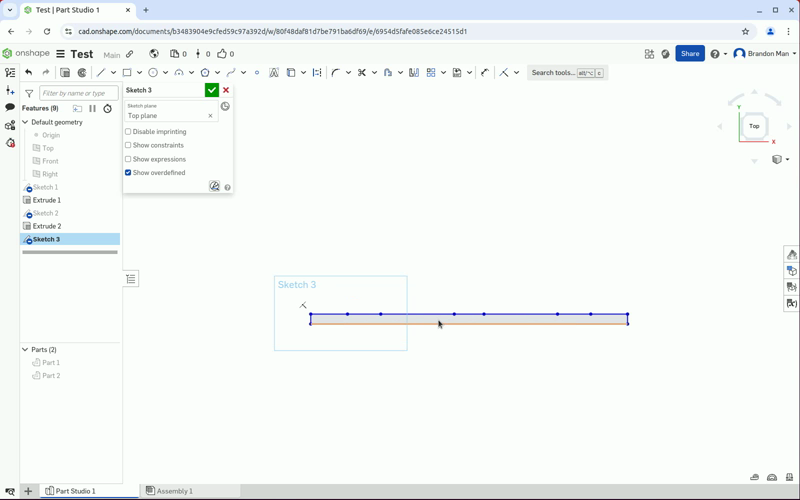
scroll(6)
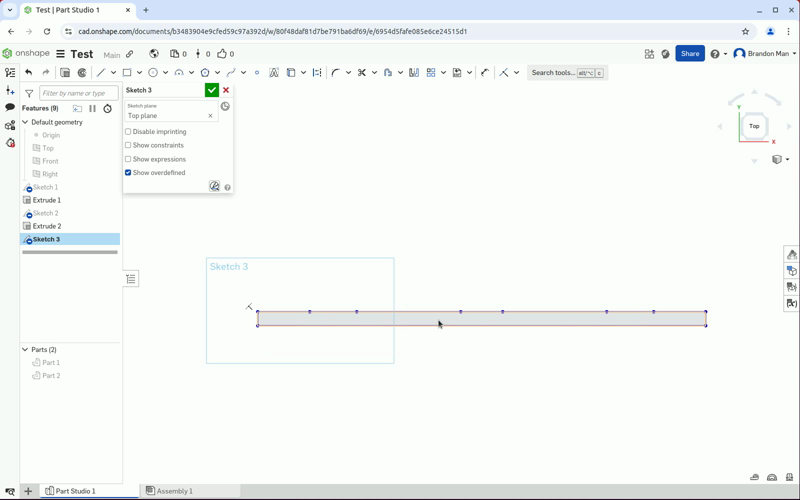
scroll(6)
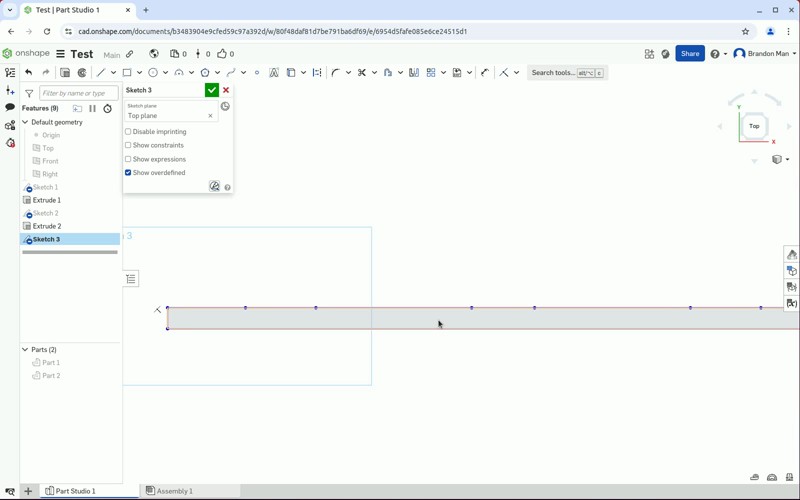
scroll(6)
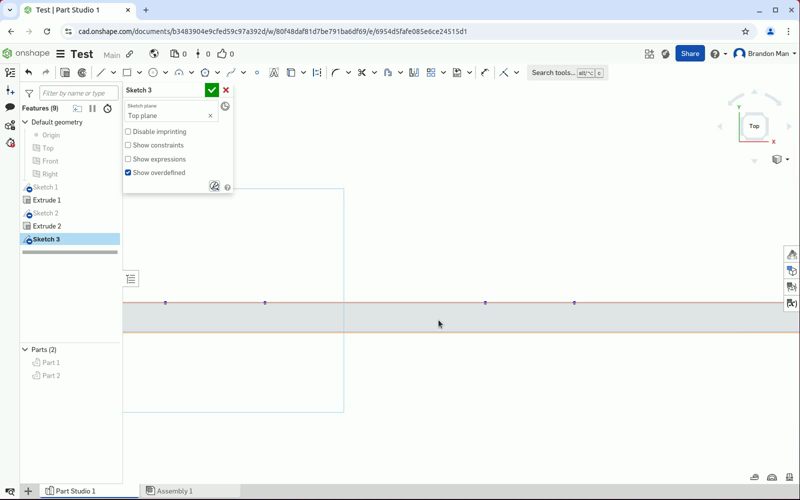
scroll(6)
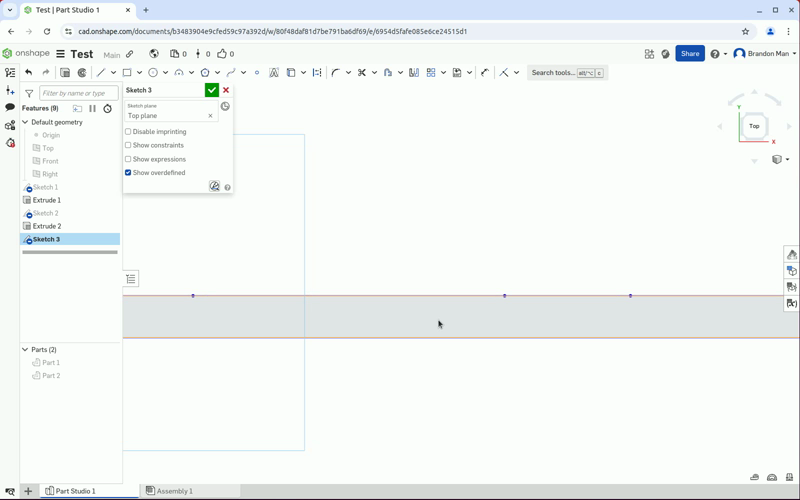
scroll(6)
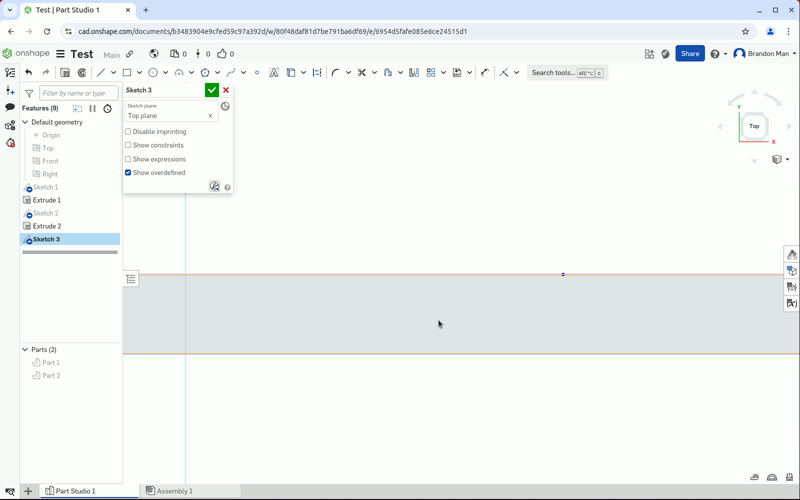
click(438, 319)
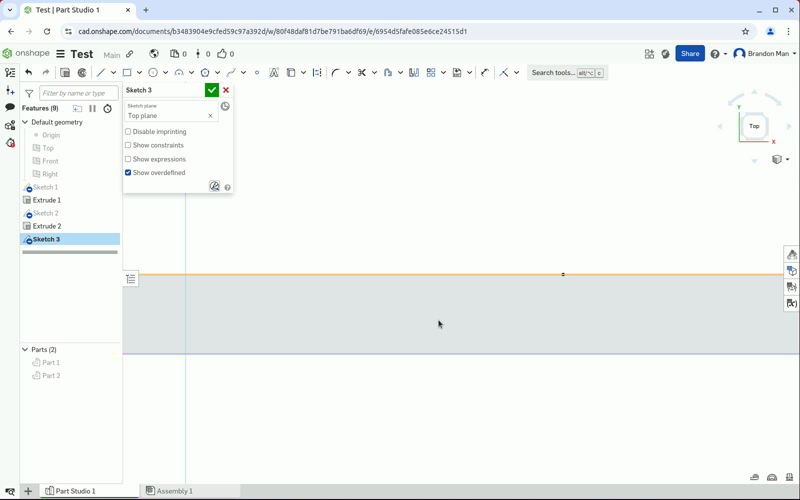
scroll(-6)
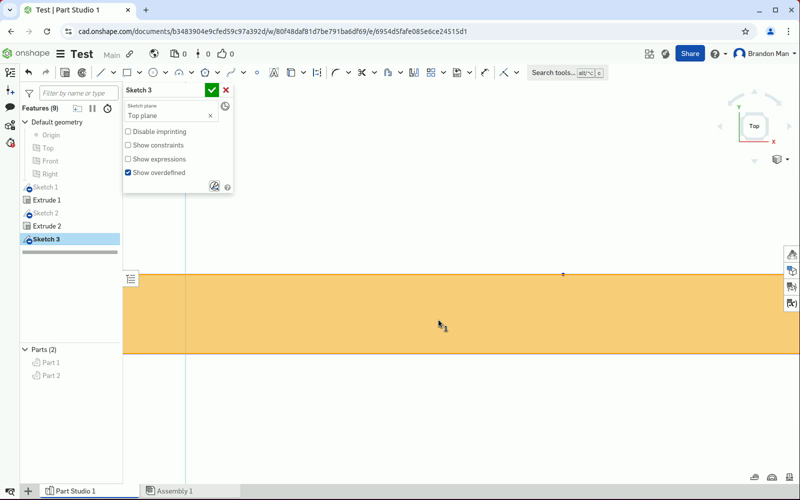
scroll(-6)
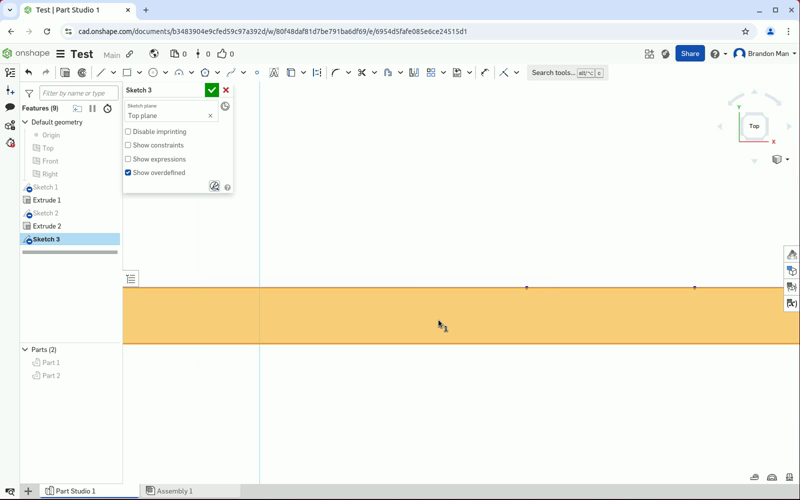
scroll(-6)
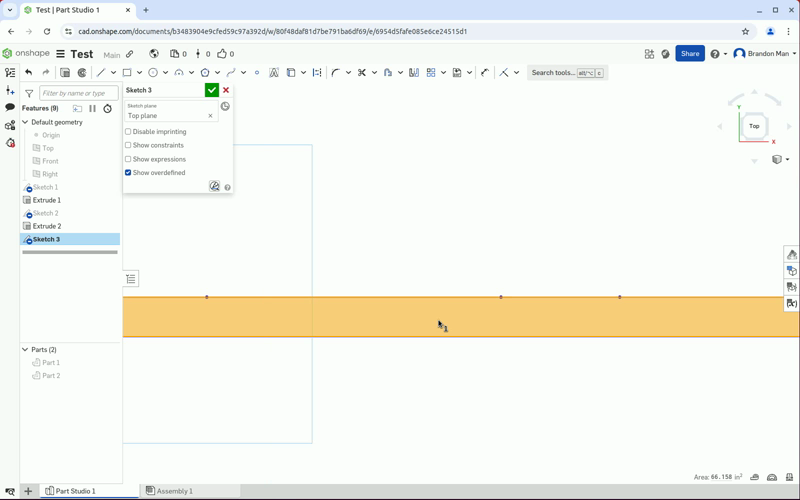
scroll(-6)
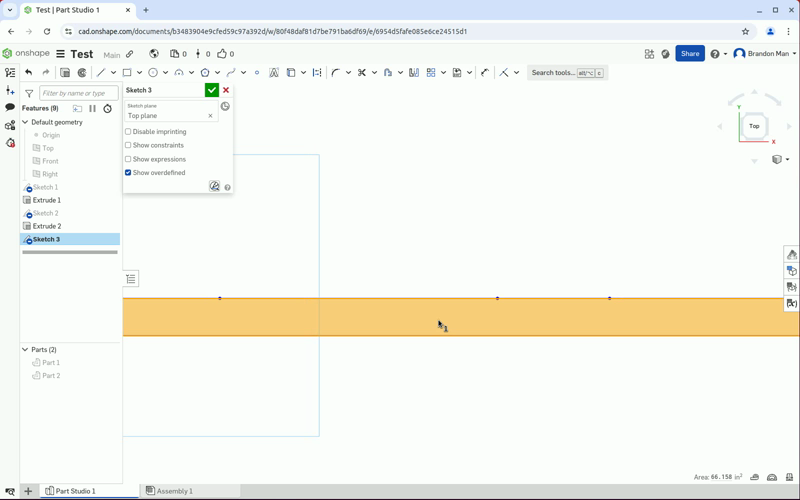
scroll(-6)
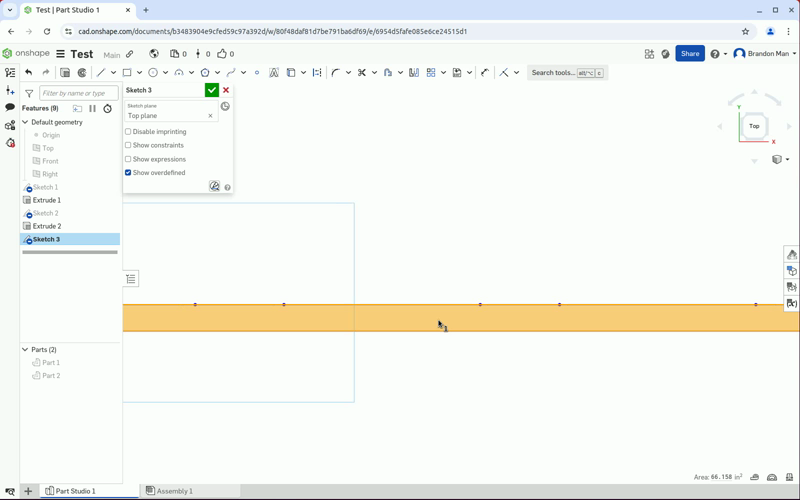
scroll(-6)
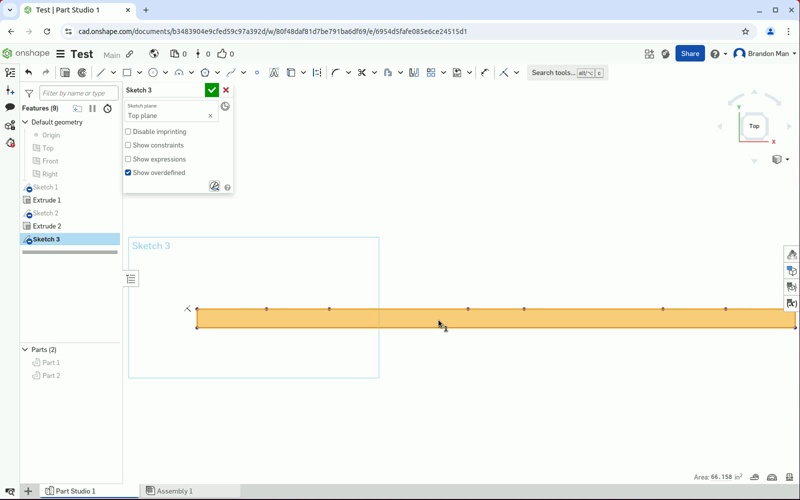
scroll(-6)
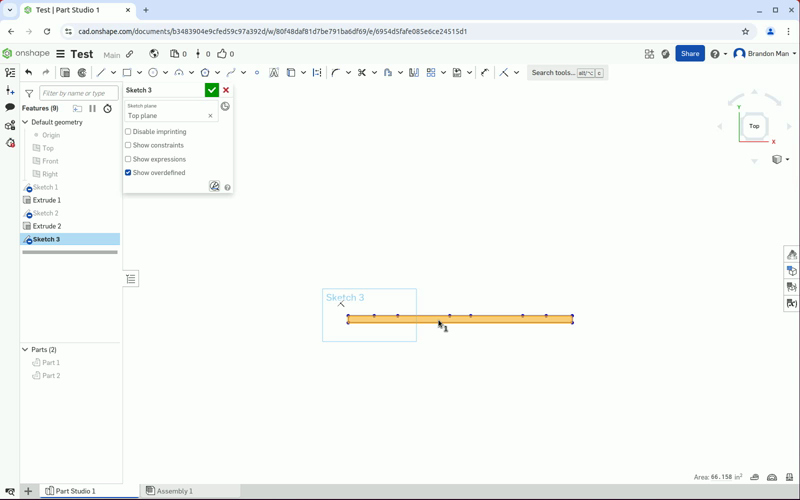
mouse_move(73, 352)
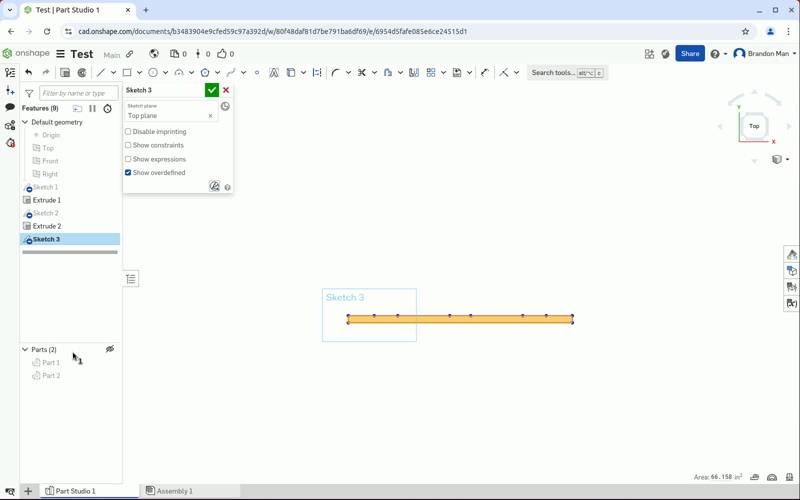
key(shift+y)
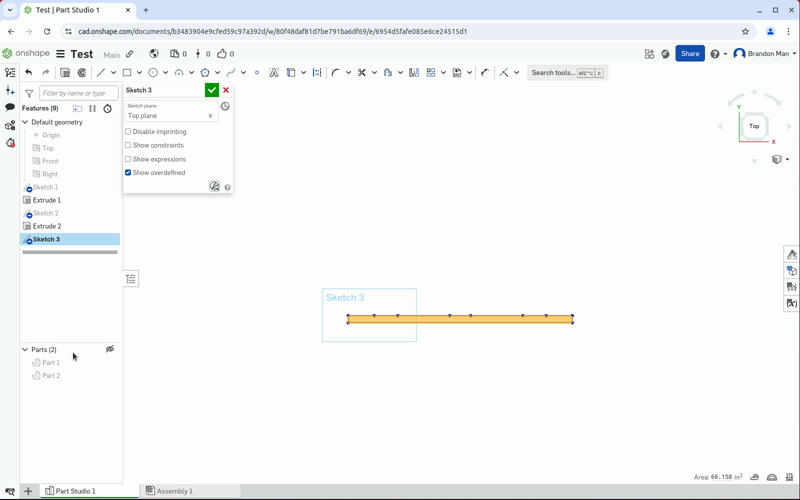
key(shift+e)
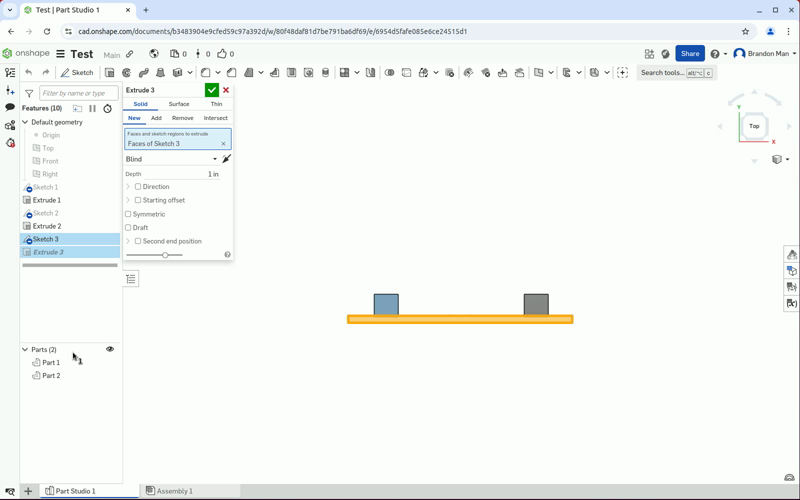
mouse_move(143, 106)
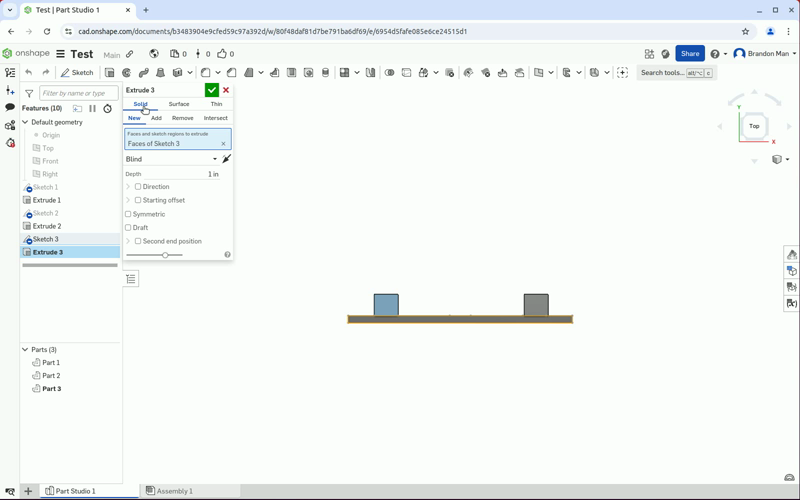
click(143, 106)
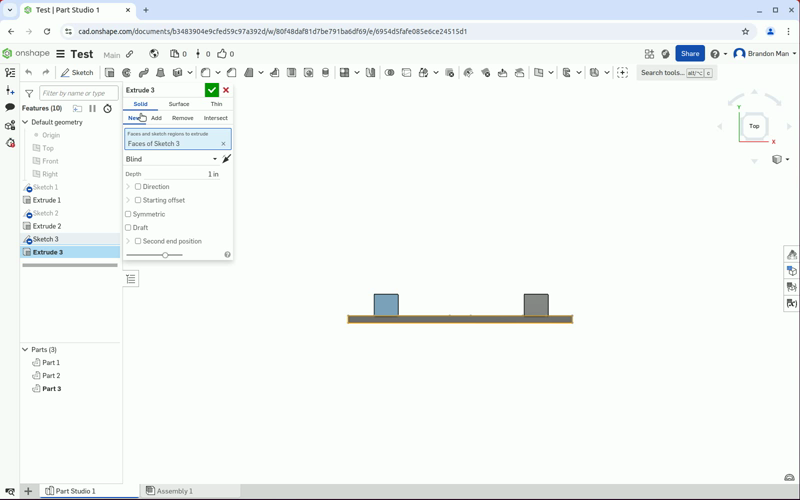
mouse_move(137, 120)
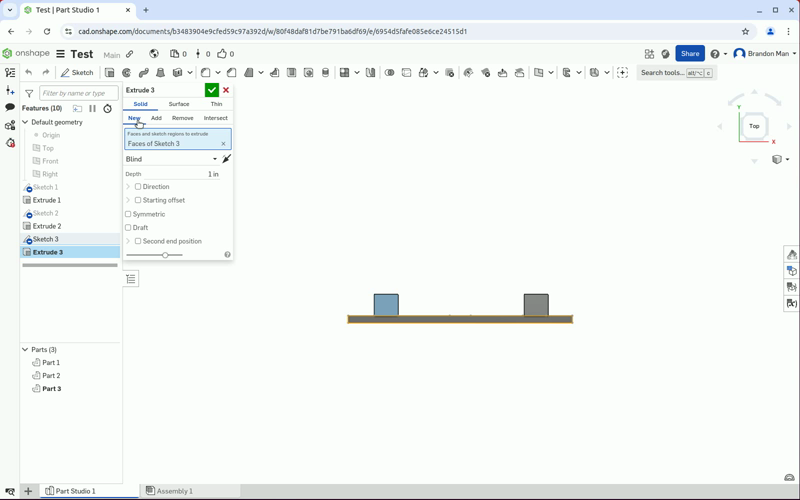
click(137, 120)
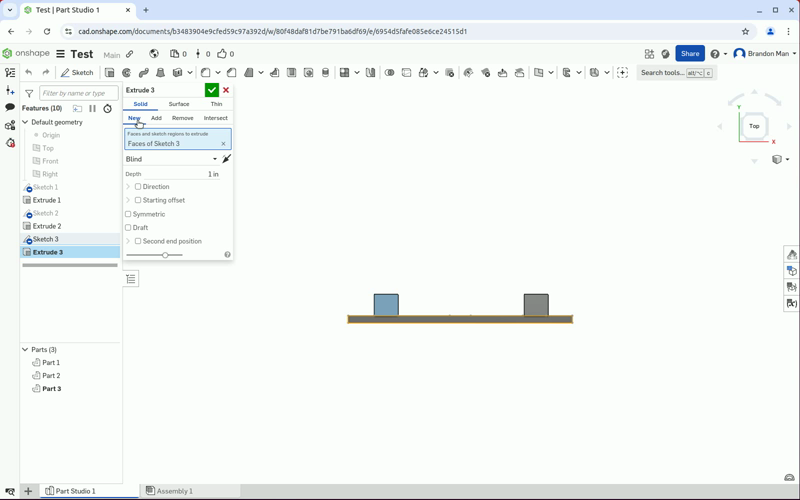
key(tab, 4)
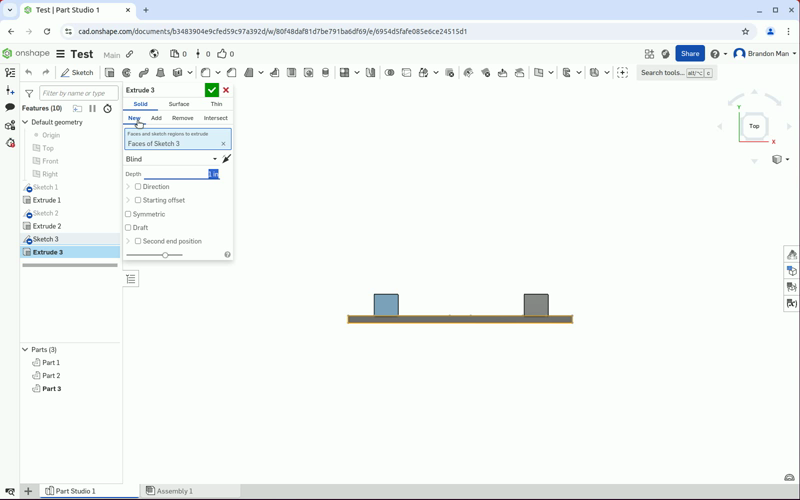
text(2.166)
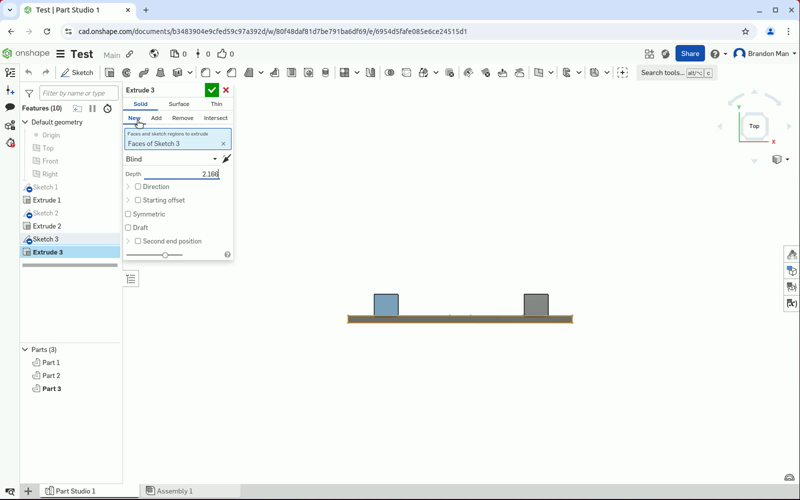
key(enter)
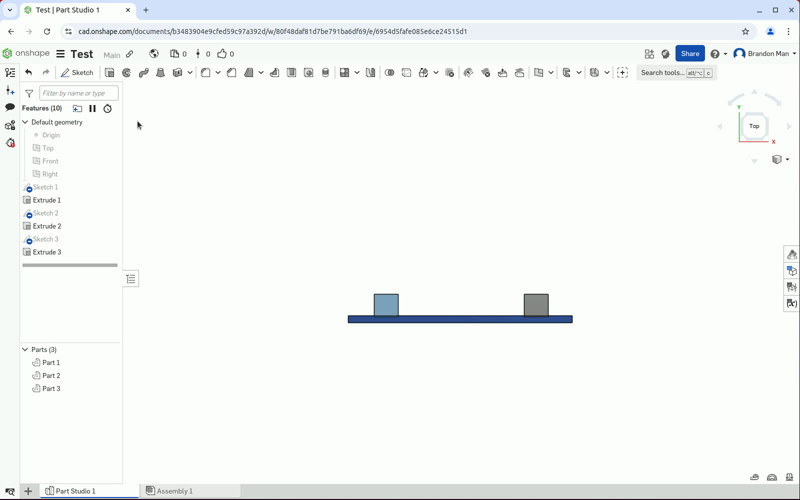
key(shift+h)
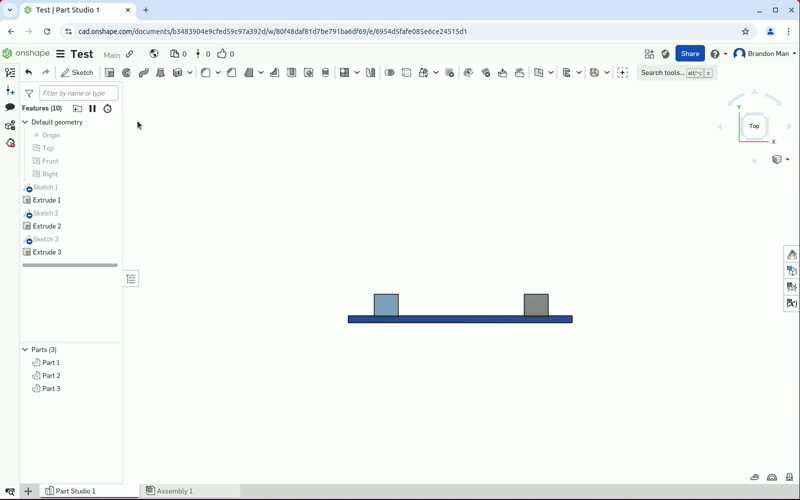
key(shift+h)
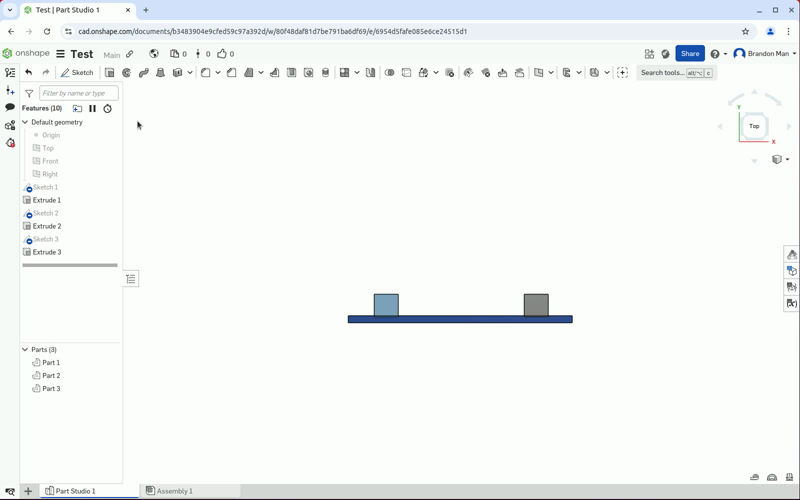
mouse_move(73, 189)
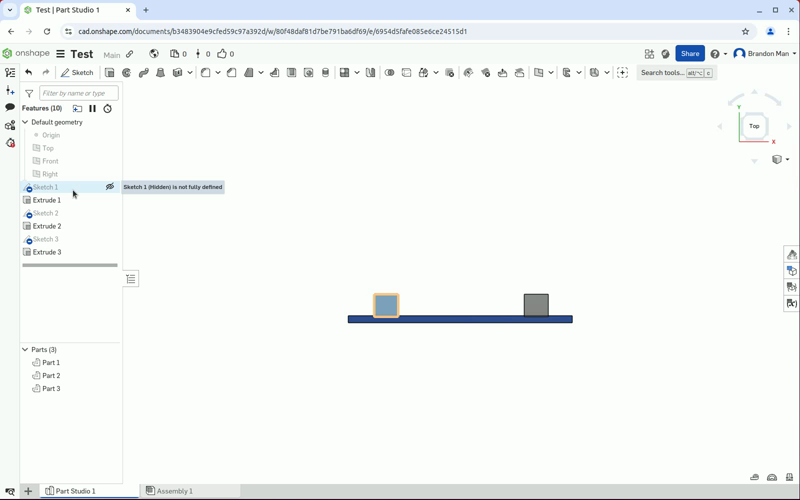
click(73, 189)
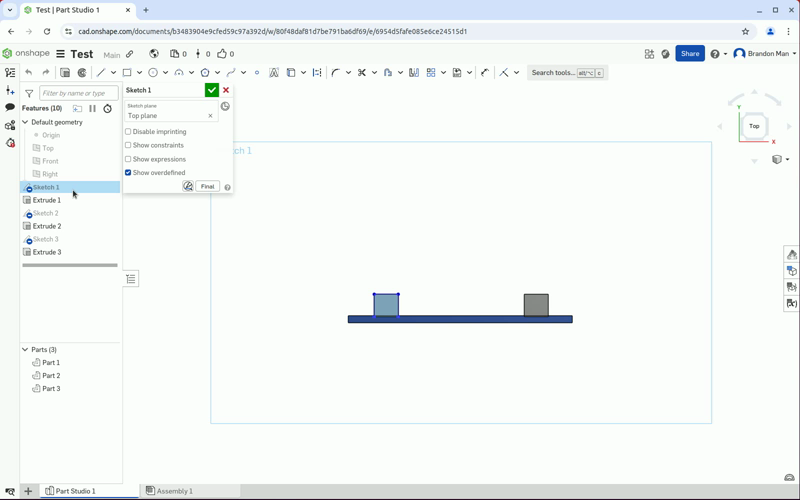
mouse_move(229, 92)
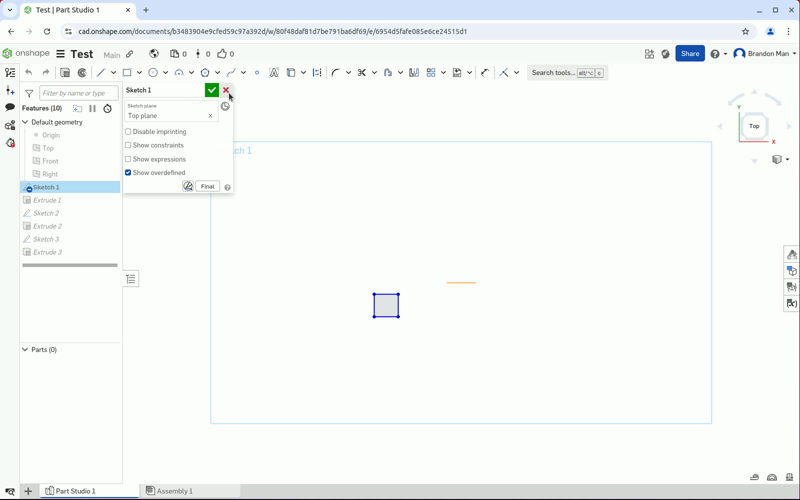
click(229, 92)
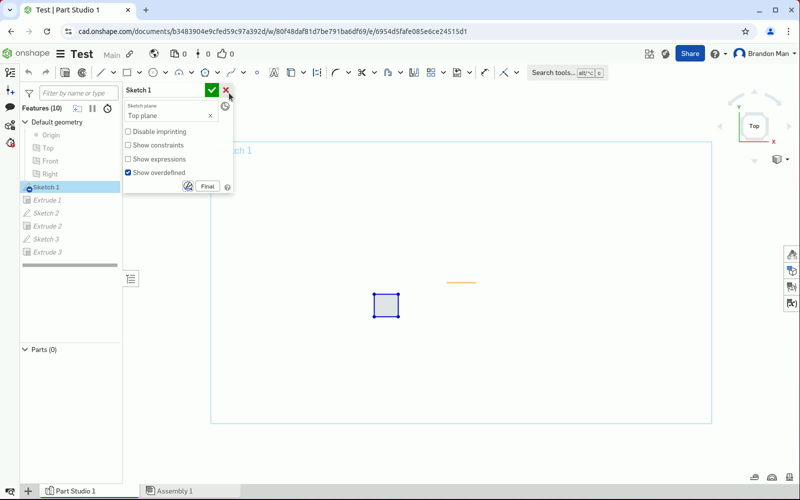
key(shift+s)
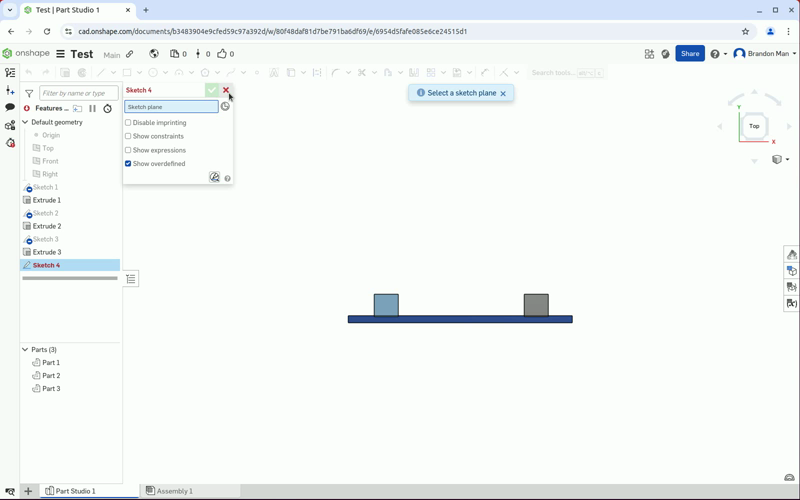
mouse_move(73, 150)
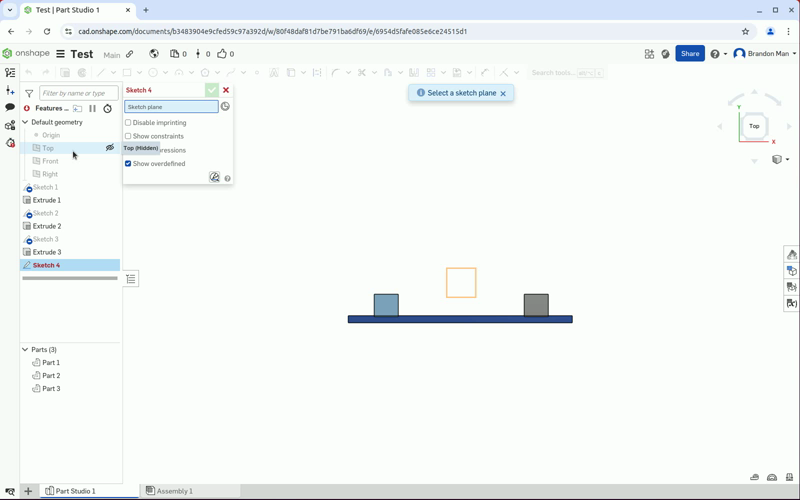
click(73, 150)
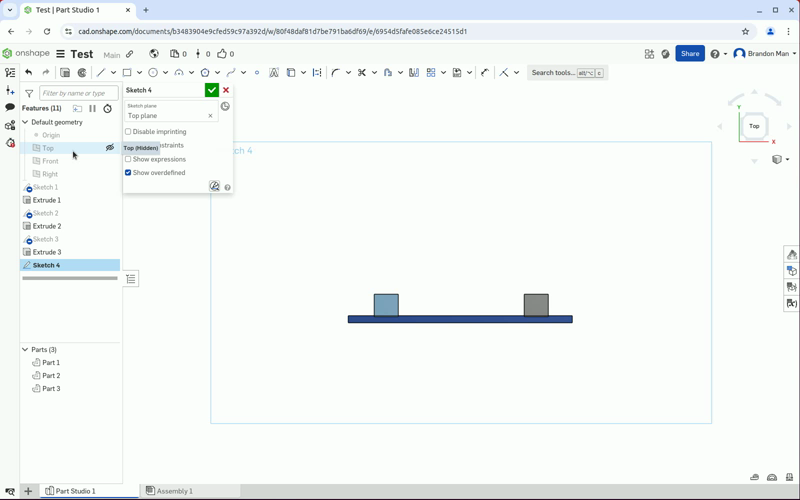
mouse_move(73, 352)
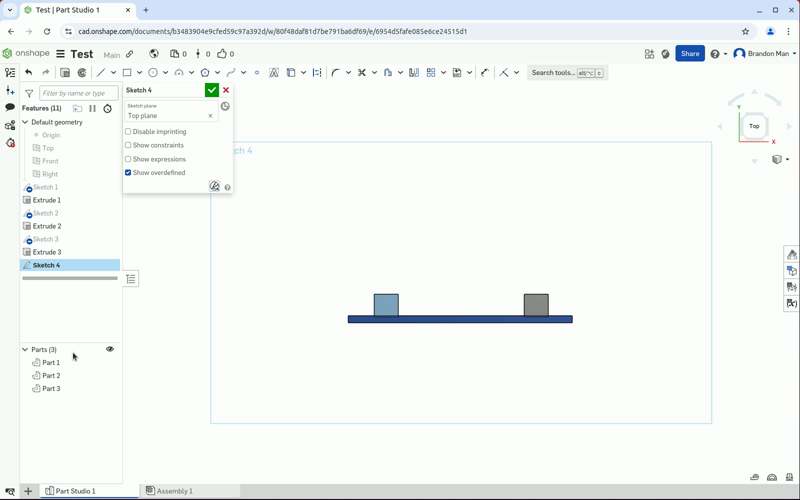
key(y)
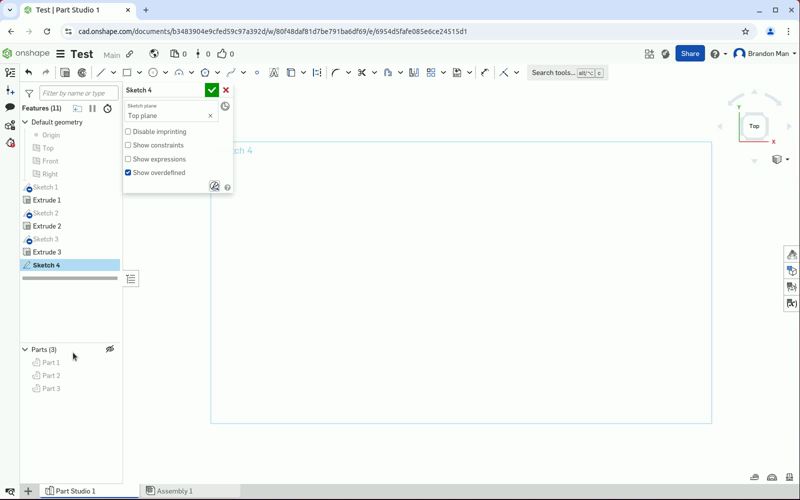
key(l)
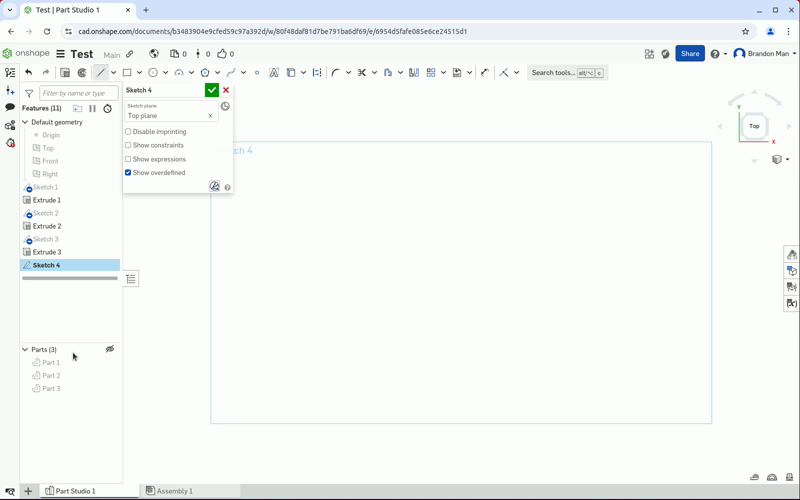
key_down(shift)
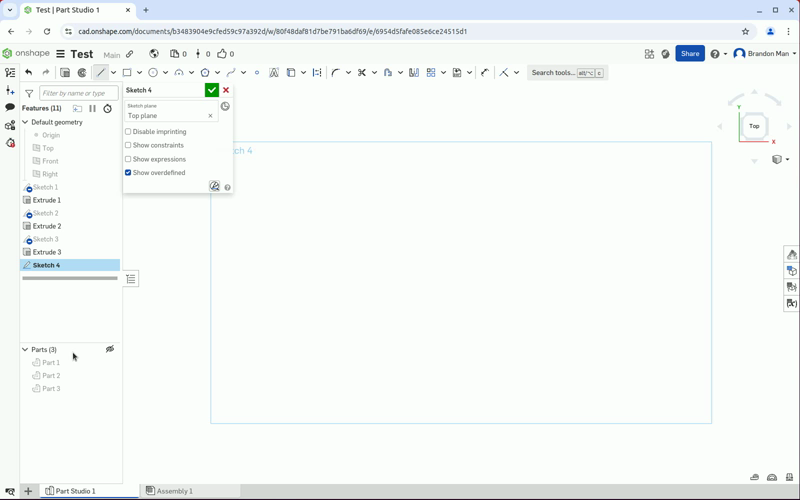
mouse_move(348, 294)
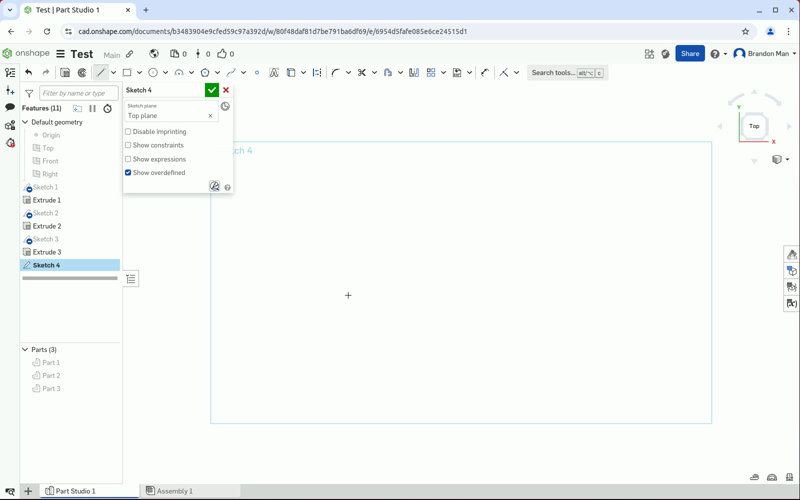
click(348, 294)
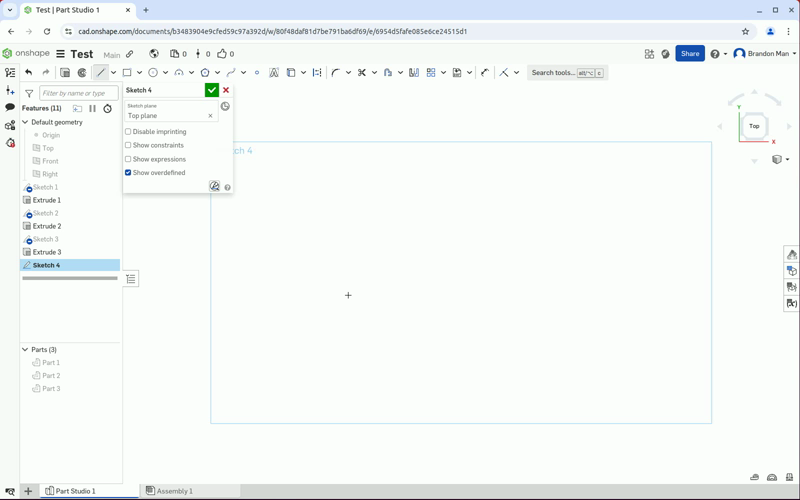
key_up(shift)
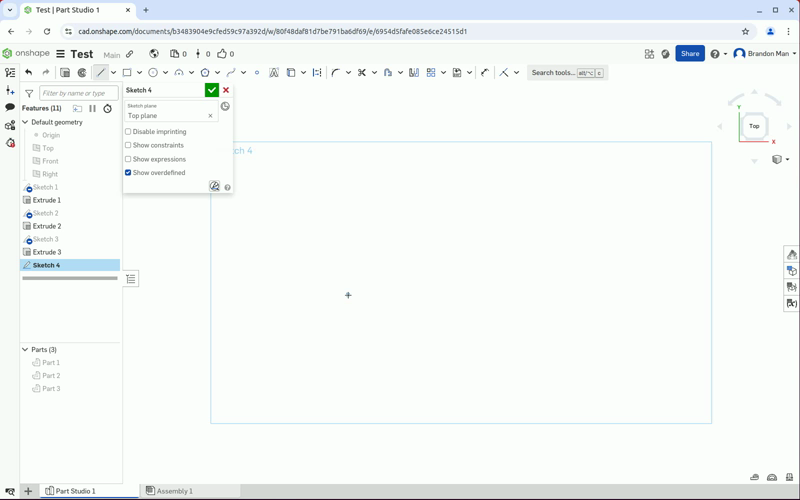
key_down(shift)
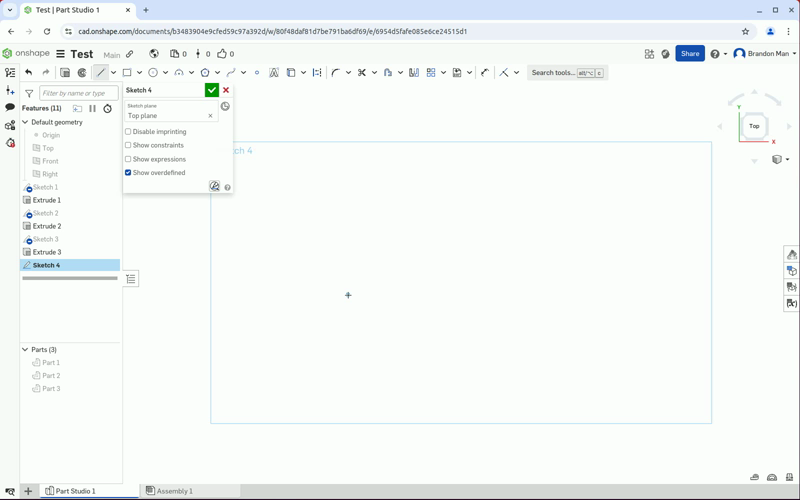
mouse_move(378, 294)
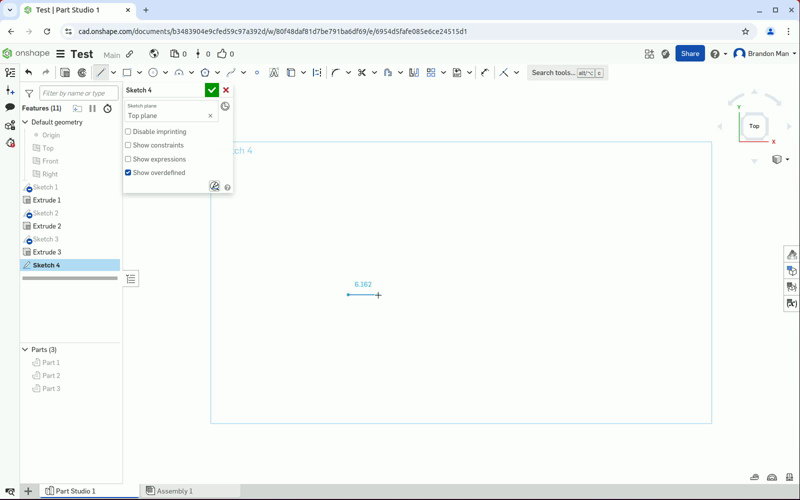
mouse_move(374, 294)
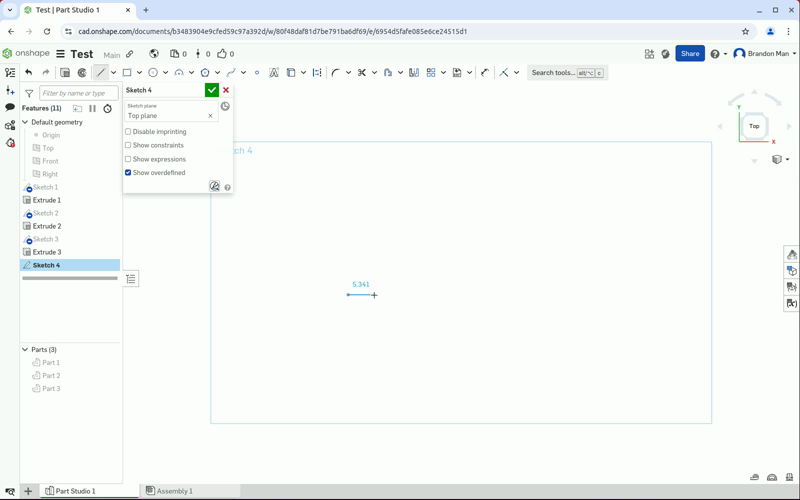
click(374, 294)
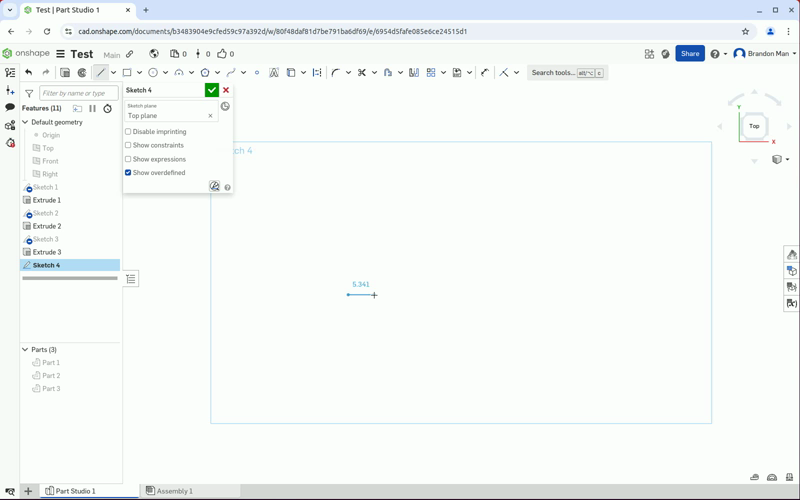
key_up(shift)
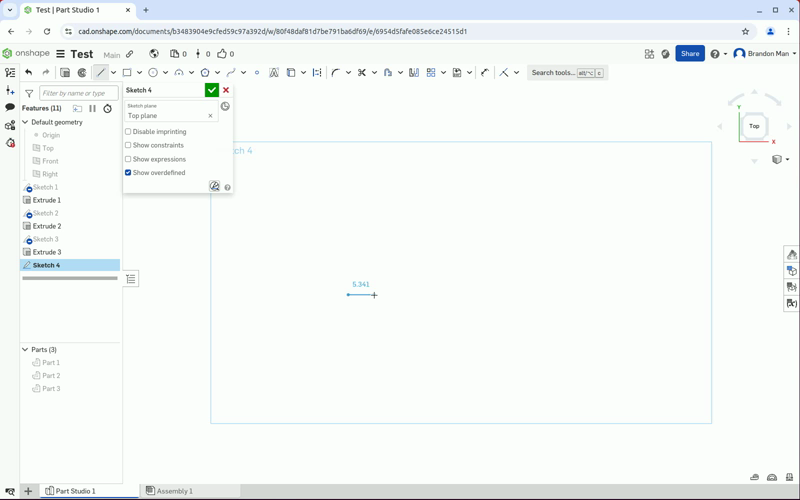
key_down(shift)
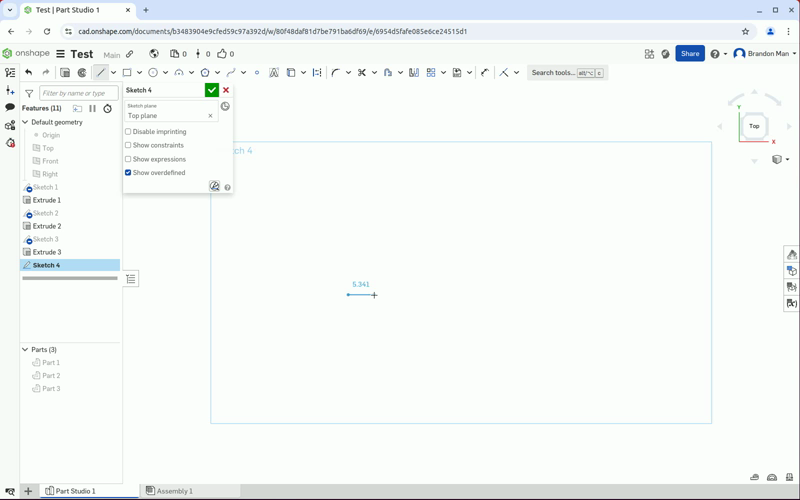
mouse_move(404, 294)
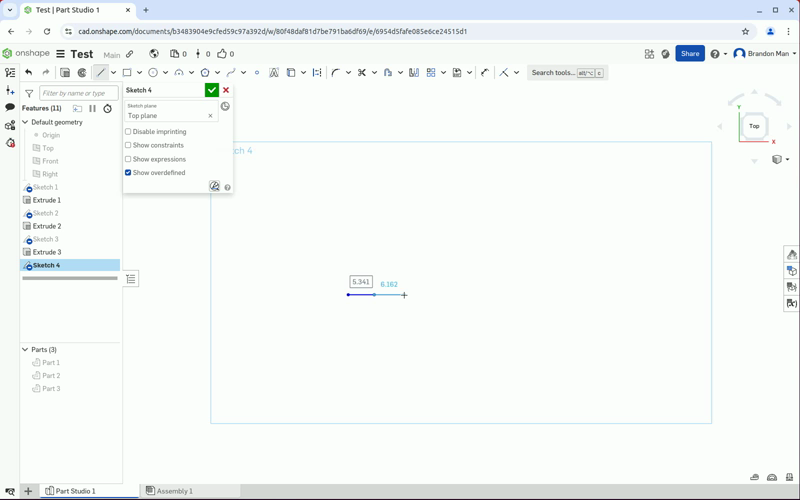
mouse_move(397, 294)
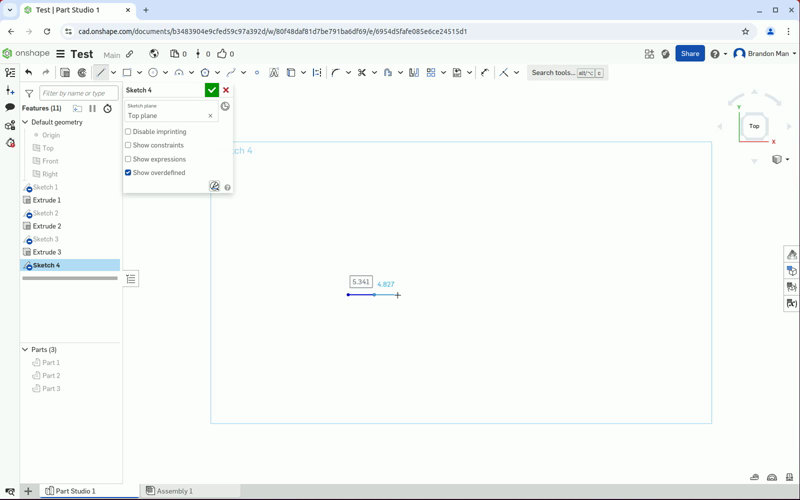
click(397, 294)
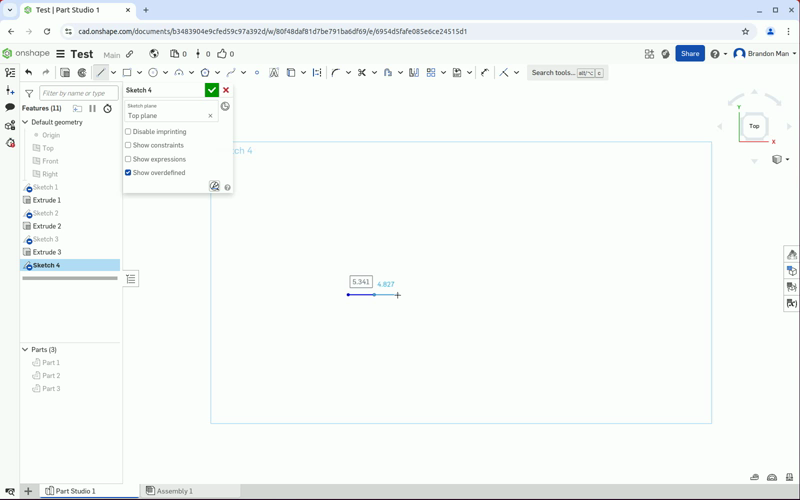
key_up(shift)
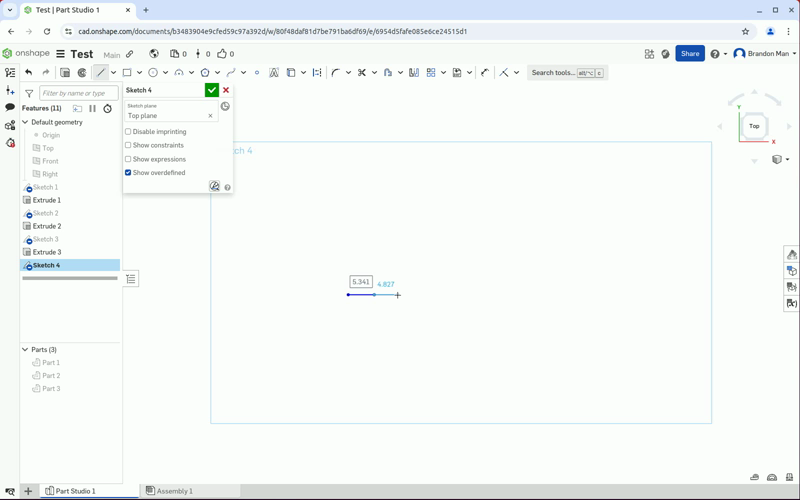
key_down(shift)
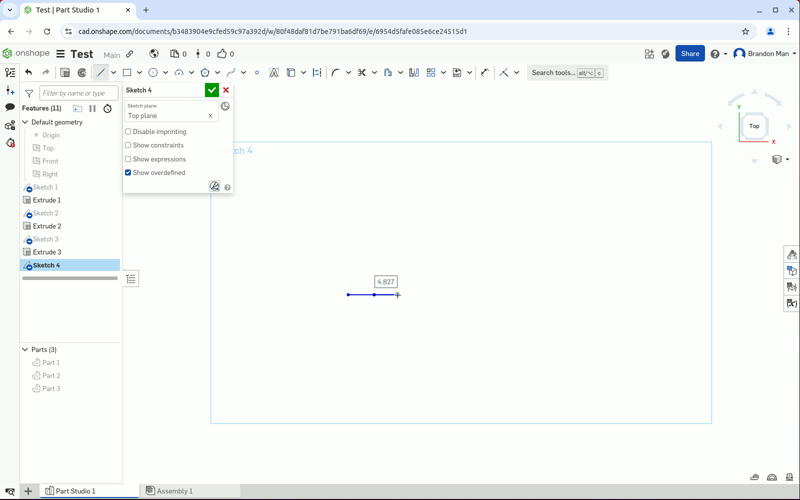
mouse_move(427, 294)
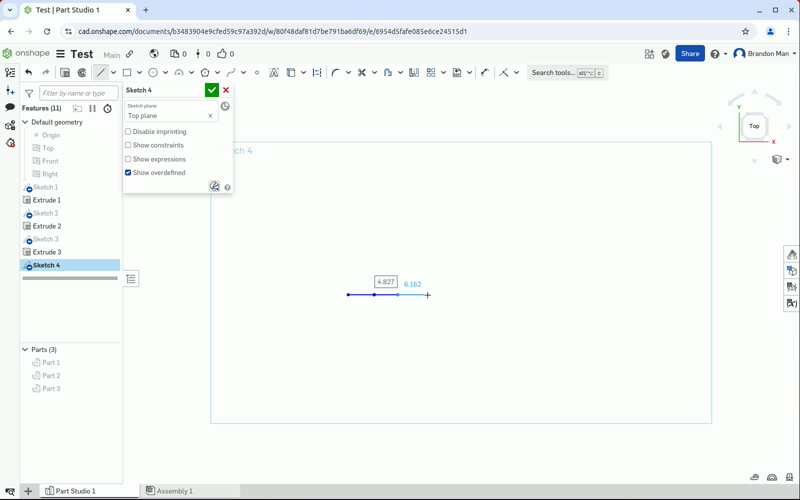
mouse_move(449, 294)
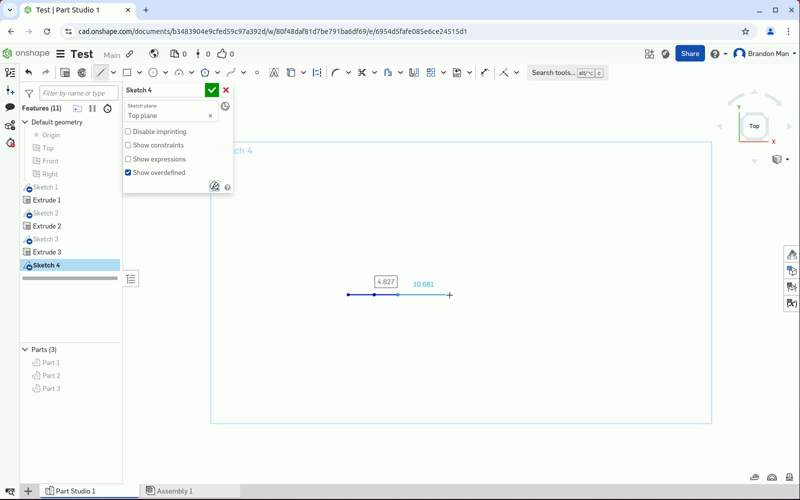
click(449, 294)
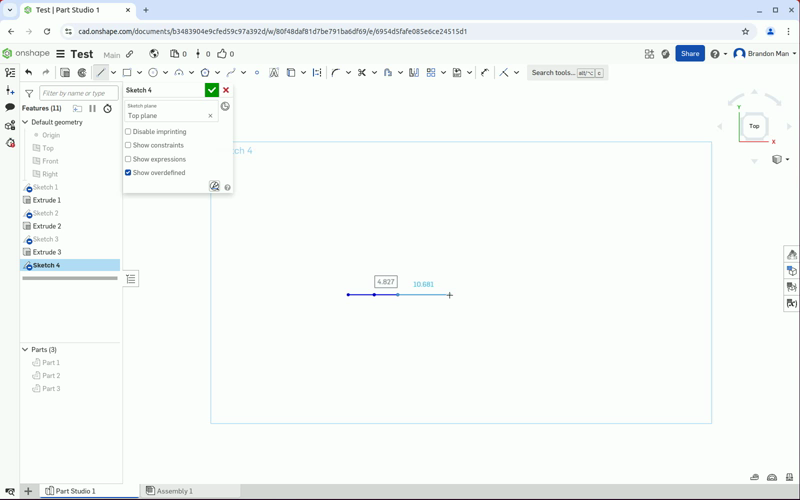
key_up(shift)
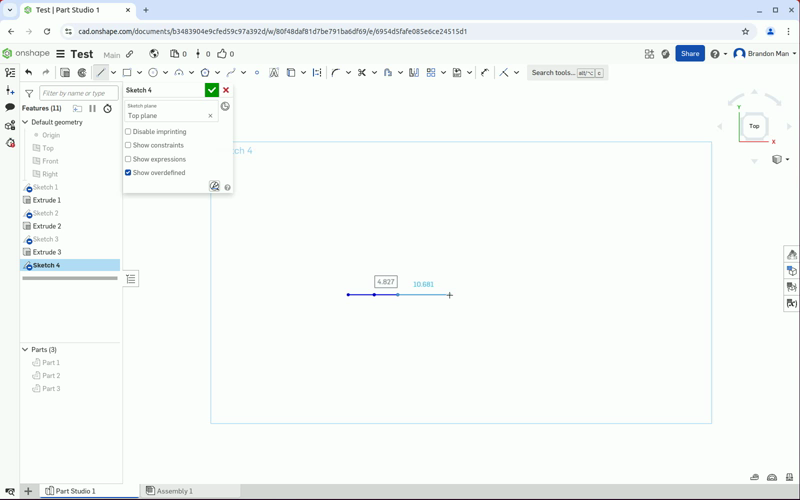
key_down(shift)
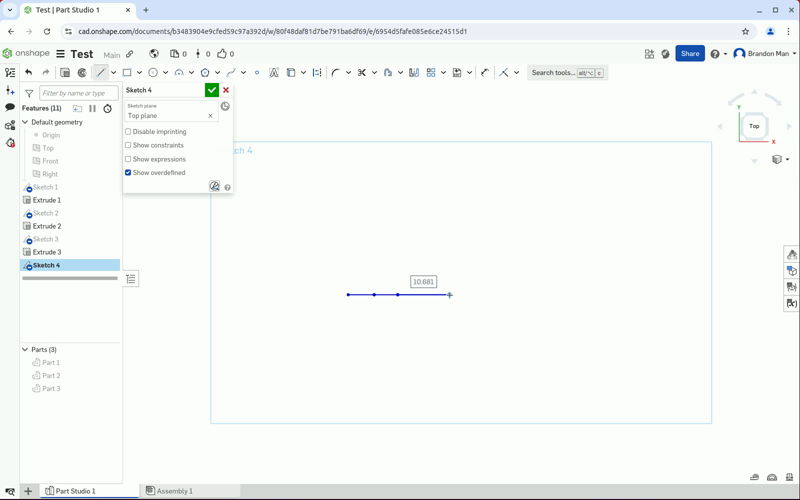
mouse_move(479, 294)
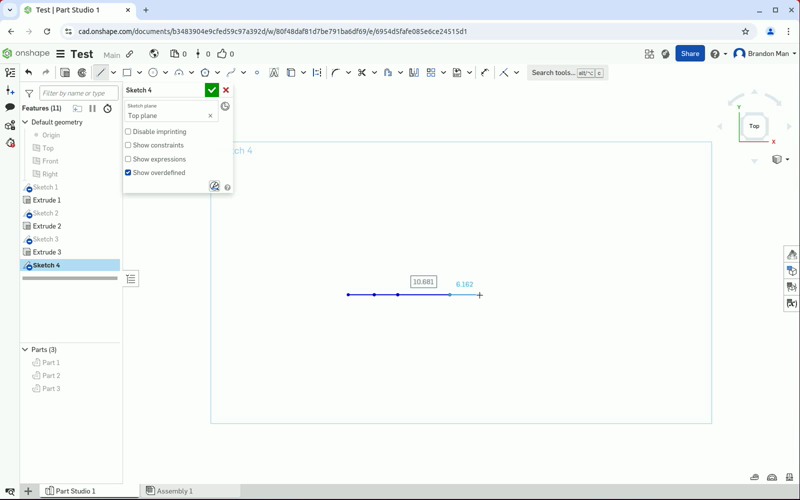
mouse_move(470, 294)
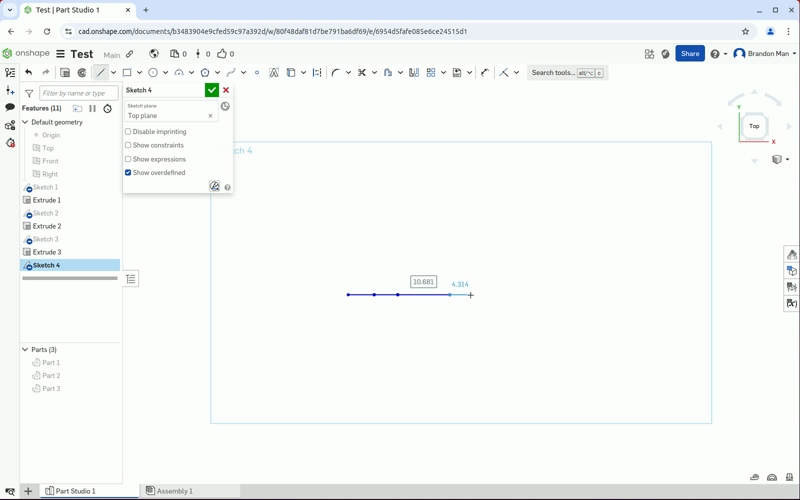
click(470, 294)
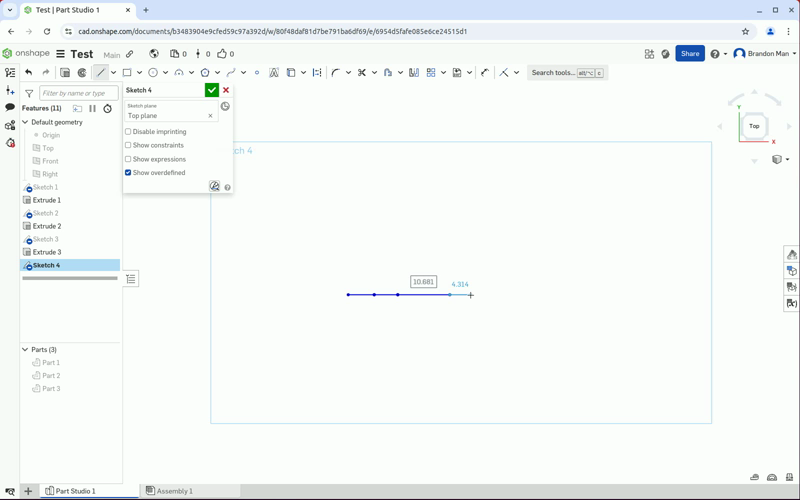
key_up(shift)
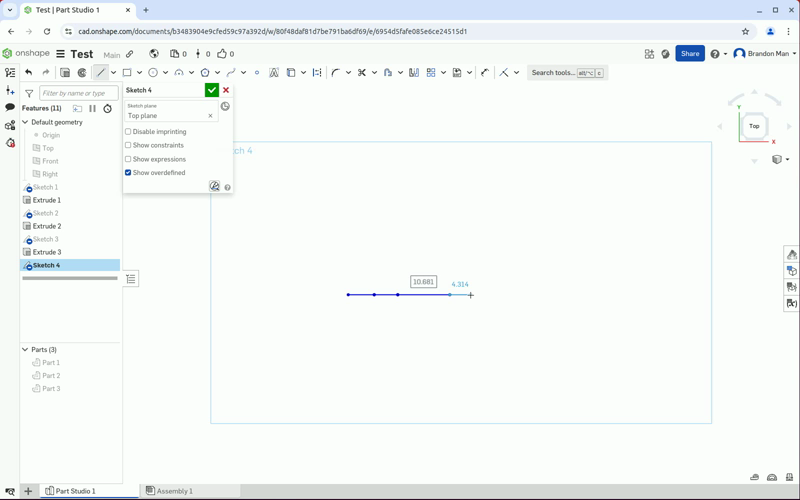
key_down(shift)
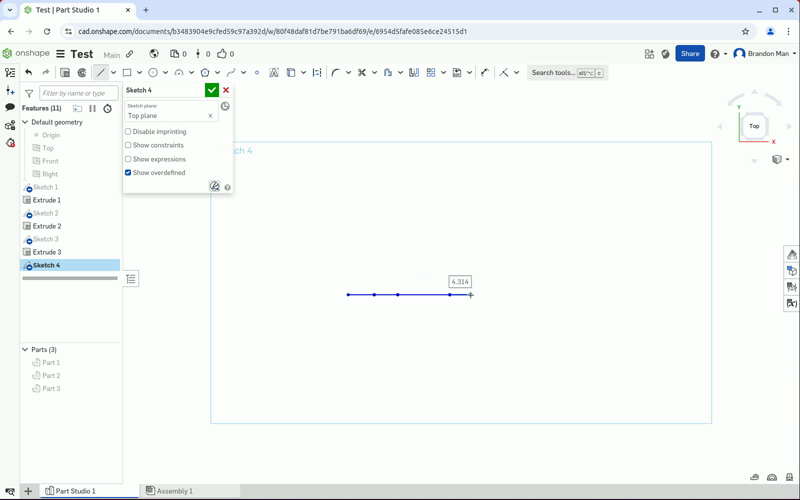
mouse_move(500, 294)
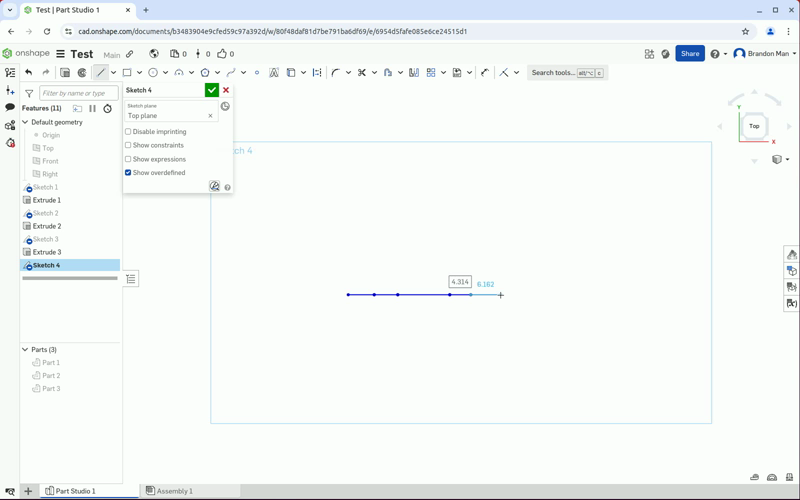
mouse_move(522, 294)
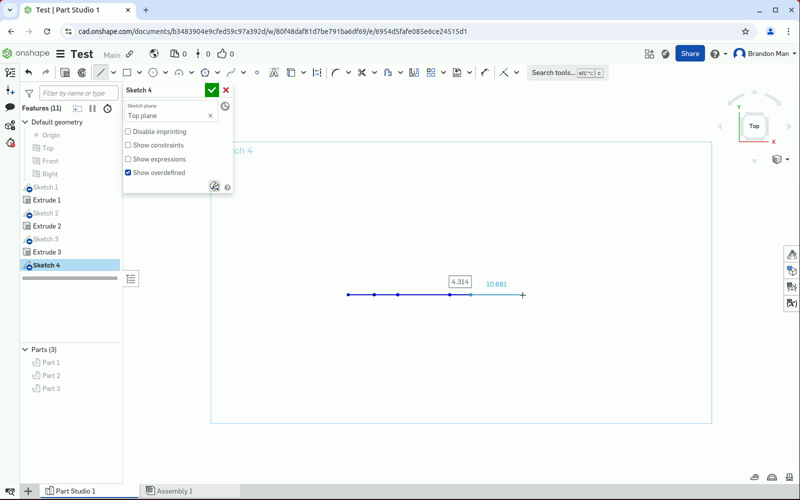
click(522, 294)
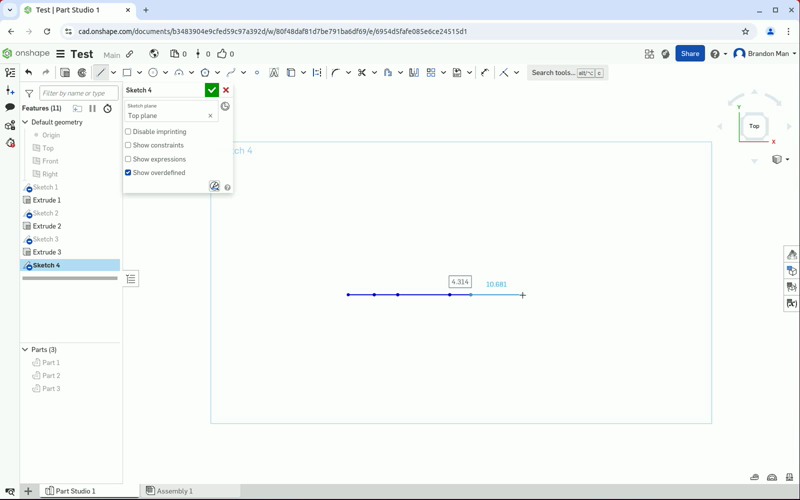
key_up(shift)
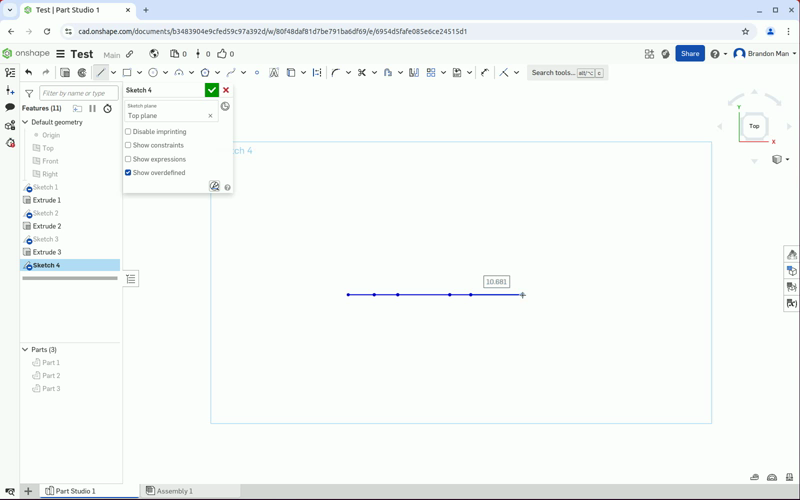
key_down(shift)
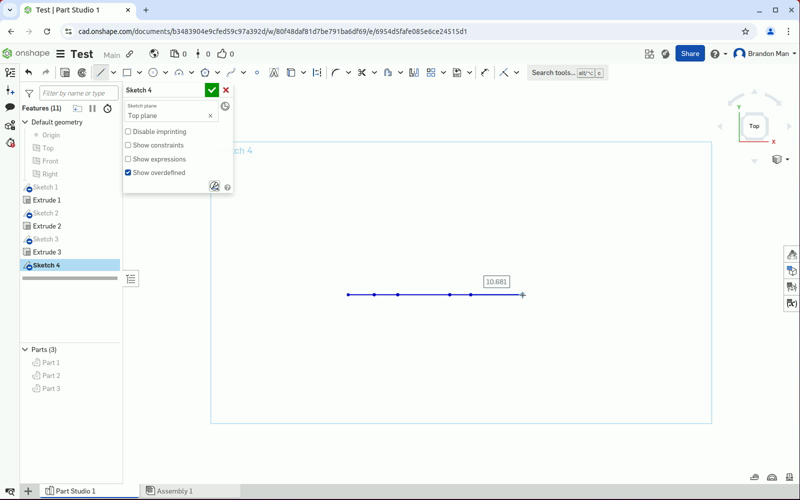
mouse_move(552, 294)
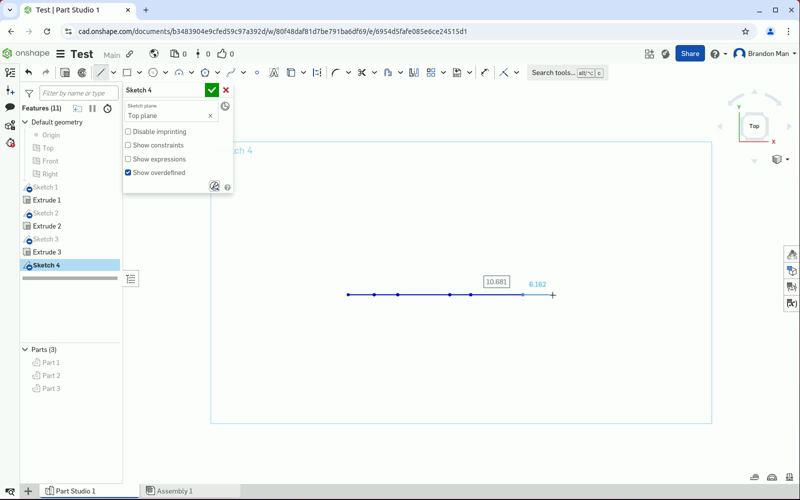
mouse_move(546, 294)
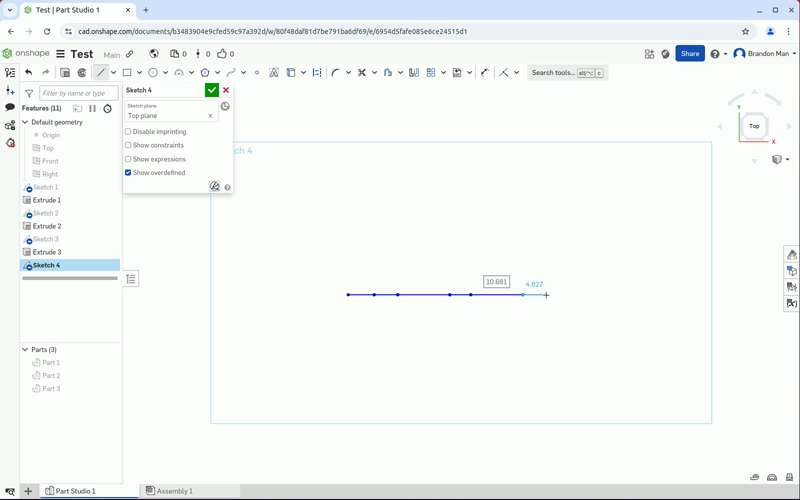
click(546, 294)
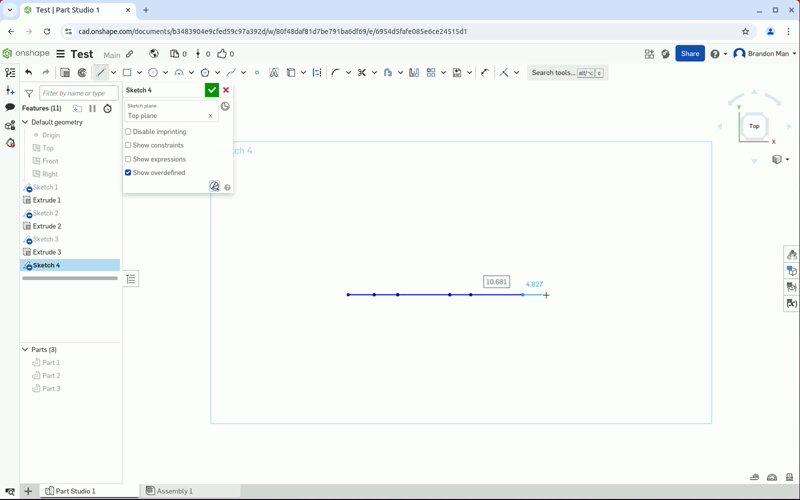
key_up(shift)
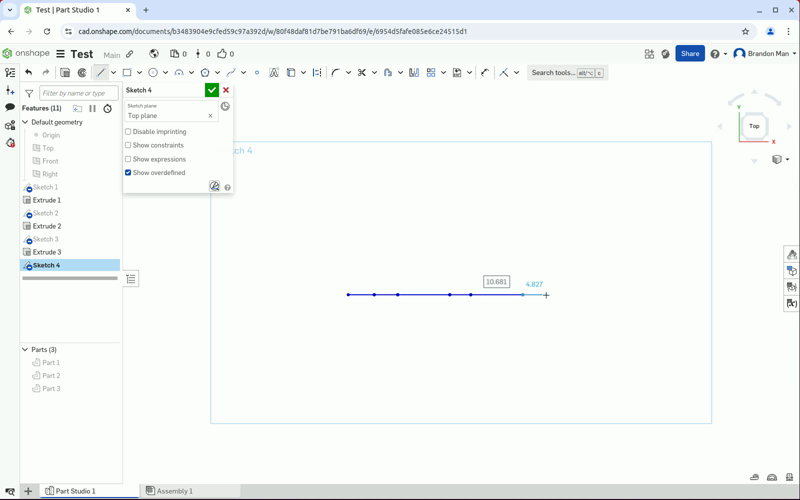
key_down(shift)
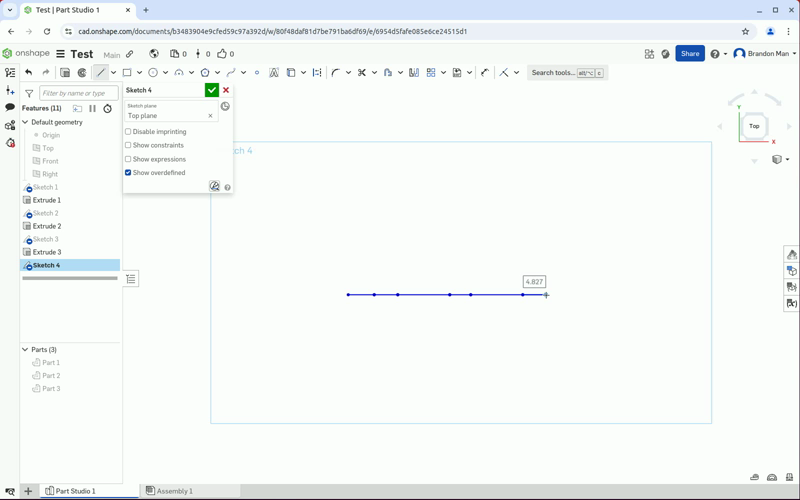
mouse_move(576, 294)
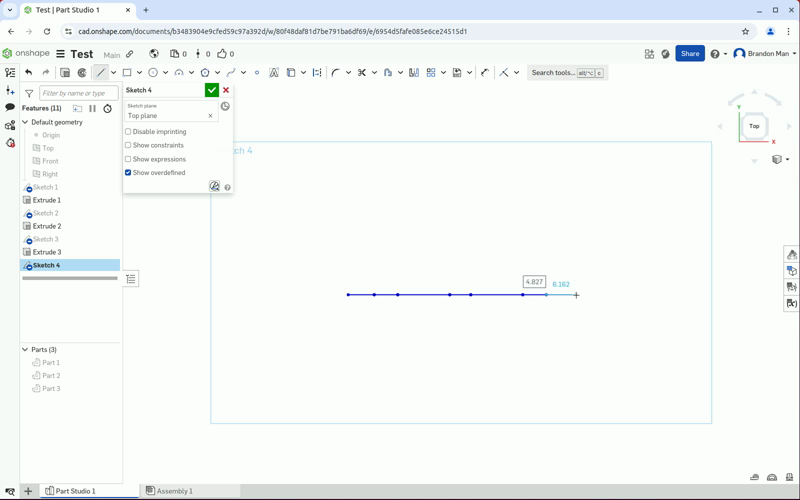
mouse_move(572, 294)
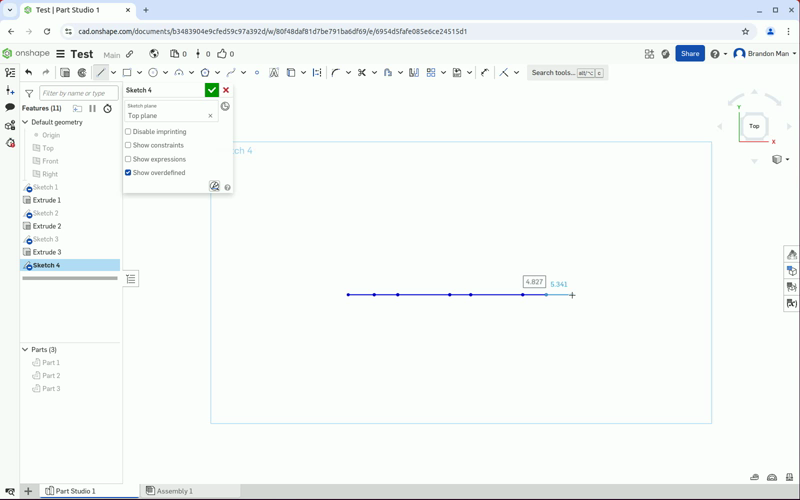
click(572, 294)
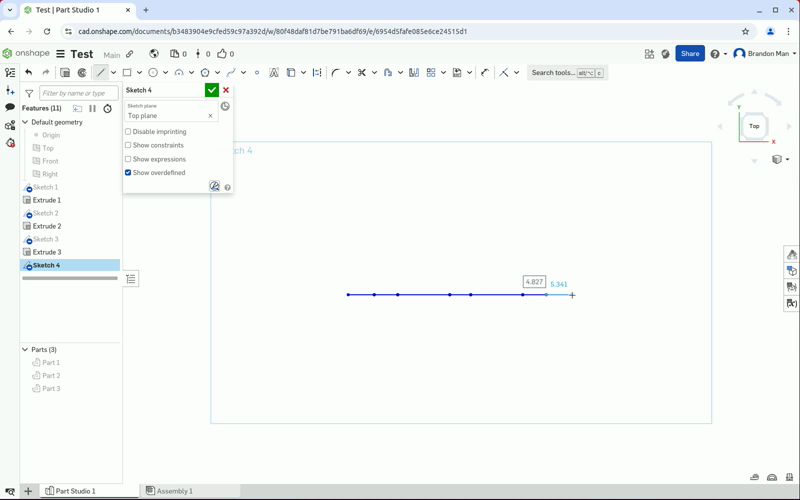
key_up(shift)
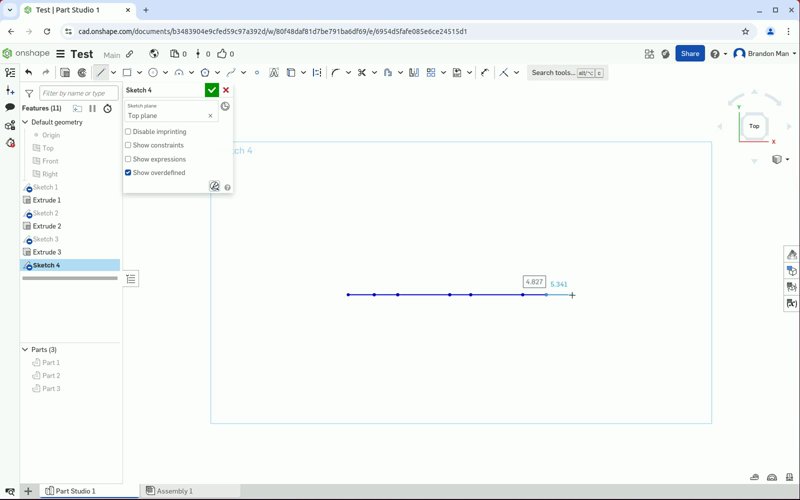
key_down(shift)
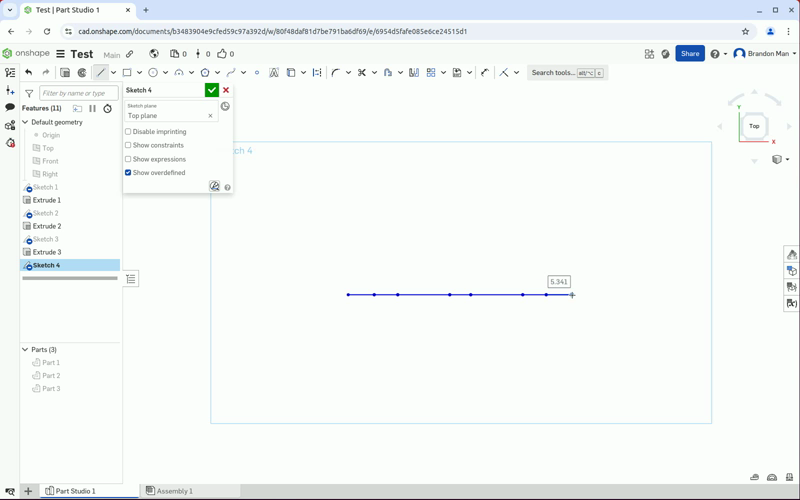
mouse_move(589, 294)
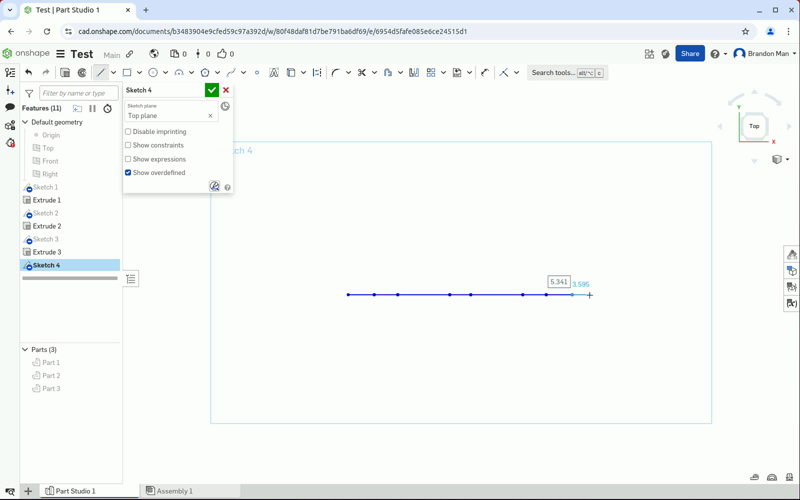
mouse_move(572, 287)
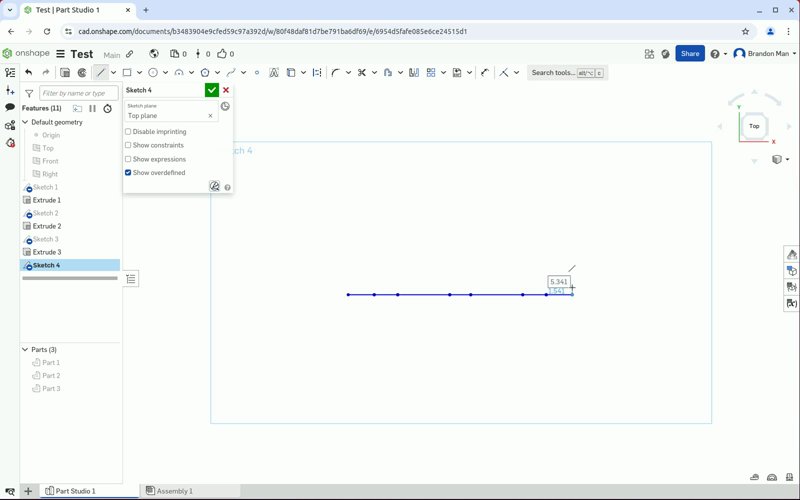
scroll(6)
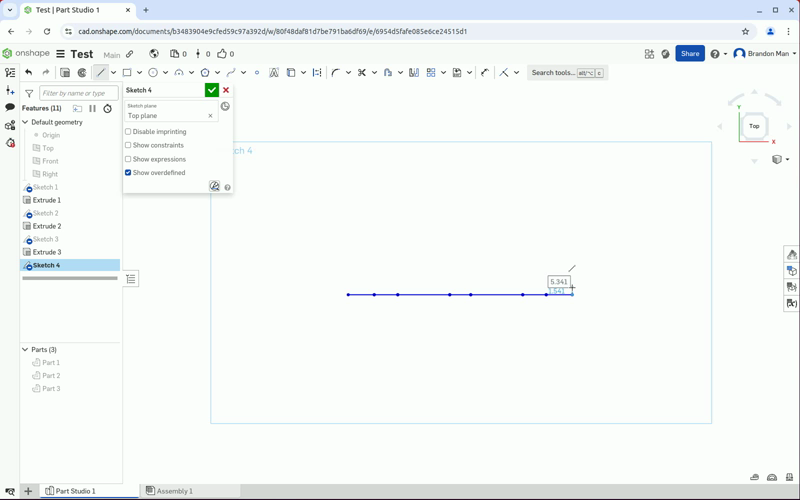
scroll(6)
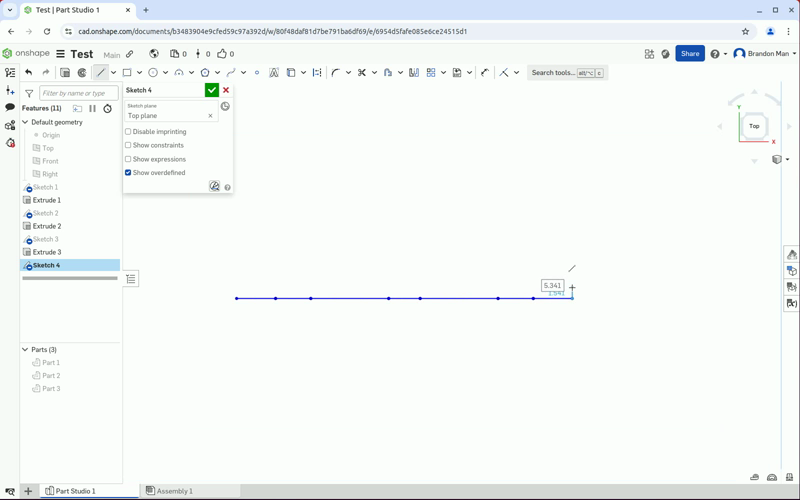
scroll(6)
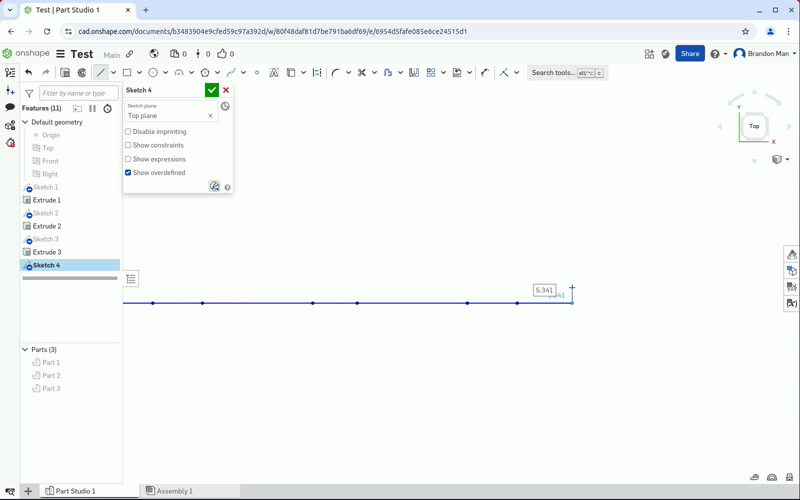
scroll(6)
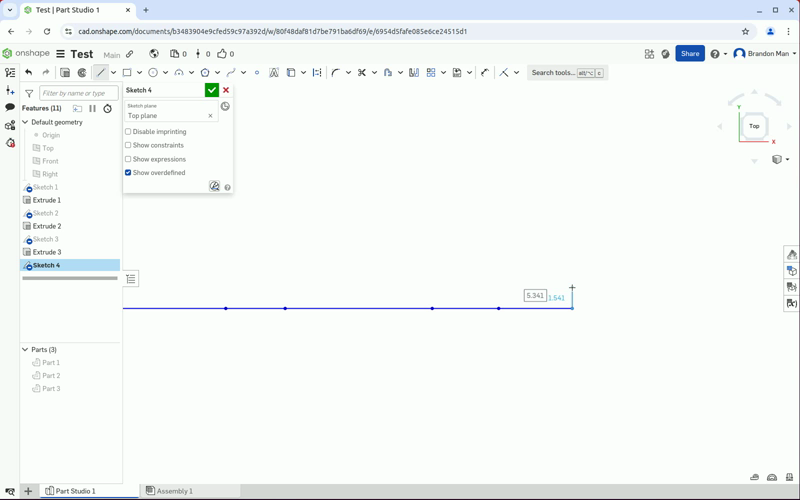
scroll(6)
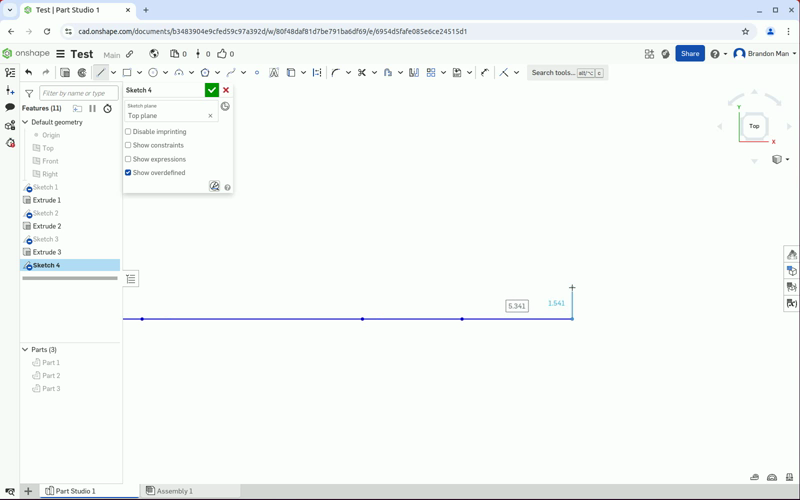
scroll(6)
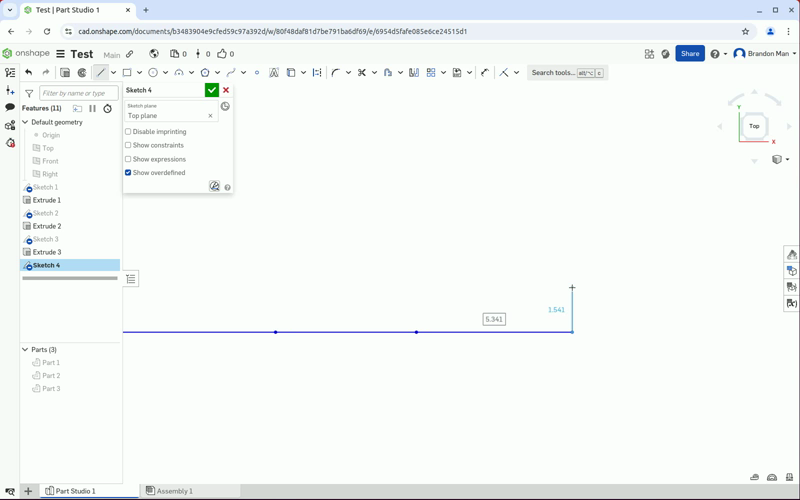
scroll(6)
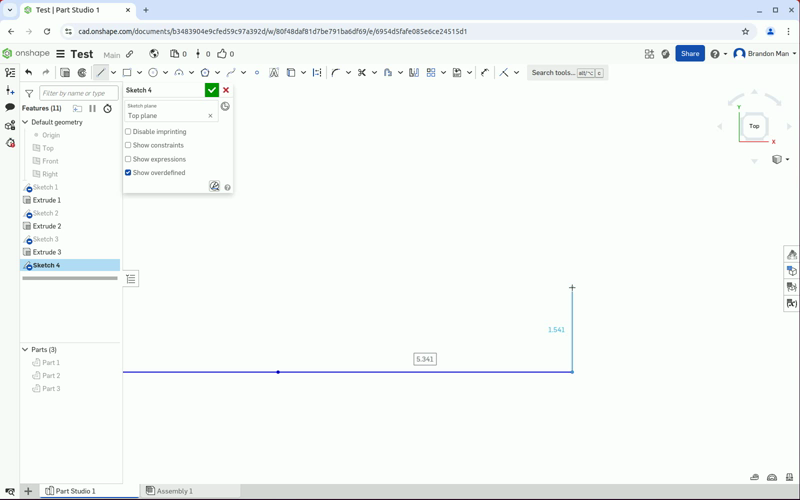
click(572, 287)
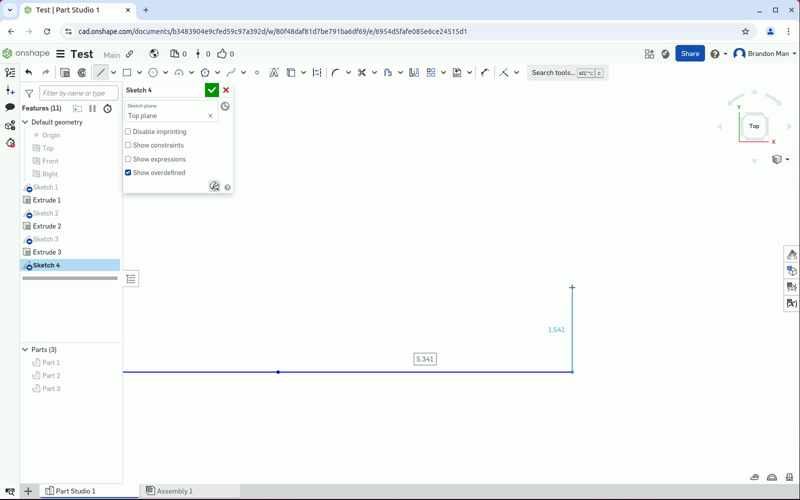
scroll(-6)
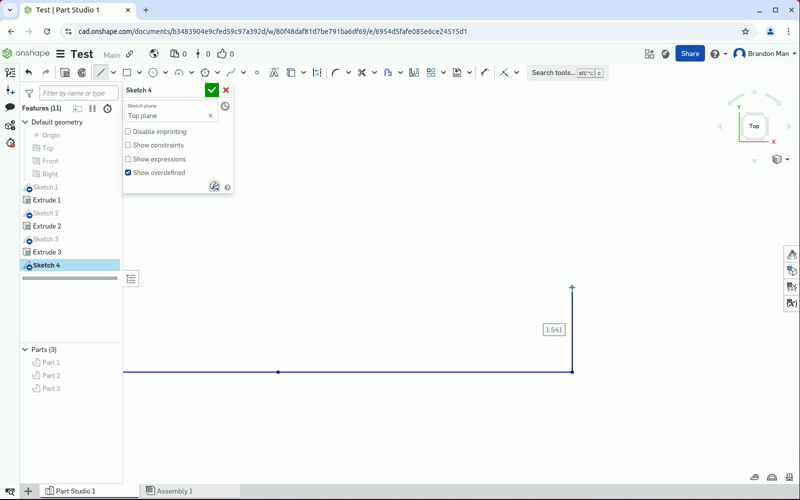
scroll(-6)
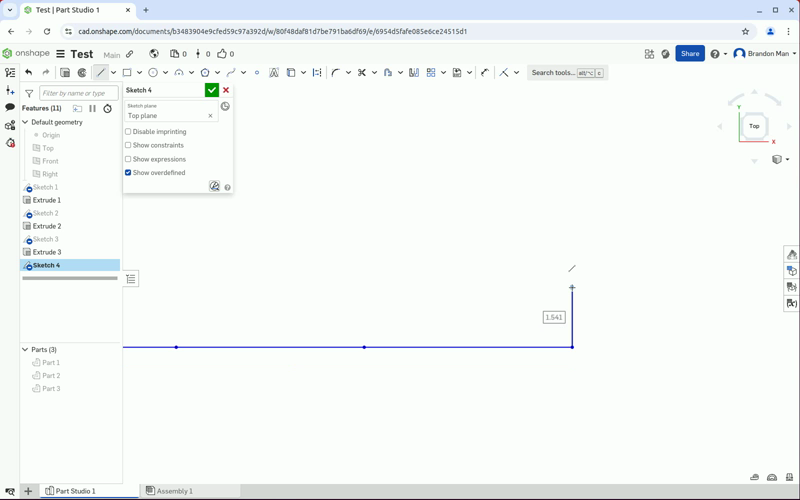
scroll(-6)
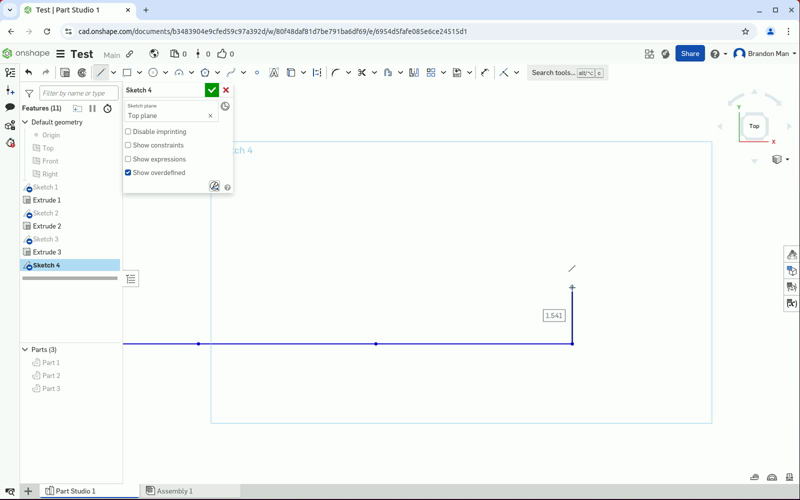
scroll(-6)
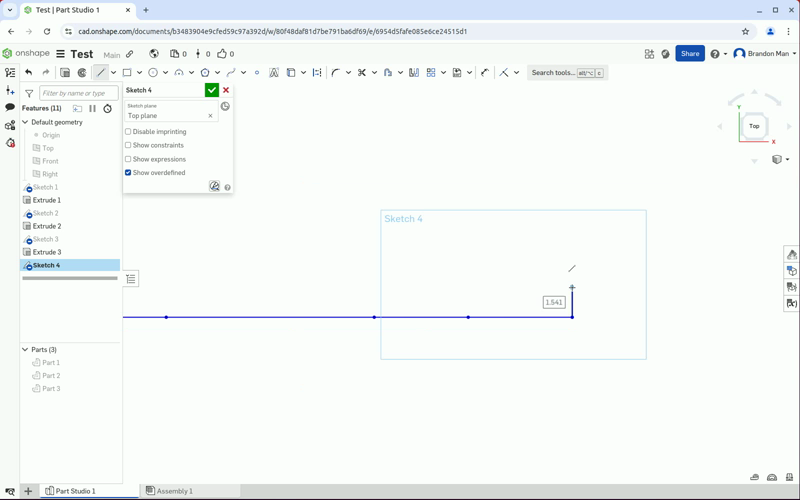
scroll(-6)
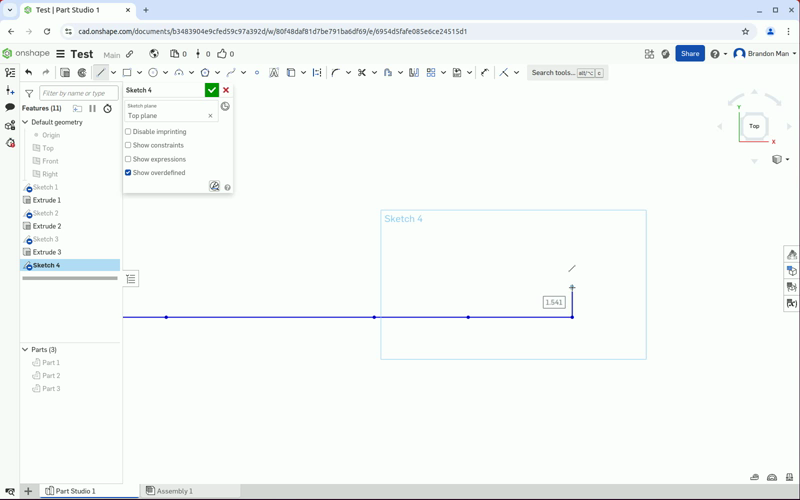
scroll(-6)
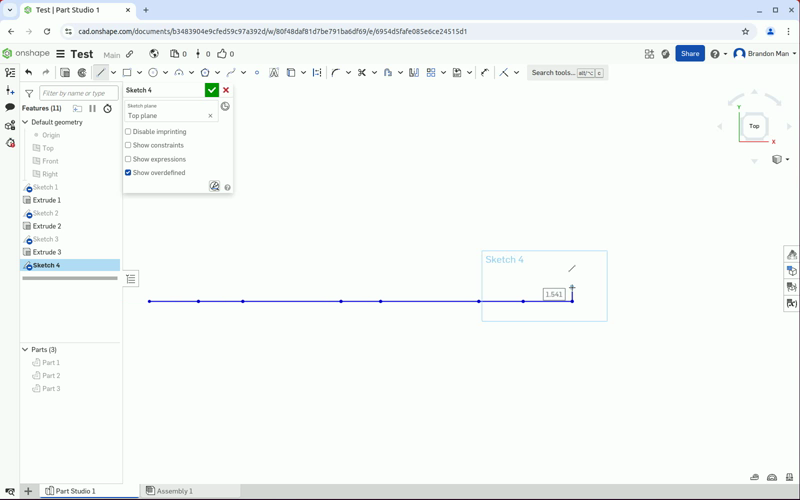
scroll(-6)
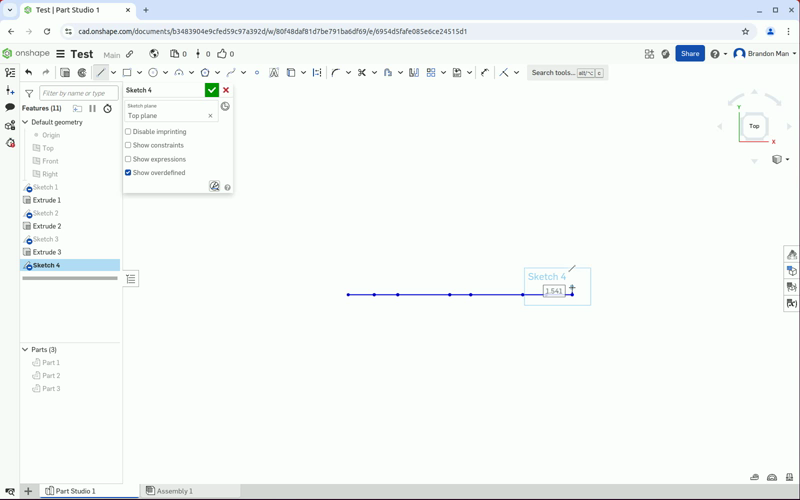
key_up(shift)
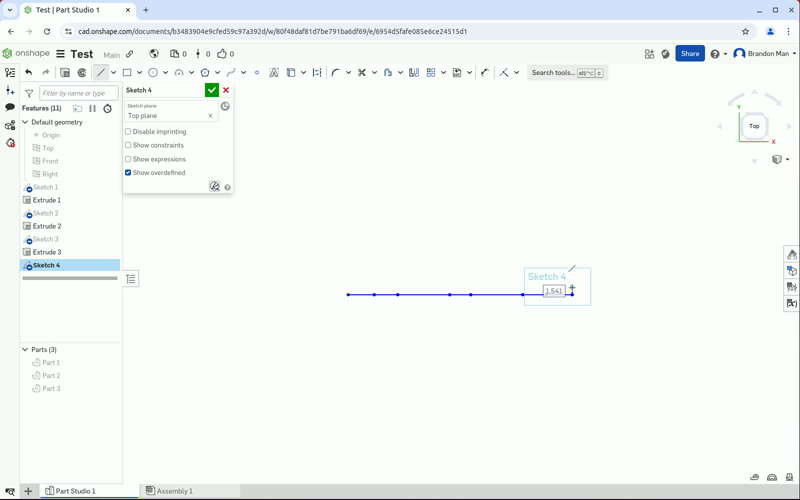
key_down(shift)
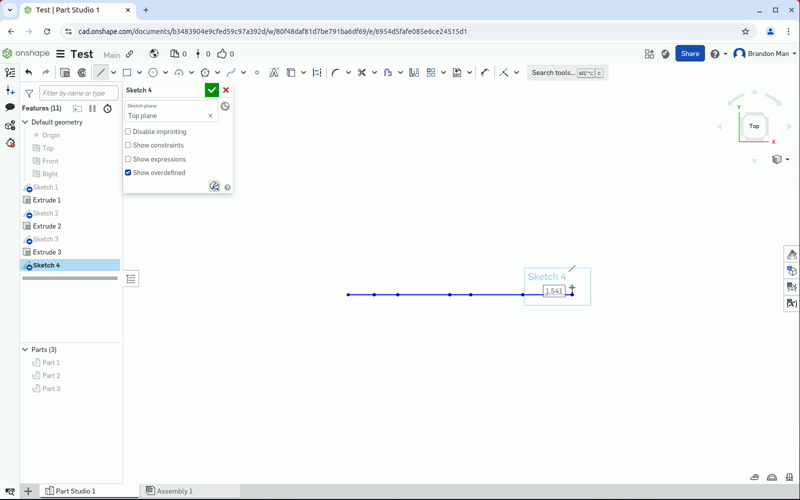
mouse_move(348, 287)
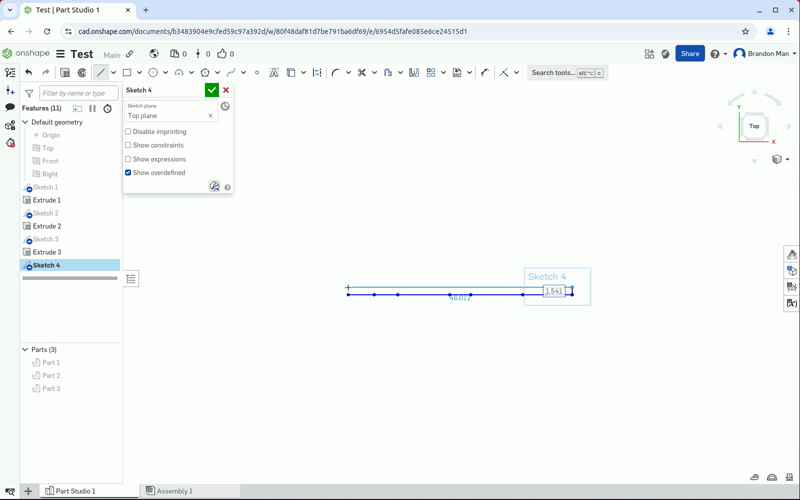
click(348, 287)
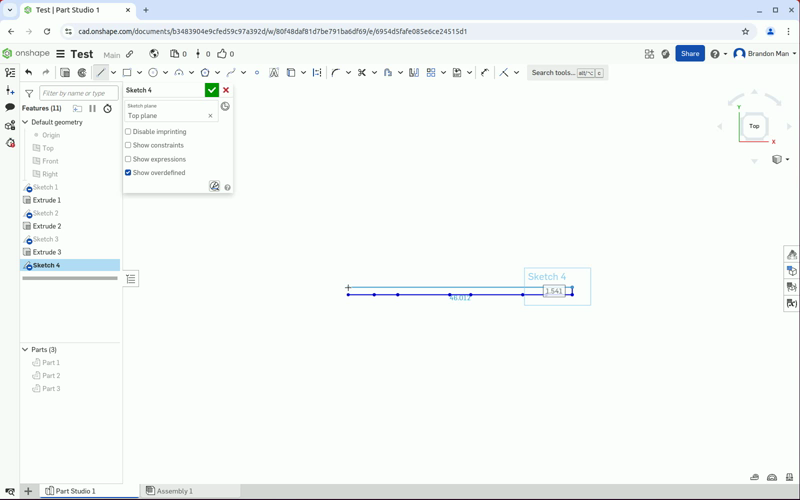
key_up(shift)
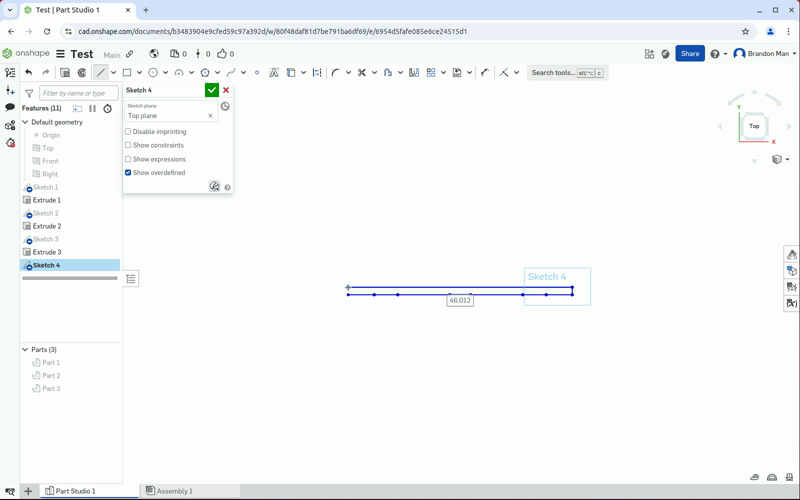
mouse_move(378, 287)
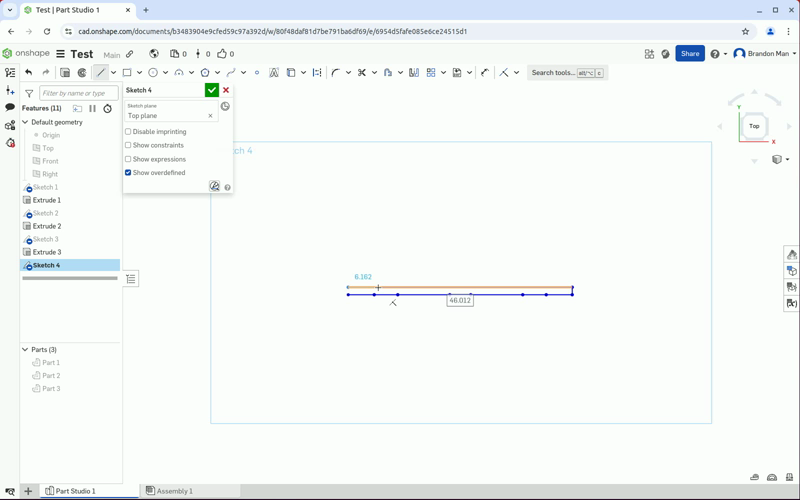
key_down(shift)
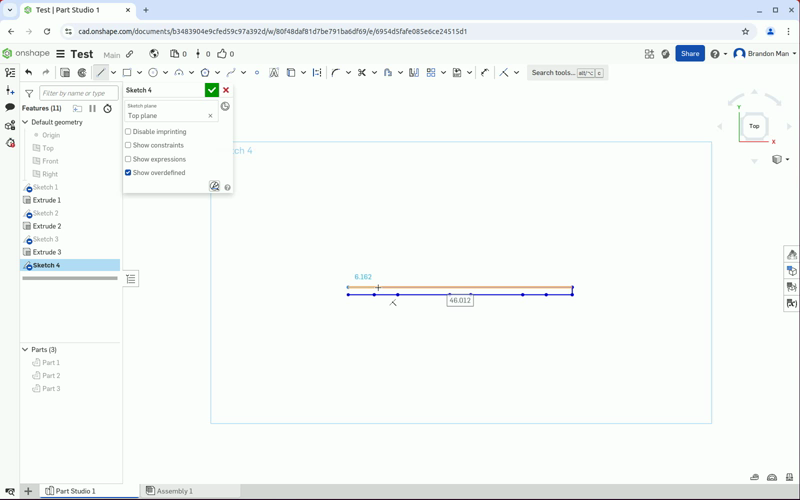
mouse_move(348, 294)
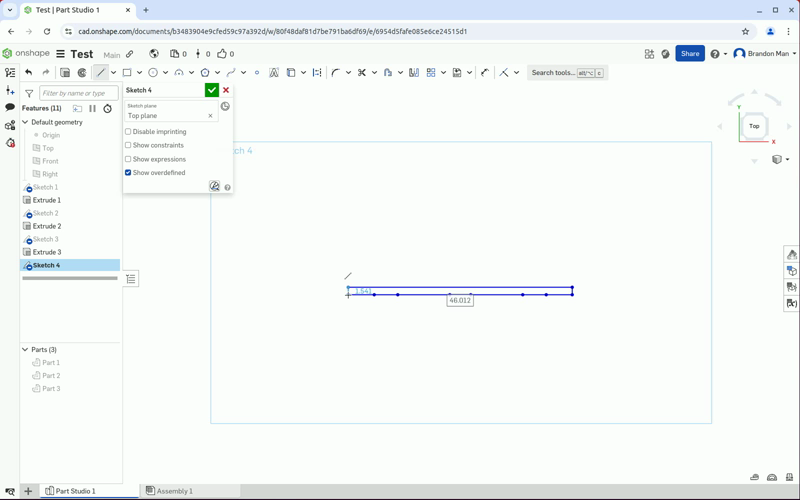
scroll(6)
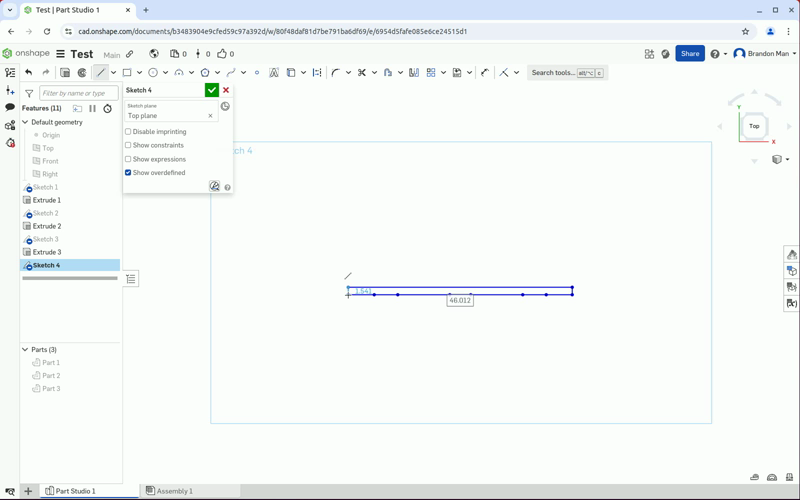
scroll(6)
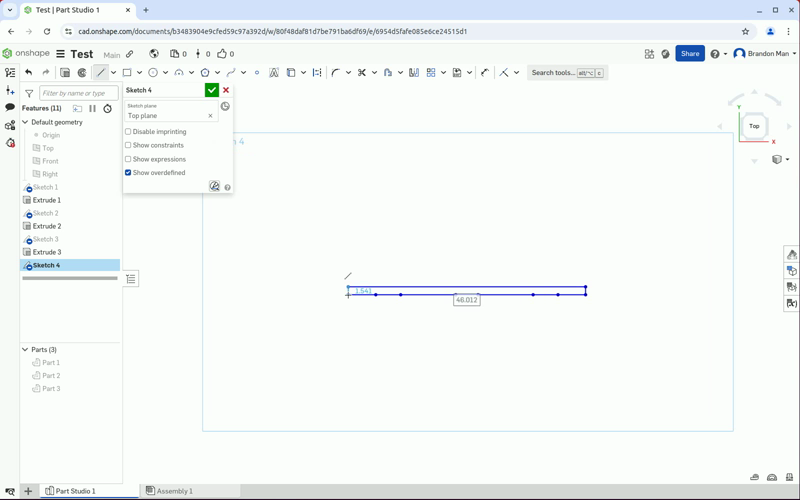
scroll(6)
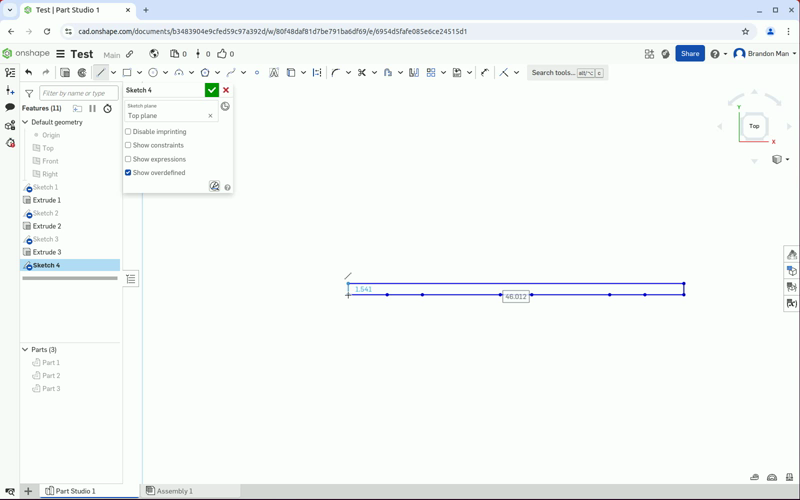
scroll(6)
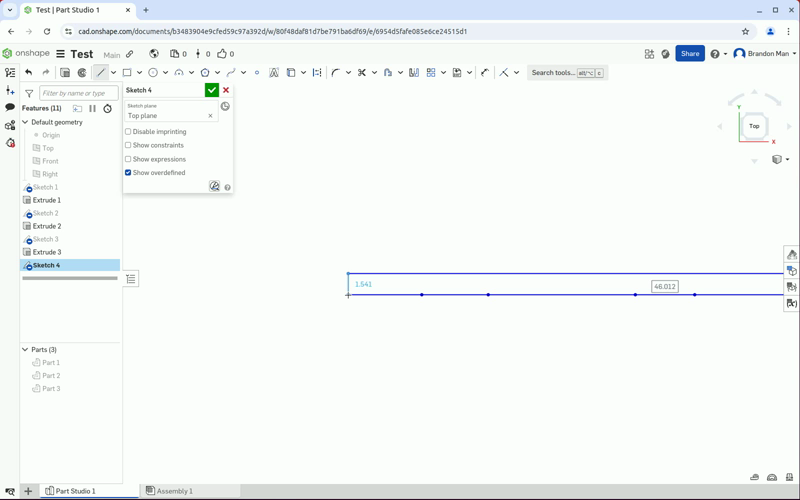
scroll(6)
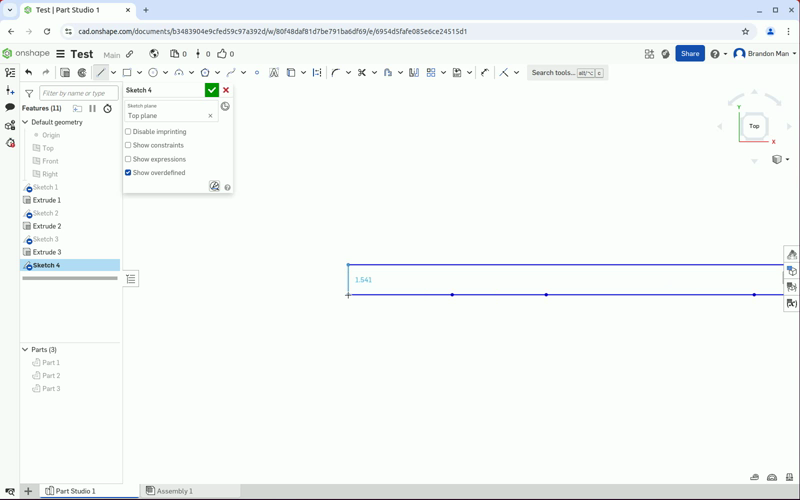
scroll(6)
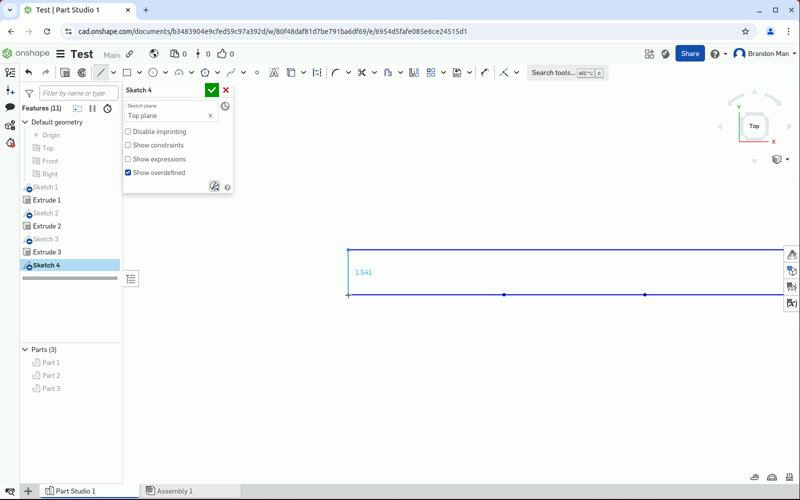
scroll(6)
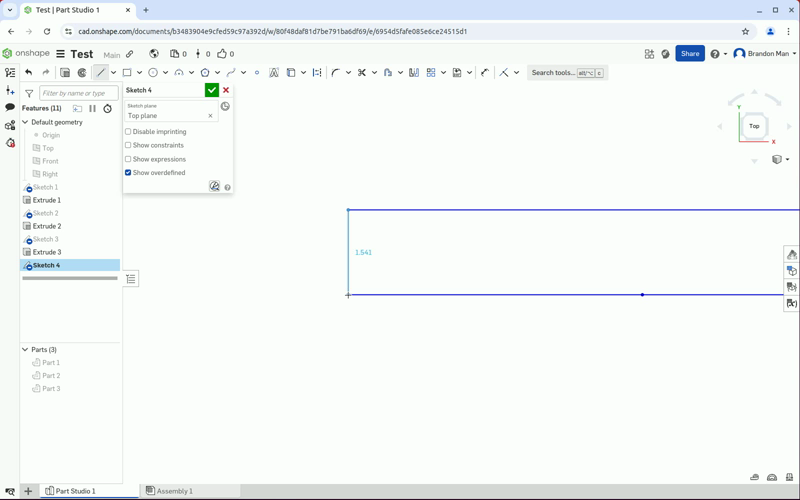
key_up(shift)
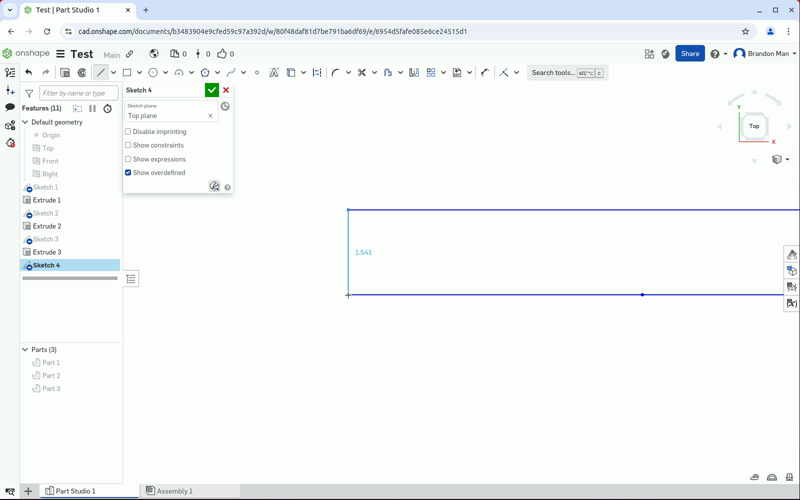
click(348, 294)
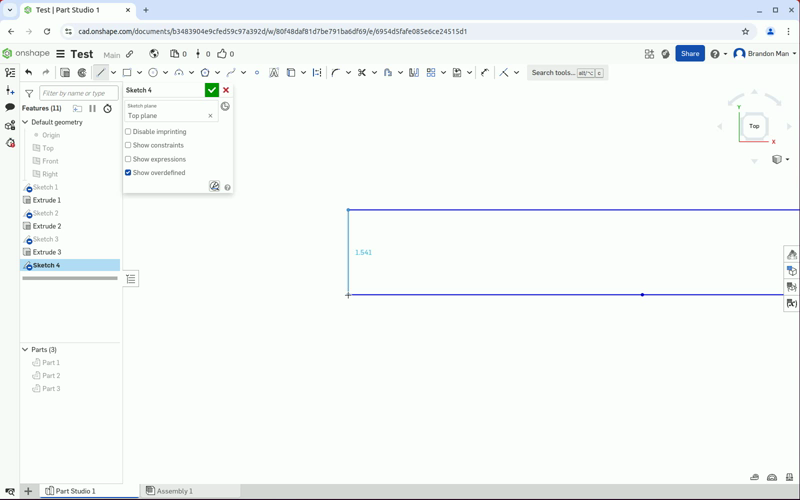
scroll(-6)
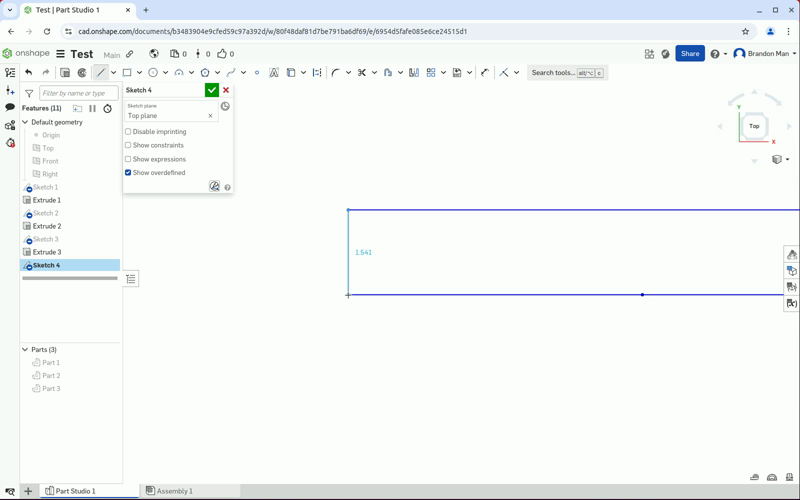
scroll(-6)
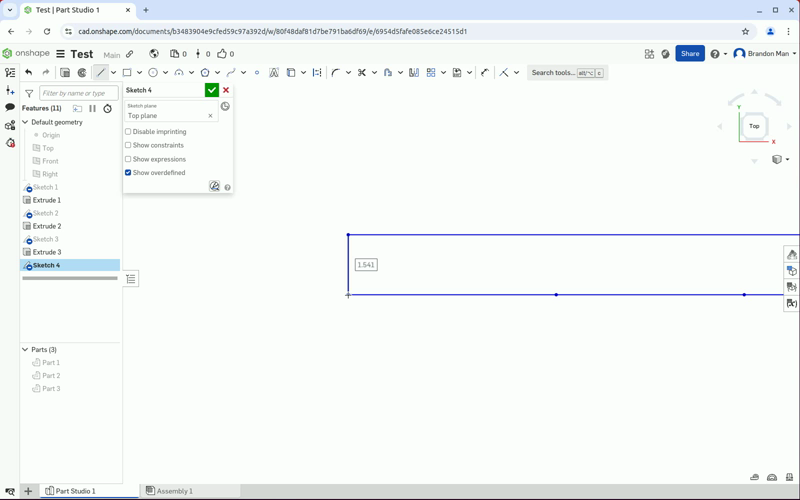
scroll(-6)
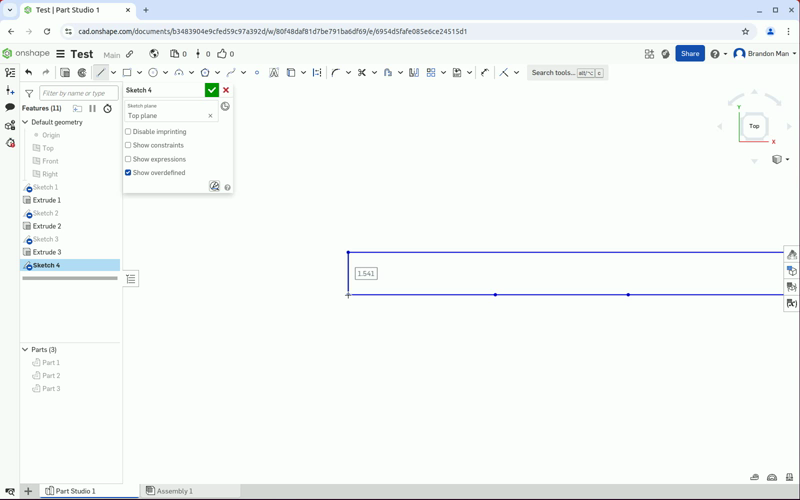
scroll(-6)
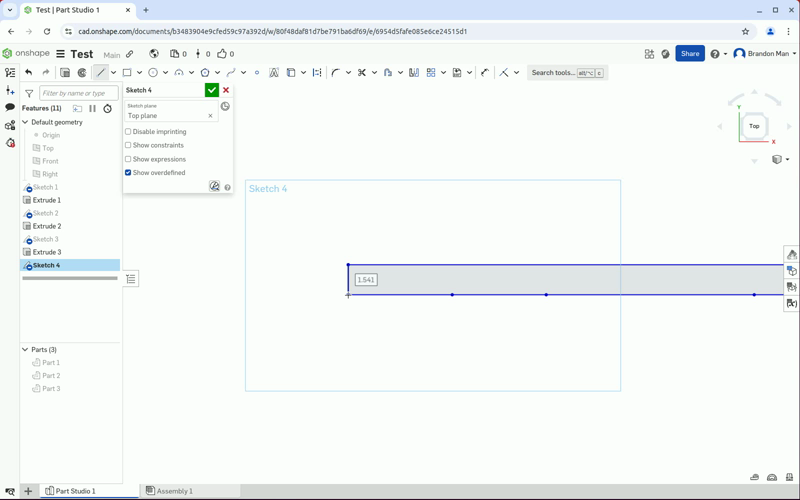
scroll(-6)
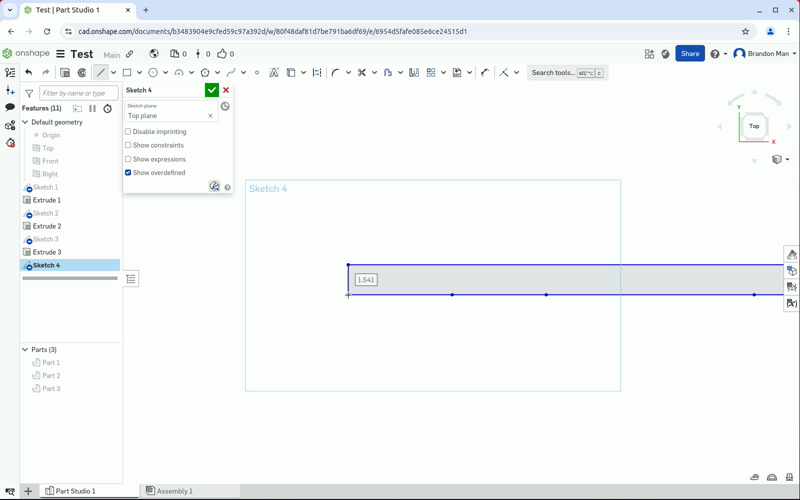
scroll(-6)
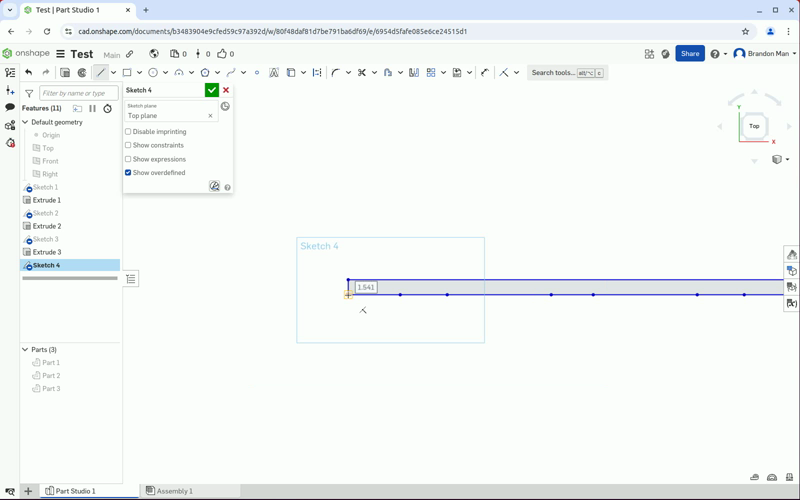
scroll(-6)
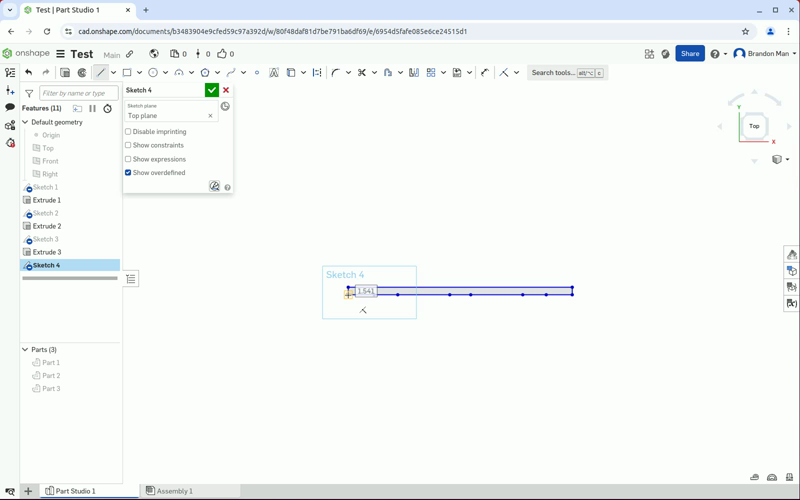
key(esc)
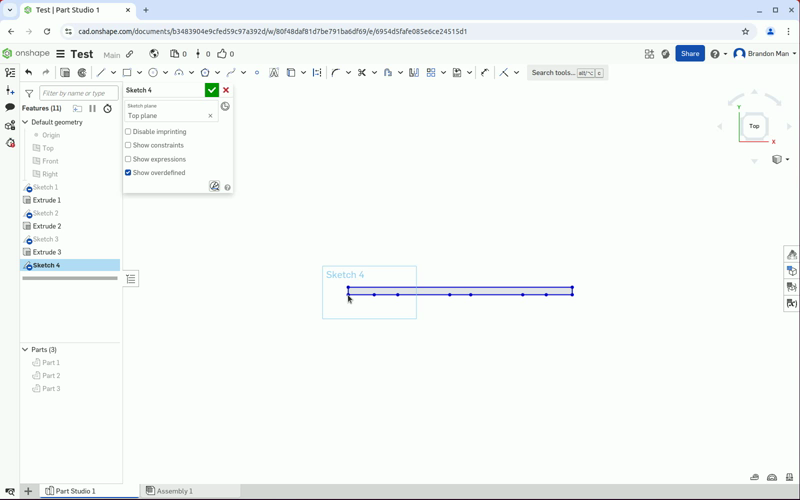
mouse_move(355, 293)
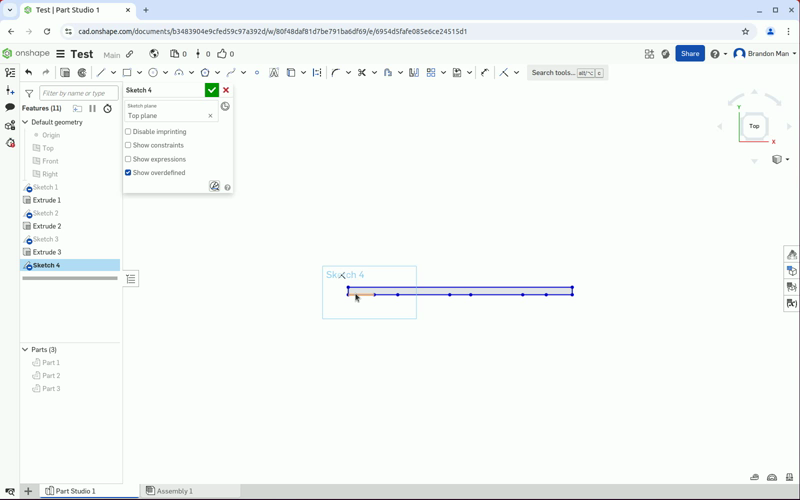
scroll(6)
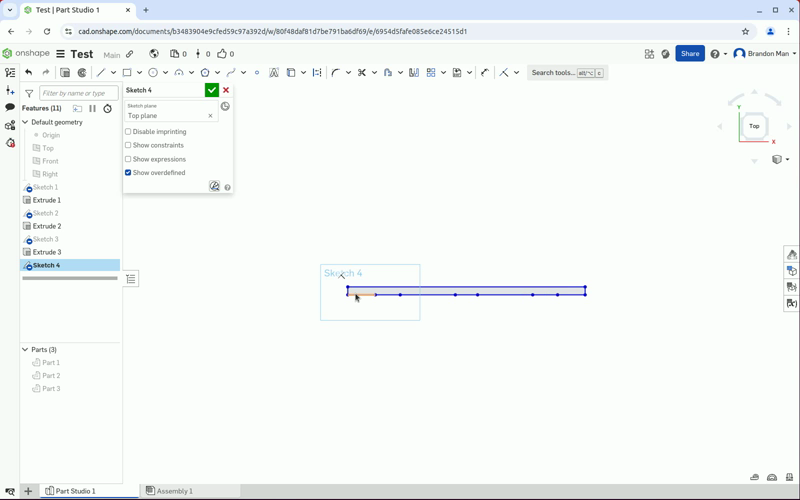
scroll(6)
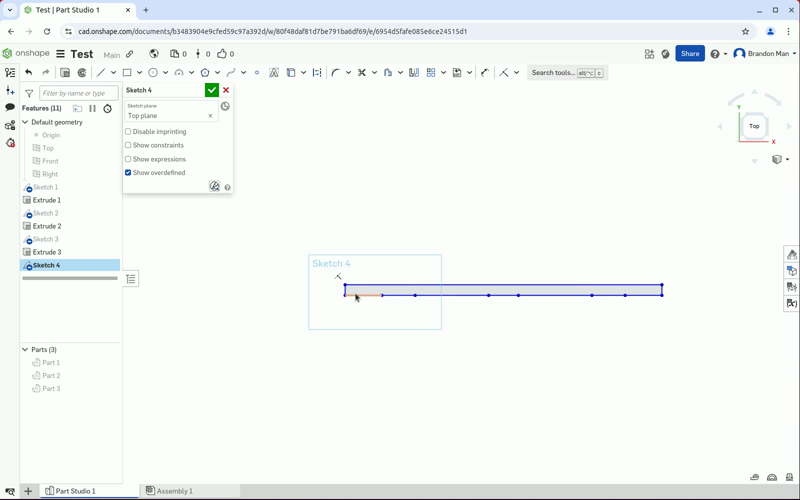
scroll(6)
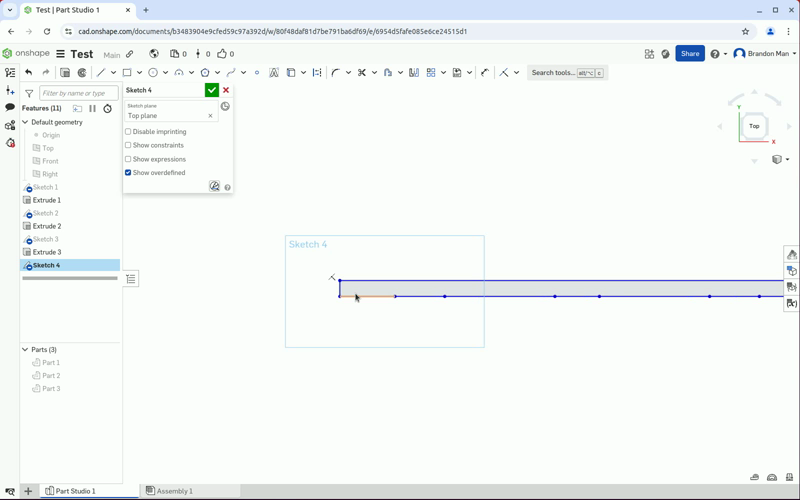
scroll(6)
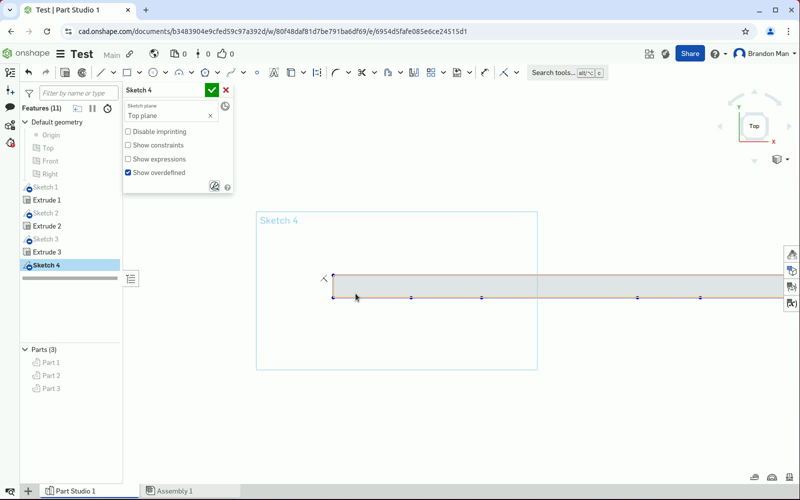
scroll(6)
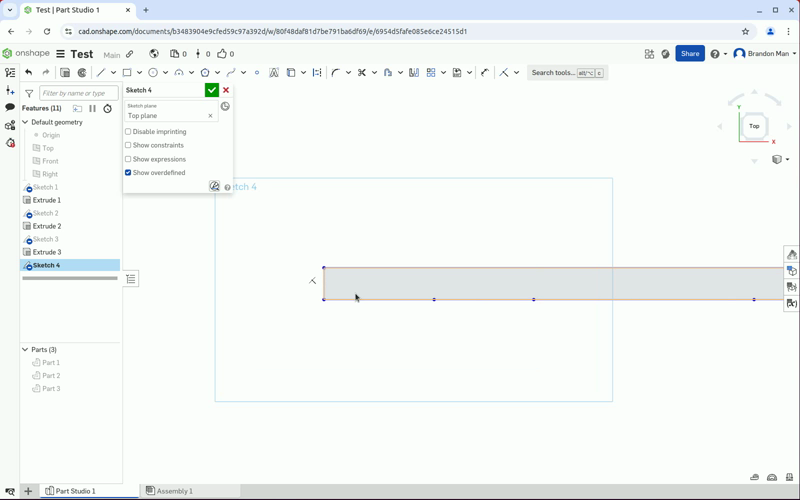
scroll(6)
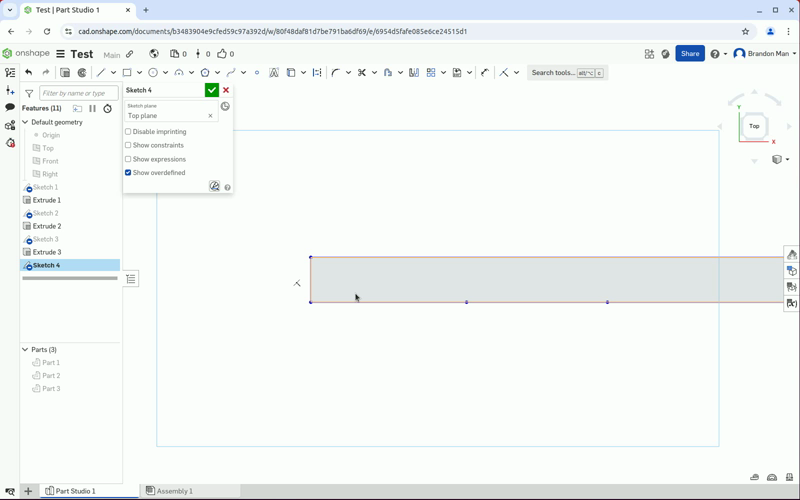
scroll(6)
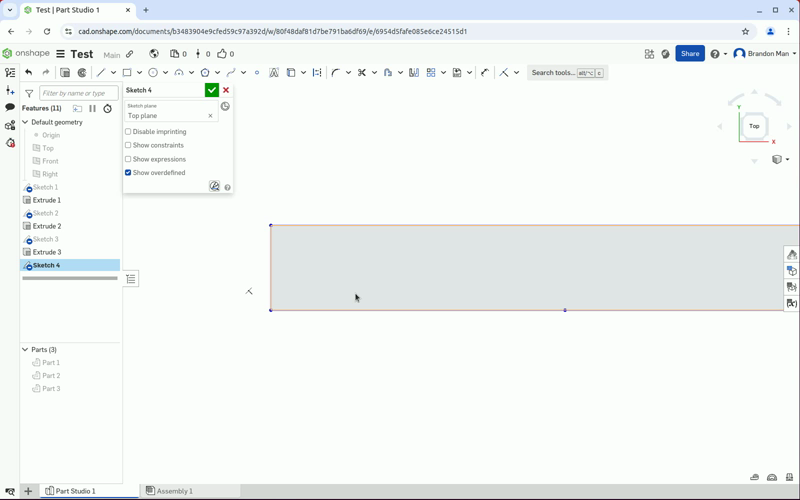
click(355, 293)
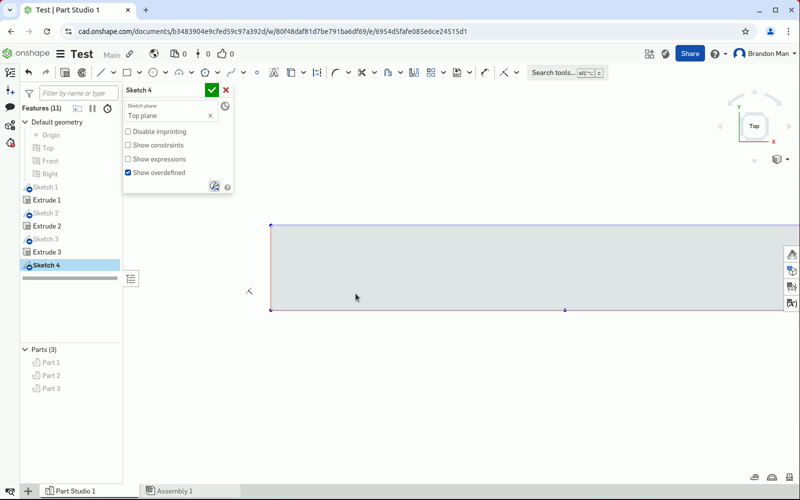
scroll(-6)
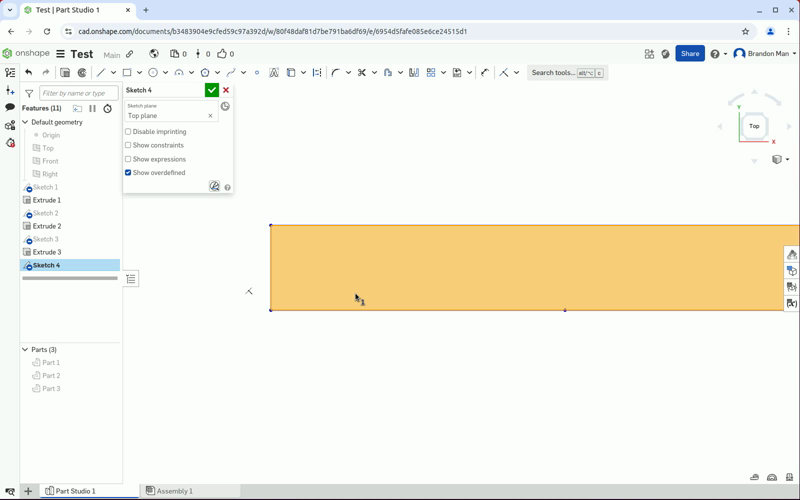
scroll(-6)
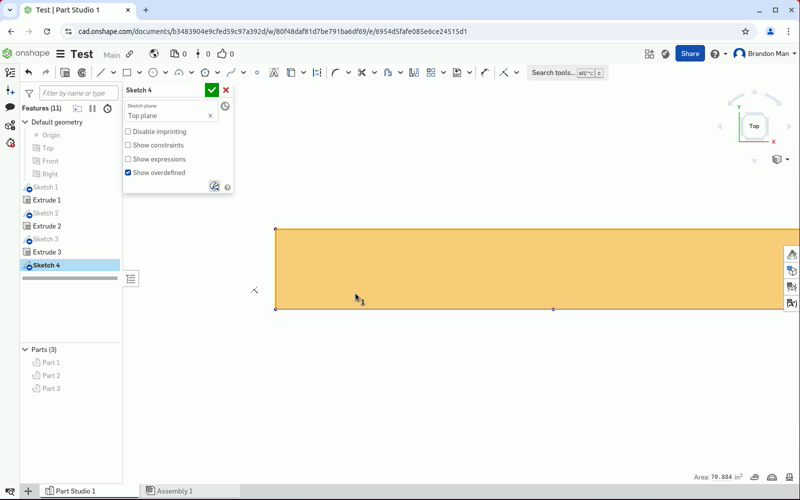
scroll(-6)
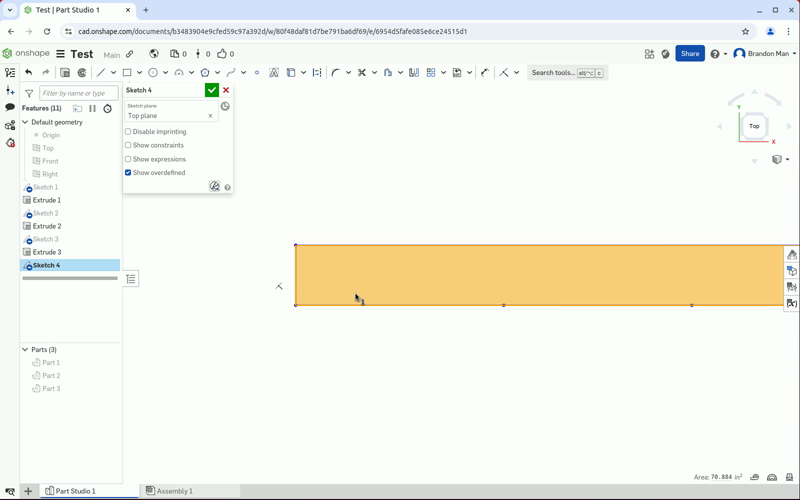
scroll(-6)
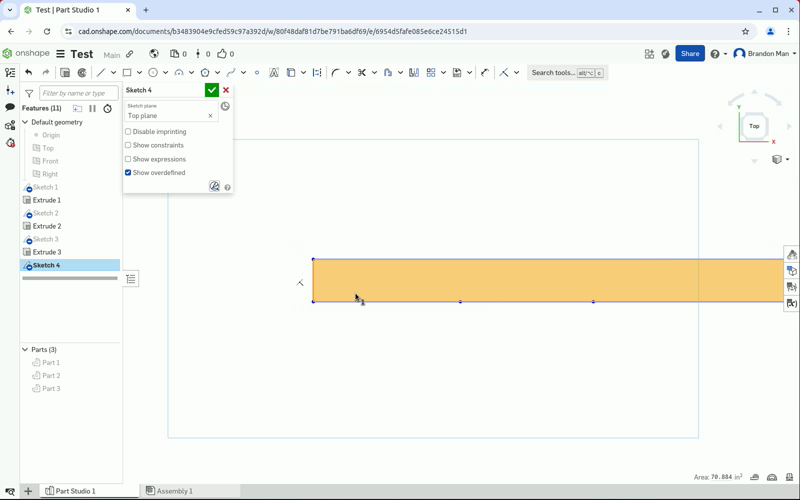
scroll(-6)
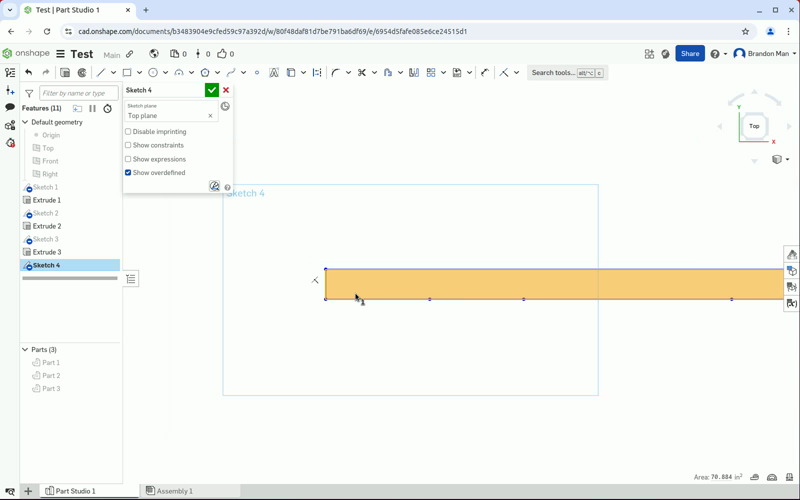
scroll(-6)
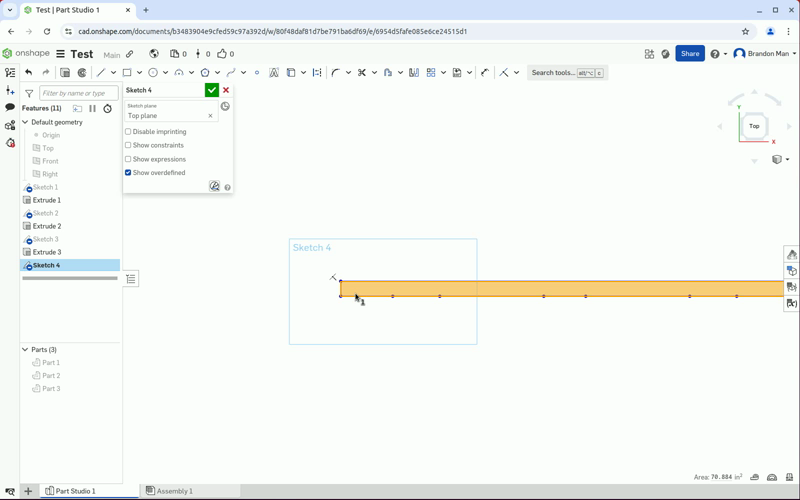
scroll(-6)
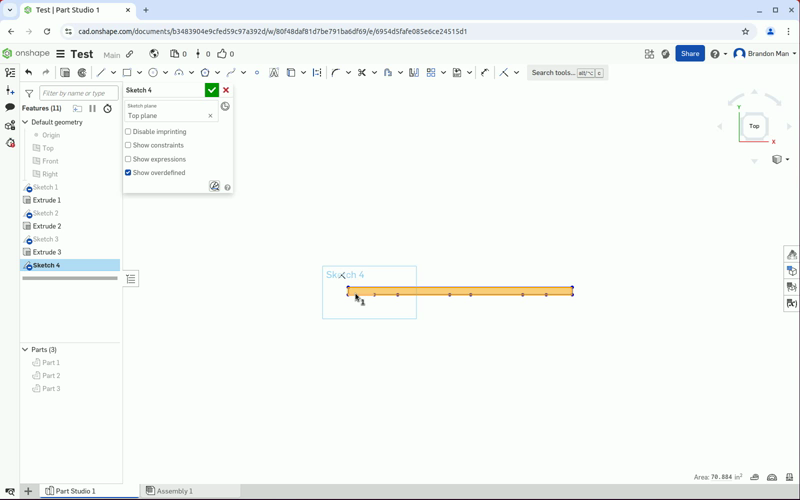
mouse_move(73, 352)
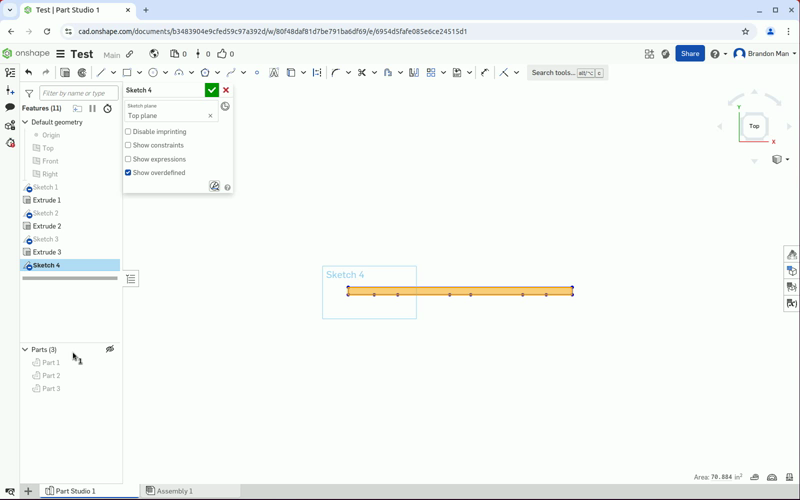
key(shift+y)
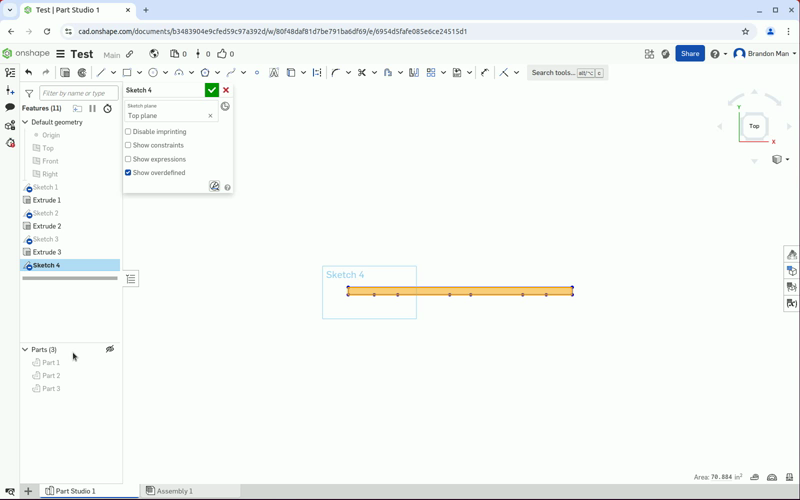
key(shift+e)
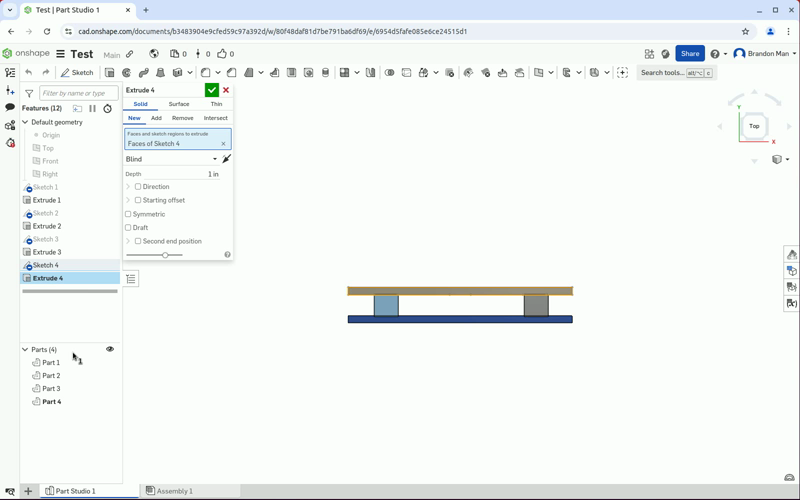
mouse_move(143, 106)
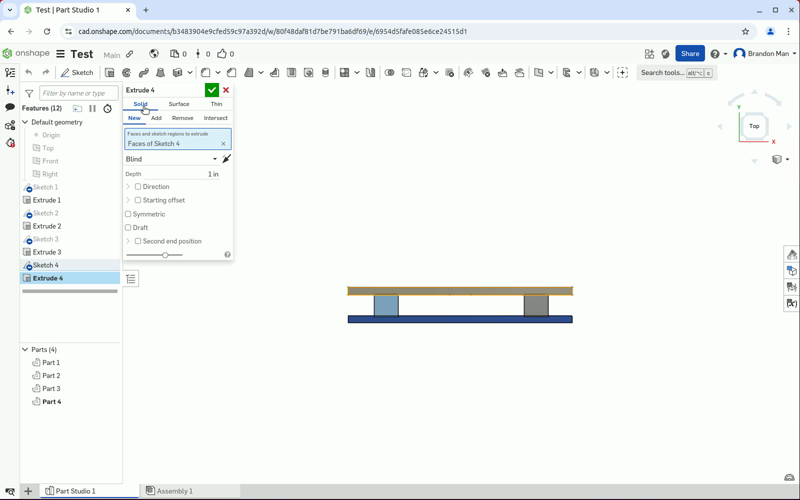
click(143, 106)
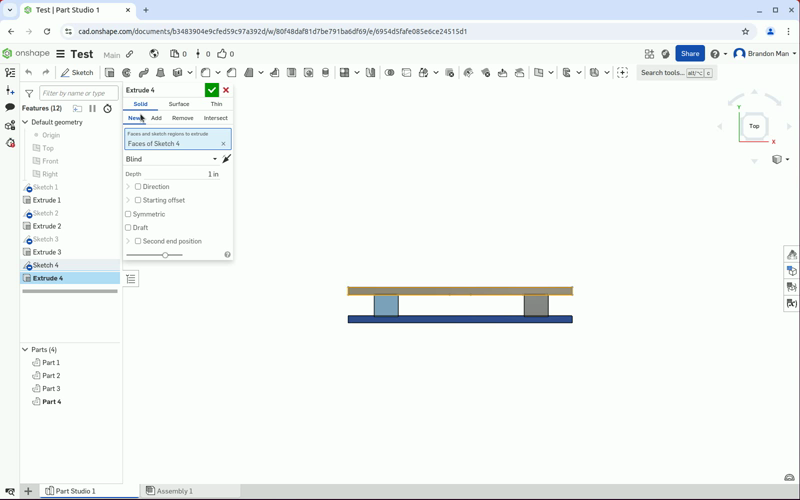
mouse_move(137, 120)
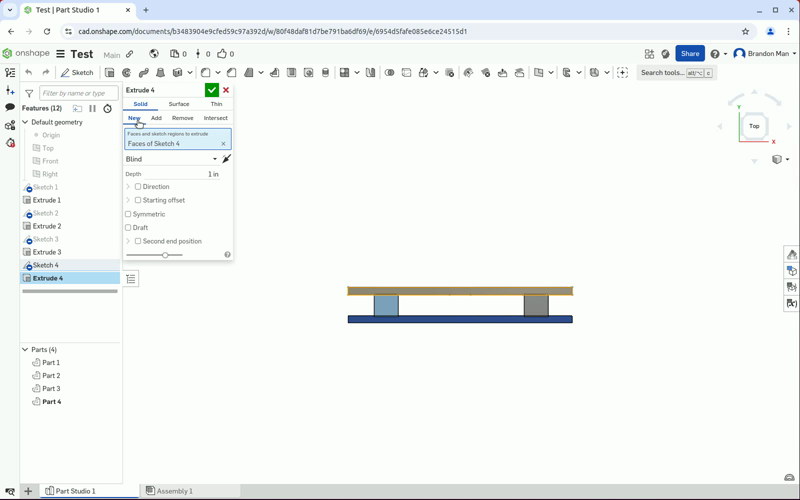
click(137, 120)
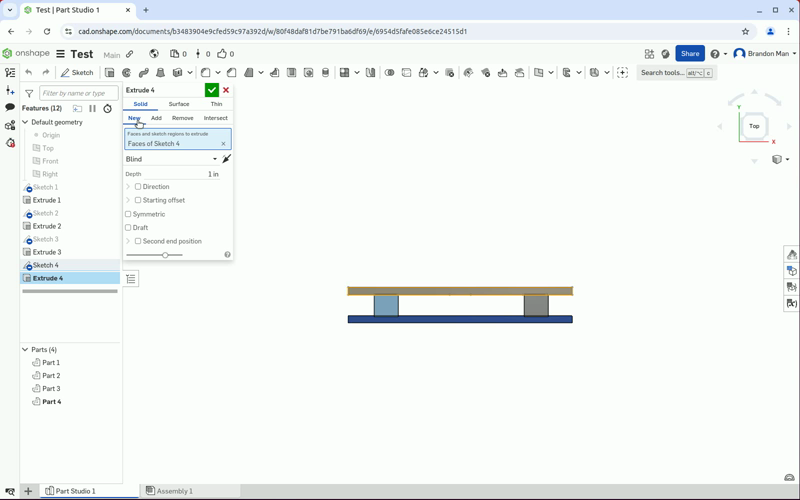
key(tab, 4)
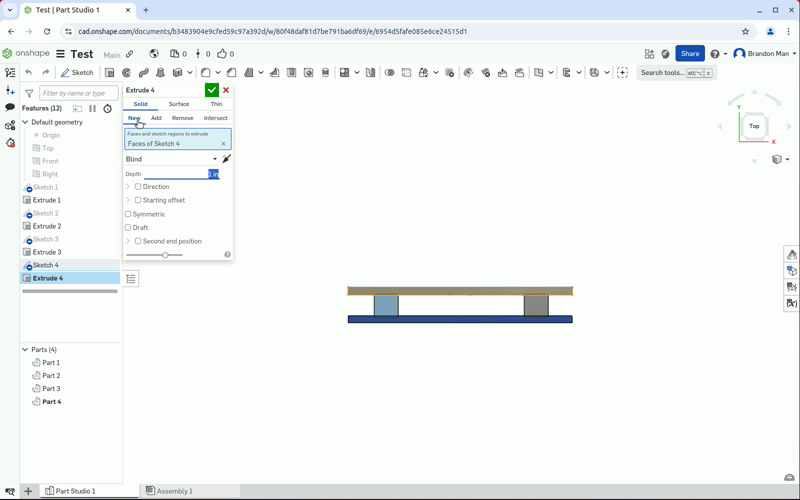
text(2.166)
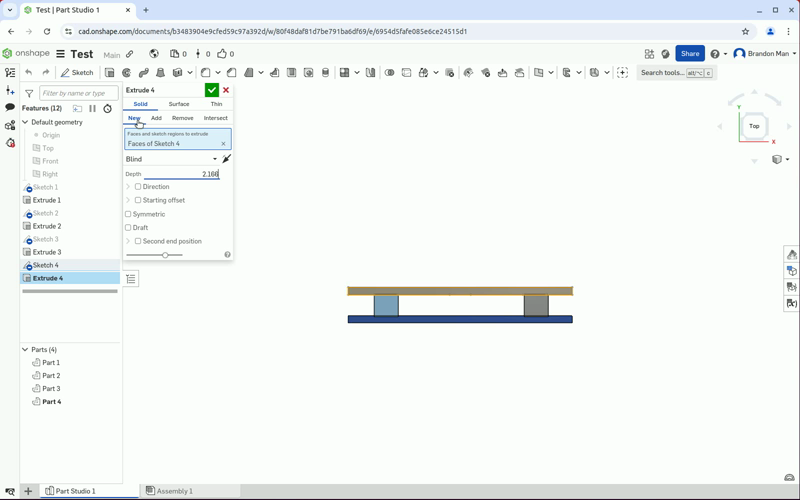
key(enter)
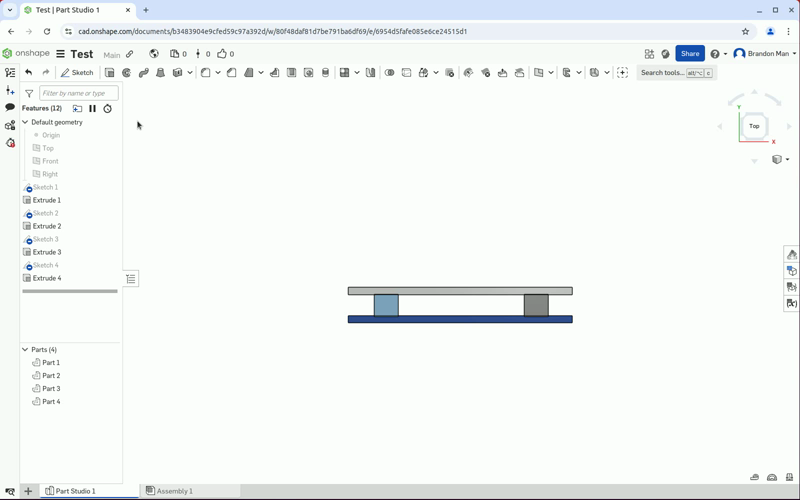
key(shift+h)
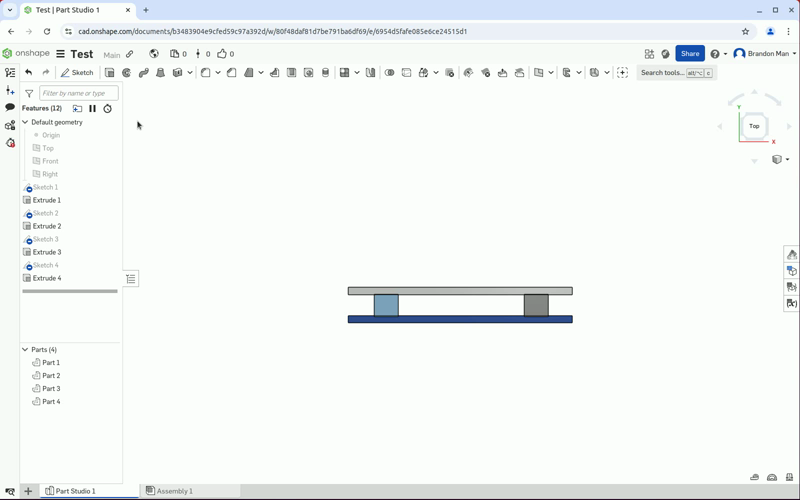
key(shift+h)
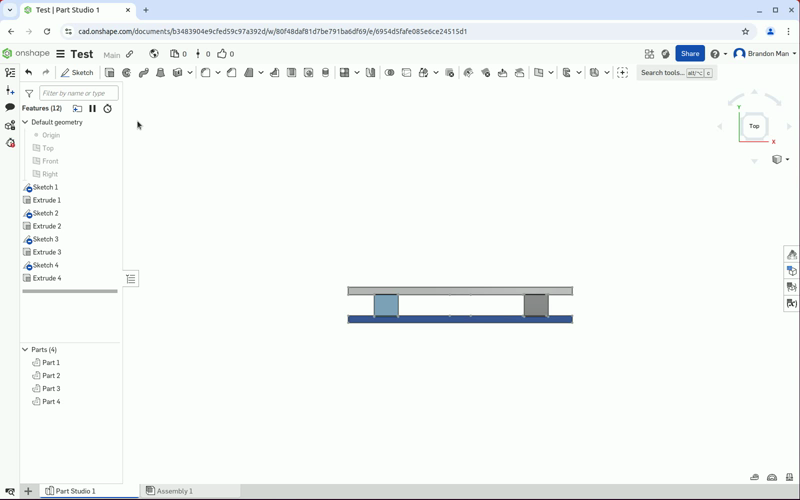
key(shift+7)
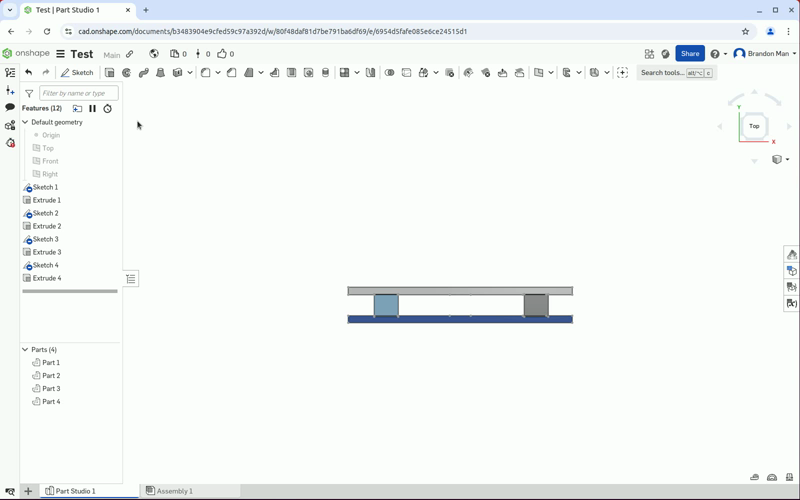
key(up, 3)
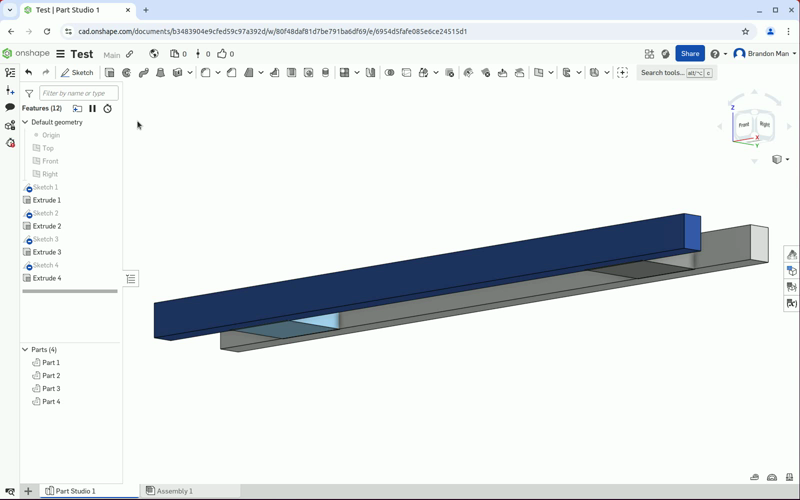
key(left, 3)
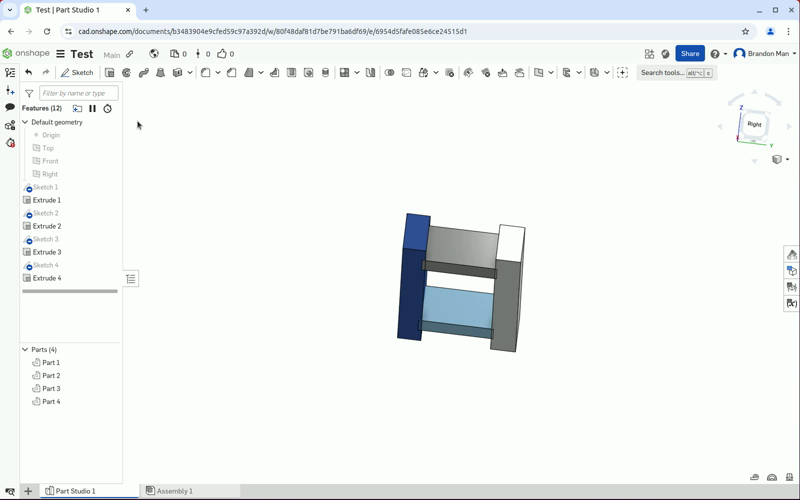
key(right, 3)
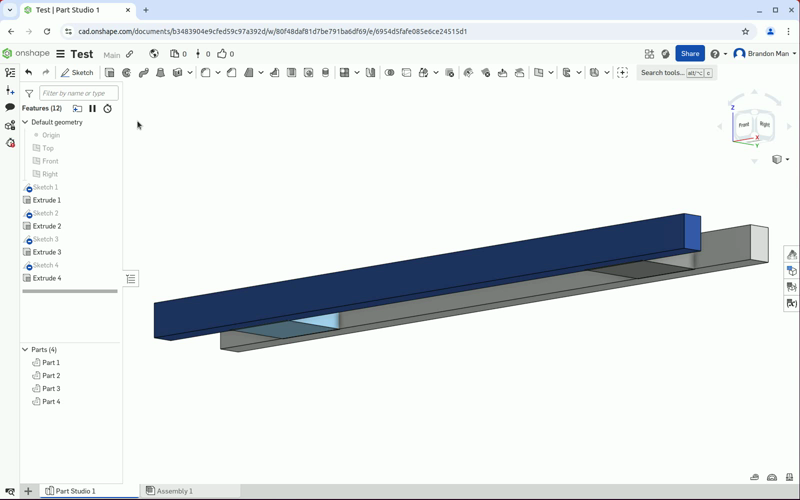
key(down, 3)
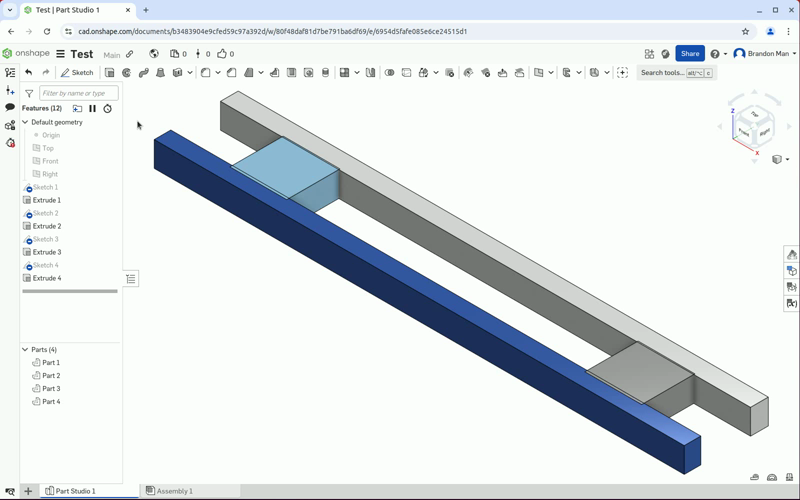
mouse_move(73, 189)
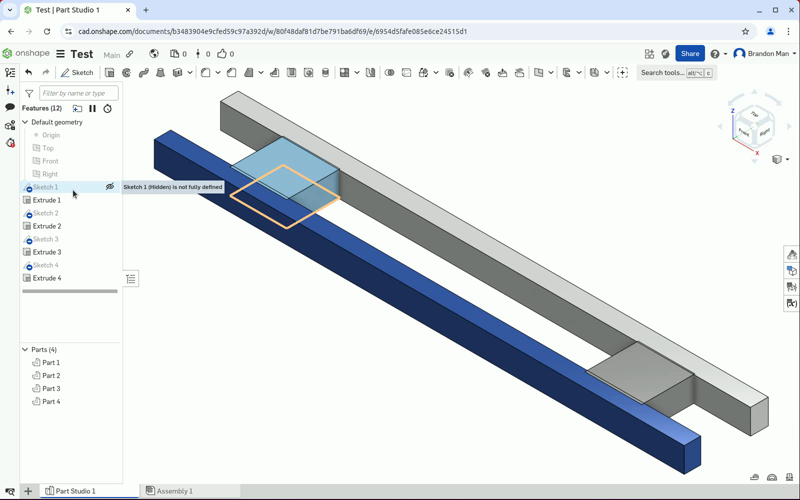
click(73, 189)